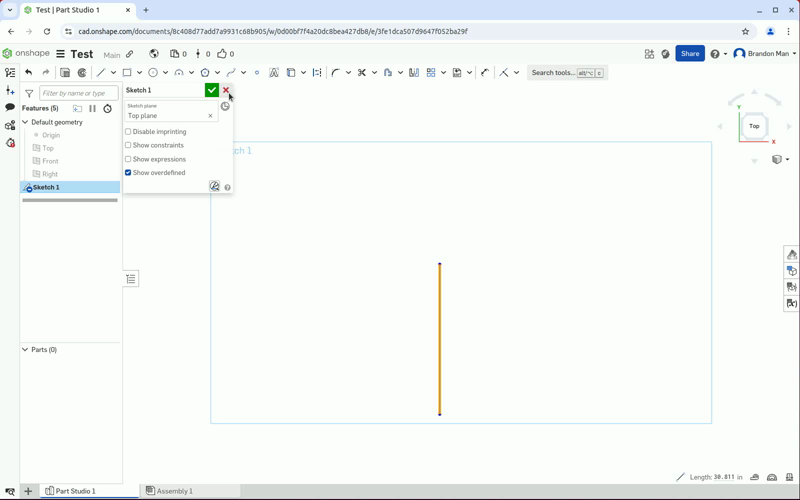
key(shift+h)
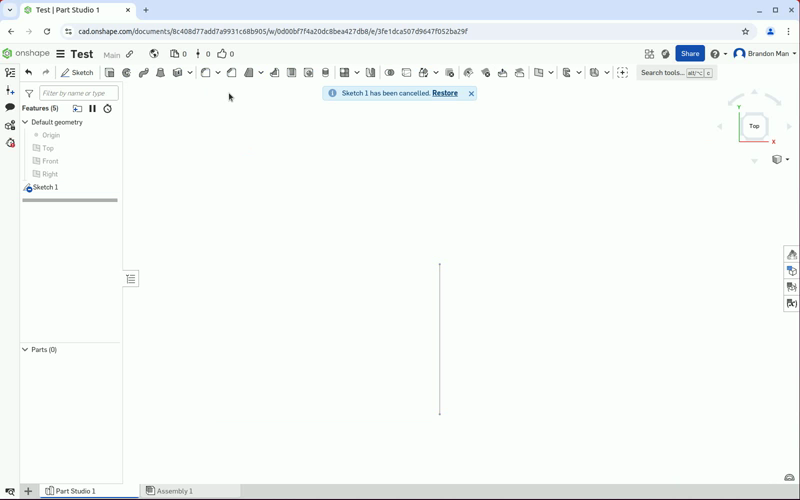
key(shift+s)
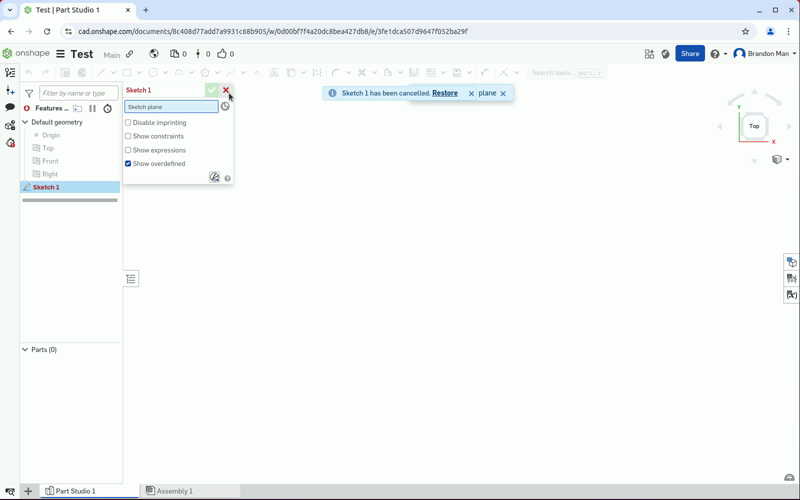
mouse_move(73, 150)
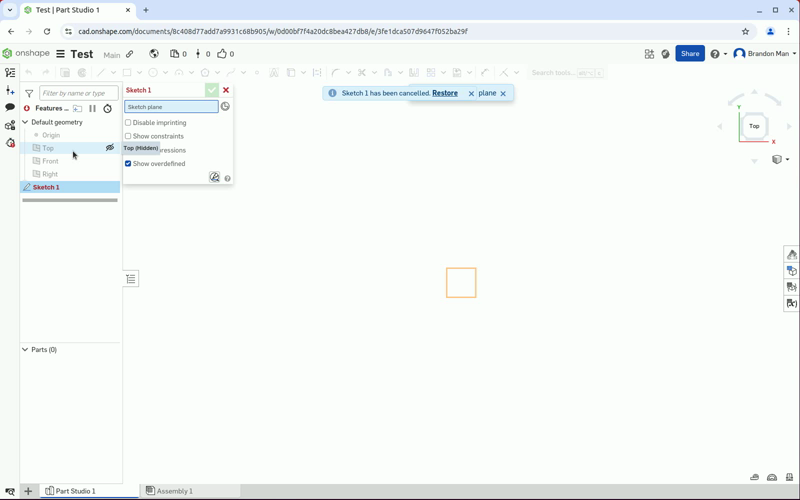
click(73, 150)
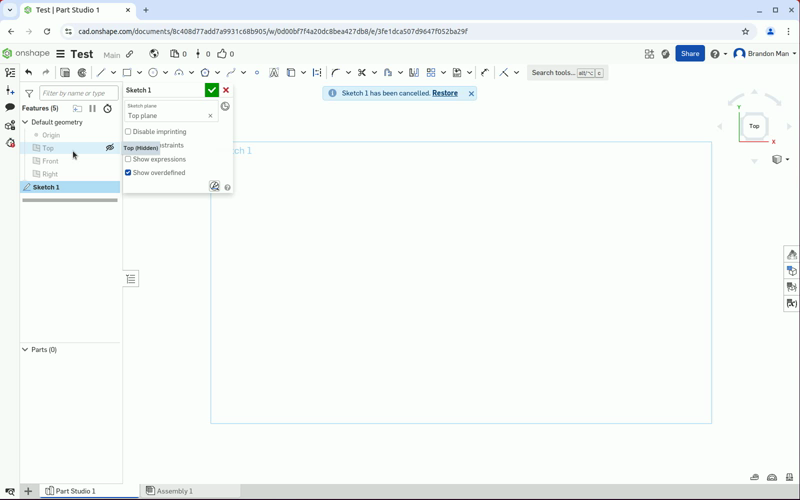
mouse_move(73, 352)
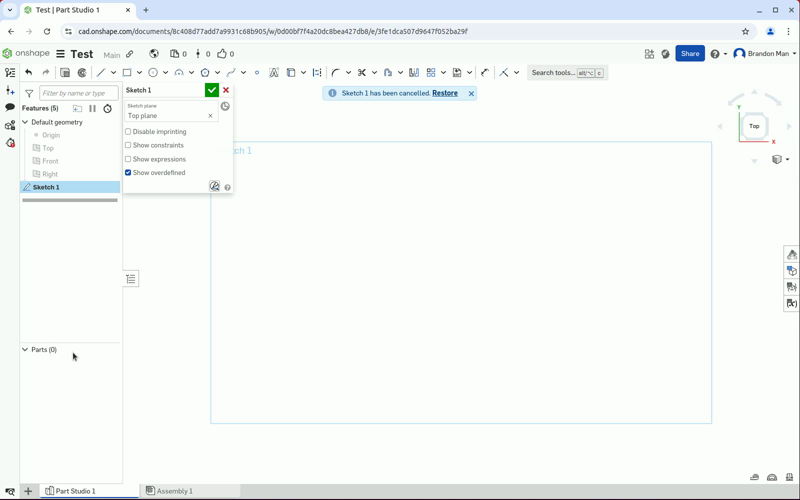
key(y)
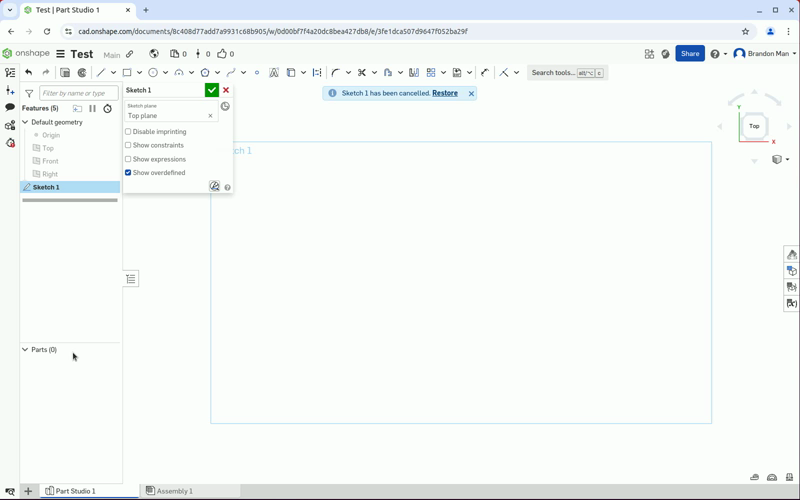
key(l)
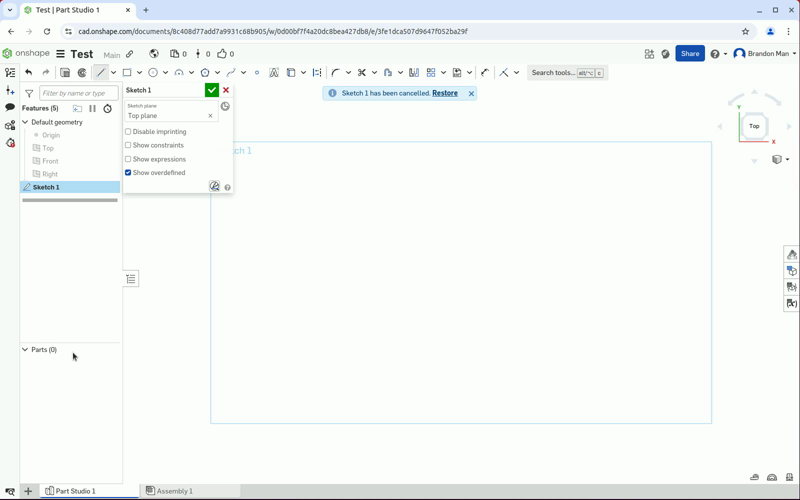
key_down(shift)
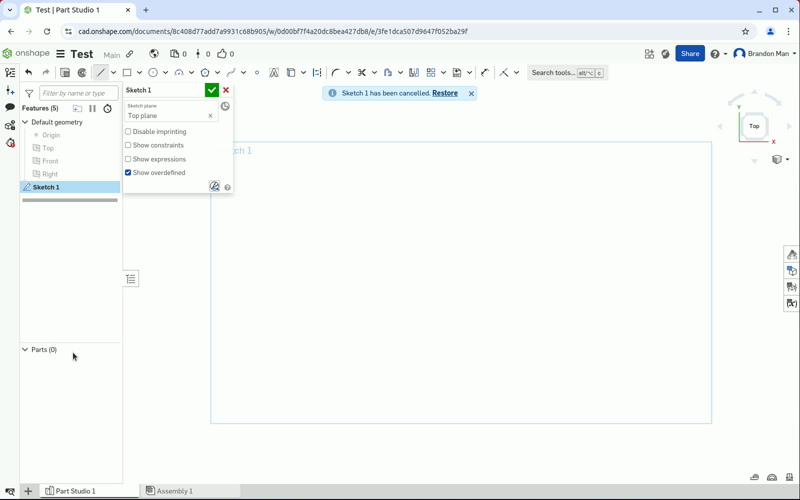
mouse_move(376, 339)
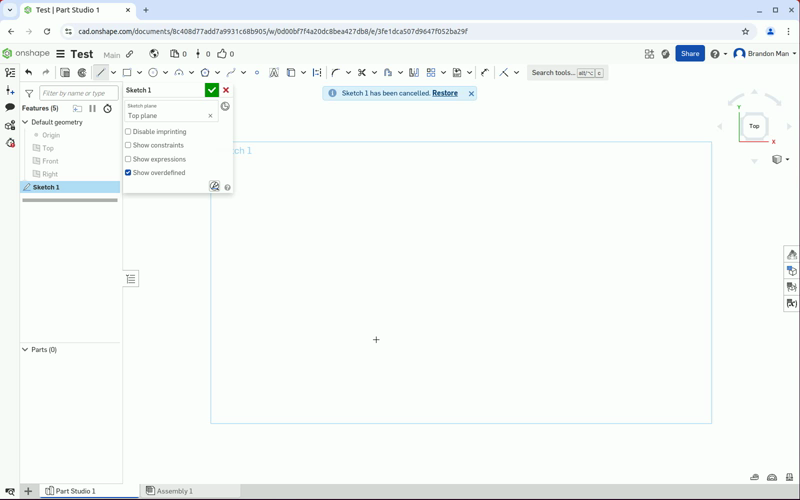
click(376, 339)
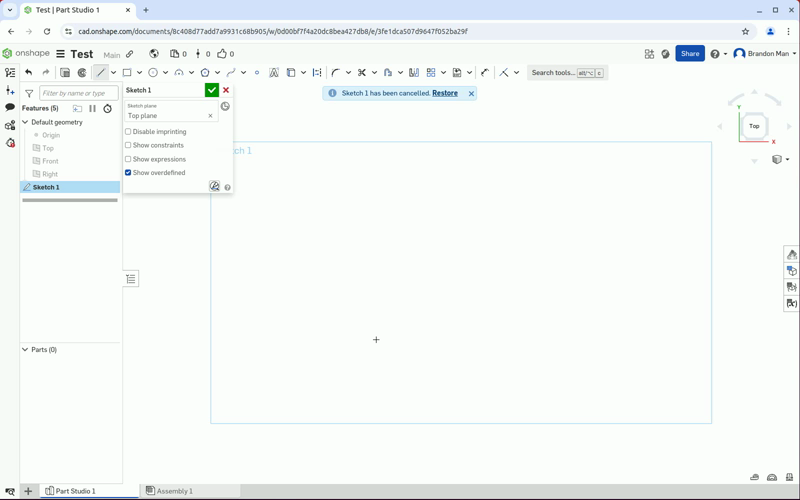
key_up(shift)
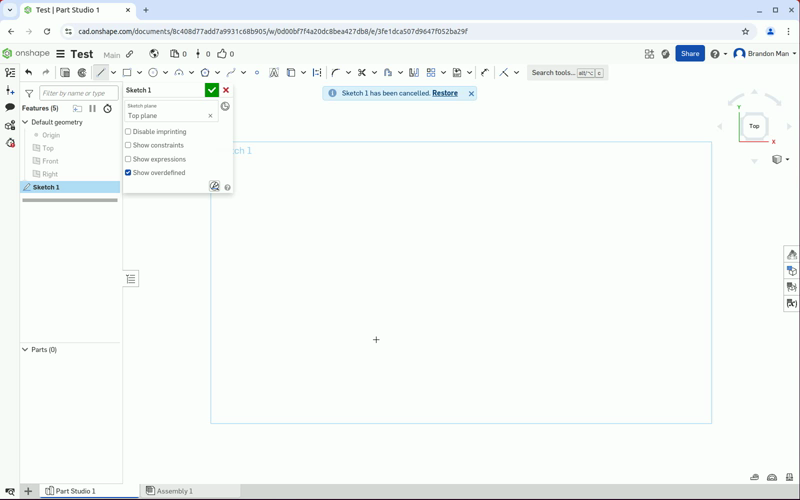
key_down(shift)
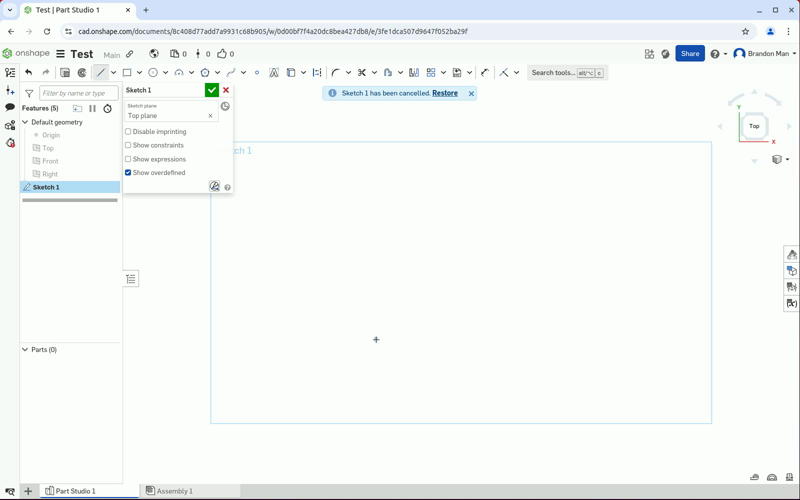
mouse_move(544, 339)
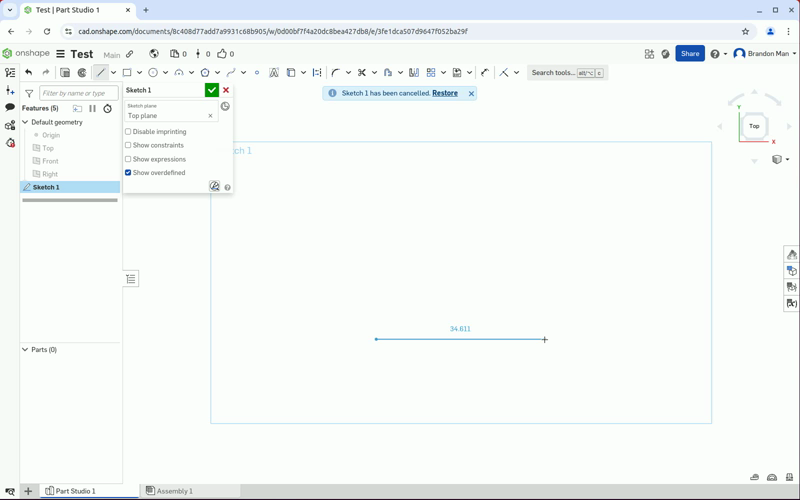
click(544, 339)
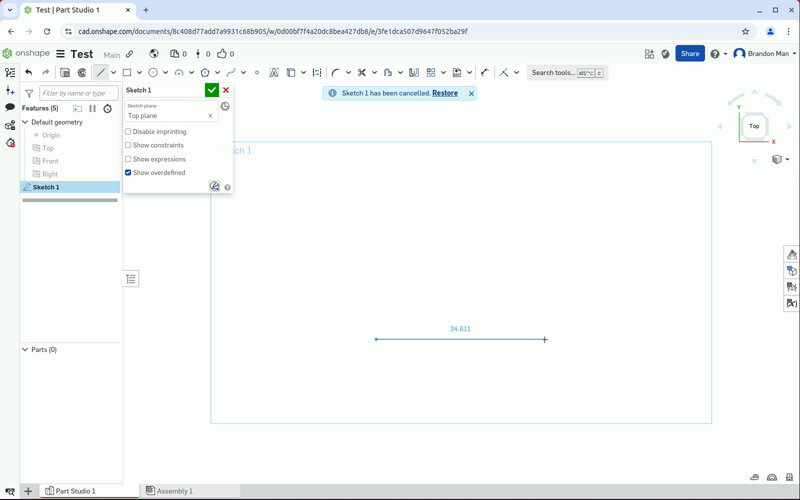
key_up(shift)
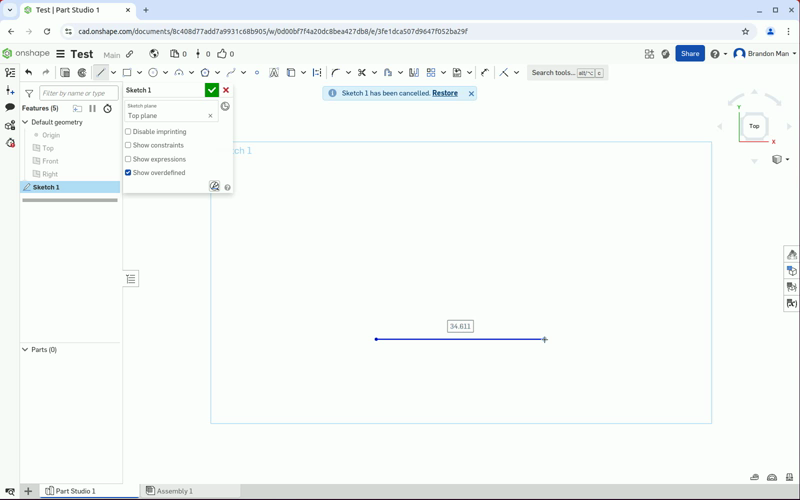
key_down(shift)
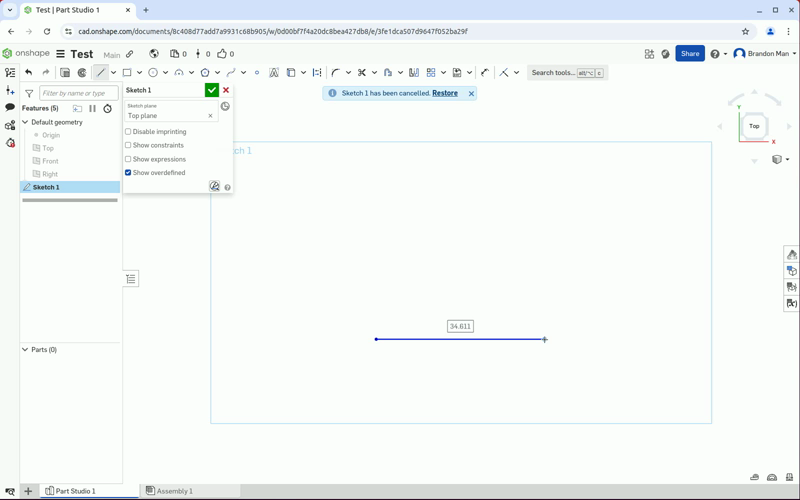
mouse_move(544, 227)
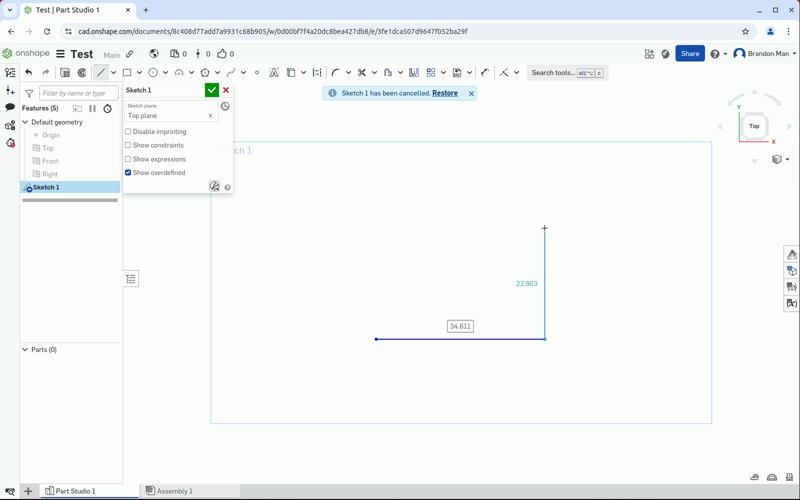
click(544, 227)
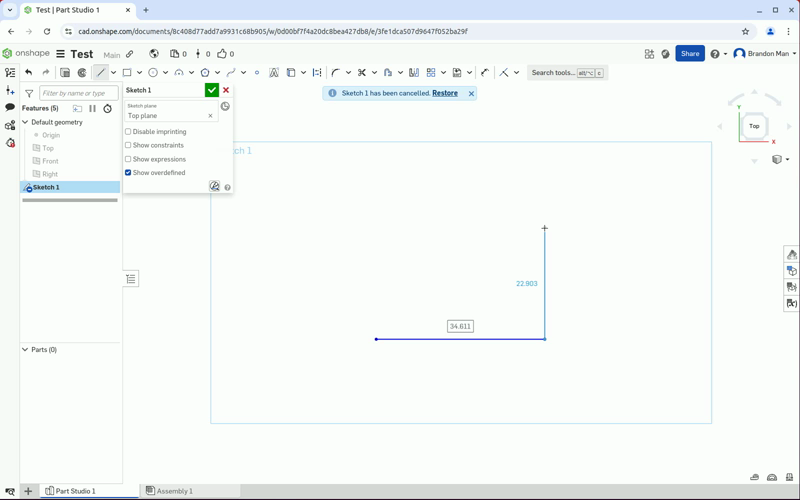
key_up(shift)
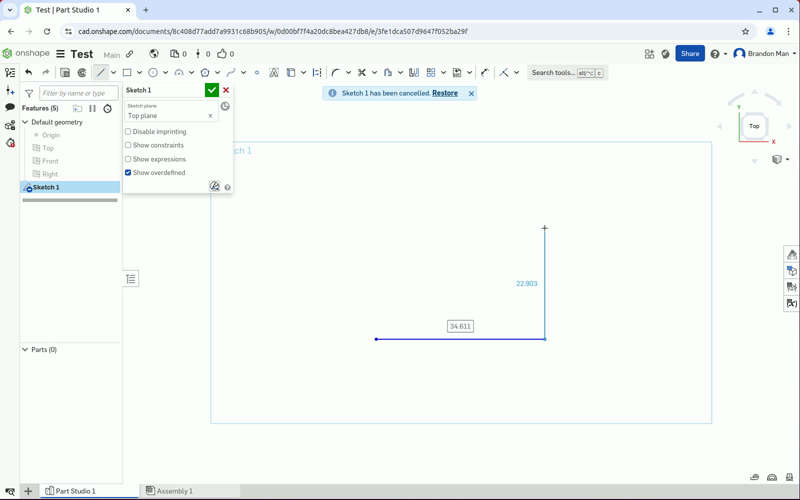
key_down(shift)
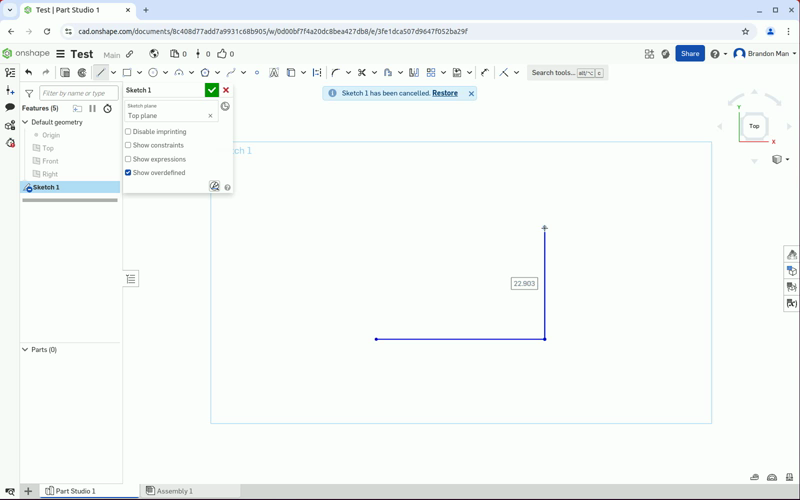
mouse_move(376, 227)
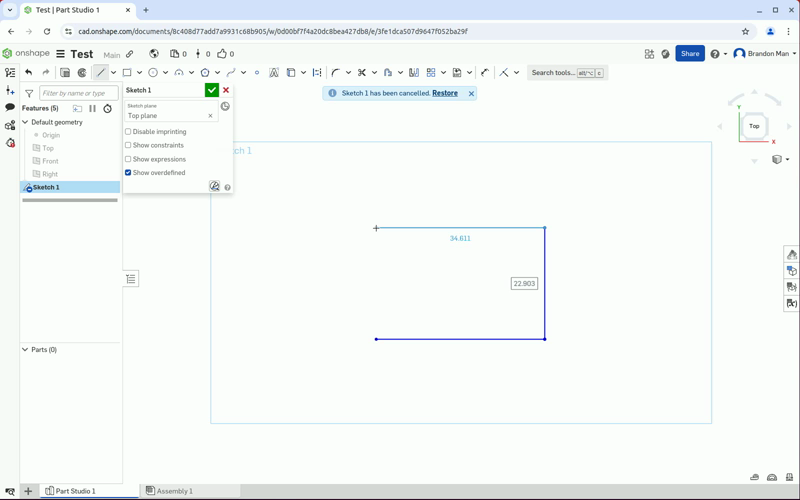
click(376, 227)
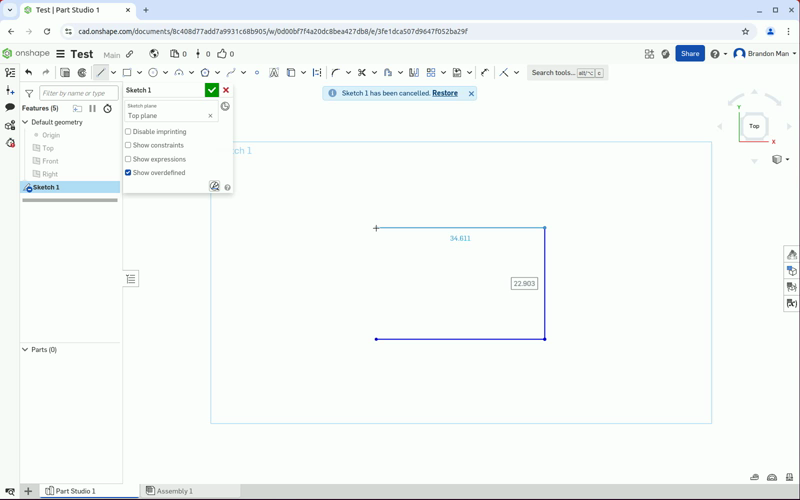
key_up(shift)
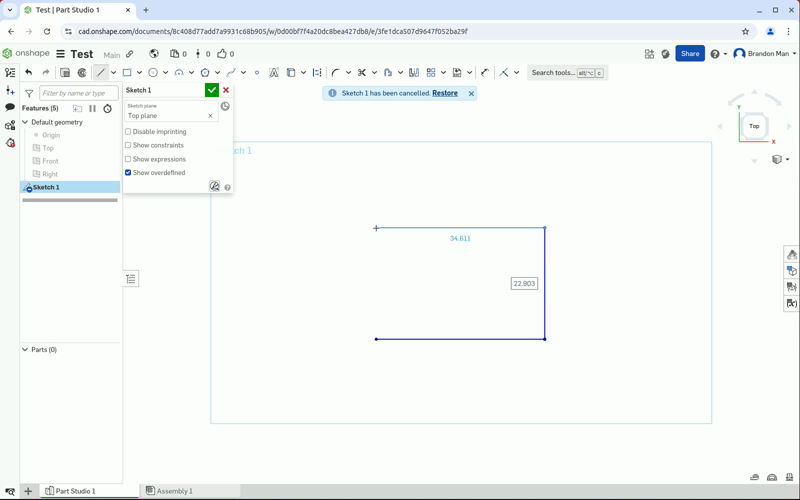
key_down(shift)
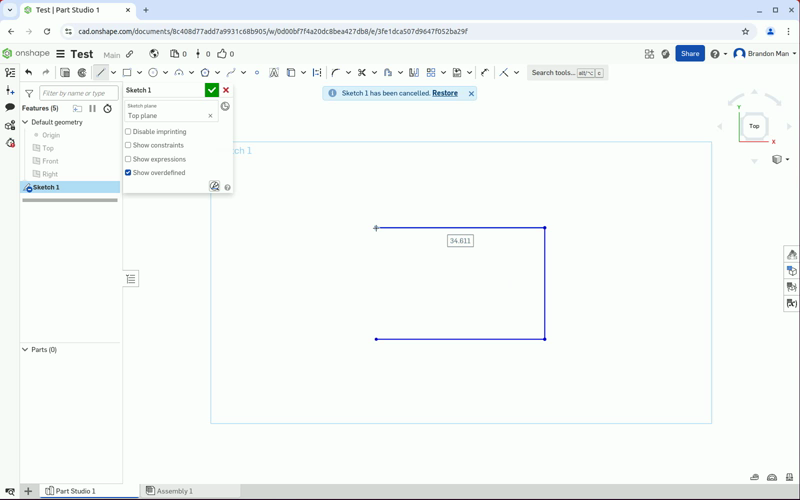
mouse_move(376, 339)
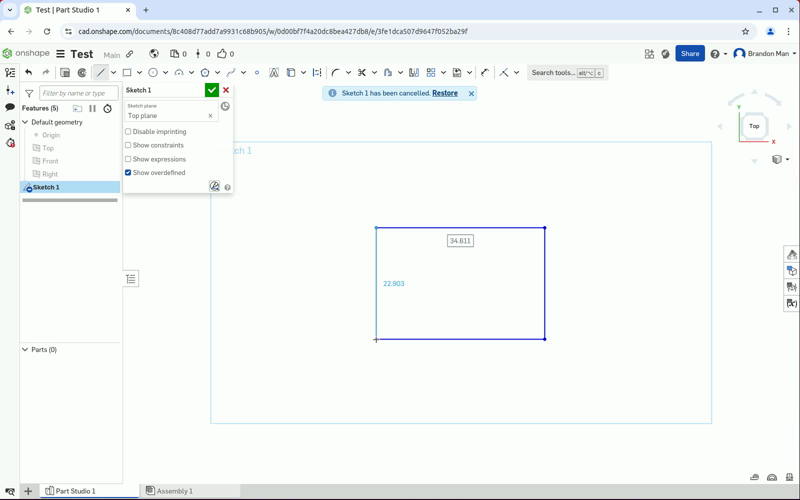
key_up(shift)
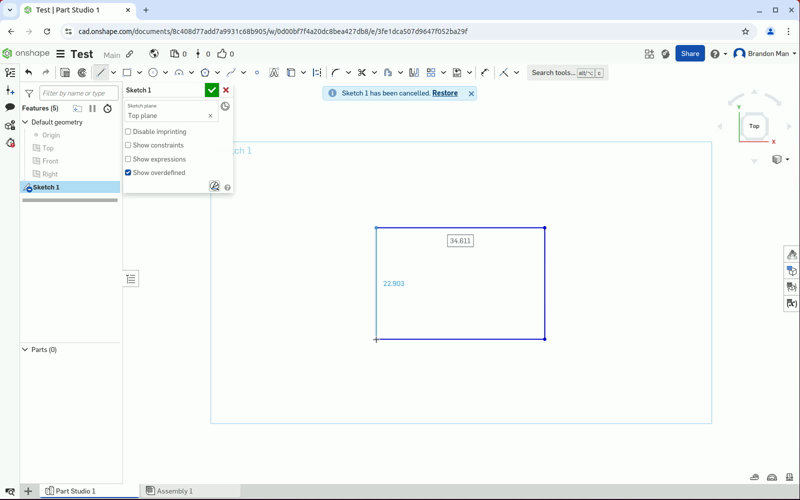
click(376, 339)
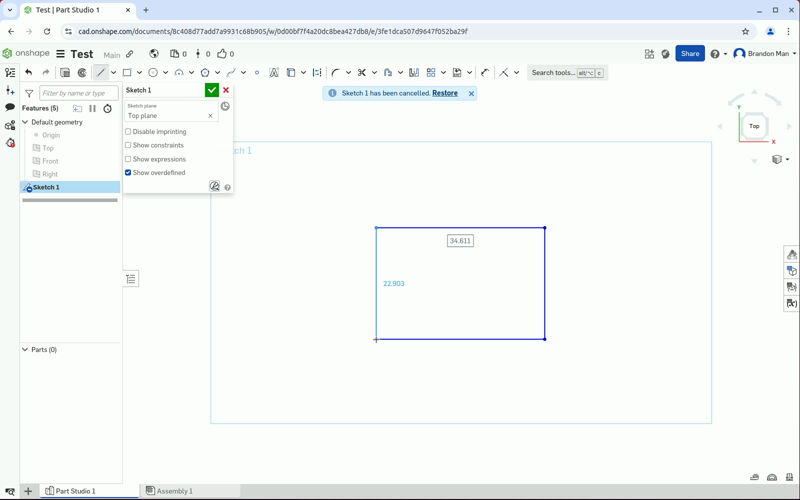
key(esc)
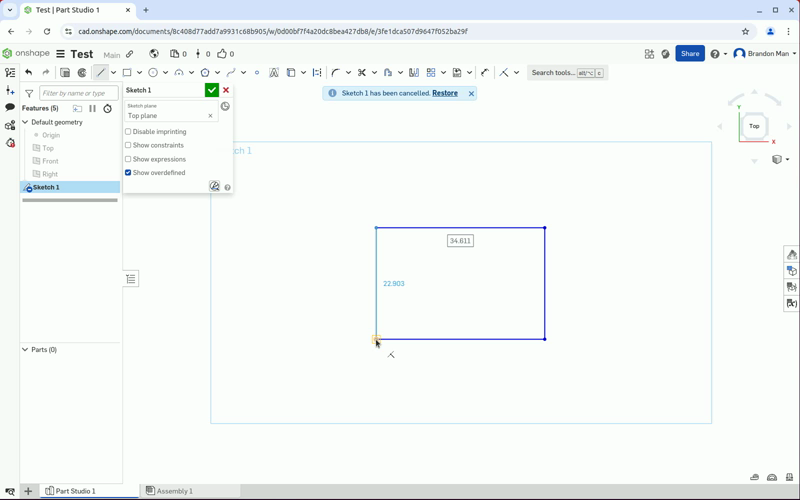
key(c)
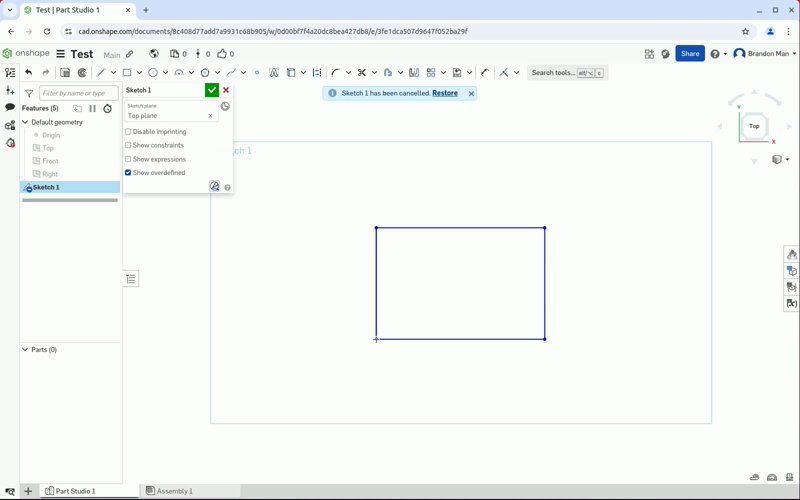
key_down(shift)
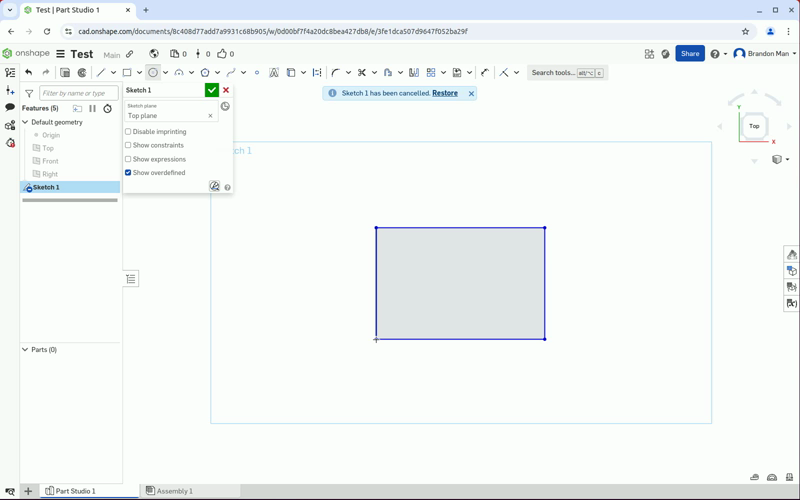
mouse_move(461, 282)
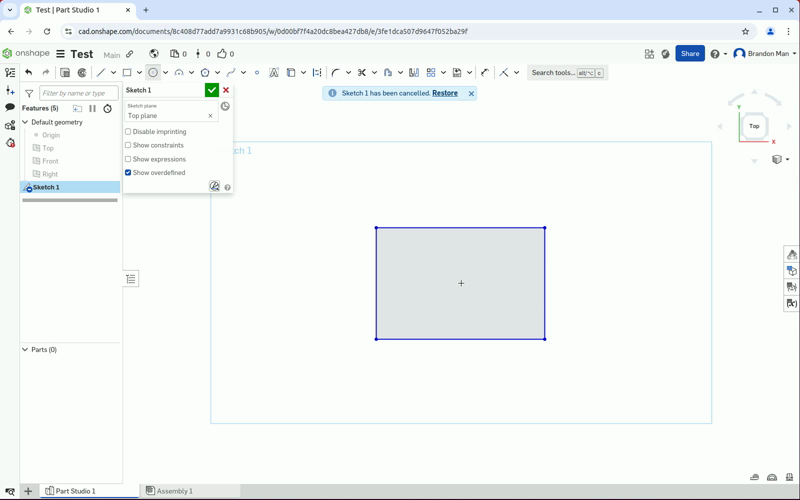
click(461, 282)
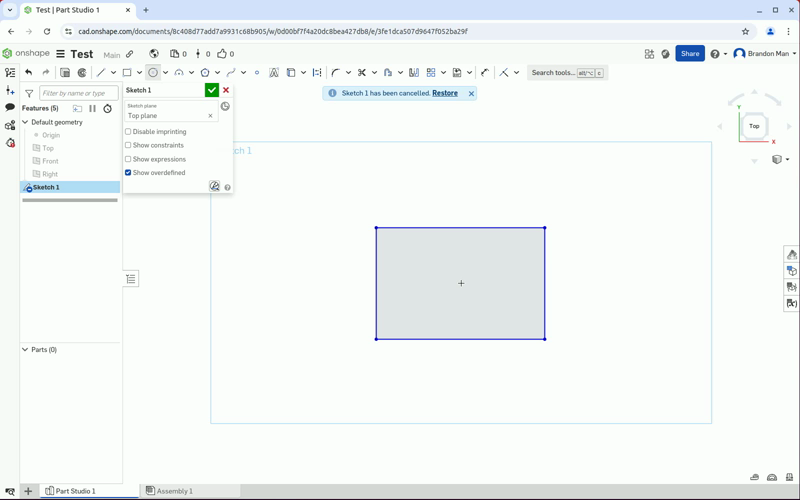
key_up(shift)
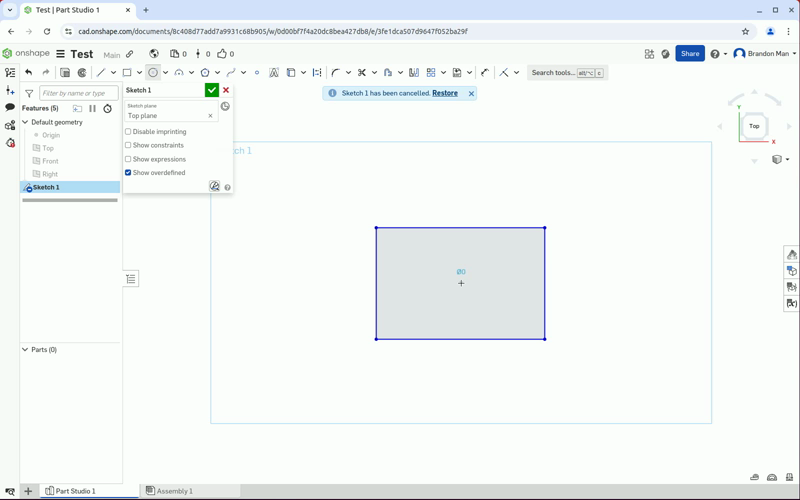
mouse_move(489, 282)
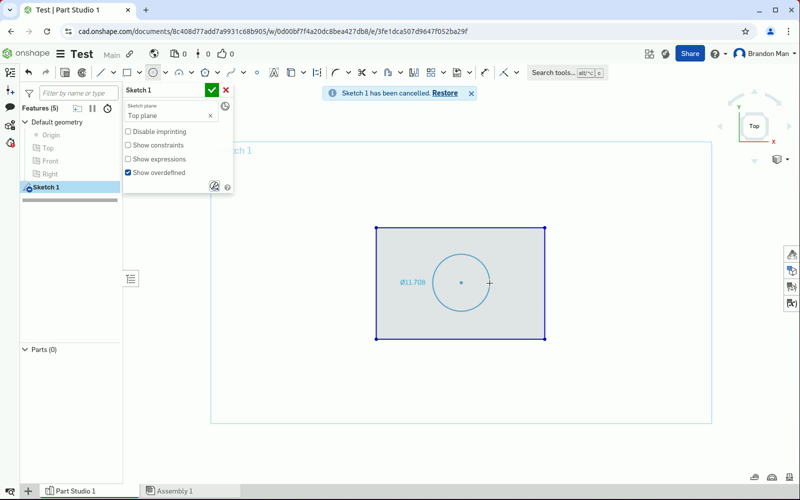
click(489, 282)
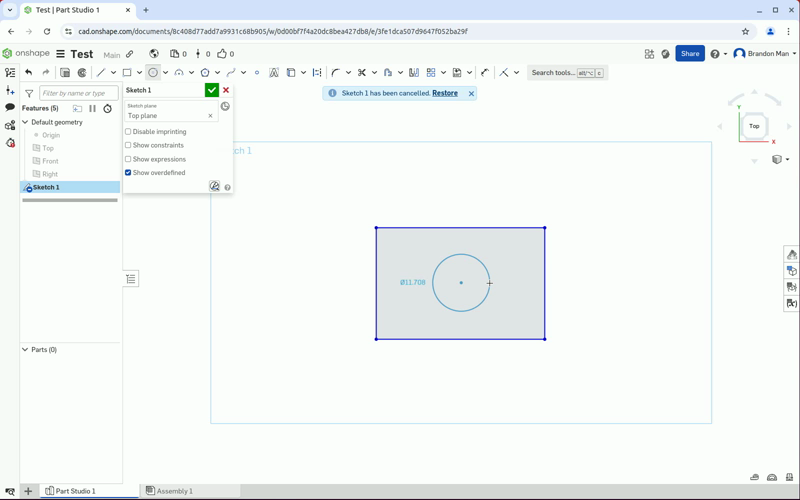
key(esc)
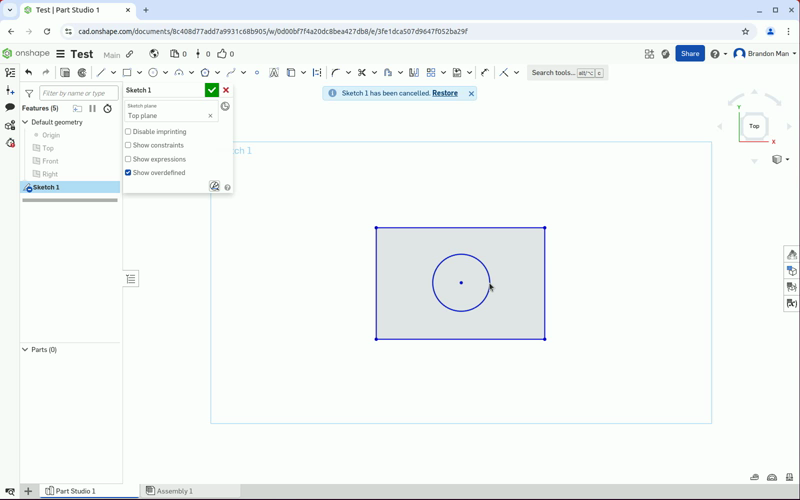
mouse_move(424, 245)
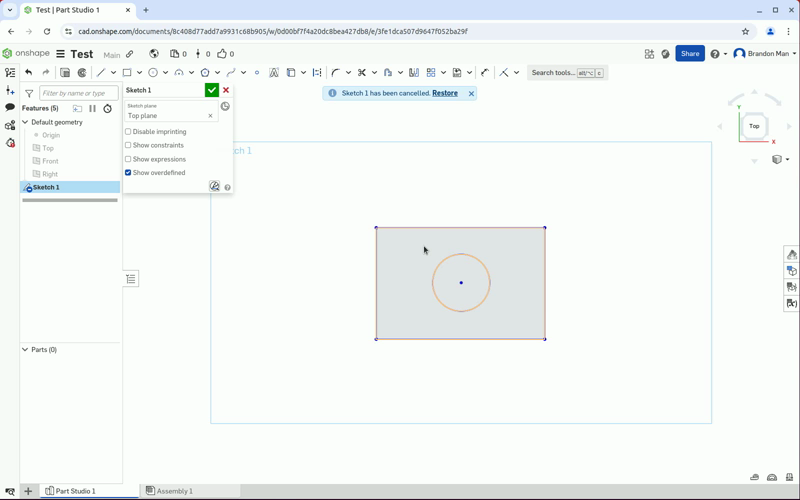
click(424, 245)
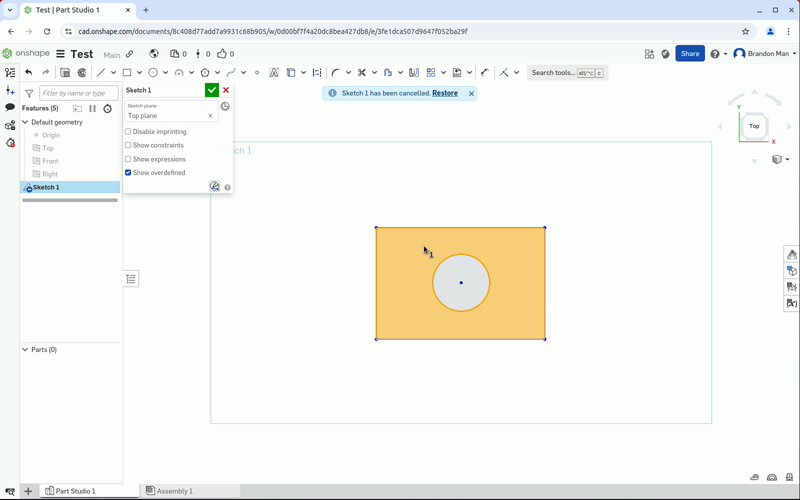
mouse_move(73, 352)
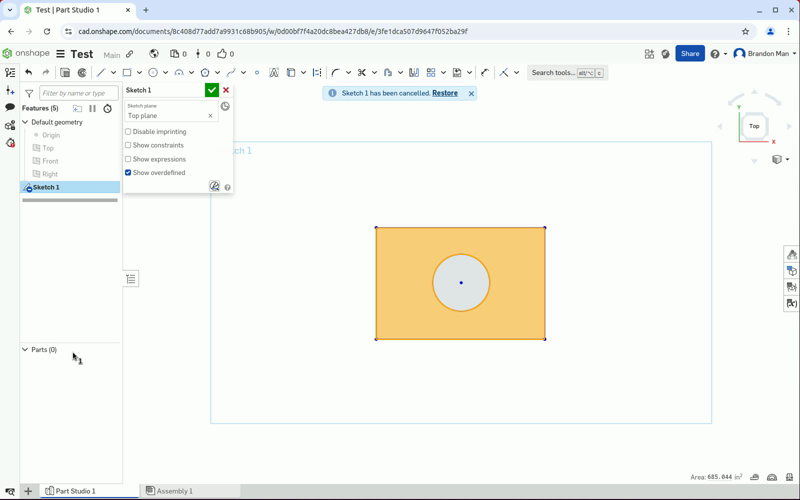
key(shift+y)
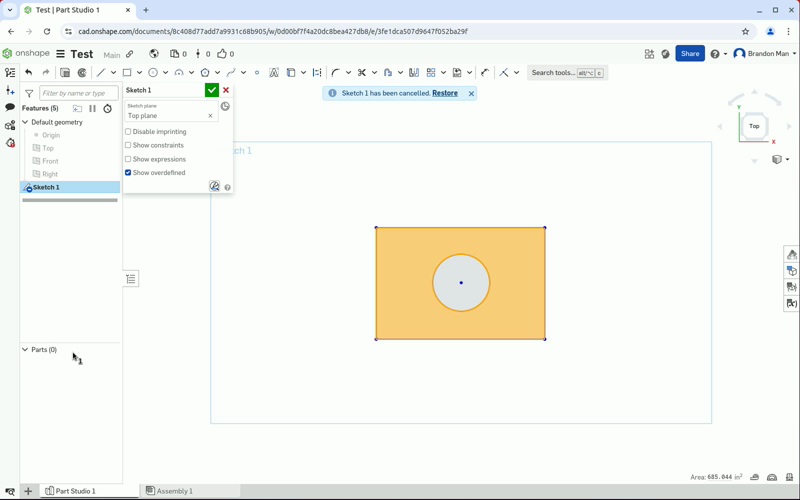
key(shift+e)
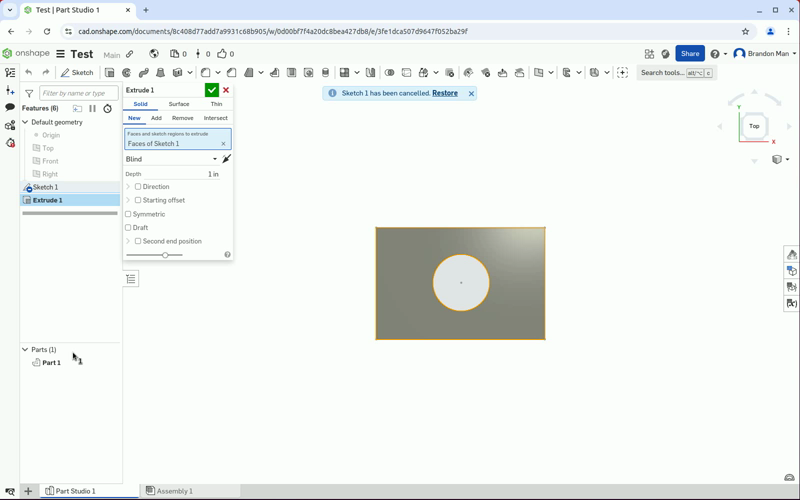
mouse_move(143, 106)
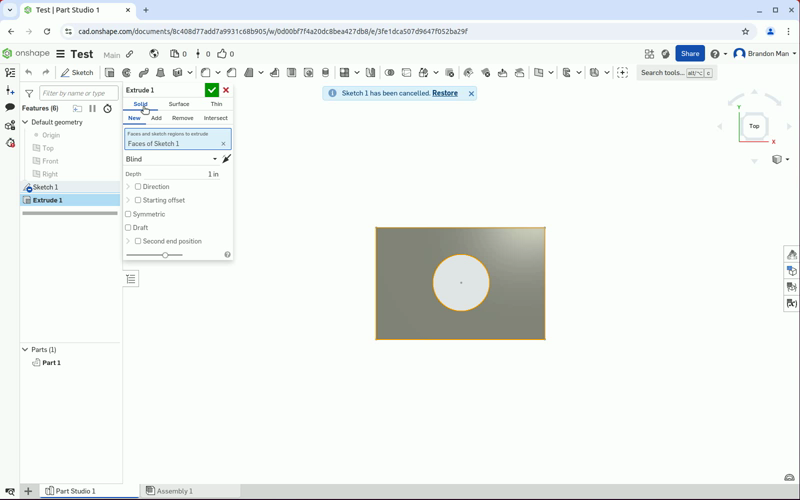
click(143, 106)
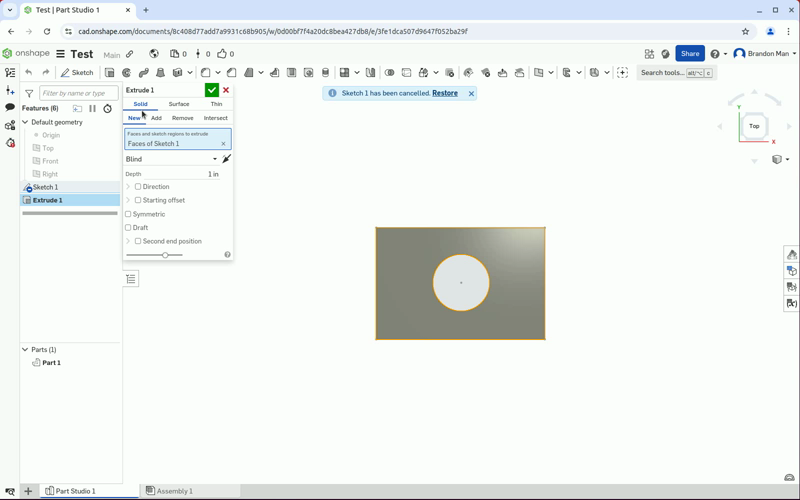
mouse_move(137, 120)
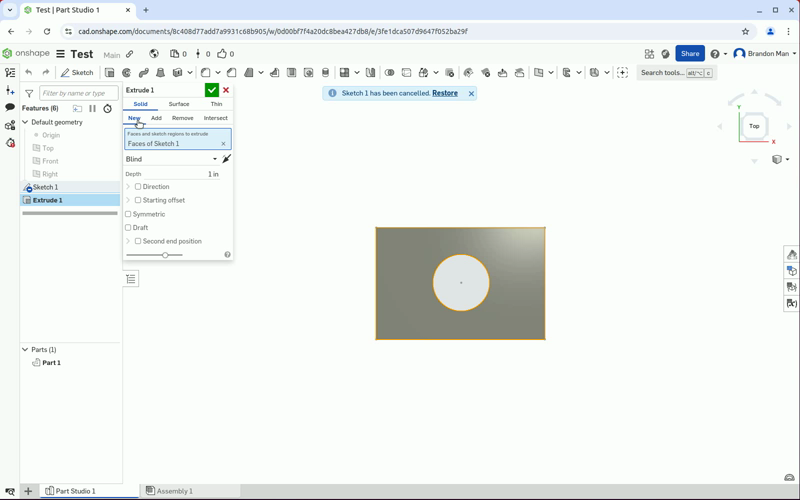
click(137, 120)
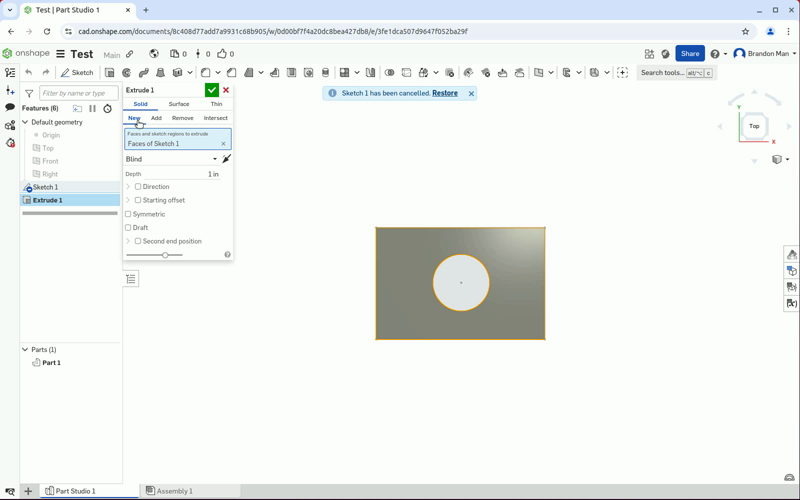
key(tab, 4)
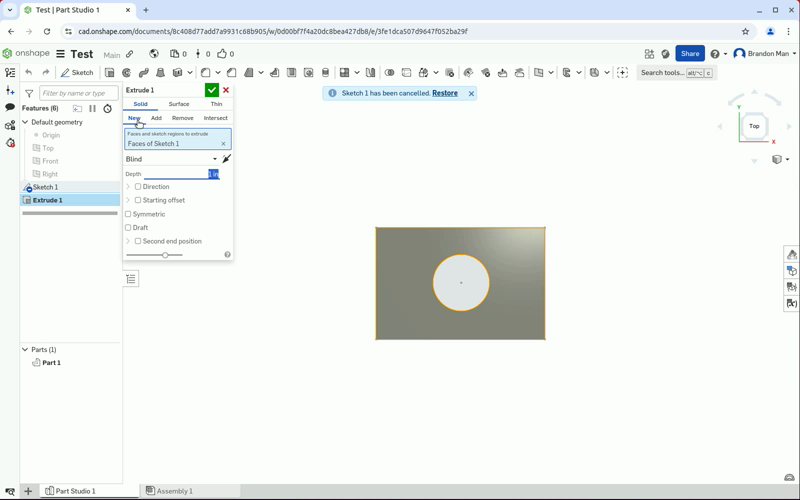
text(5.777)
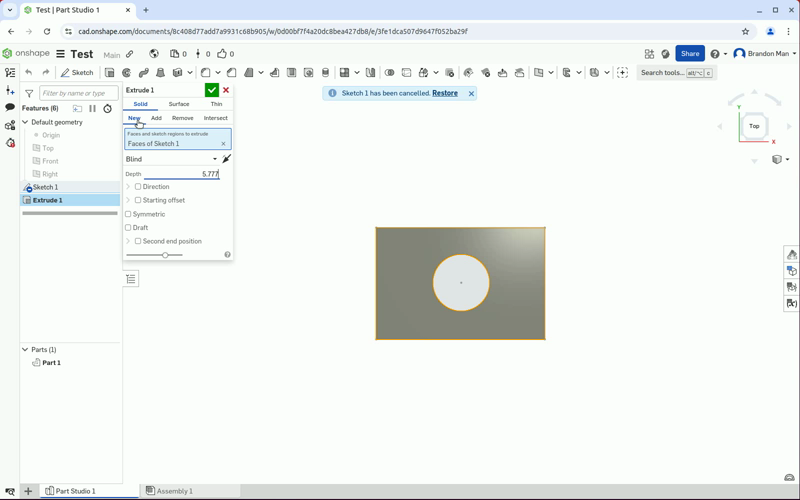
key(enter)
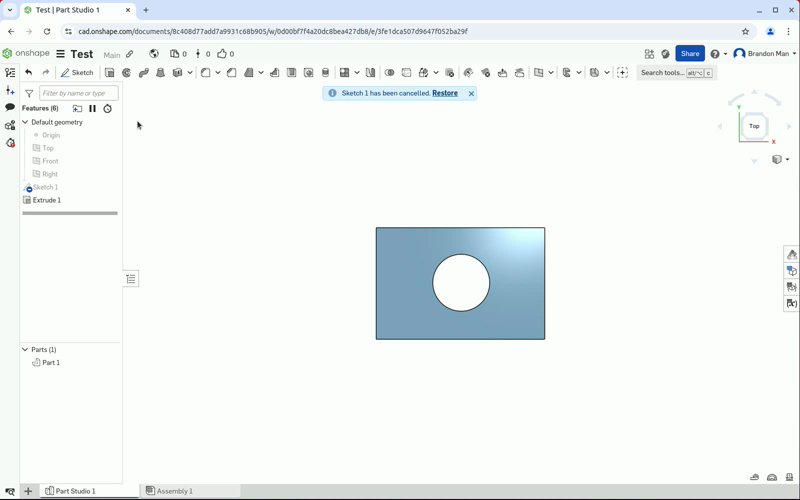
key(shift+h)
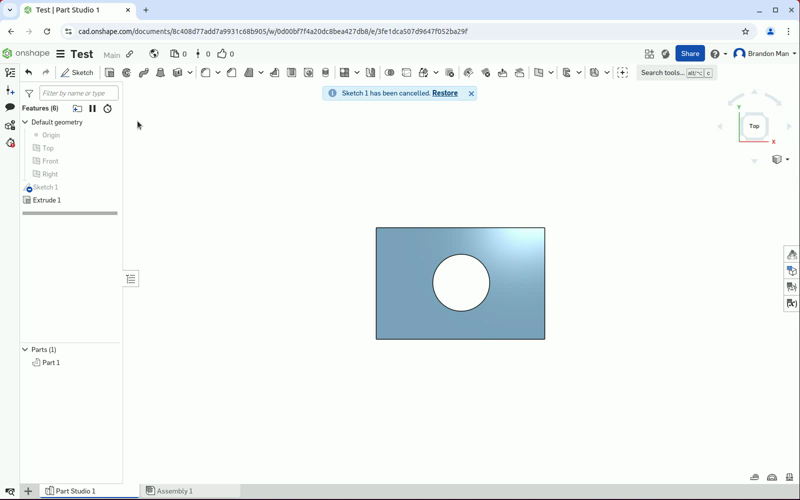
key(shift+h)
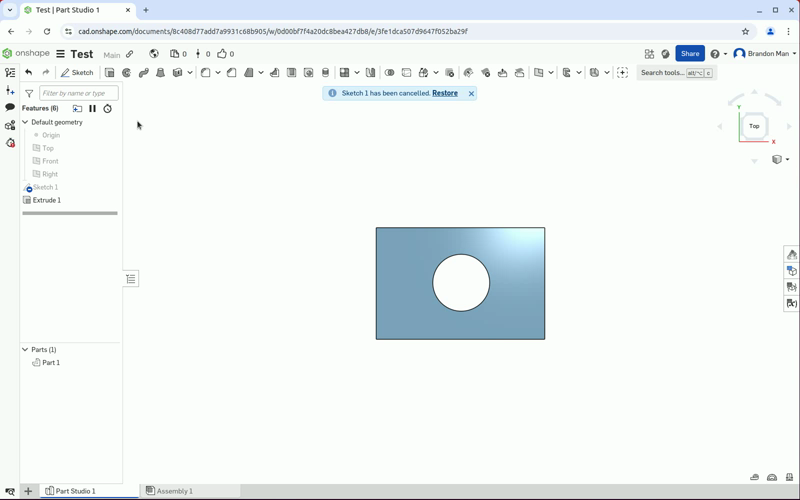
mouse_move(73, 189)
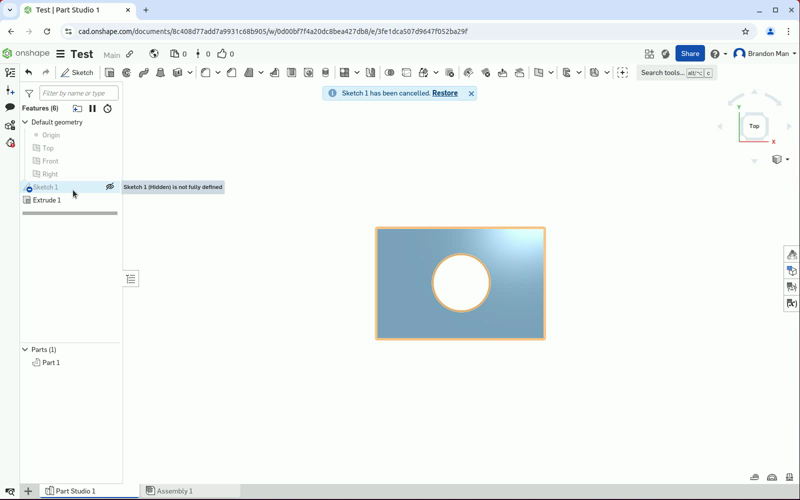
click(73, 189)
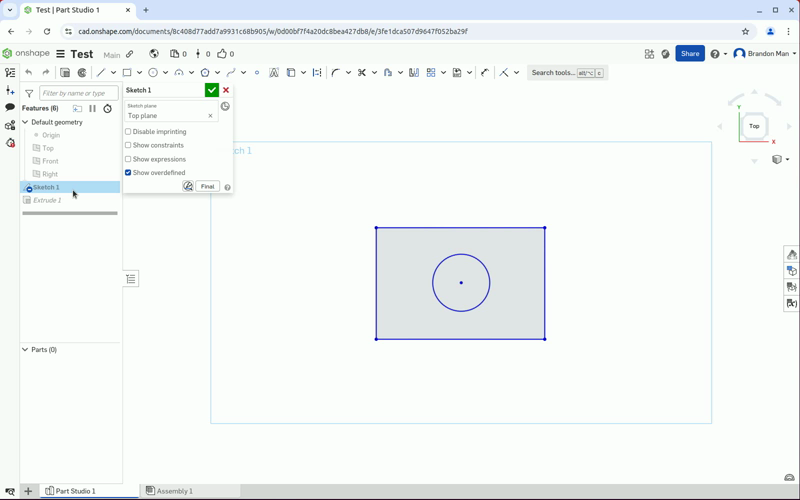
mouse_move(229, 92)
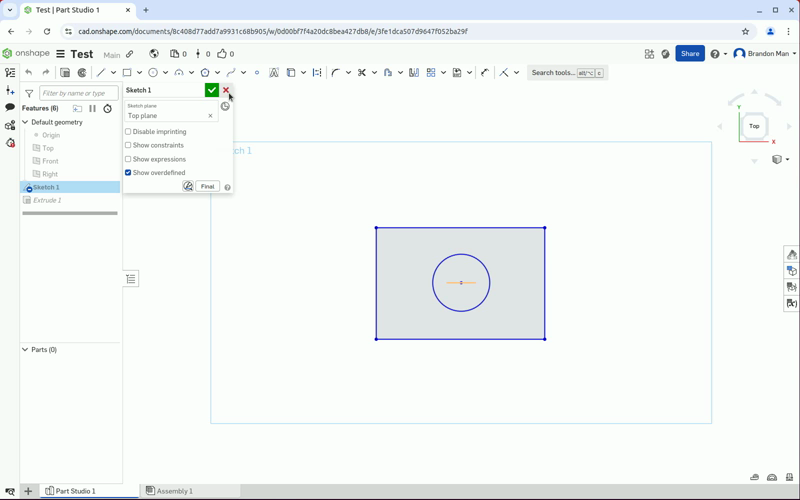
click(229, 92)
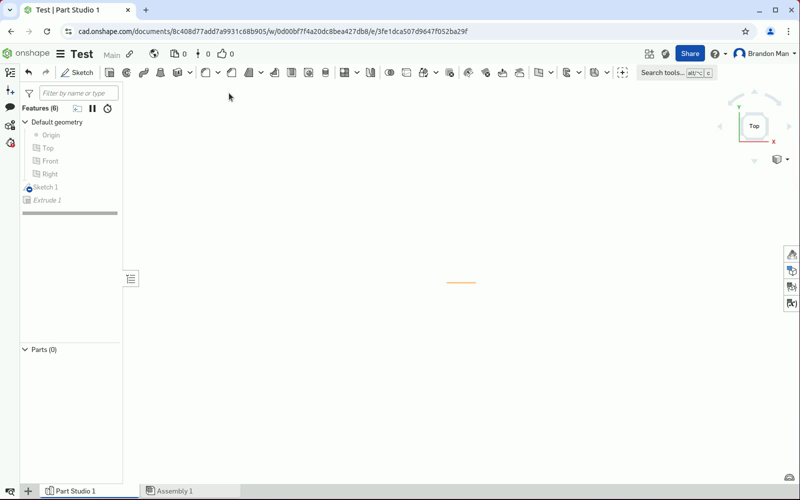
mouse_move(541, 75)
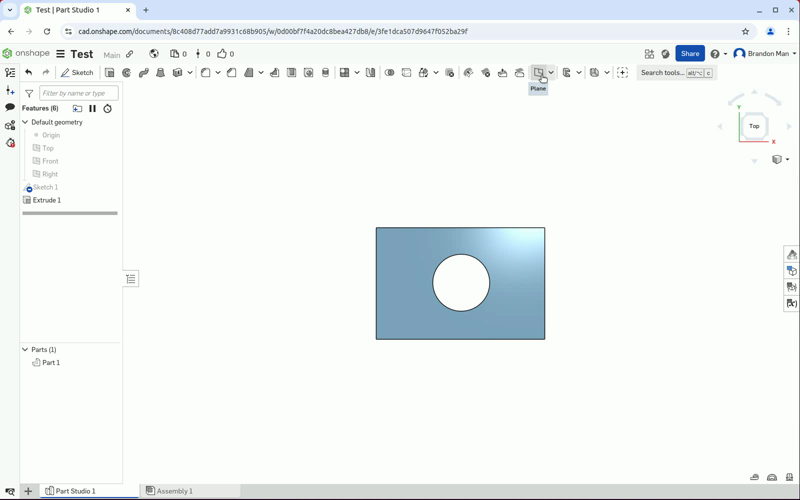
click(541, 75)
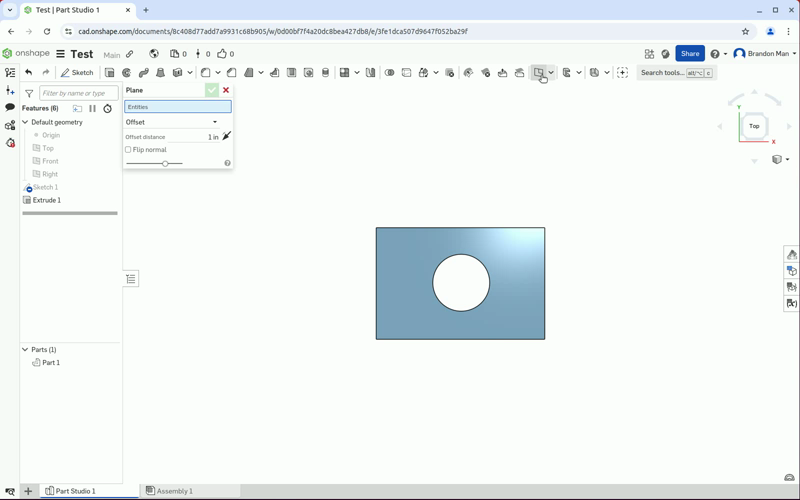
mouse_move(73, 150)
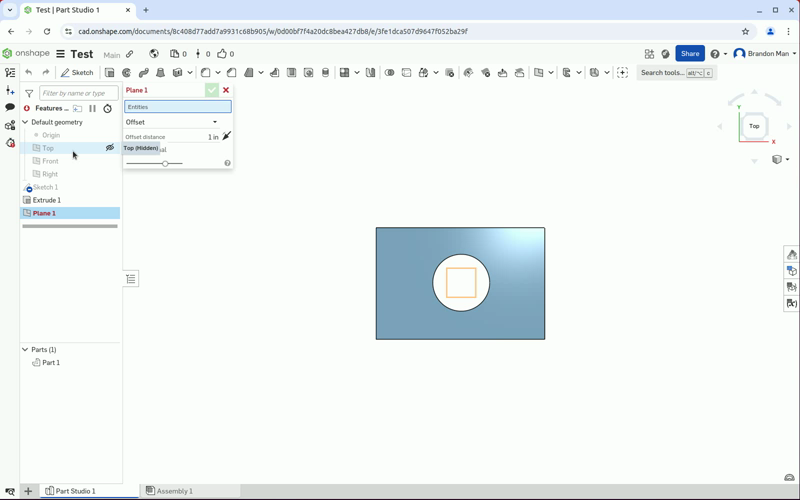
click(73, 150)
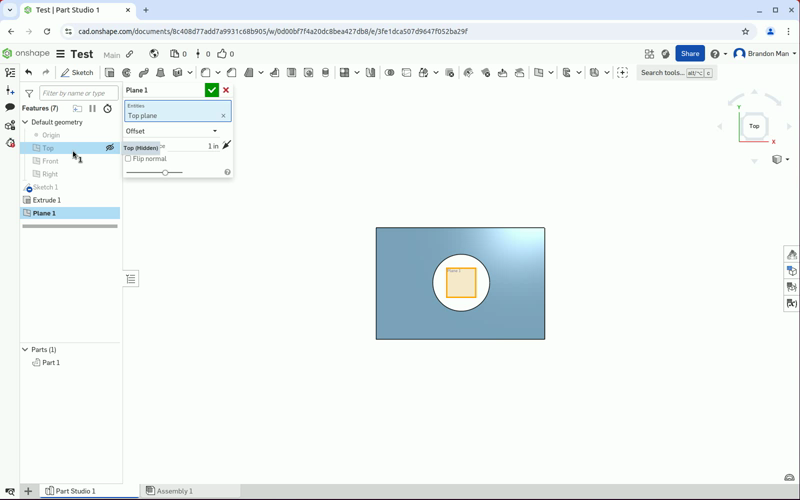
key(tab, 2)
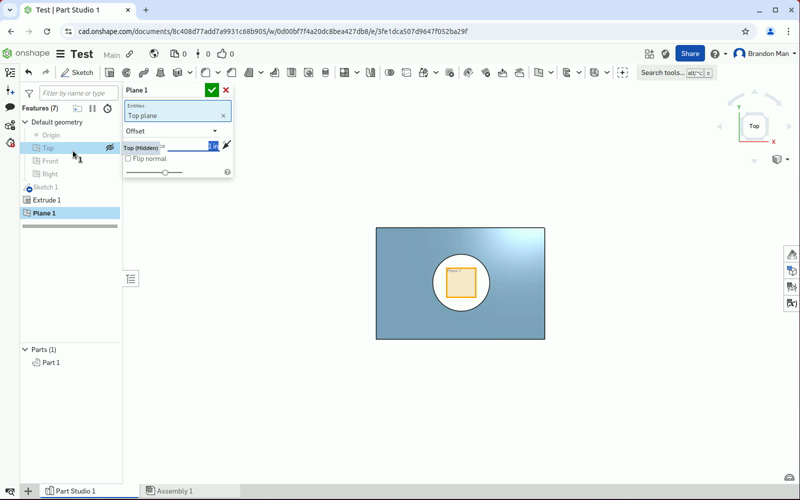
text(5.792)
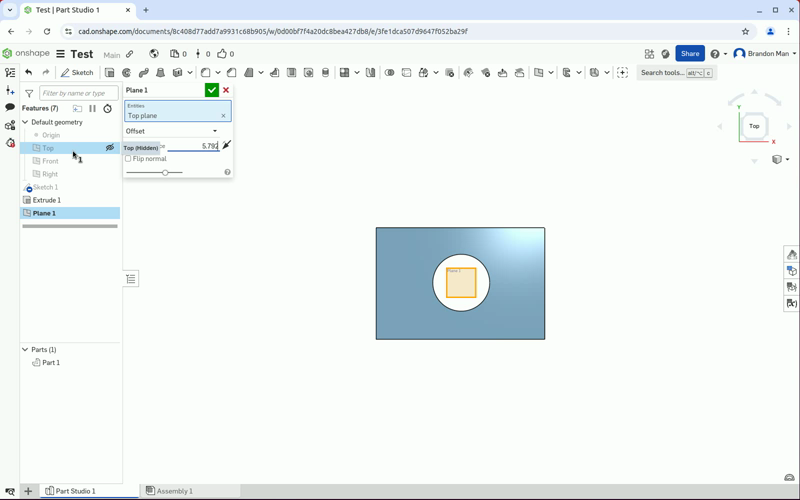
key(enter, 2)
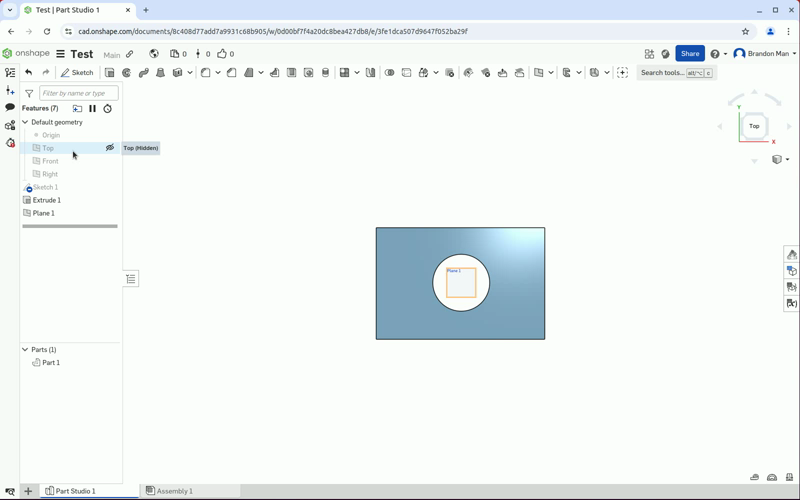
key(shift+s)
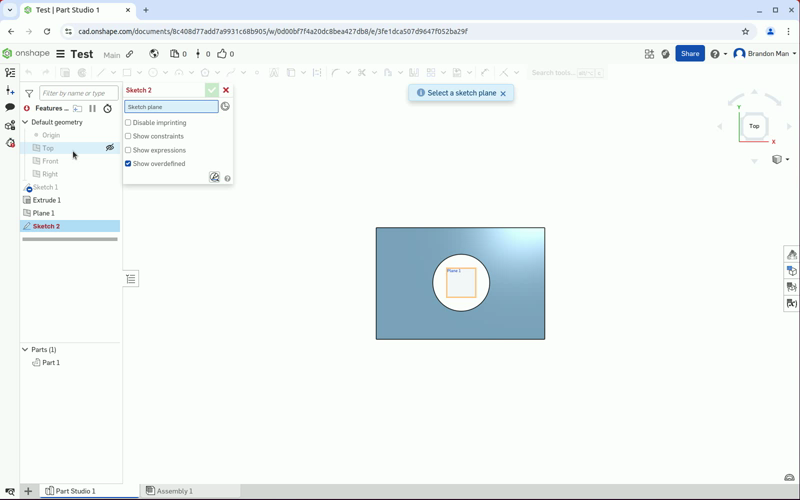
mouse_move(73, 215)
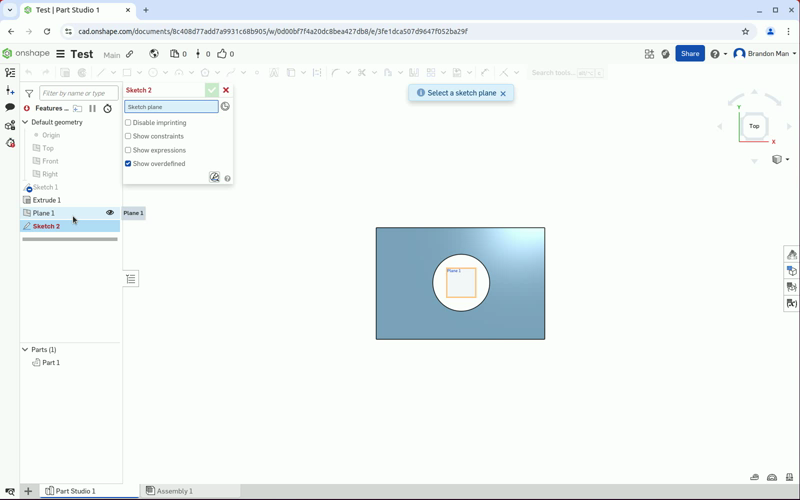
click(73, 215)
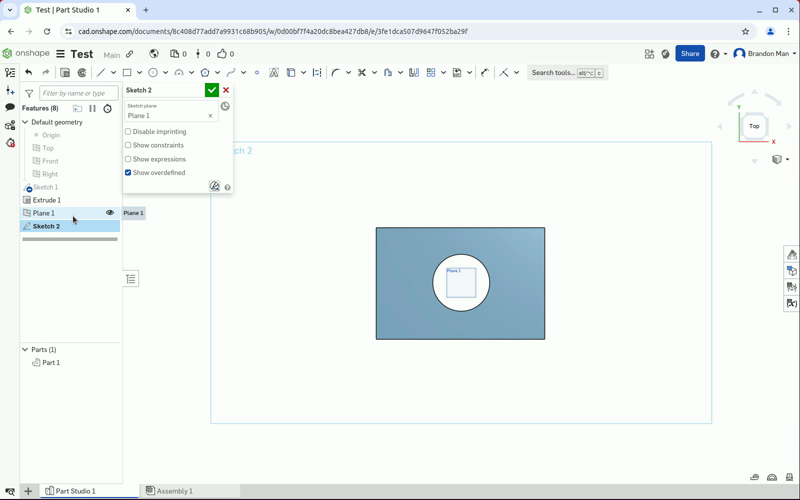
mouse_move(73, 352)
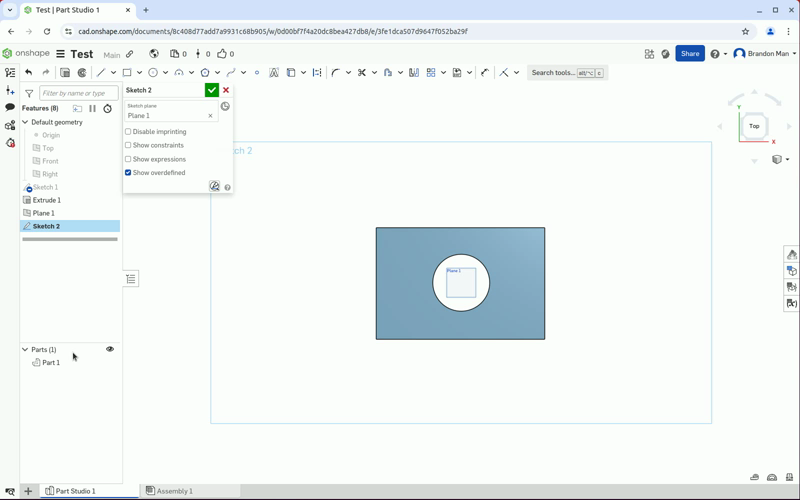
key(y)
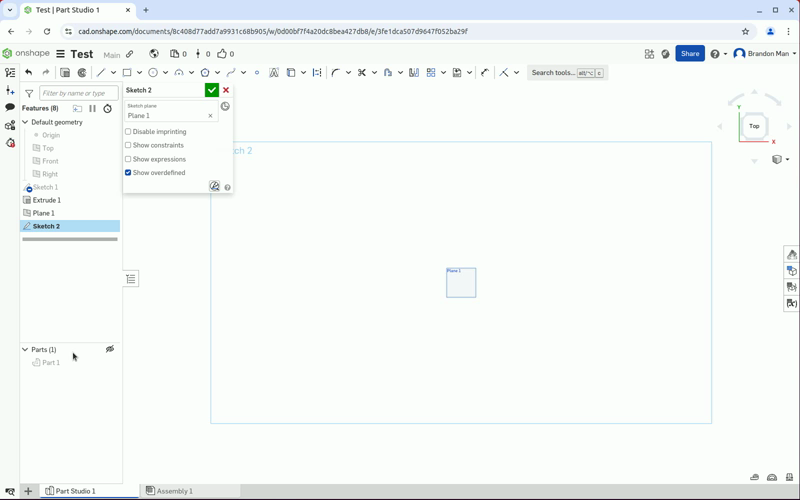
key(l)
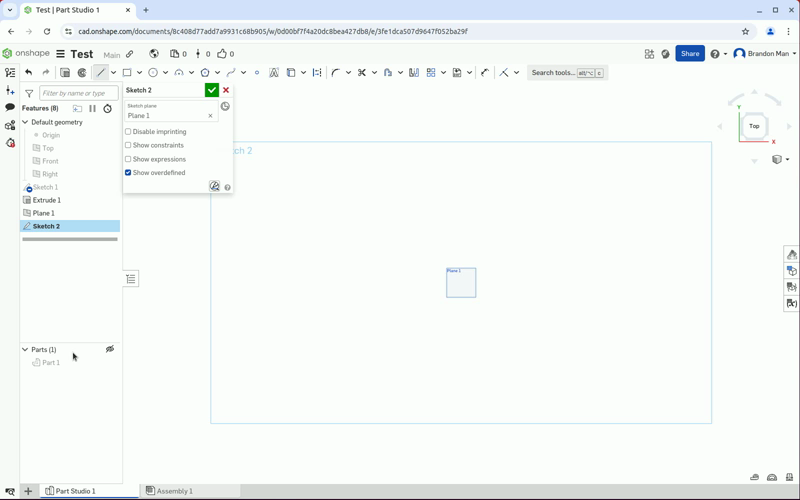
key_down(shift)
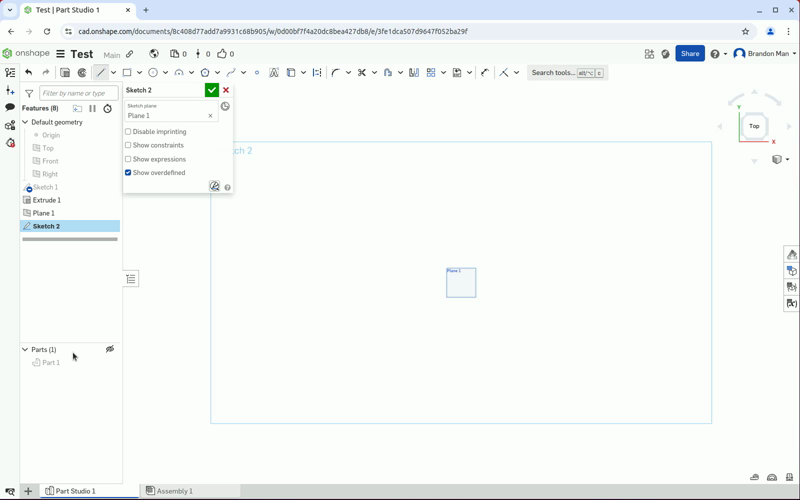
mouse_move(398, 339)
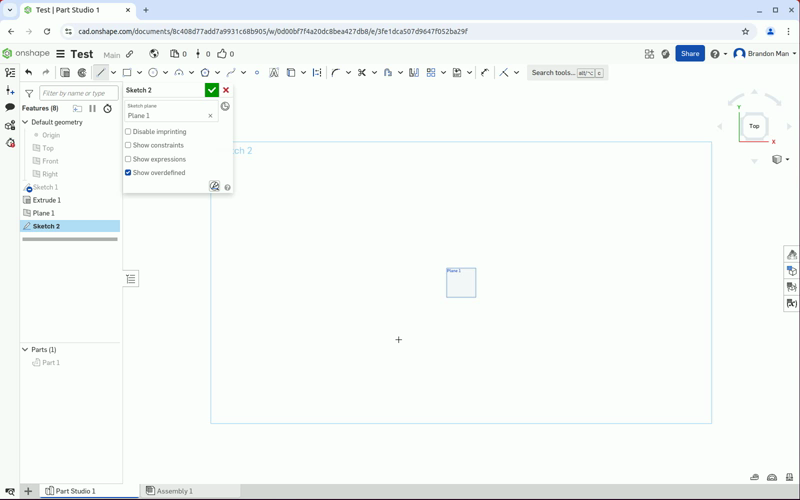
click(398, 339)
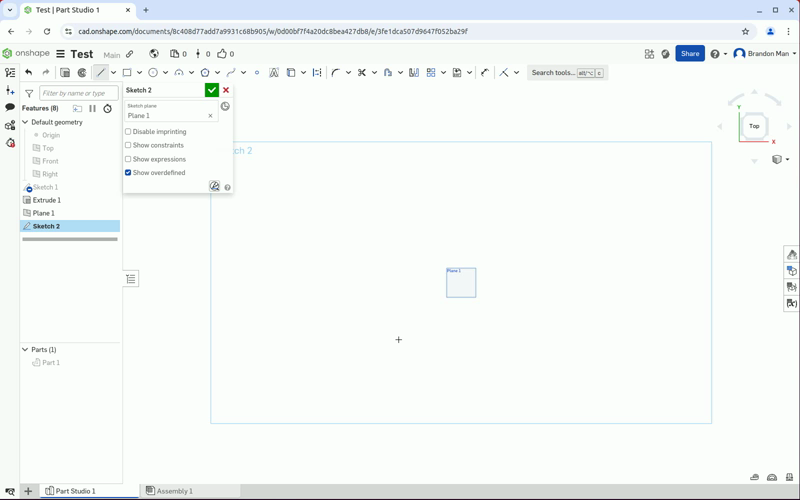
key_up(shift)
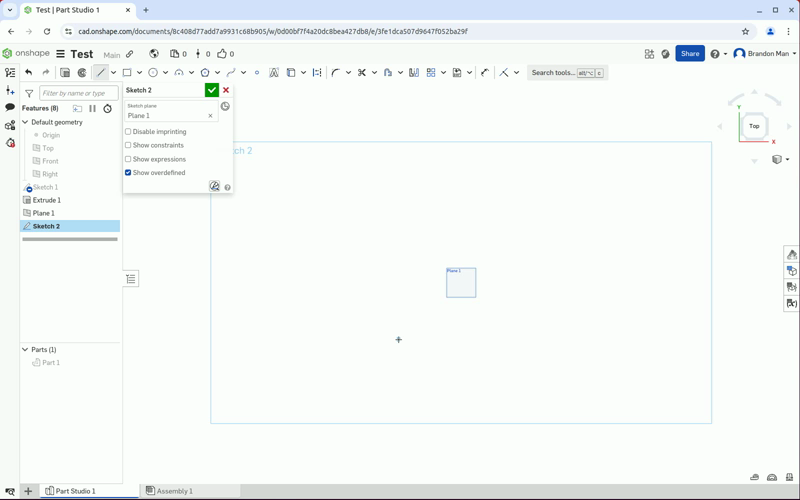
key_down(shift)
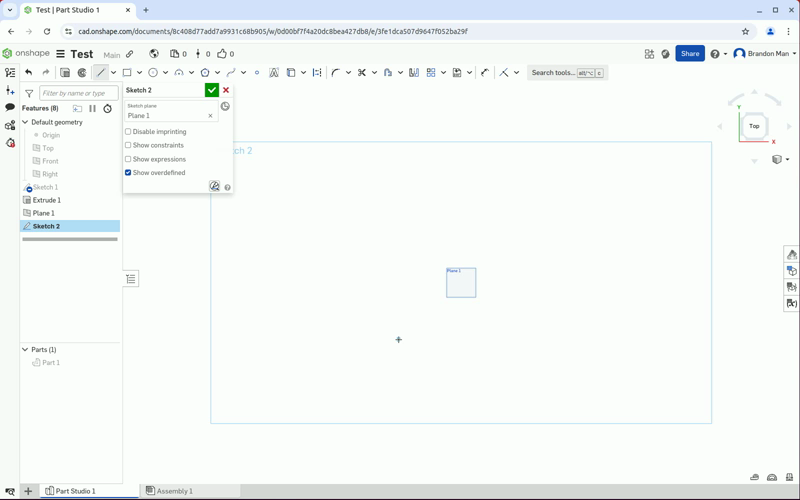
mouse_move(428, 339)
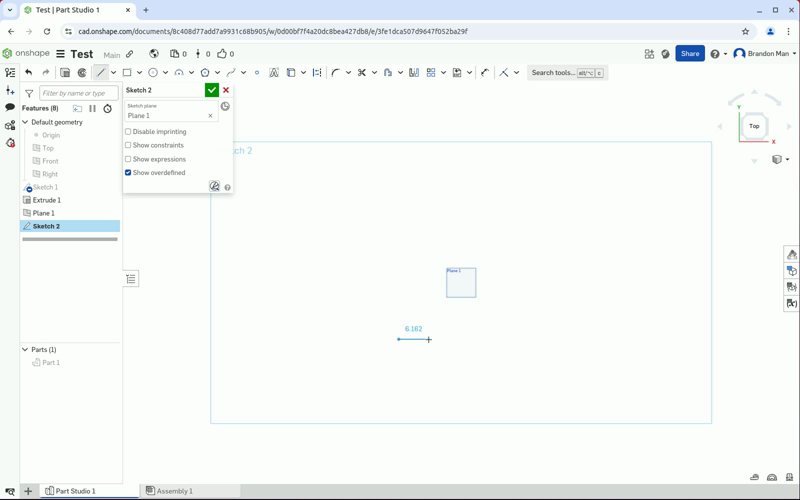
mouse_move(401, 339)
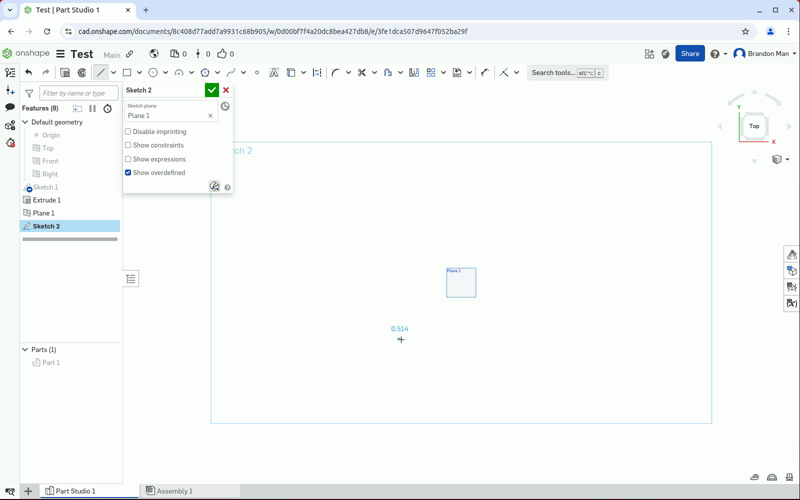
scroll(6)
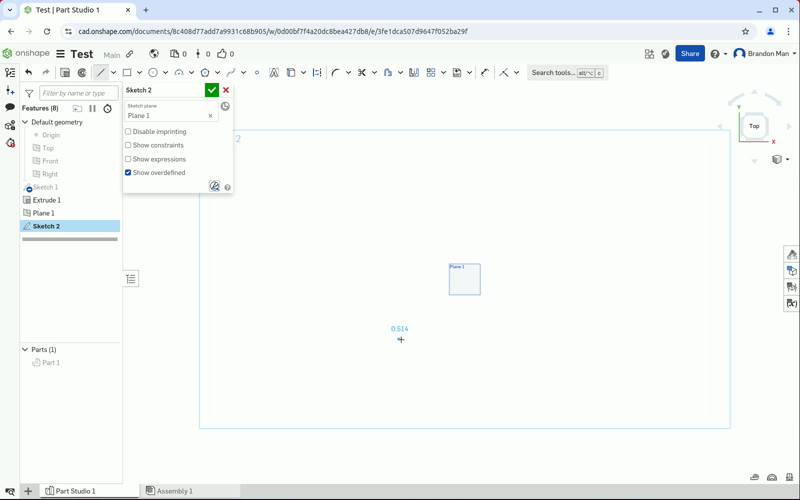
scroll(6)
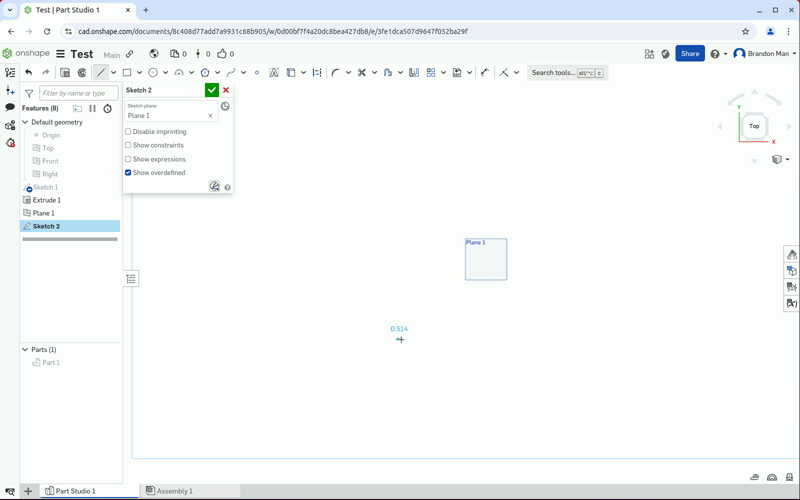
scroll(6)
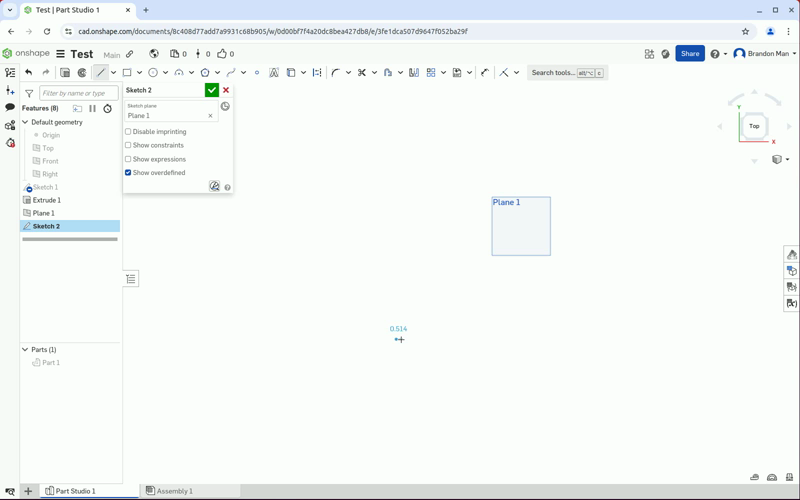
scroll(6)
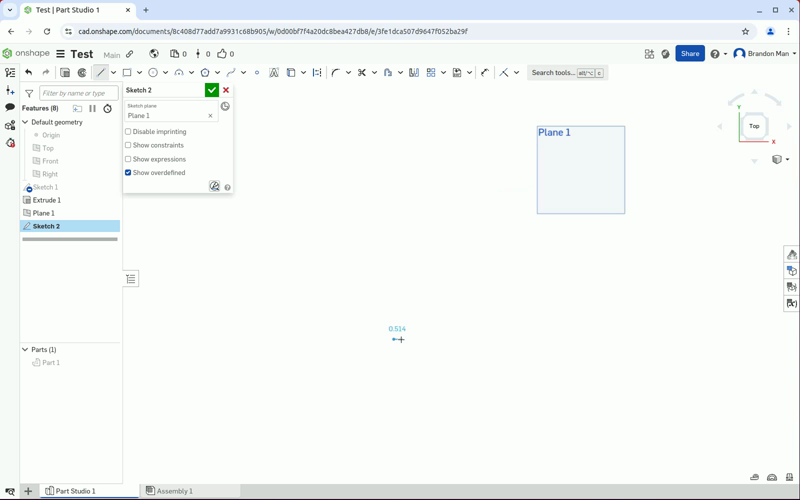
scroll(6)
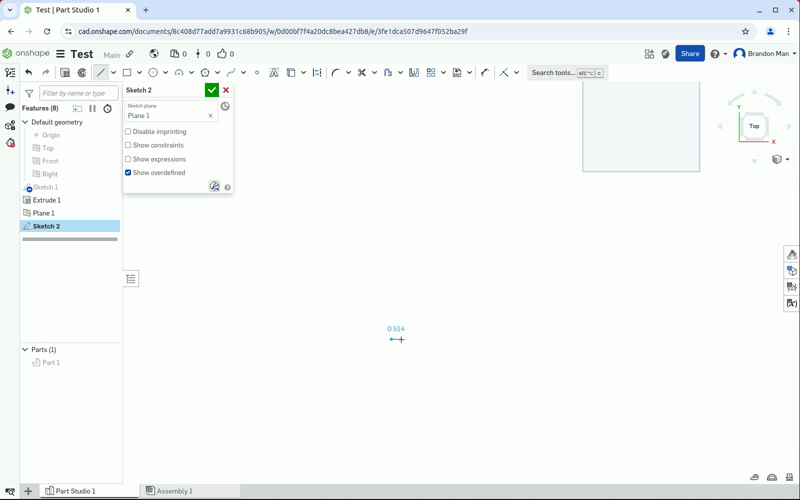
scroll(6)
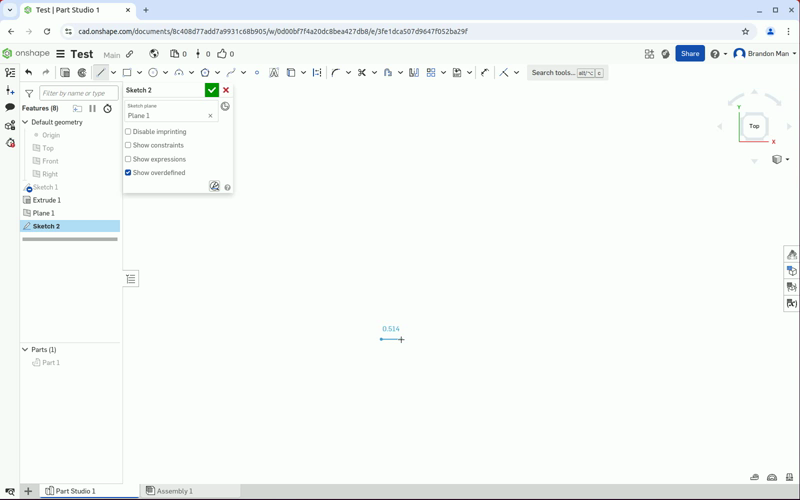
scroll(6)
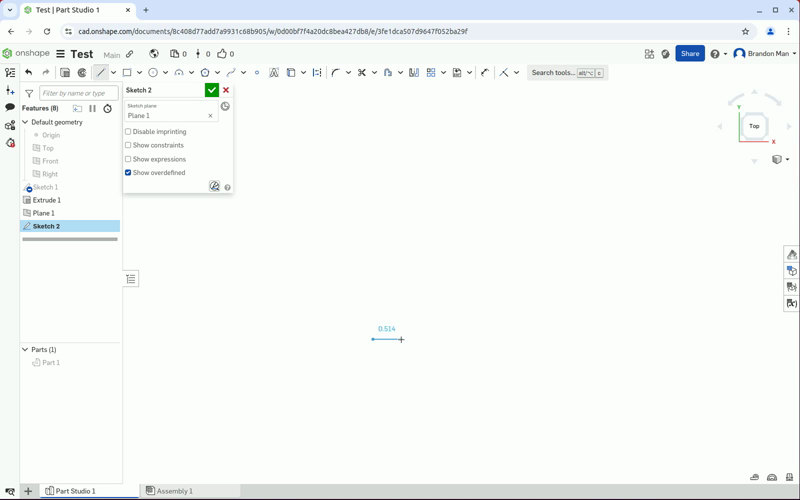
click(401, 339)
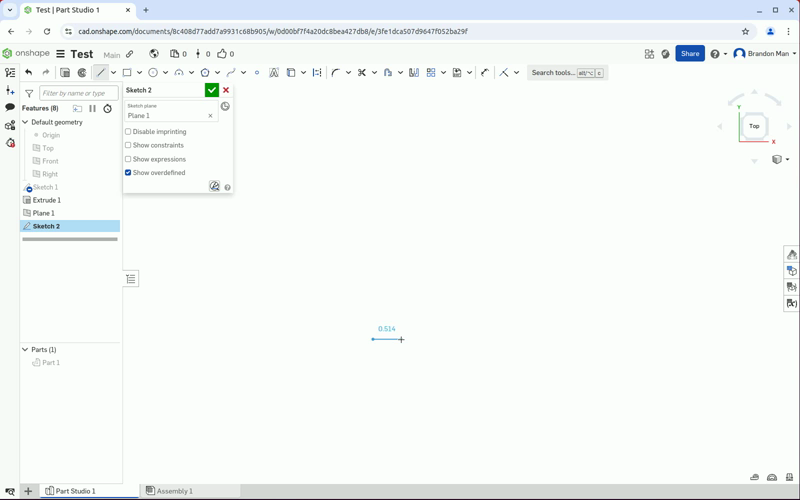
scroll(-6)
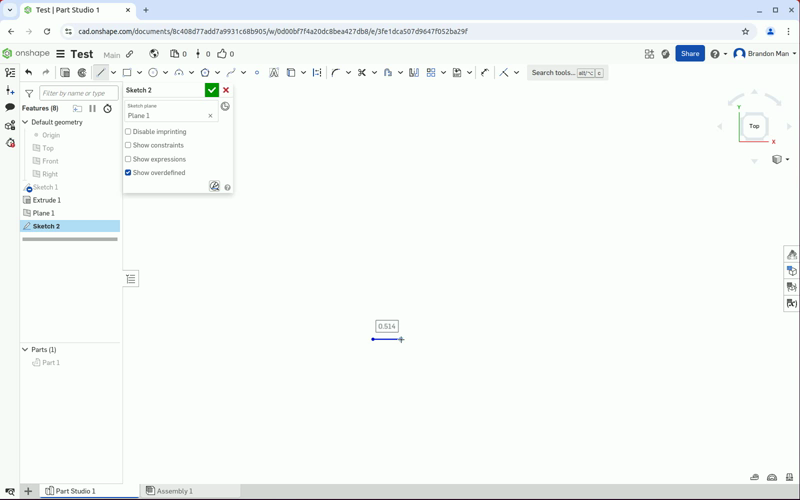
scroll(-6)
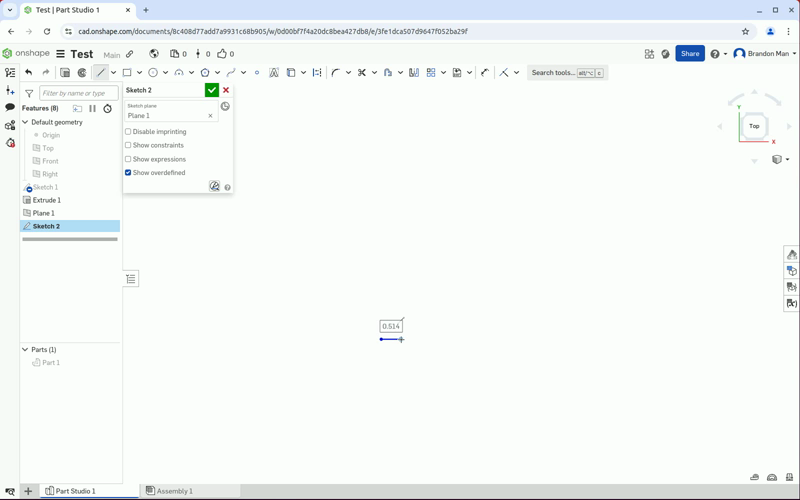
scroll(-6)
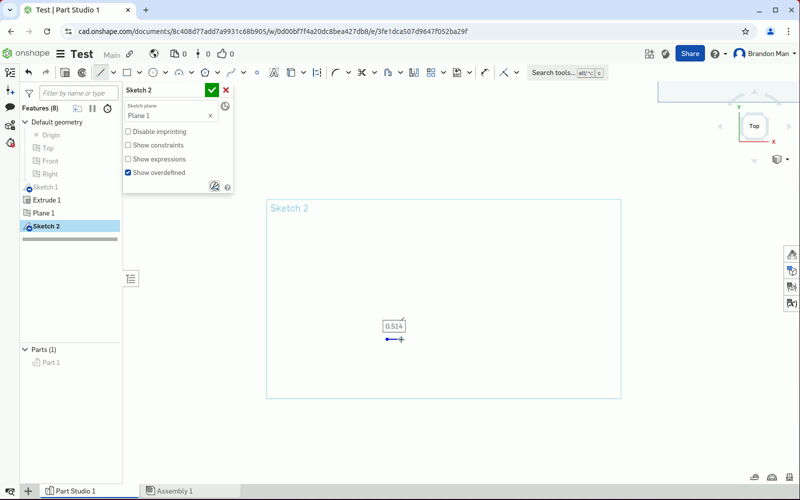
scroll(-6)
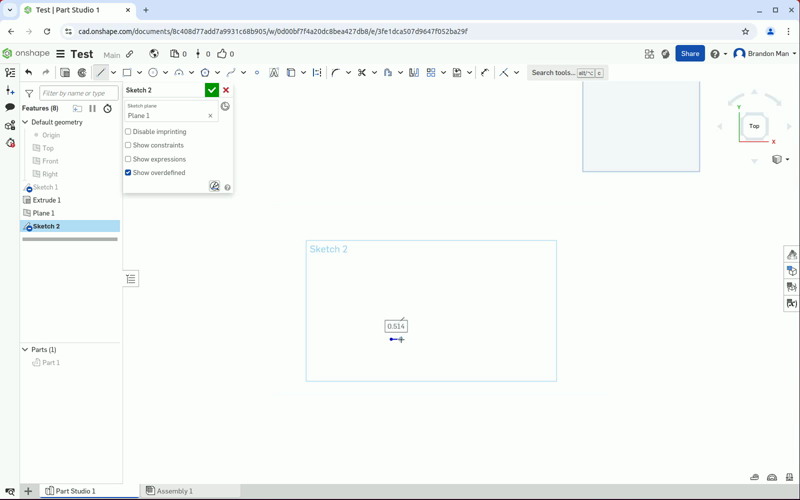
scroll(-6)
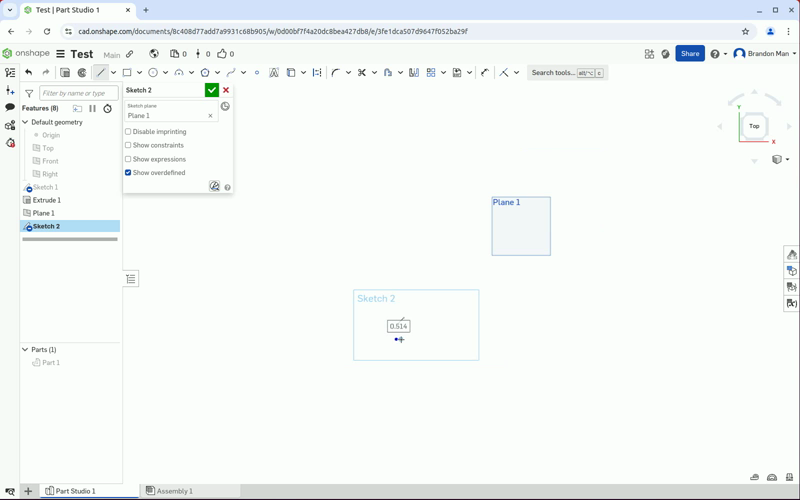
scroll(-6)
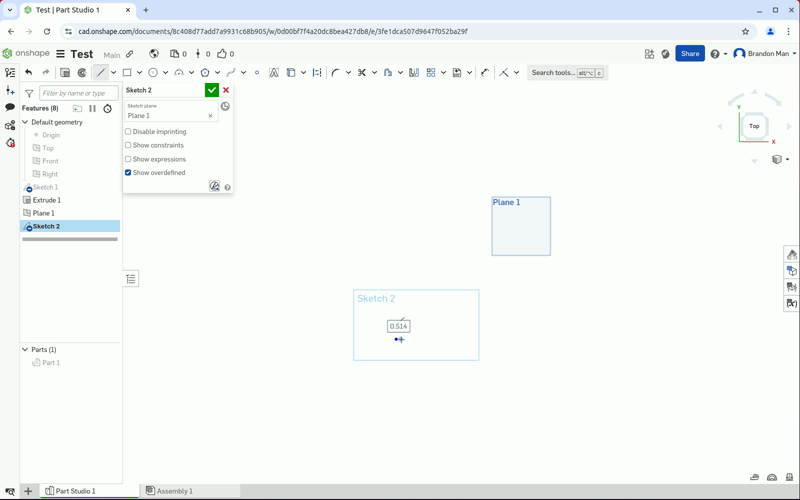
scroll(-6)
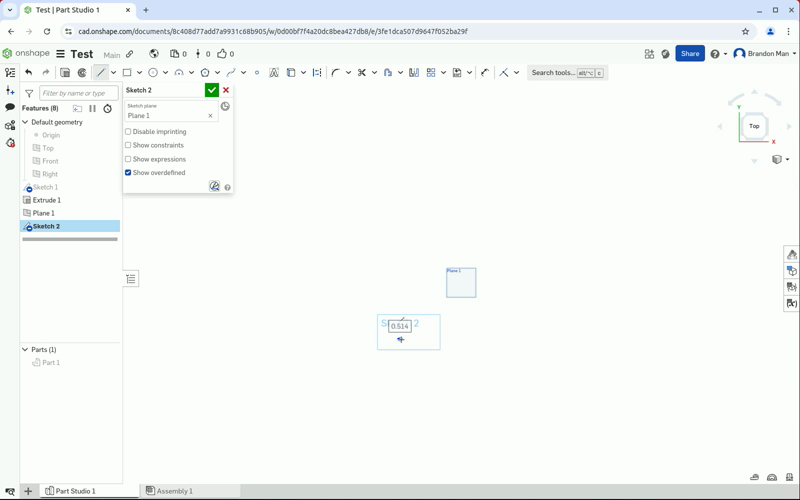
key_up(shift)
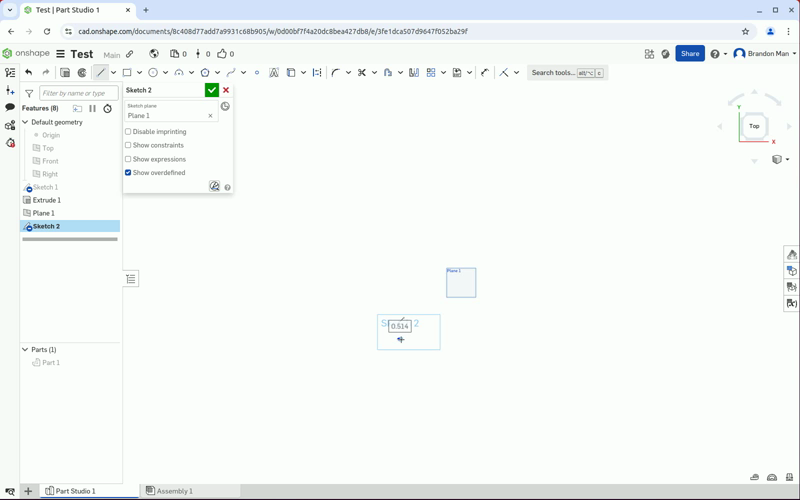
key_down(shift)
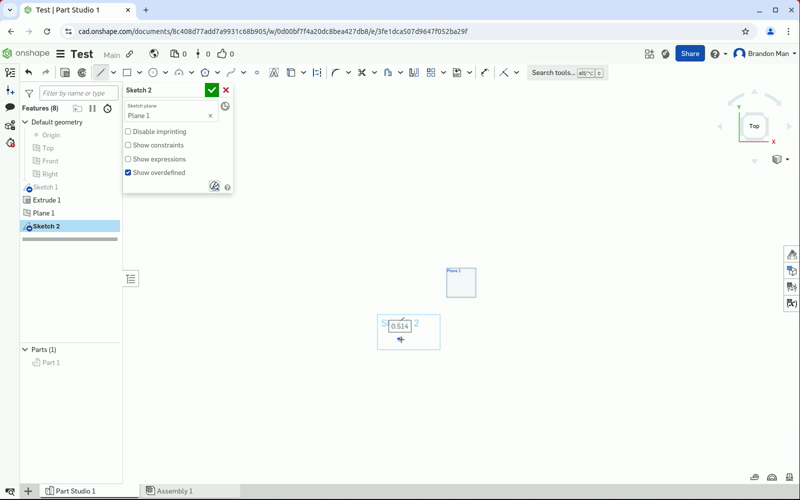
mouse_move(401, 226)
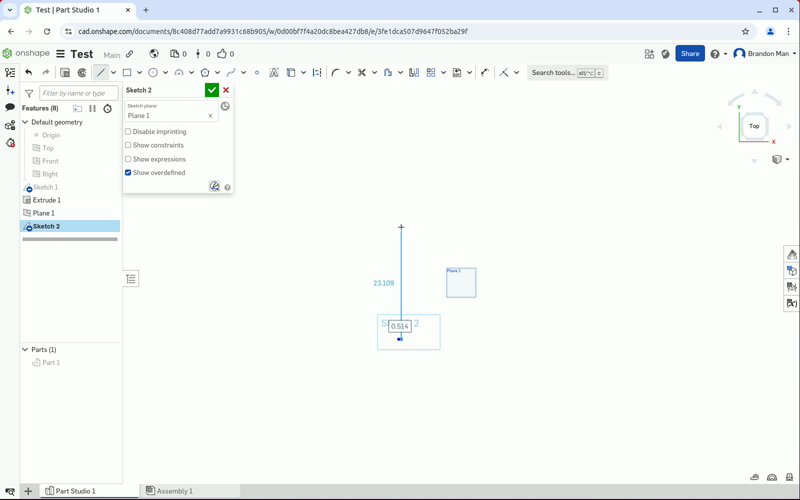
click(401, 226)
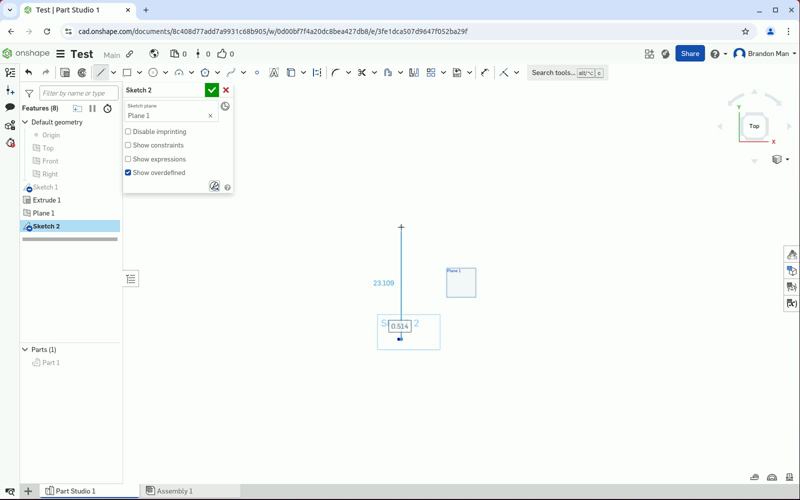
key_up(shift)
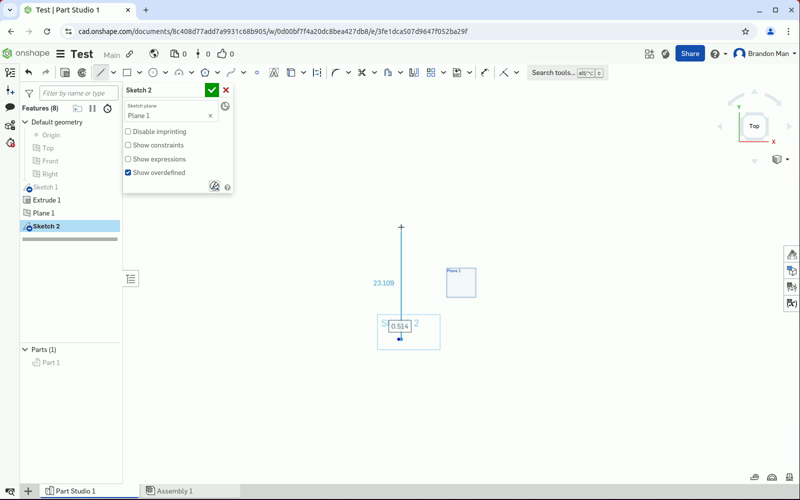
key_down(shift)
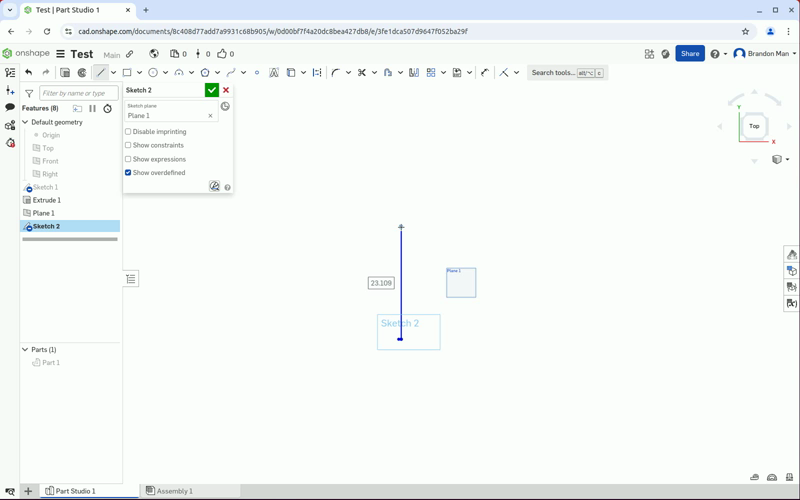
mouse_move(431, 226)
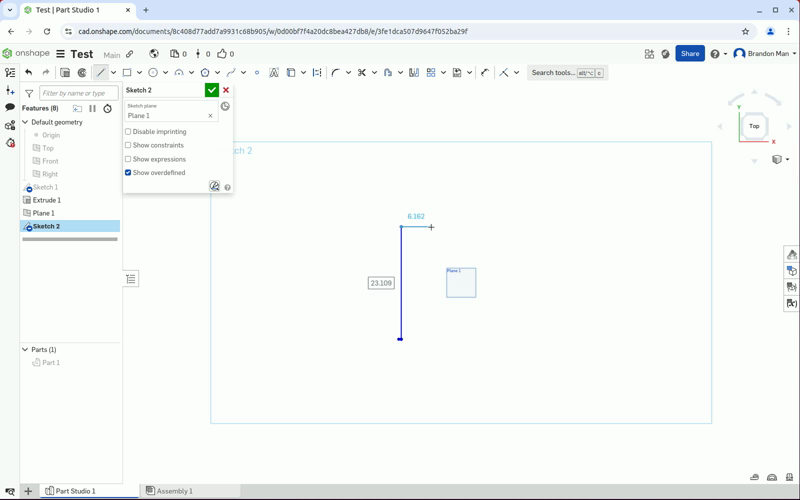
mouse_move(398, 226)
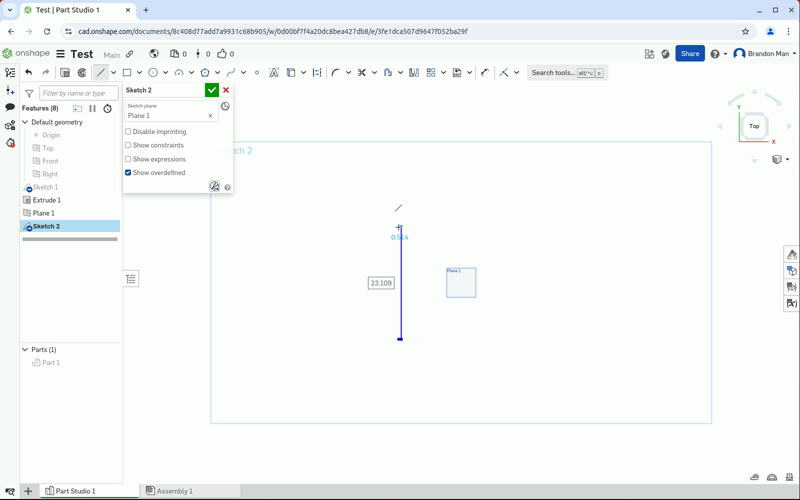
scroll(6)
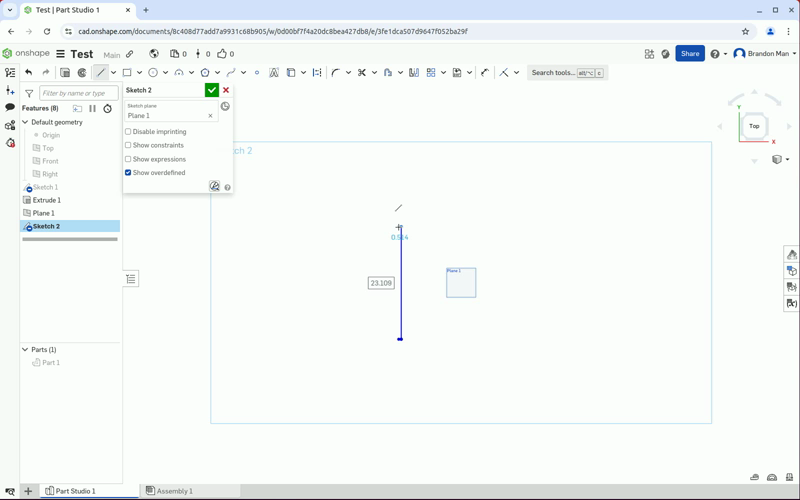
scroll(6)
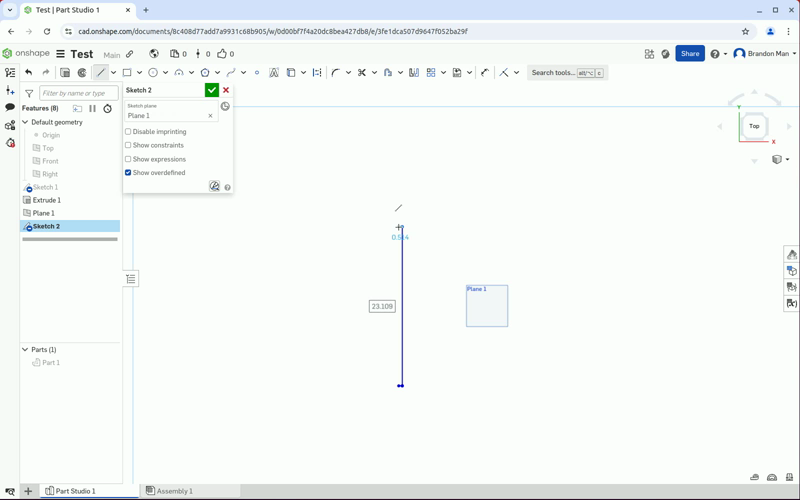
scroll(6)
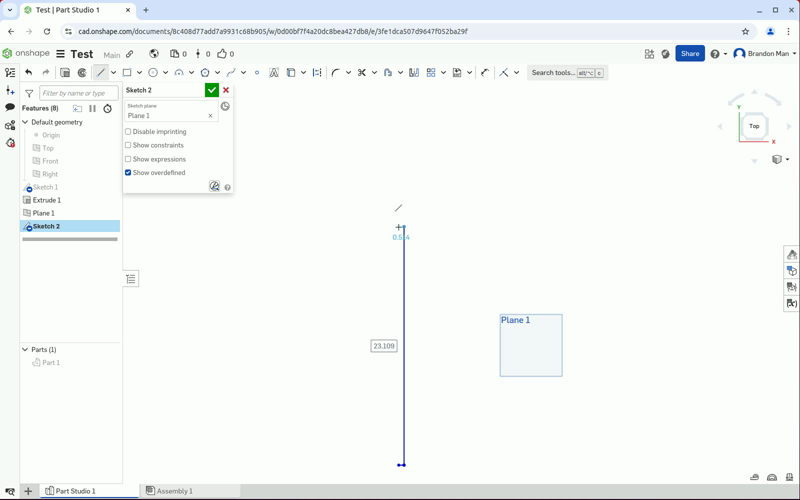
scroll(6)
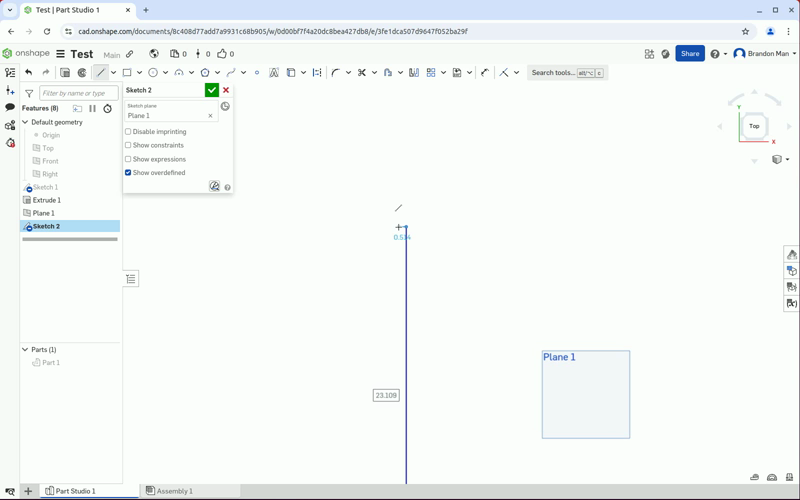
scroll(6)
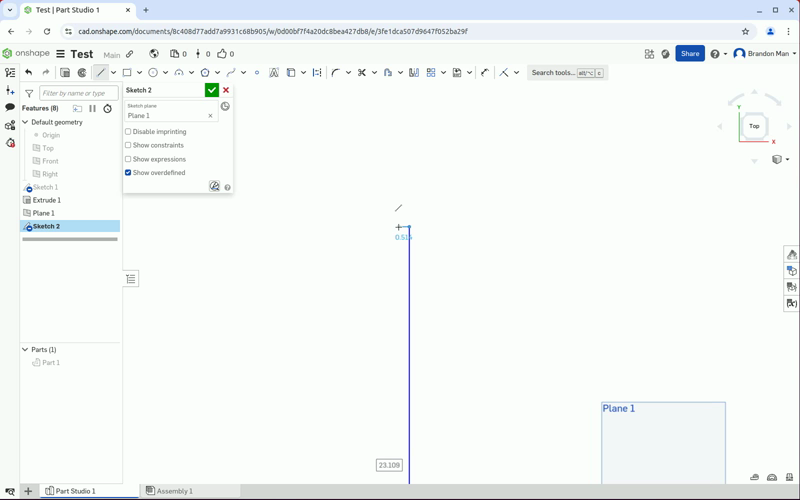
scroll(6)
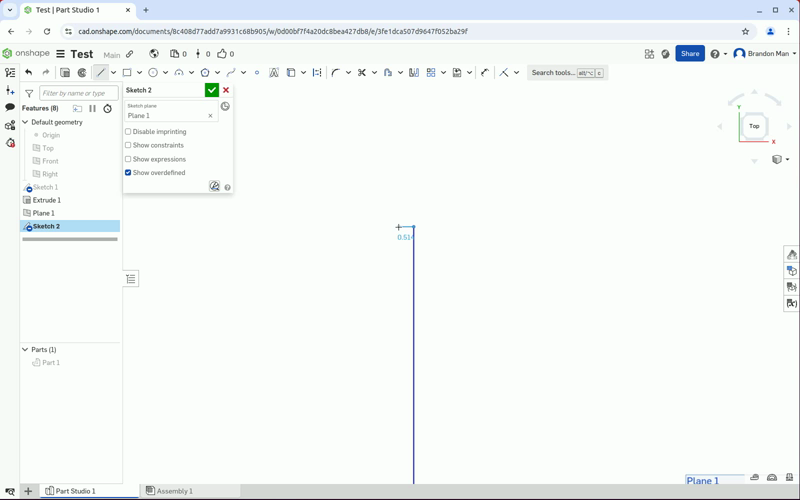
scroll(6)
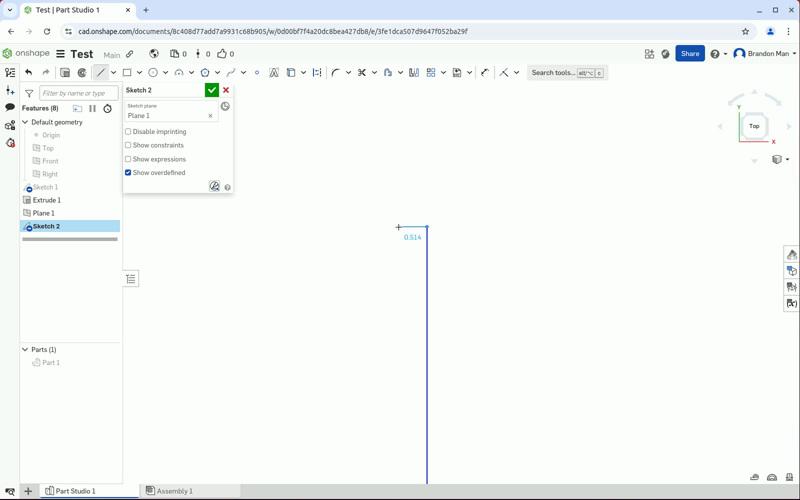
click(398, 226)
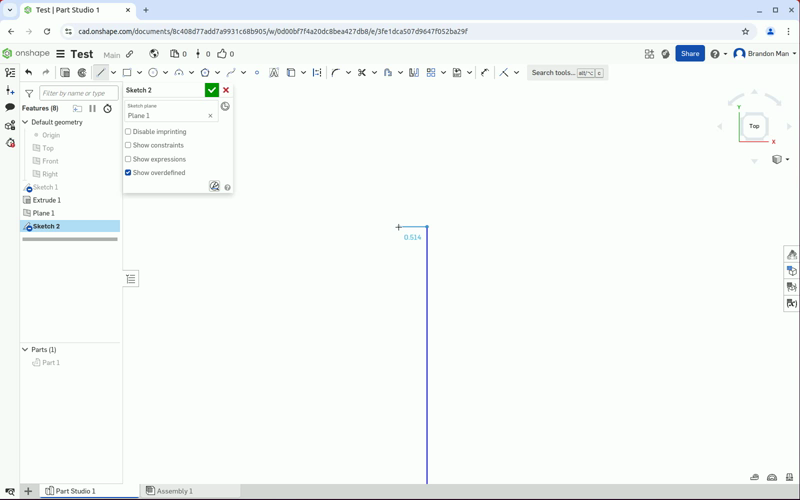
scroll(-6)
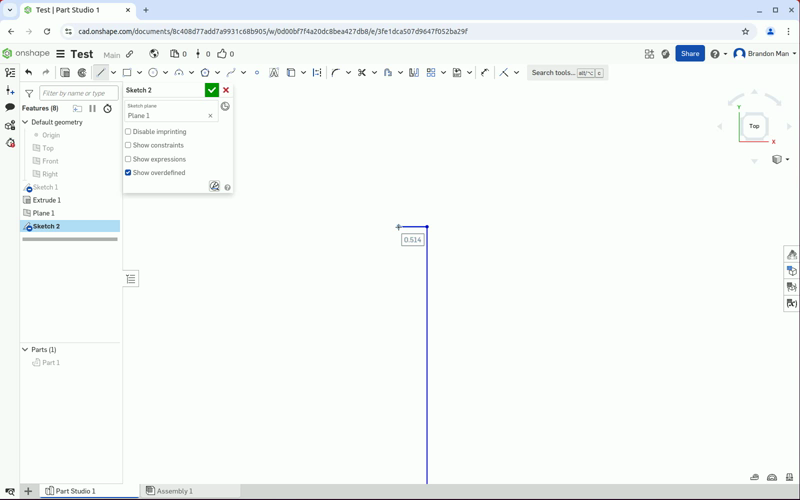
scroll(-6)
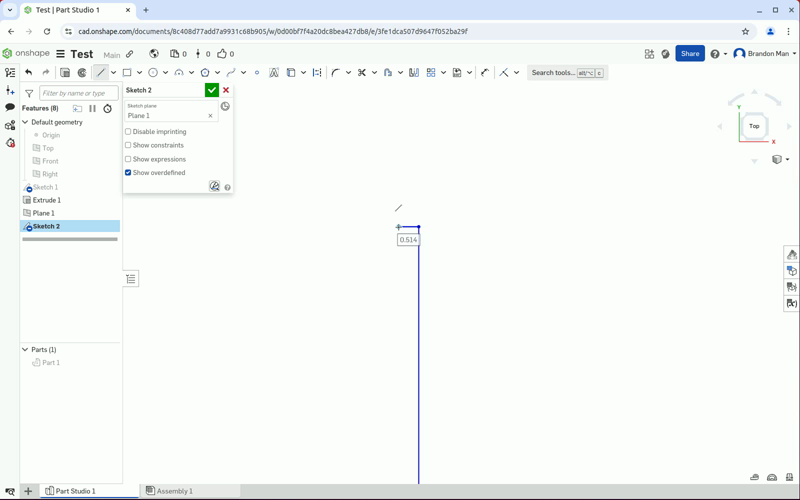
scroll(-6)
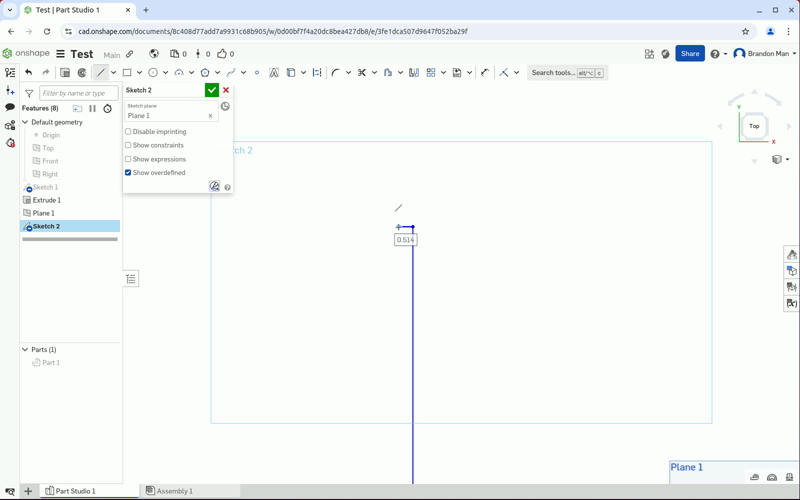
scroll(-6)
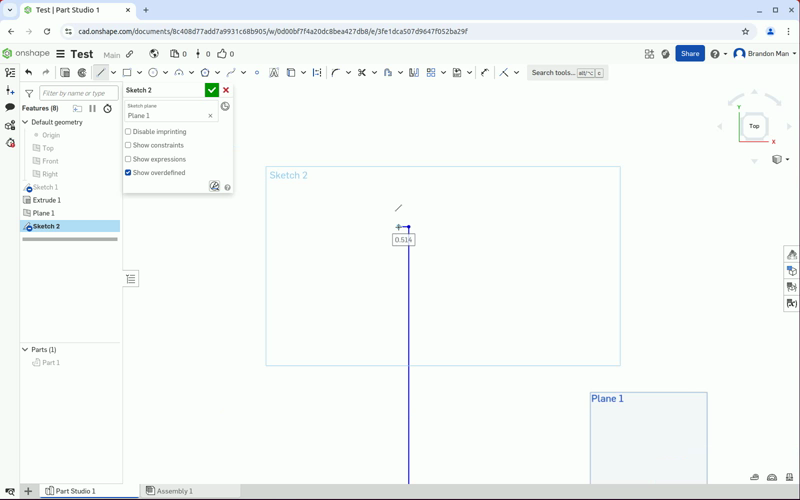
scroll(-6)
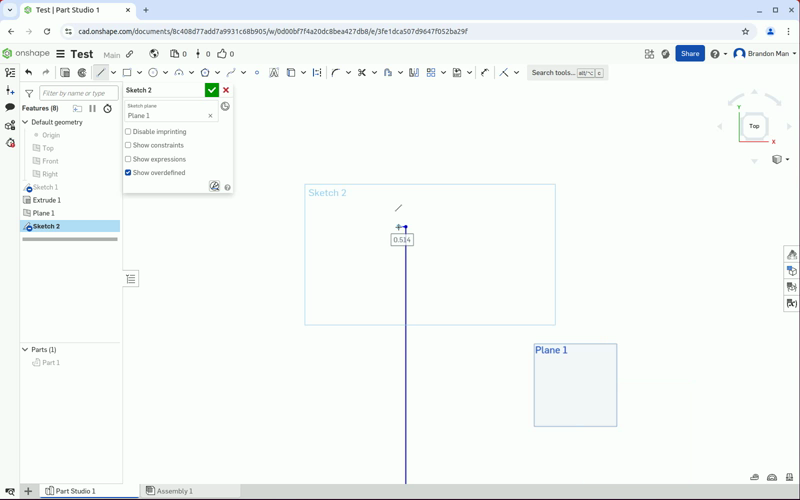
scroll(-6)
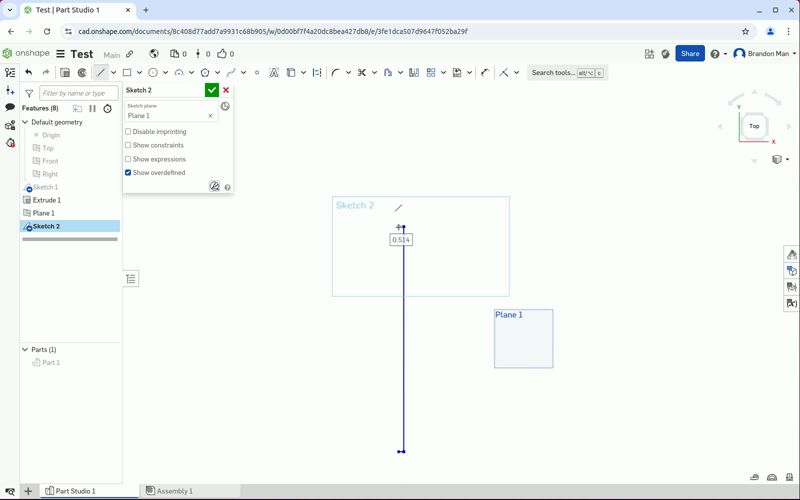
scroll(-6)
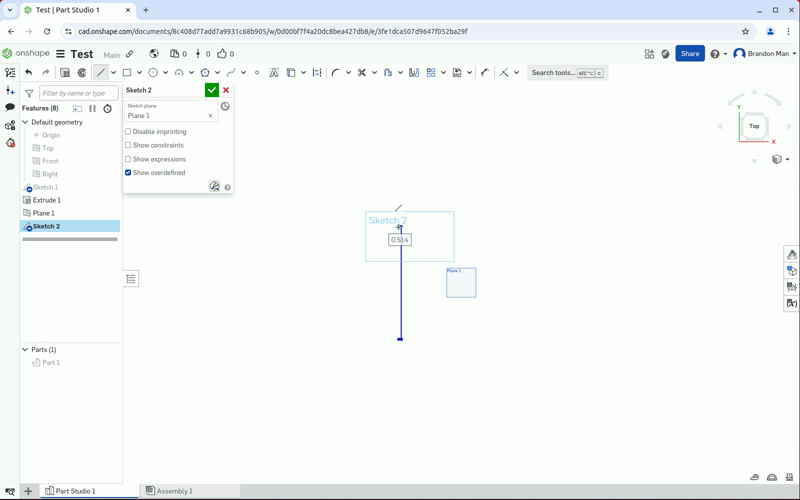
key_up(shift)
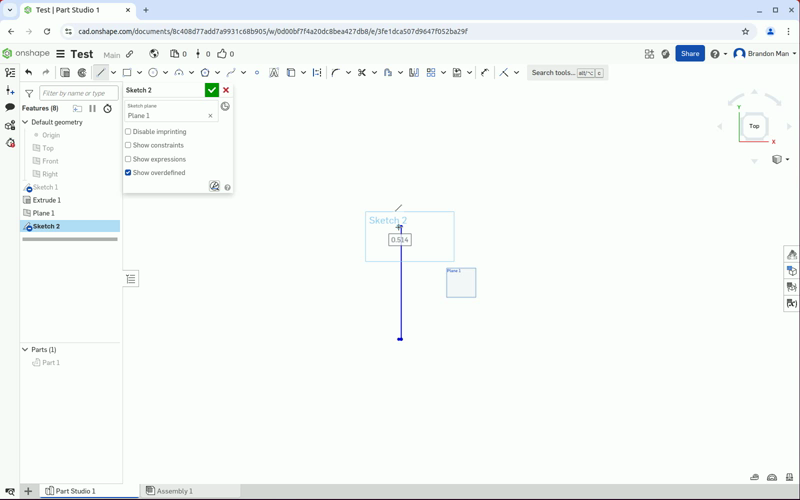
key_down(shift)
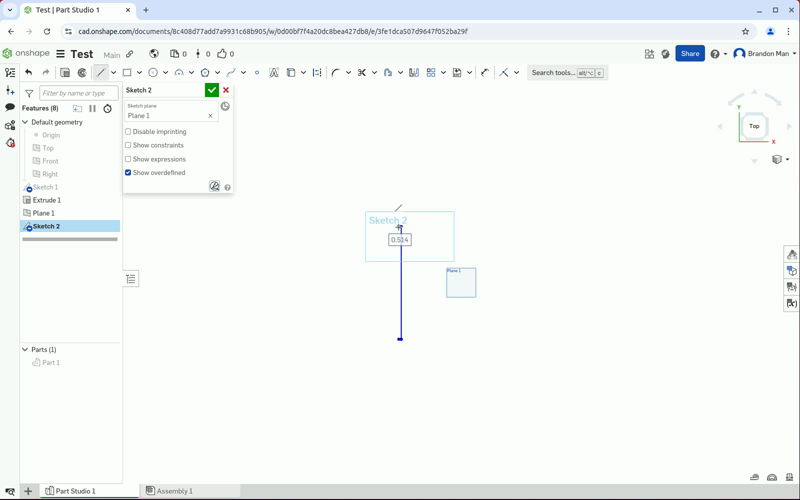
mouse_move(398, 339)
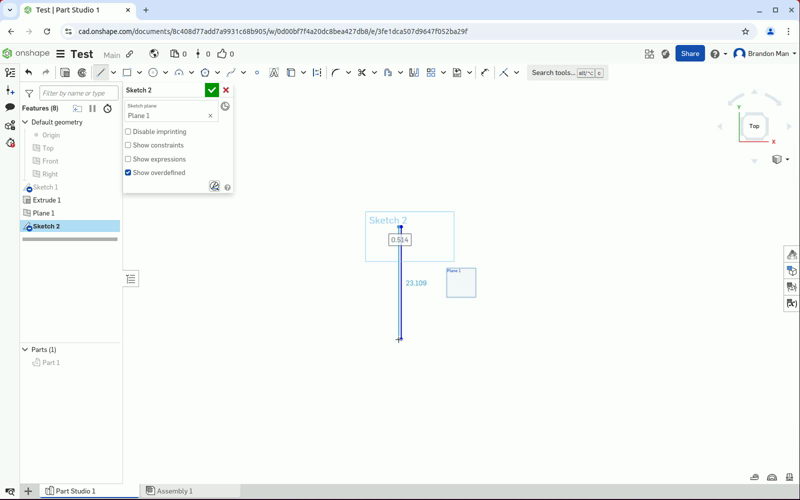
scroll(6)
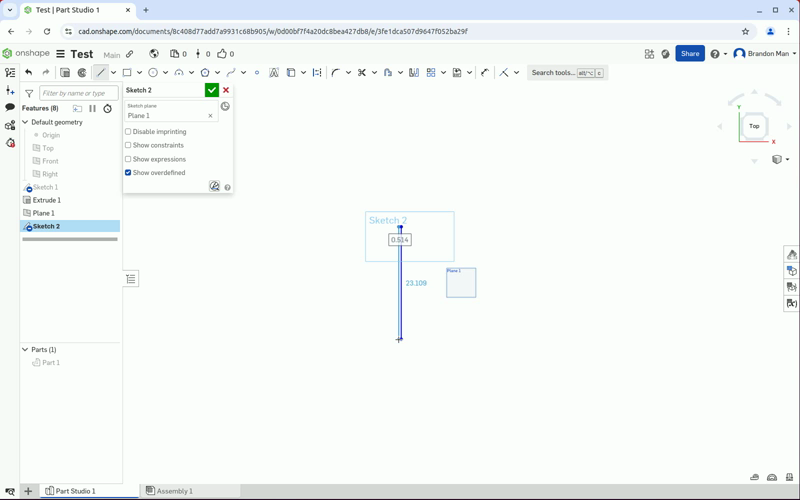
scroll(6)
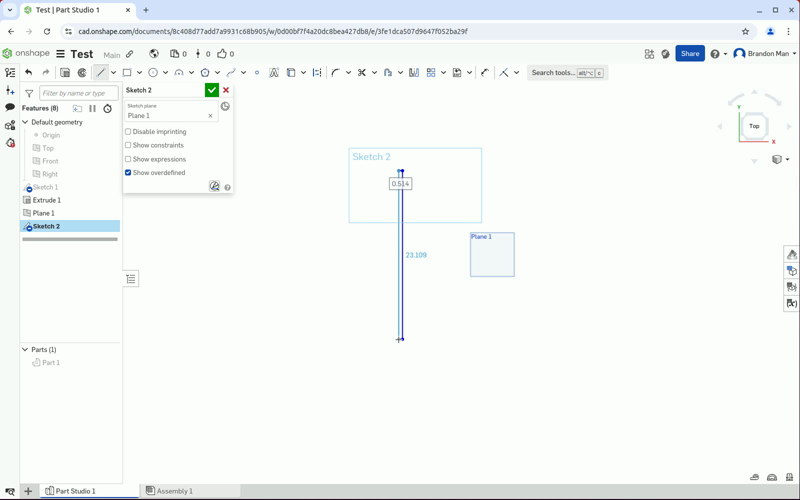
scroll(6)
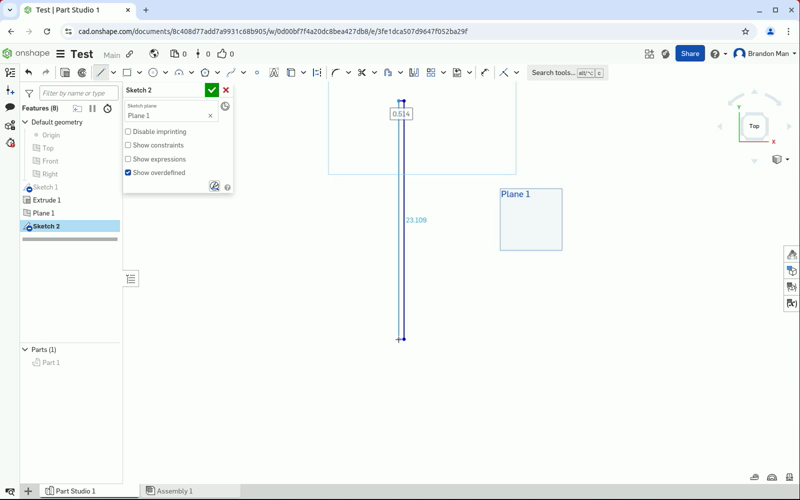
scroll(6)
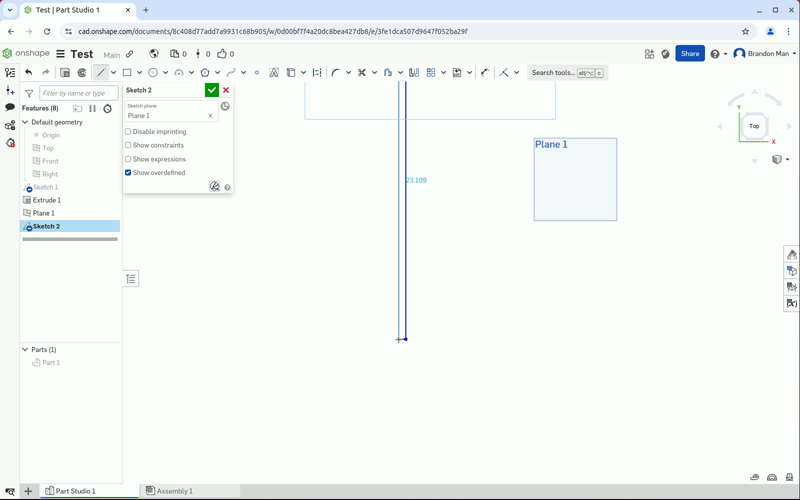
scroll(6)
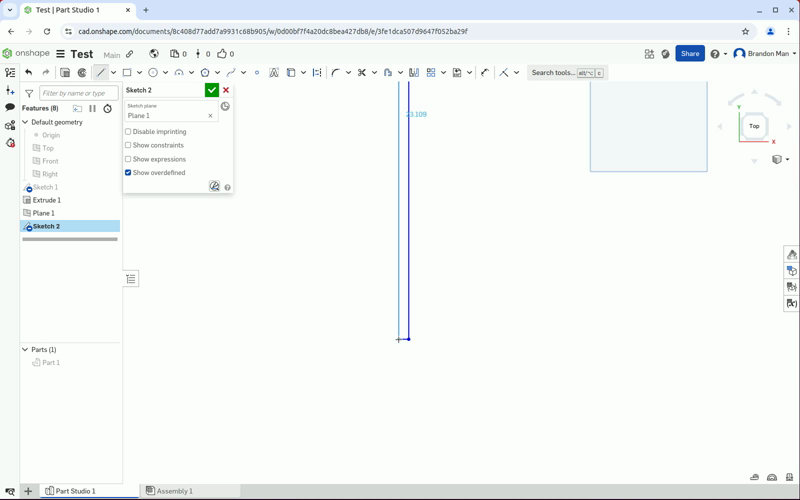
scroll(6)
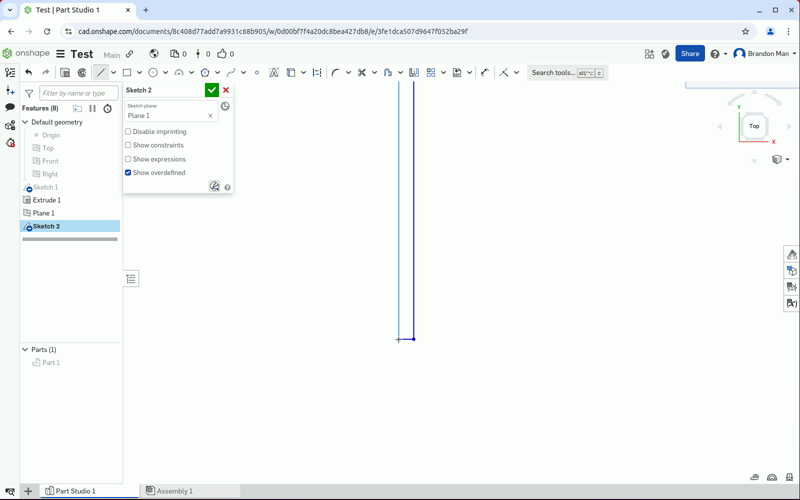
scroll(6)
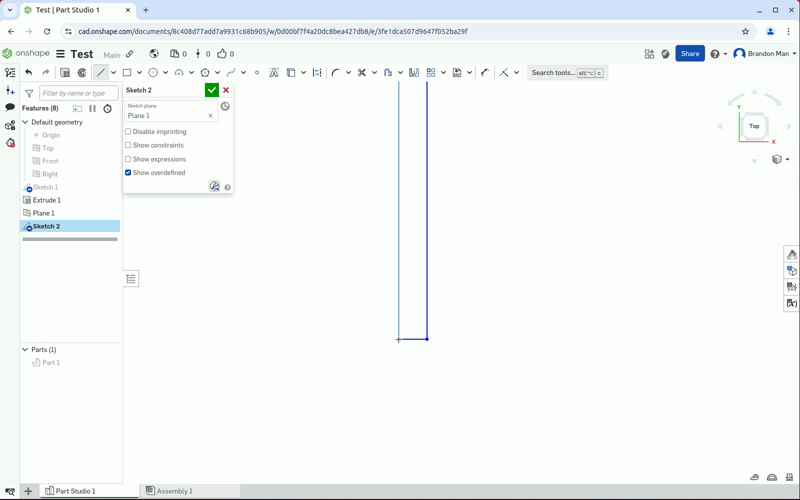
key_up(shift)
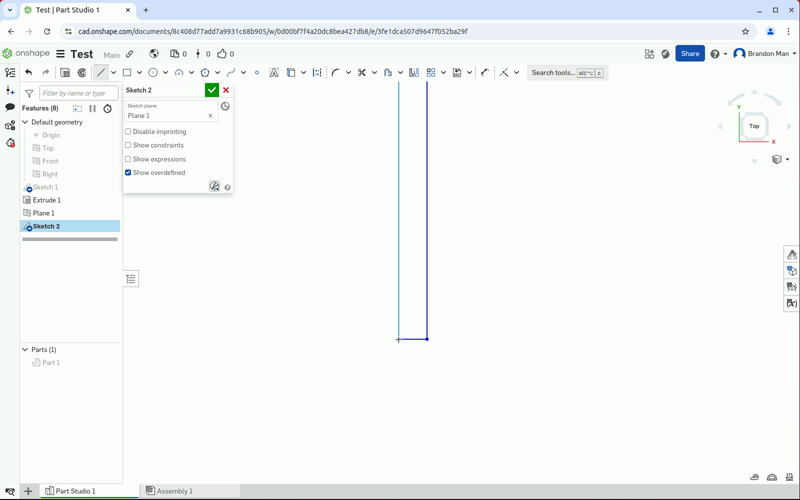
click(398, 339)
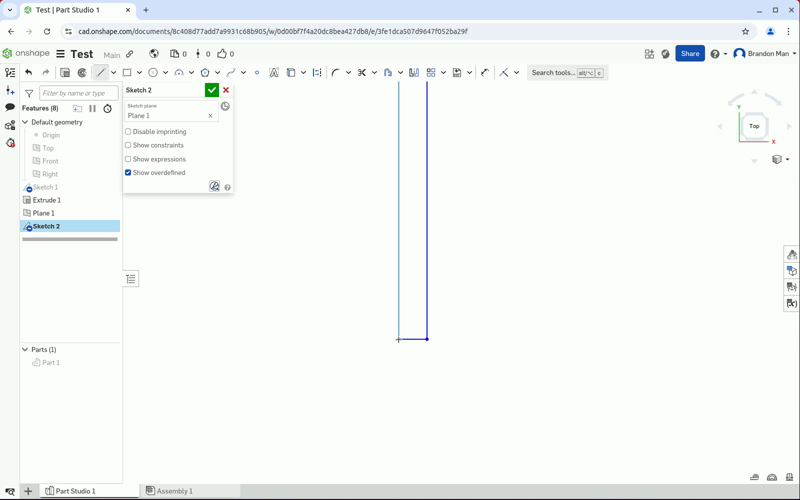
scroll(-6)
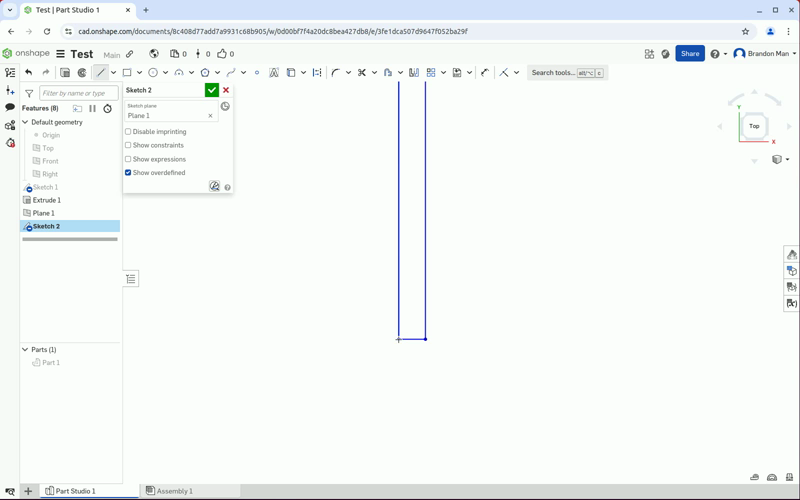
scroll(-6)
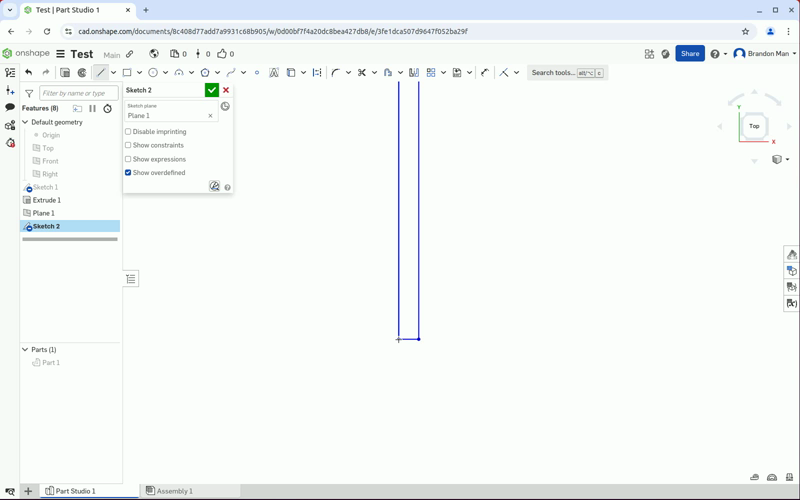
scroll(-6)
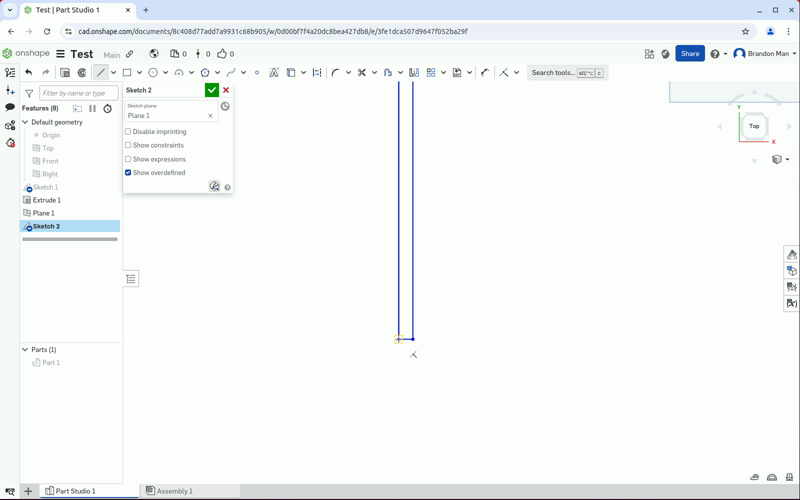
scroll(-6)
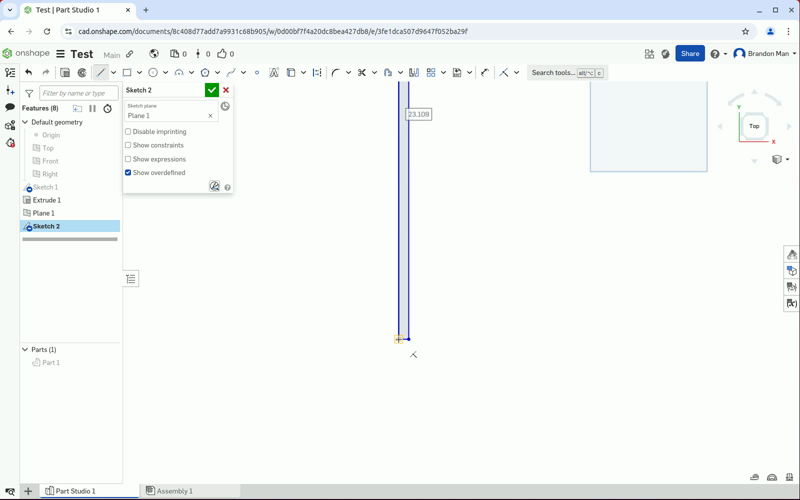
scroll(-6)
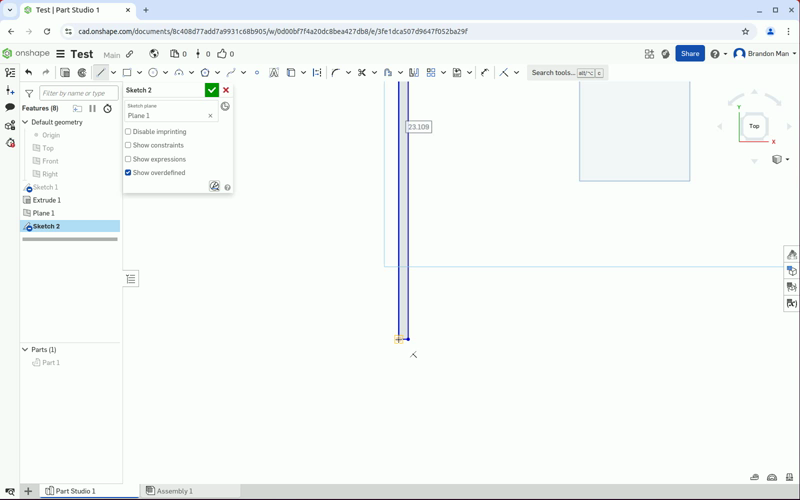
scroll(-6)
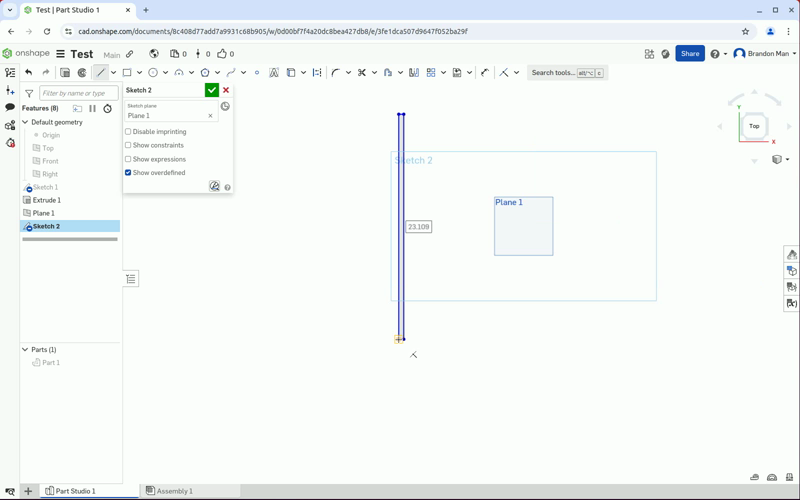
scroll(-6)
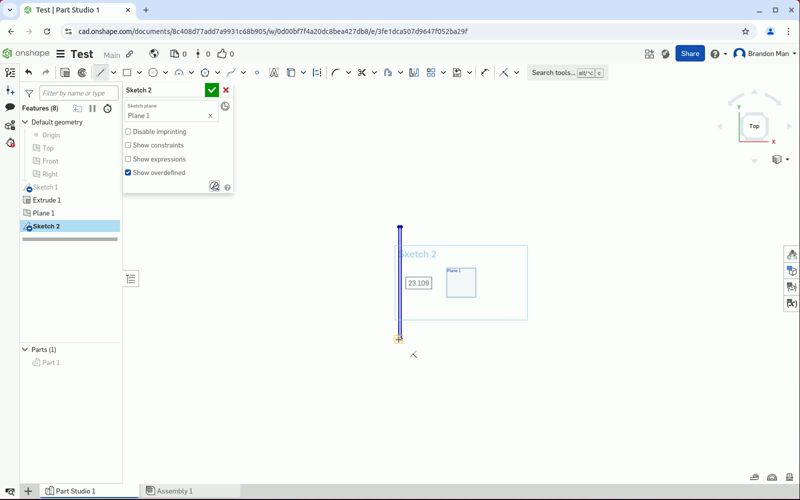
key(esc)
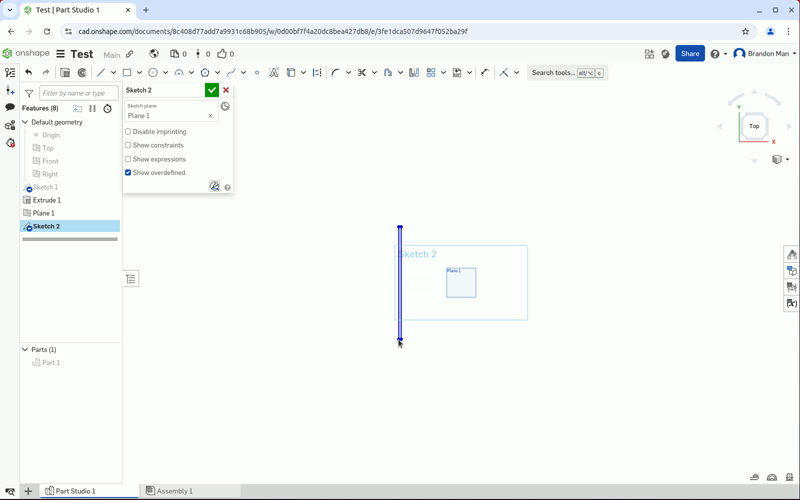
mouse_move(399, 288)
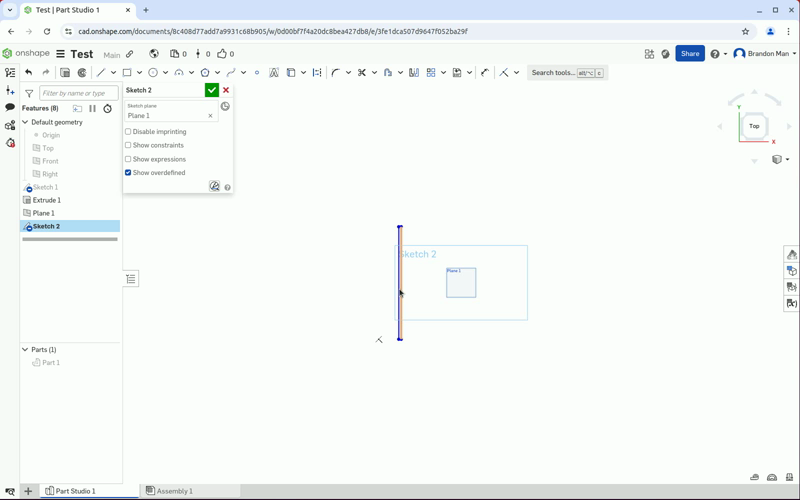
scroll(6)
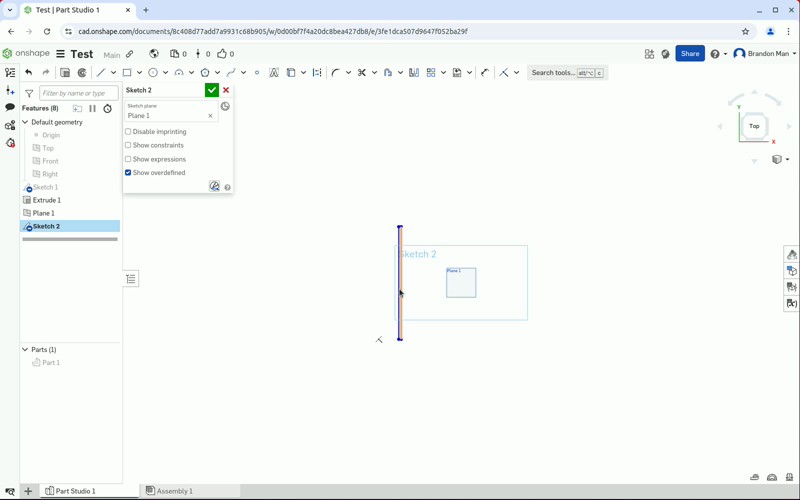
scroll(6)
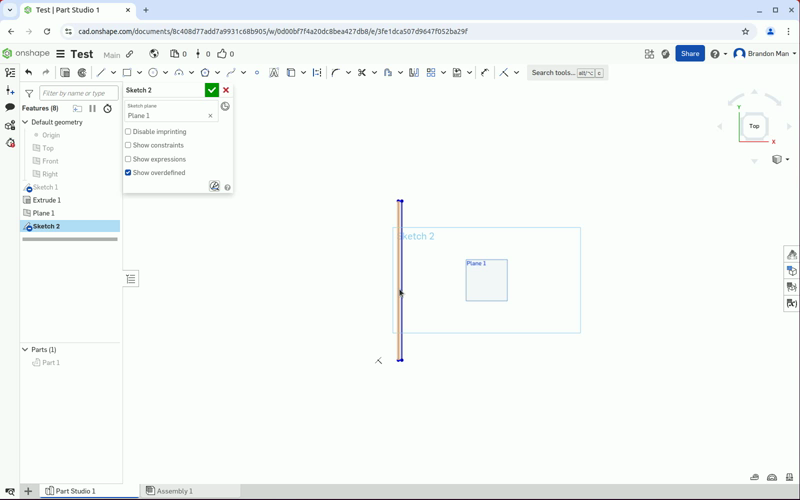
scroll(6)
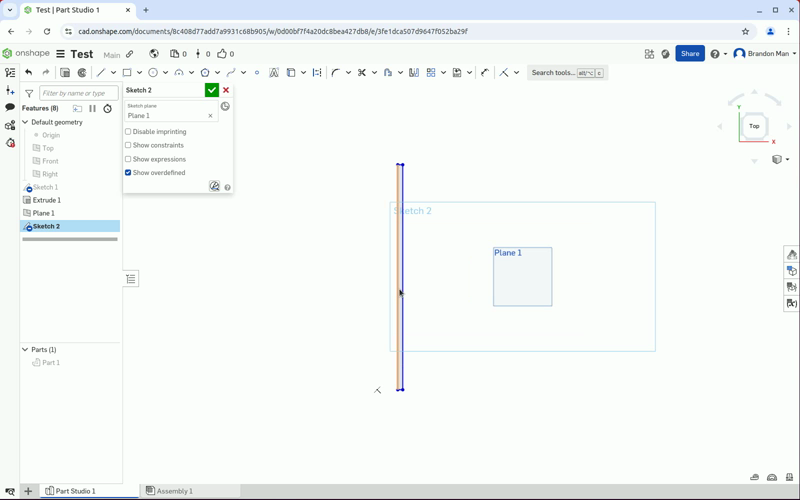
scroll(6)
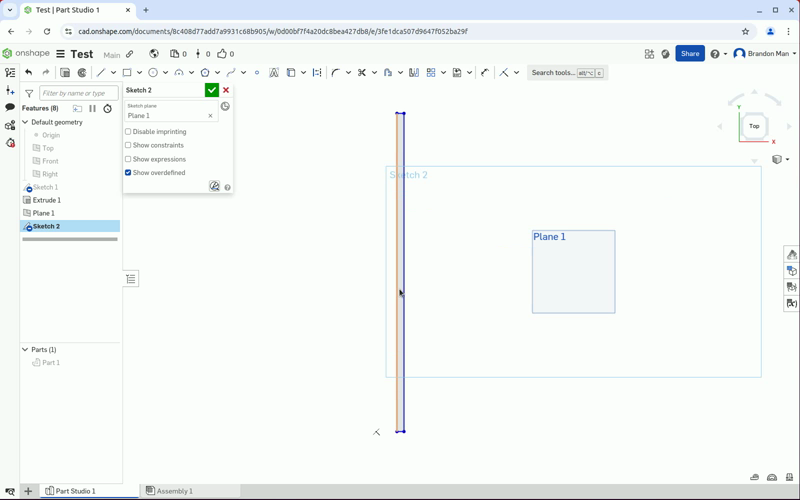
scroll(6)
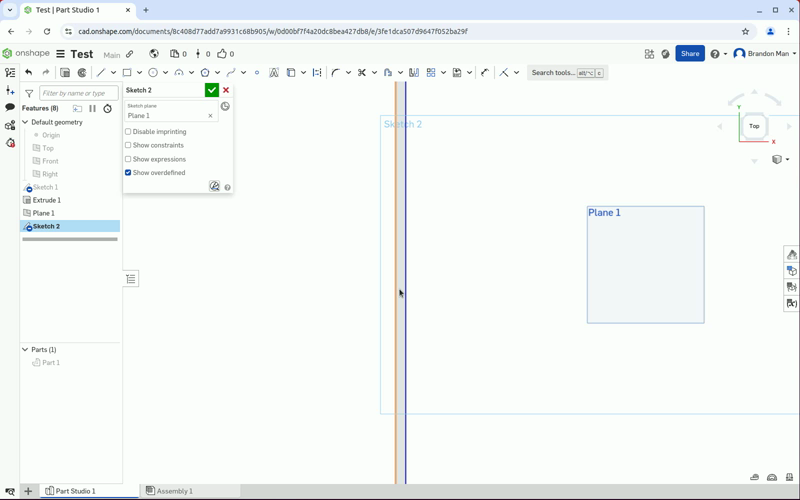
scroll(6)
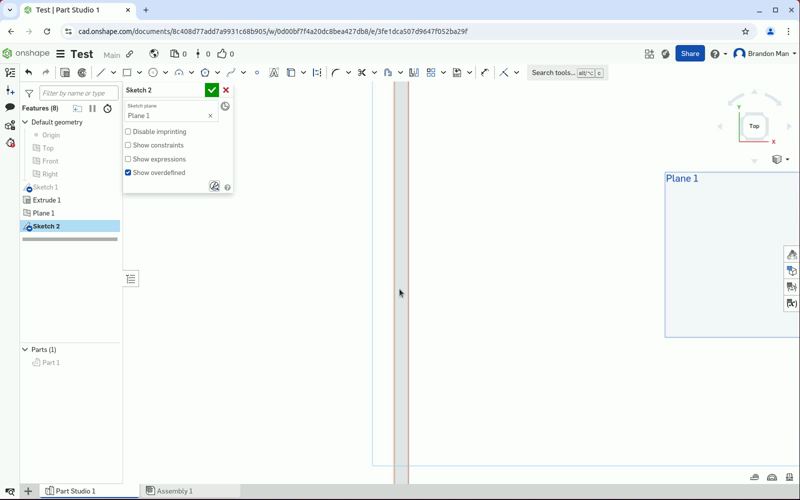
scroll(6)
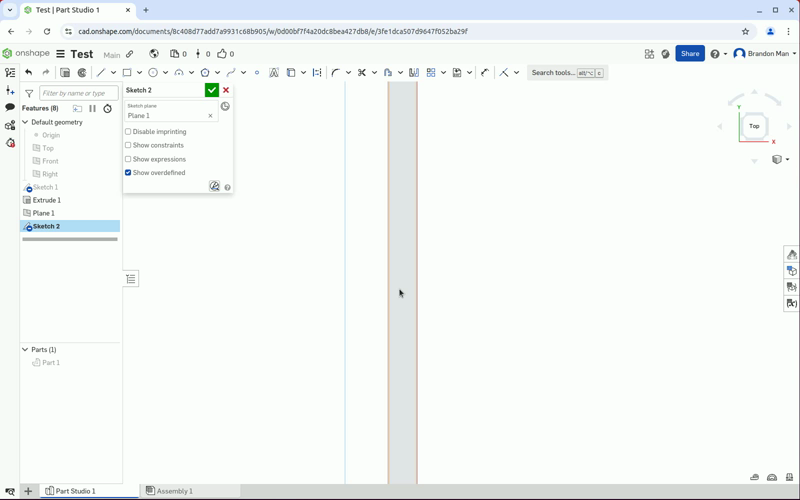
click(399, 288)
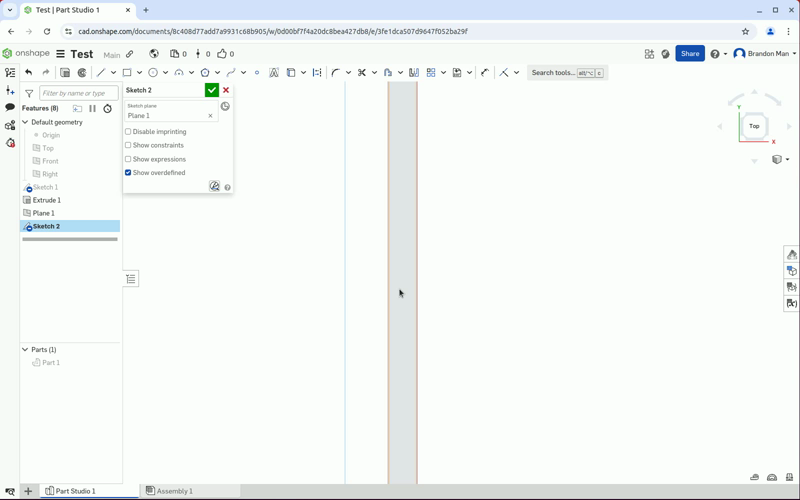
scroll(-6)
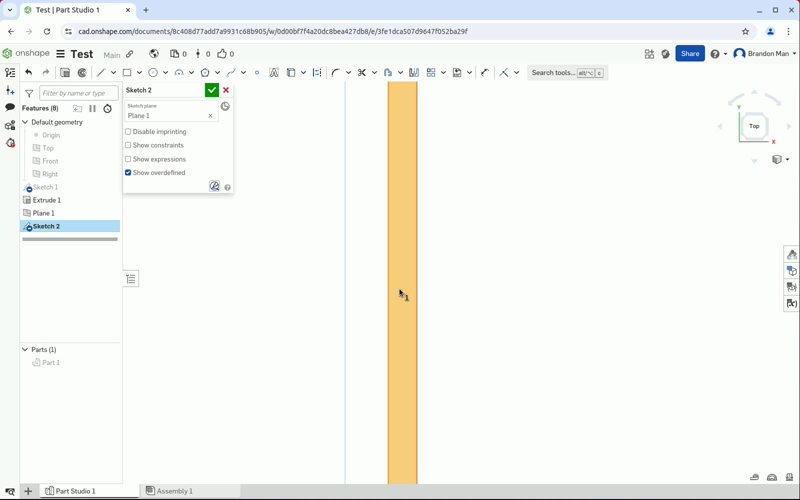
scroll(-6)
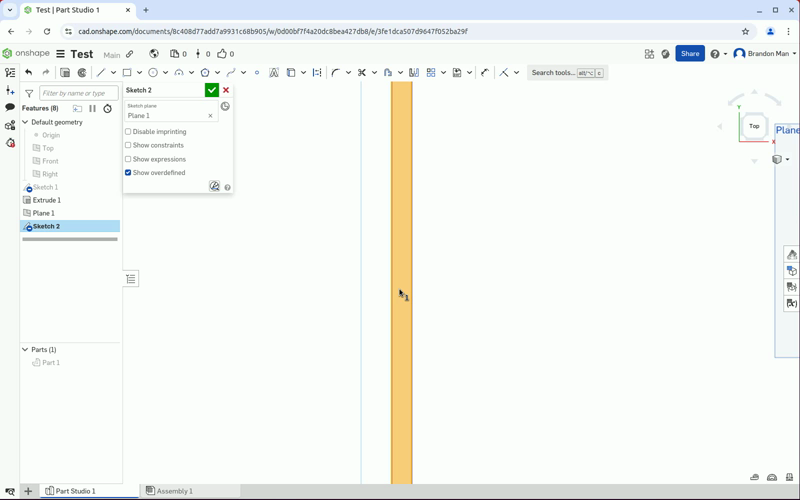
scroll(-6)
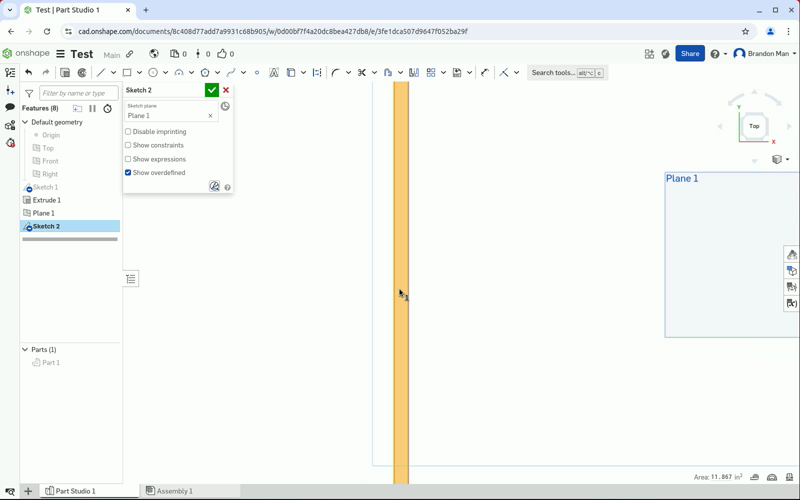
scroll(-6)
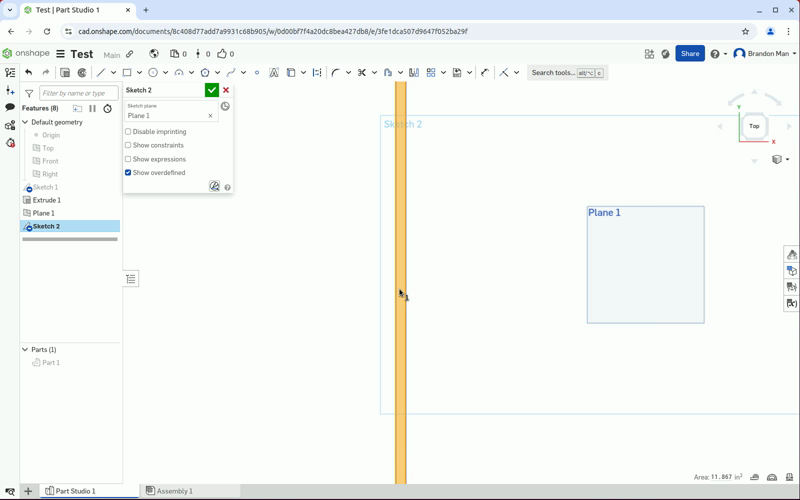
scroll(-6)
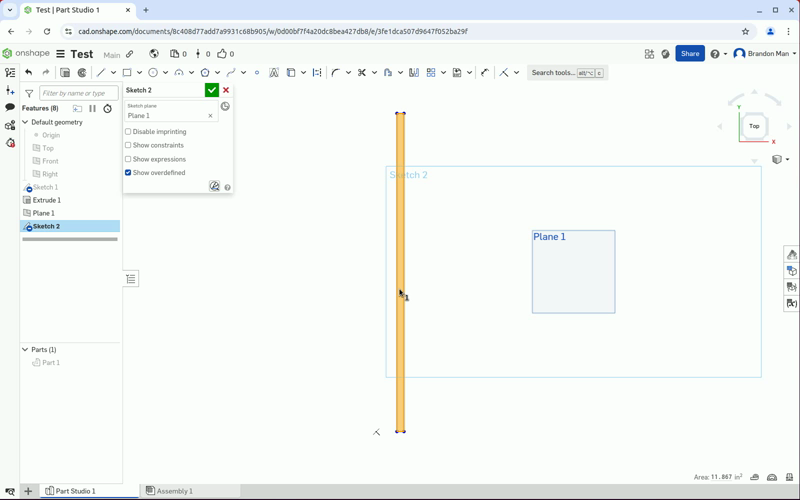
scroll(-6)
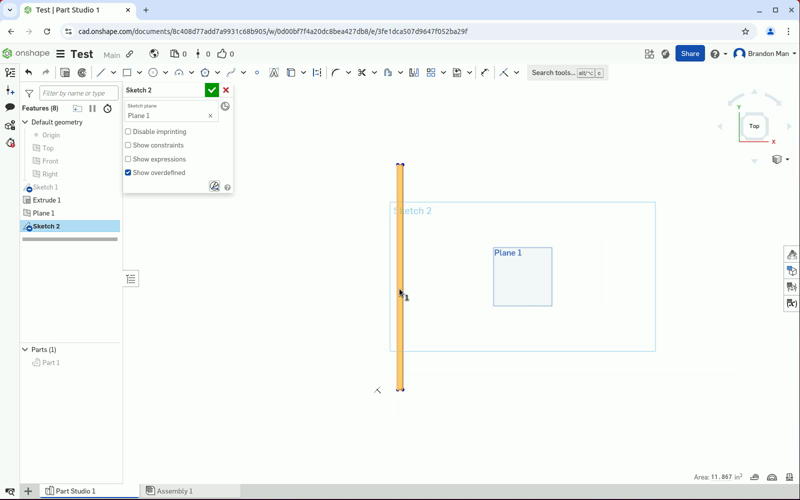
scroll(-6)
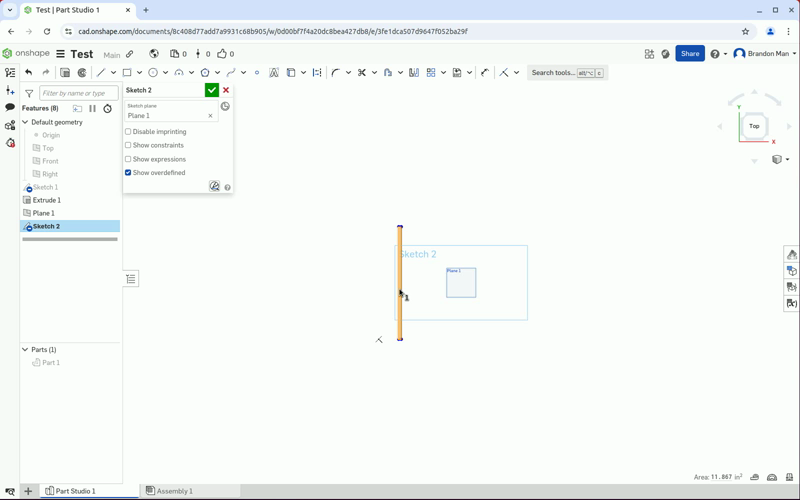
mouse_move(73, 352)
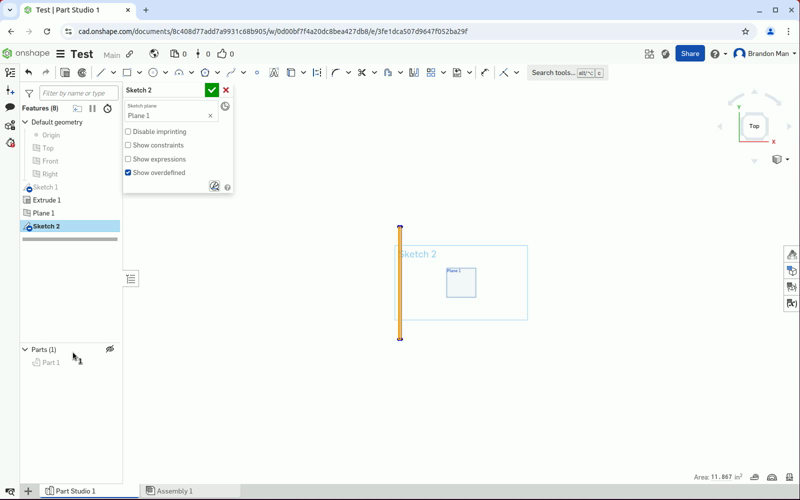
key(shift+y)
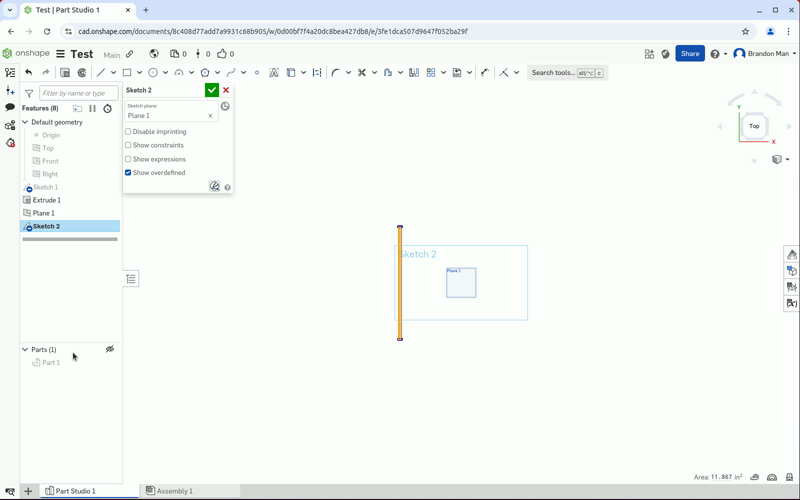
key(shift+e)
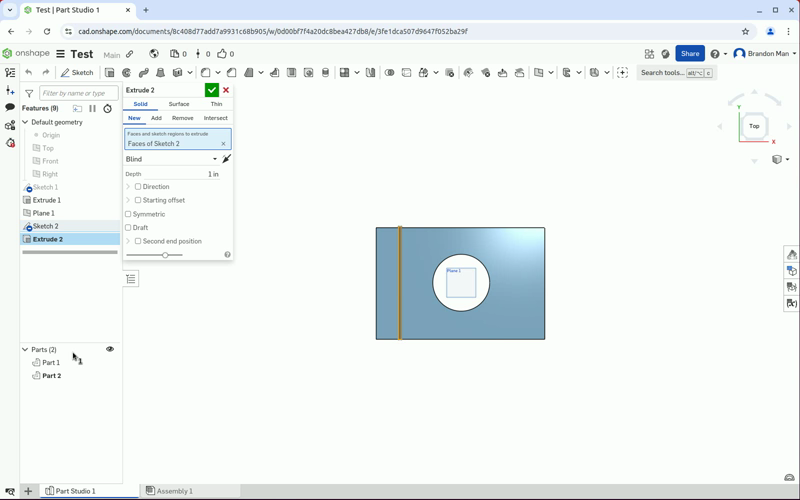
mouse_move(143, 106)
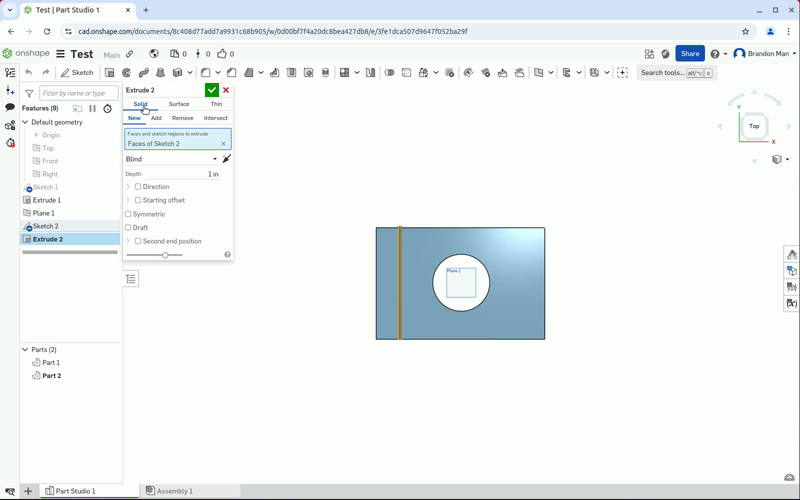
click(143, 106)
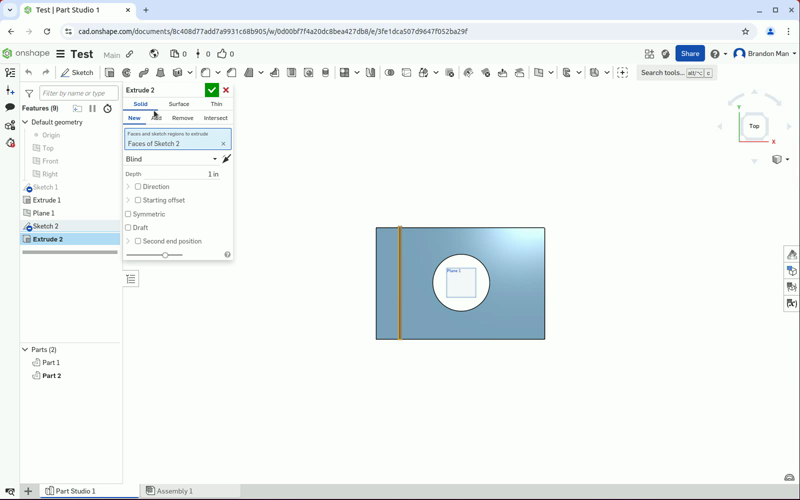
mouse_move(186, 120)
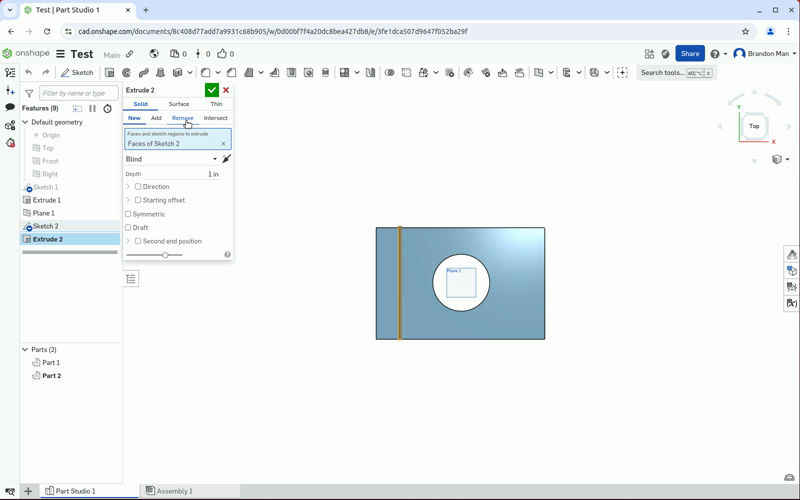
click(186, 120)
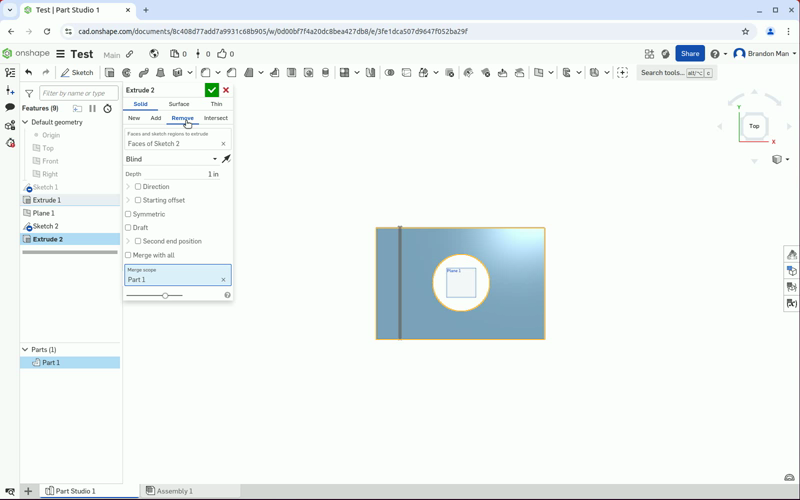
key(tab, 4)
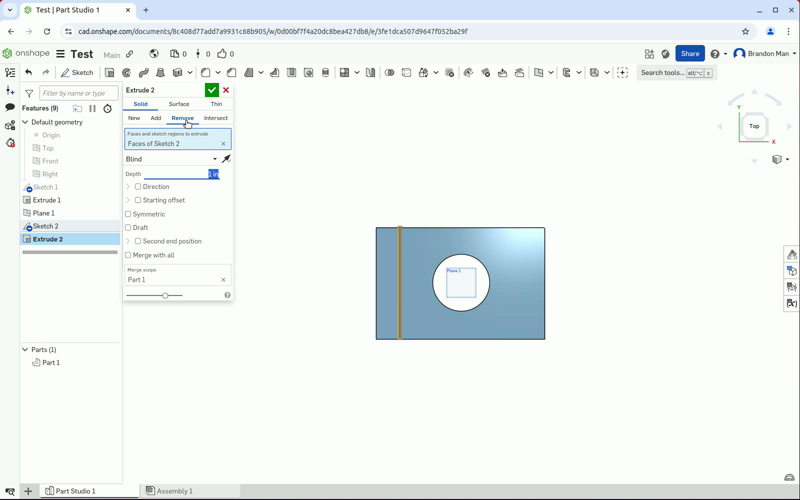
text(2.407)
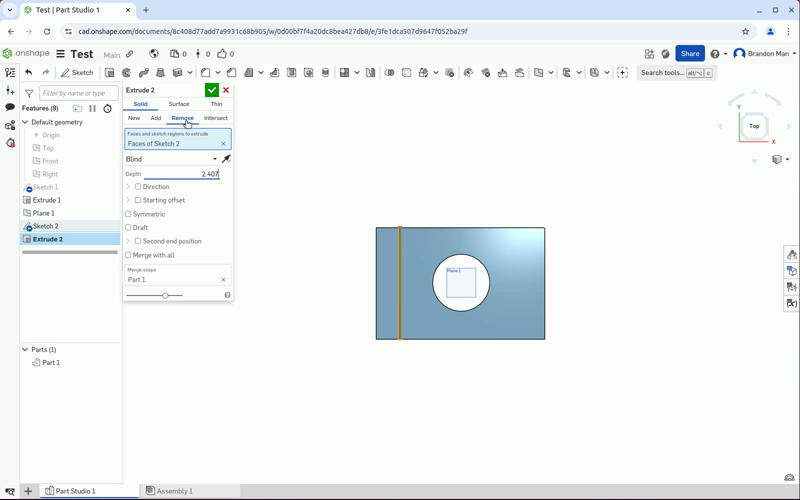
key(tab, 6)
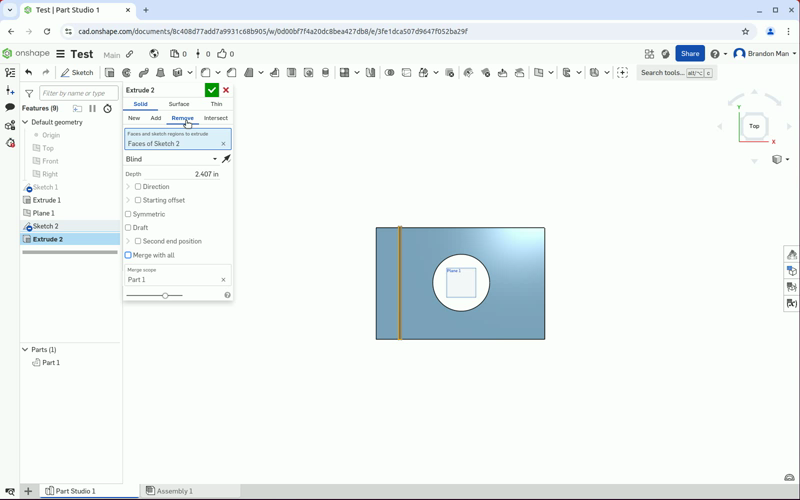
key(space)
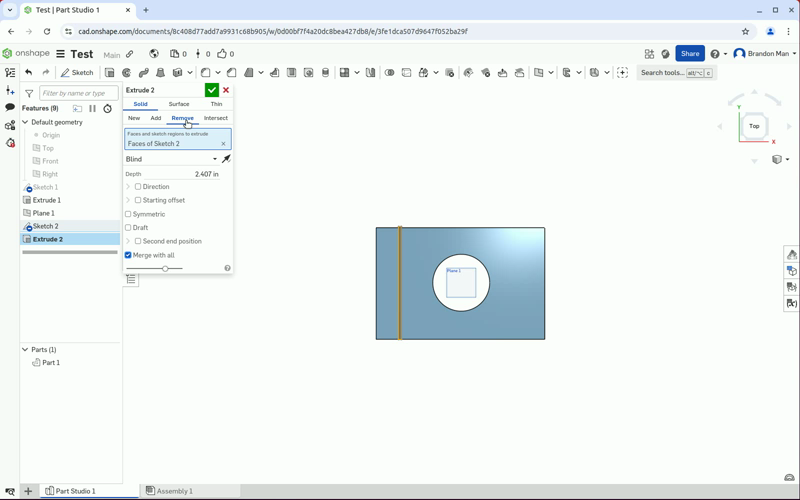
key(enter)
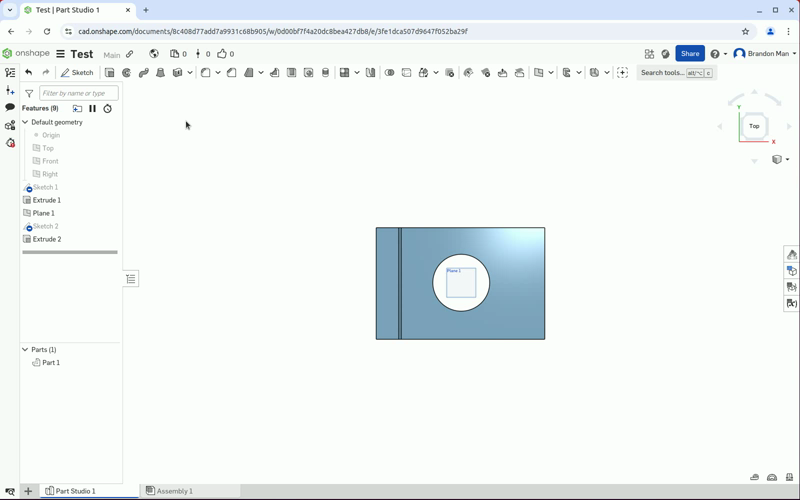
key(shift+h)
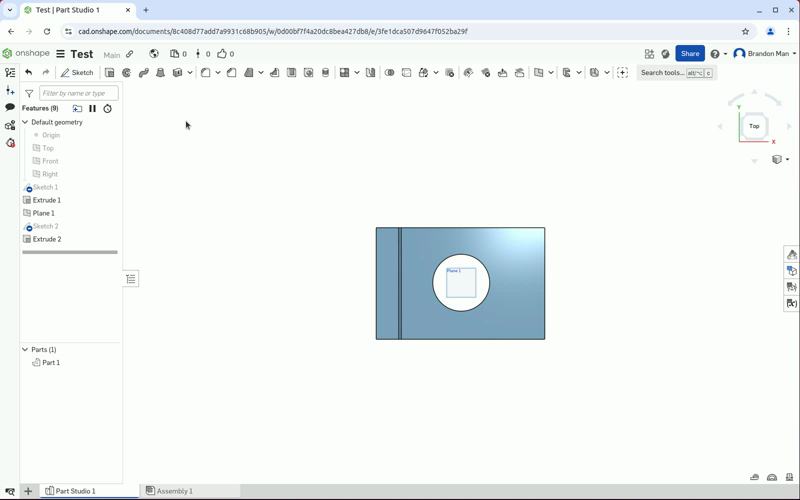
key(shift+h)
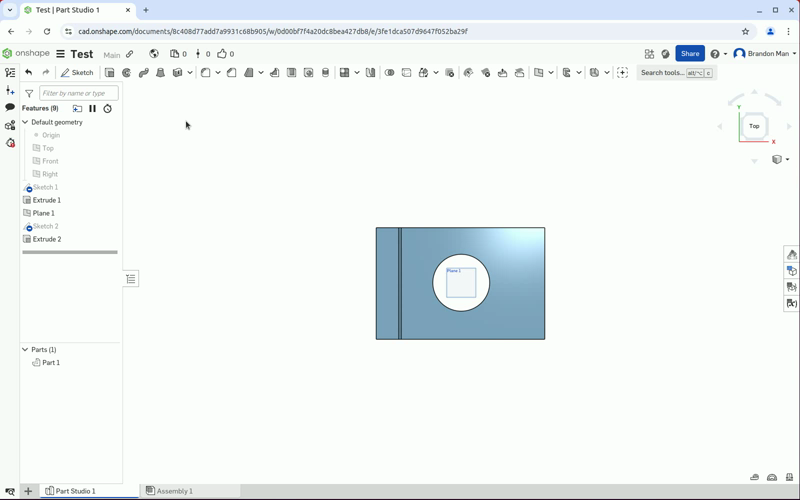
mouse_move(73, 189)
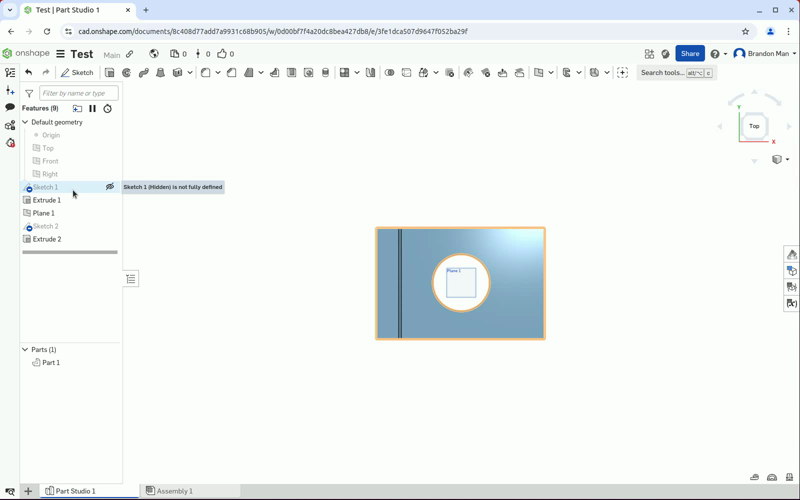
click(73, 189)
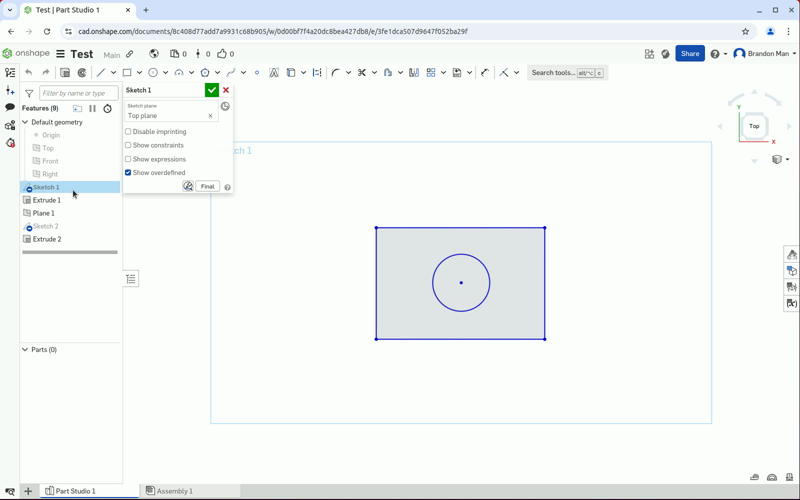
mouse_move(229, 92)
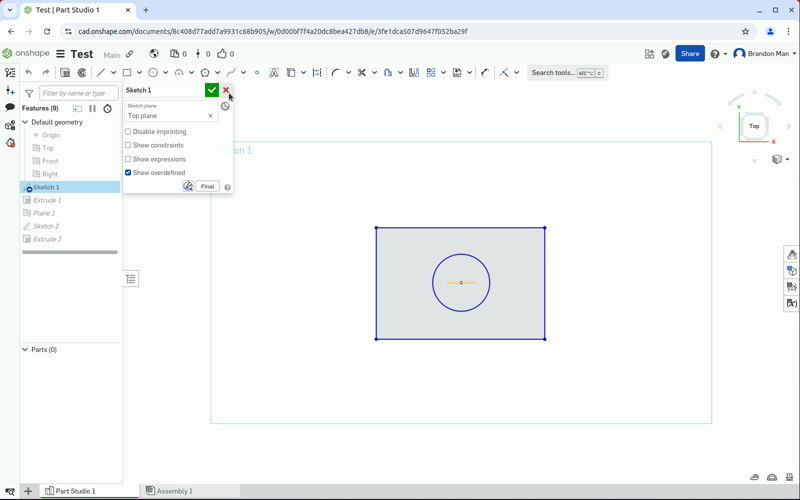
click(229, 92)
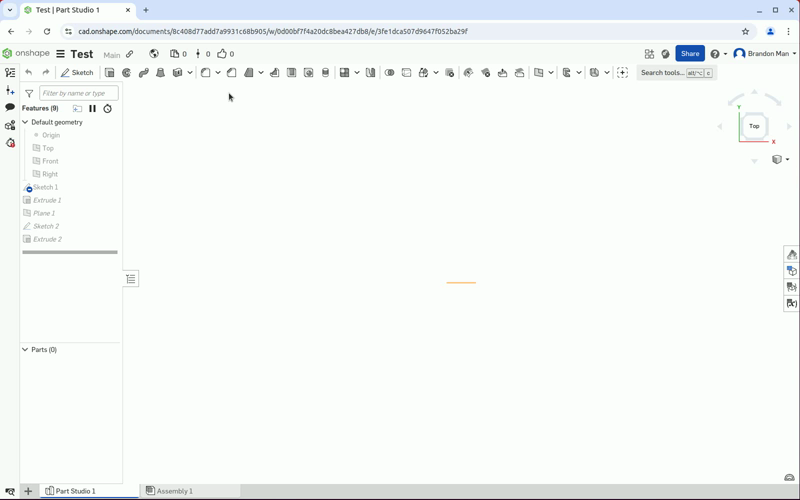
key(shift+s)
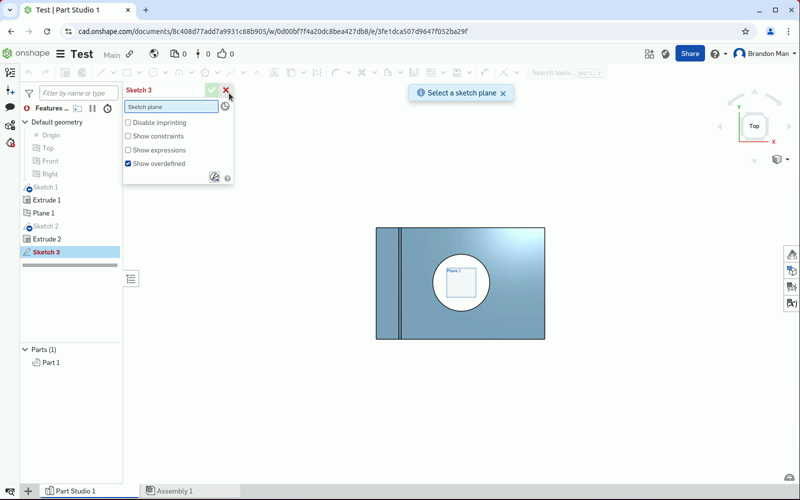
mouse_move(73, 215)
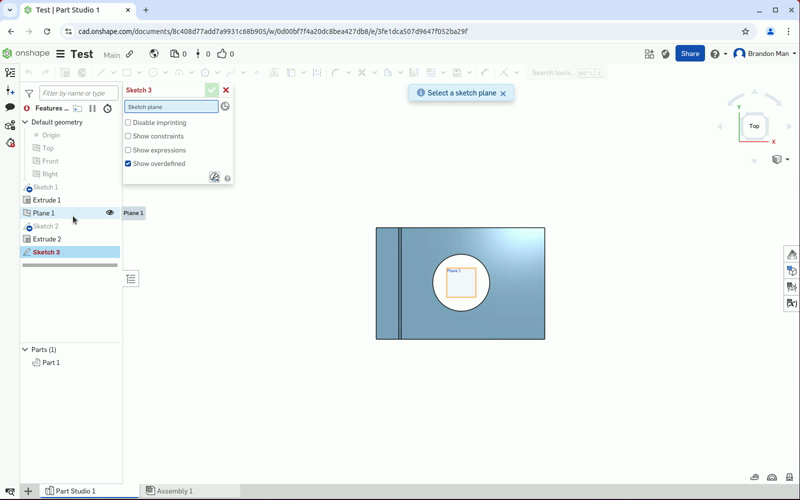
click(73, 215)
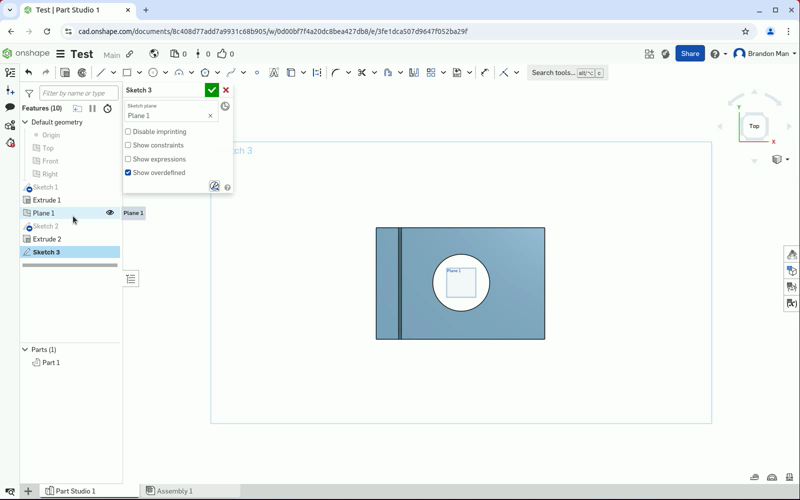
mouse_move(73, 352)
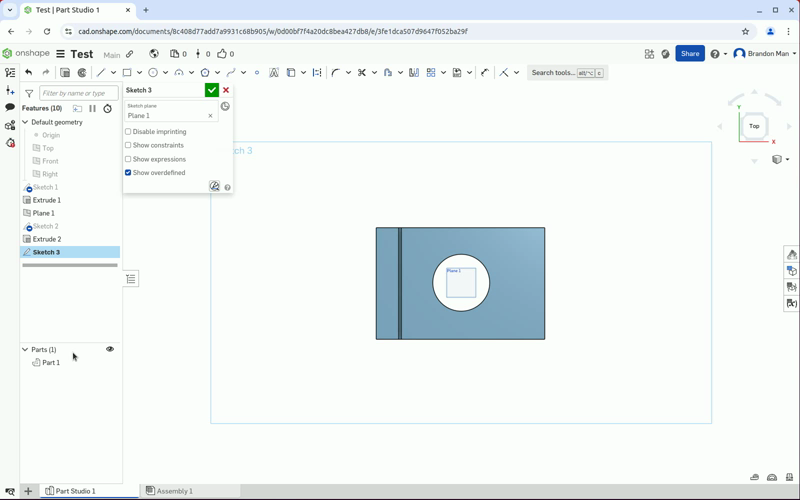
key(y)
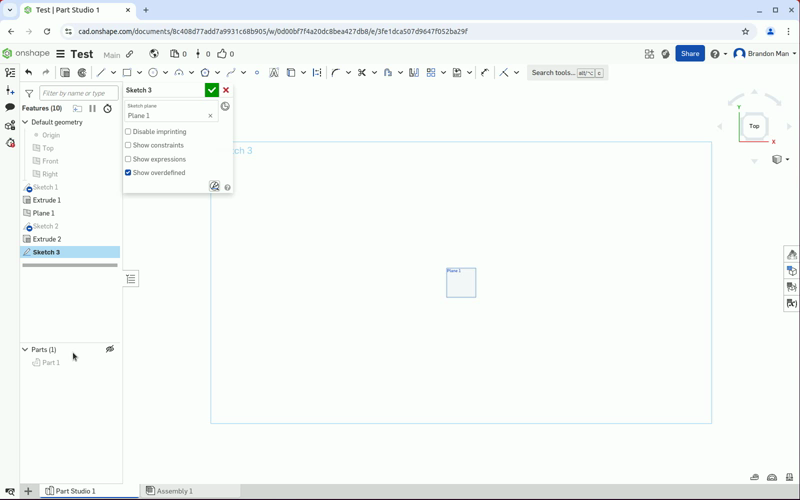
key(l)
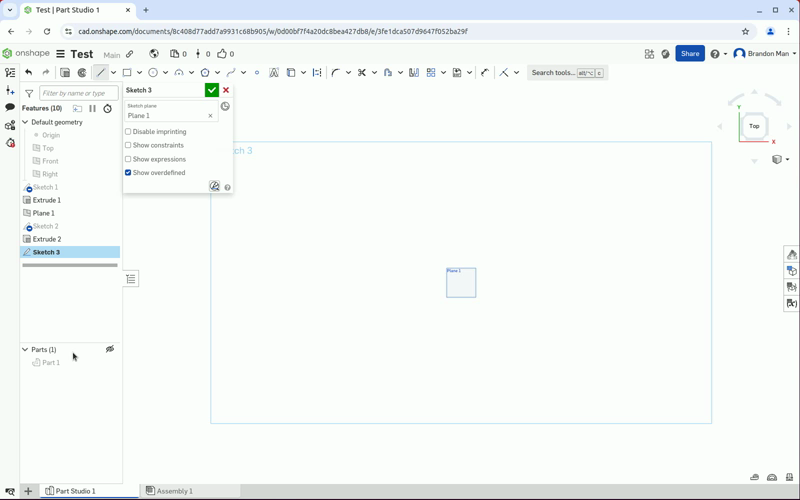
key_down(shift)
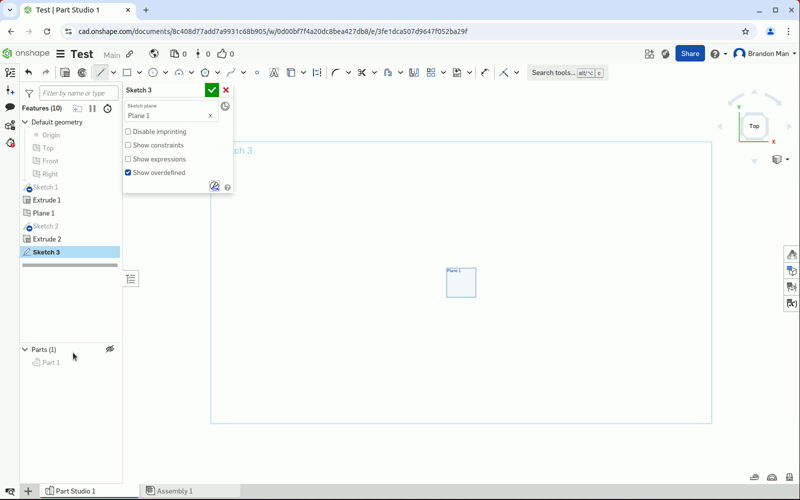
mouse_move(446, 339)
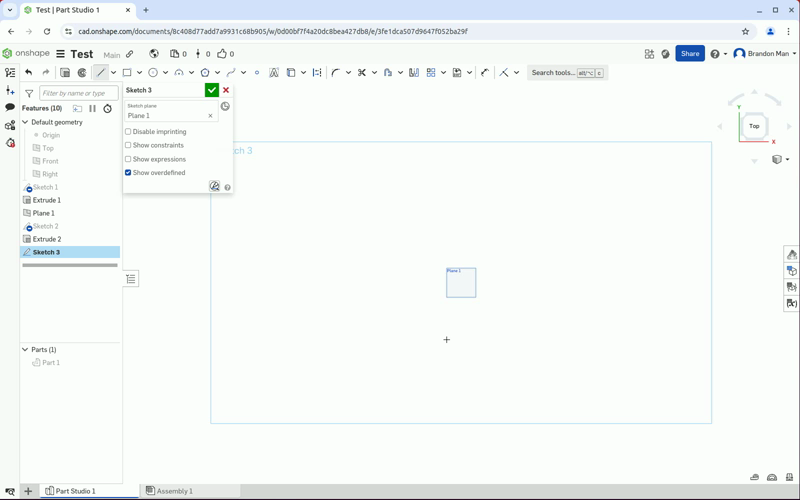
click(446, 339)
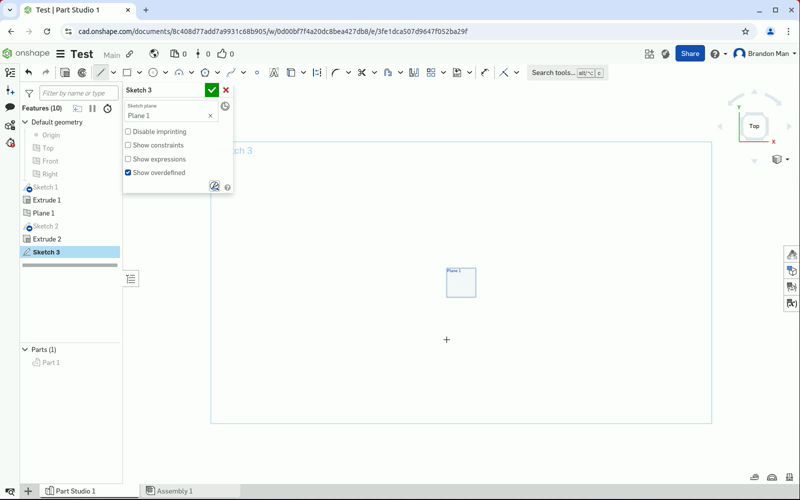
key_up(shift)
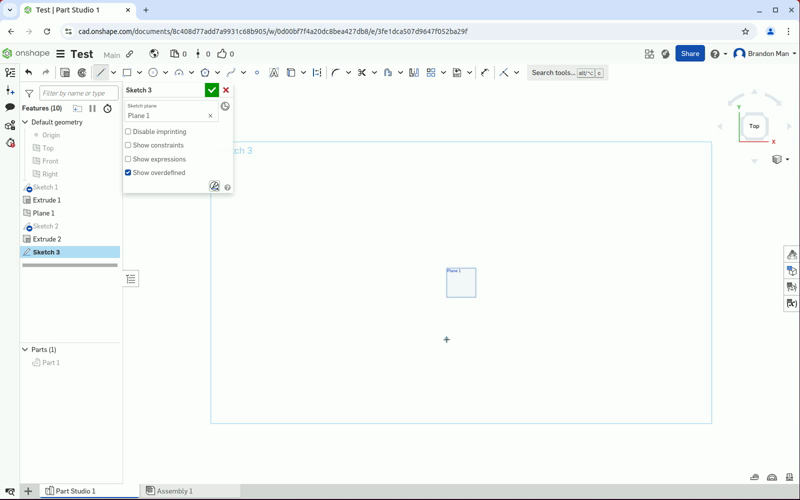
key_down(shift)
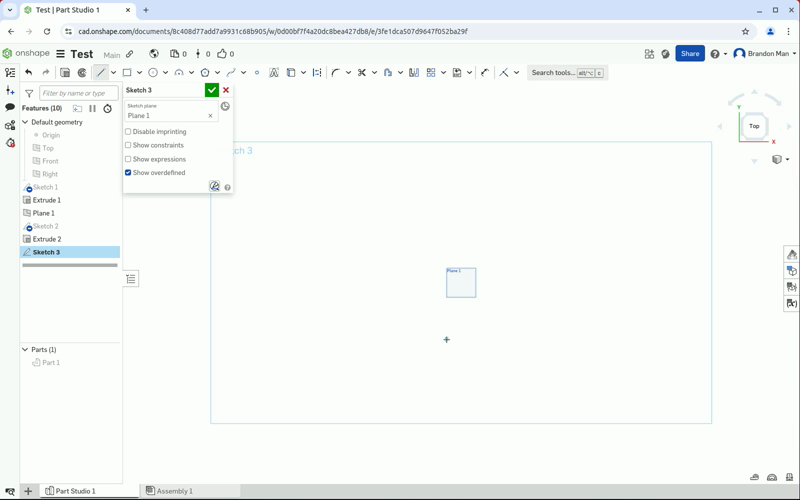
mouse_move(476, 339)
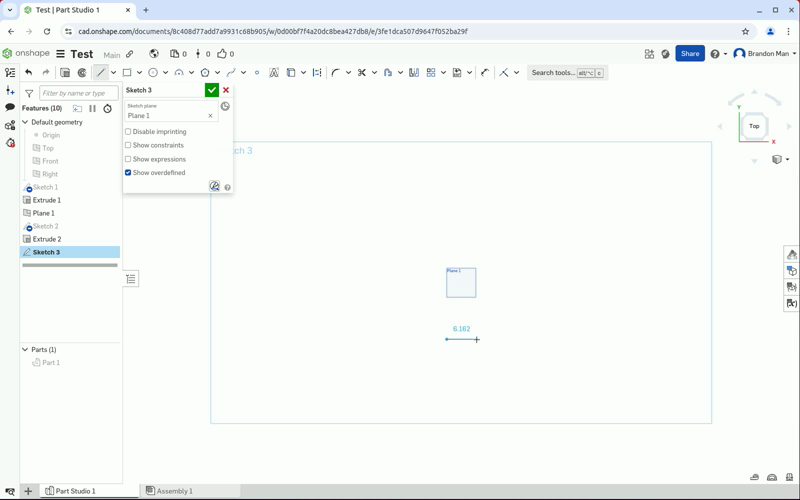
mouse_move(475, 339)
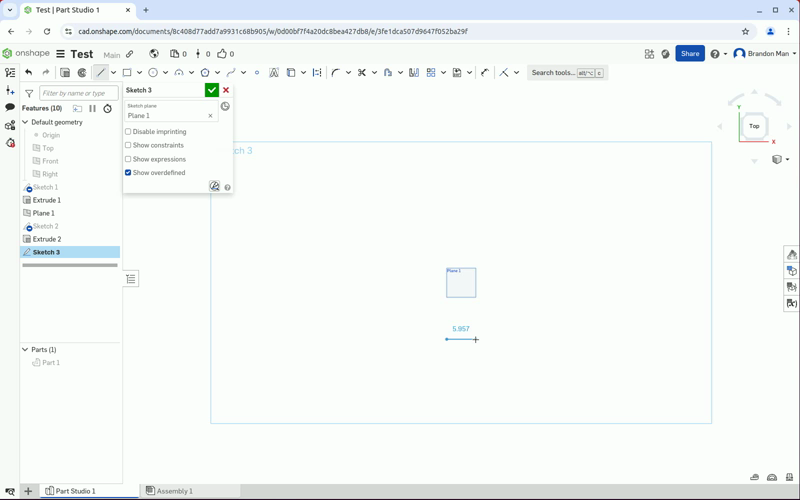
click(475, 339)
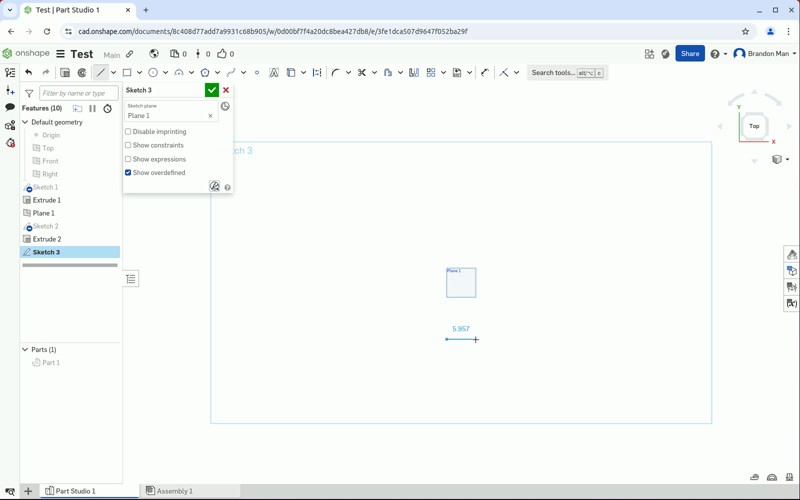
key_up(shift)
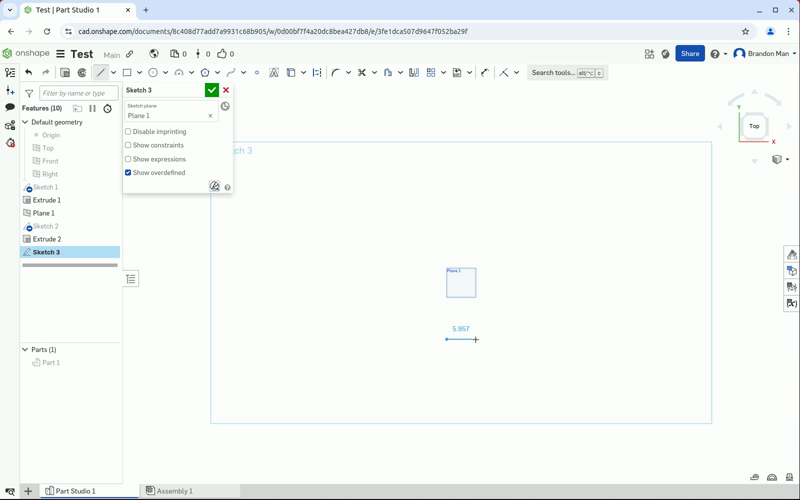
key_down(shift)
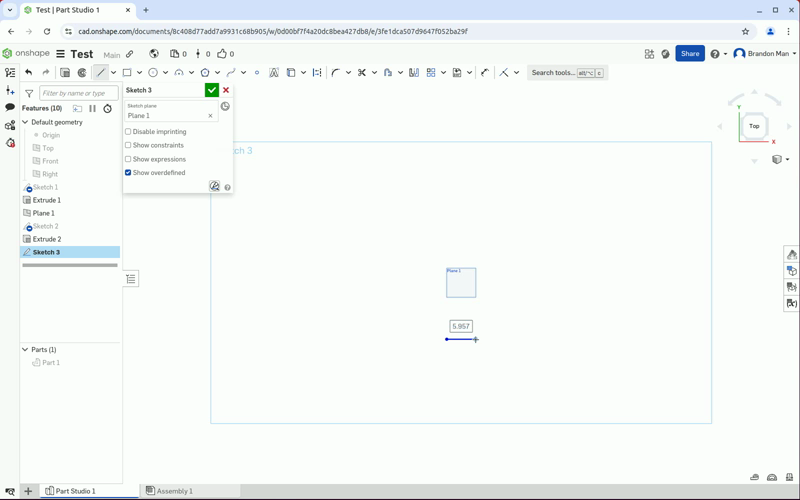
mouse_move(505, 339)
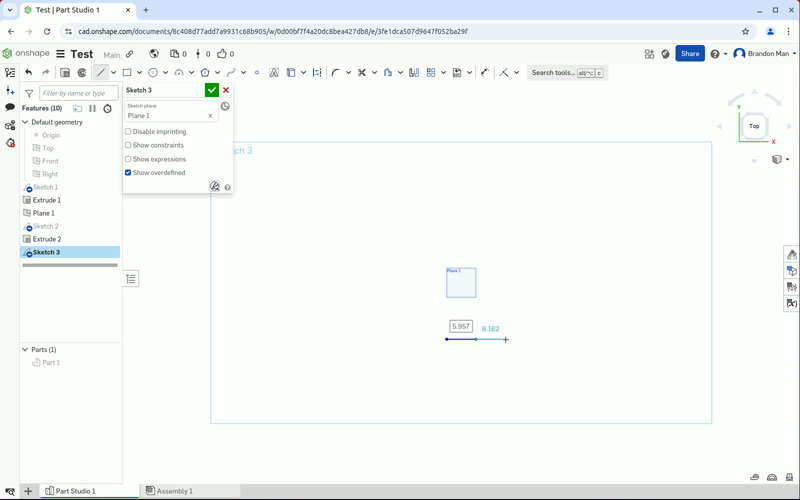
mouse_move(475, 306)
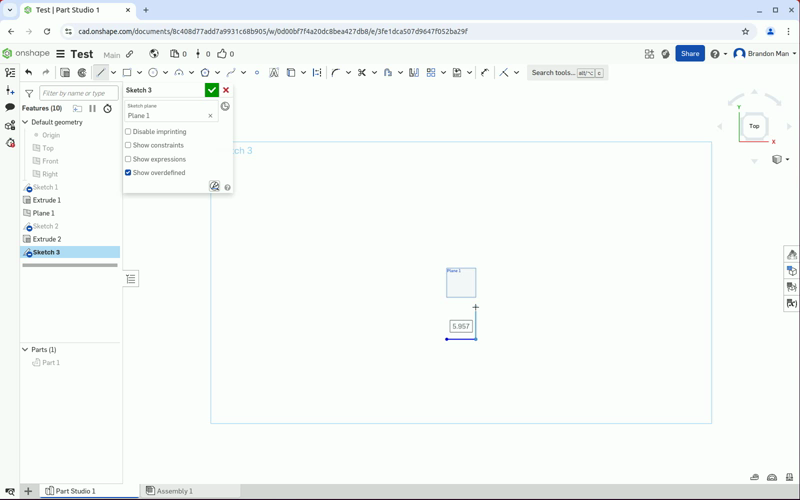
click(475, 306)
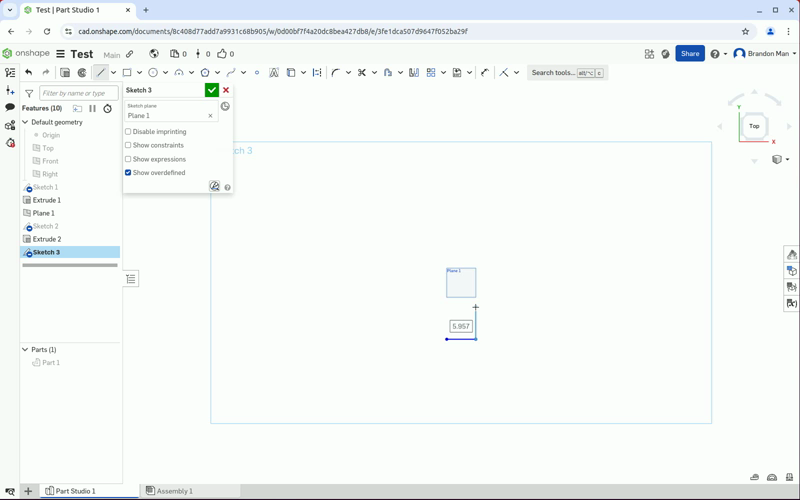
key_up(shift)
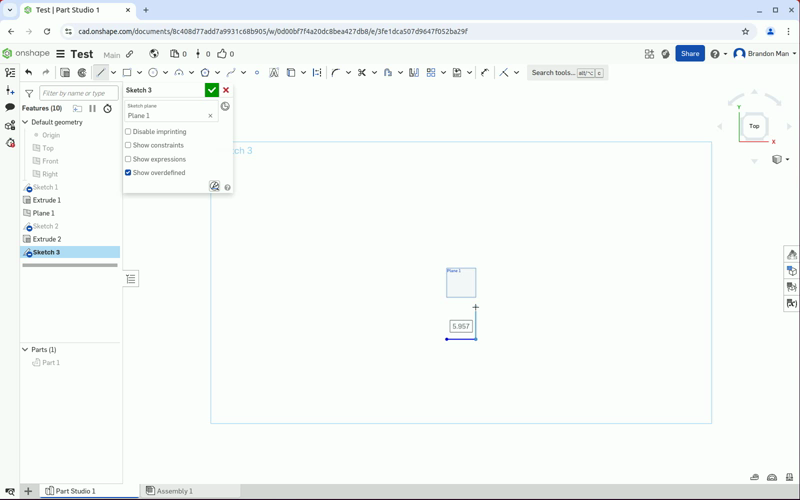
key(esc)
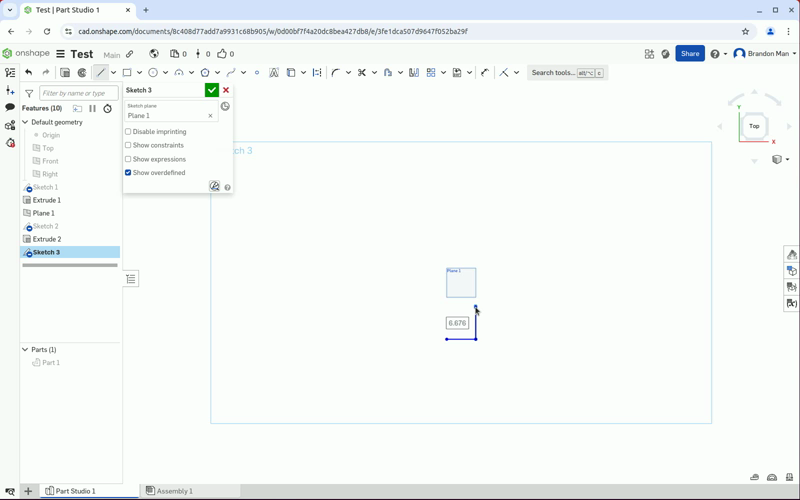
key(a)
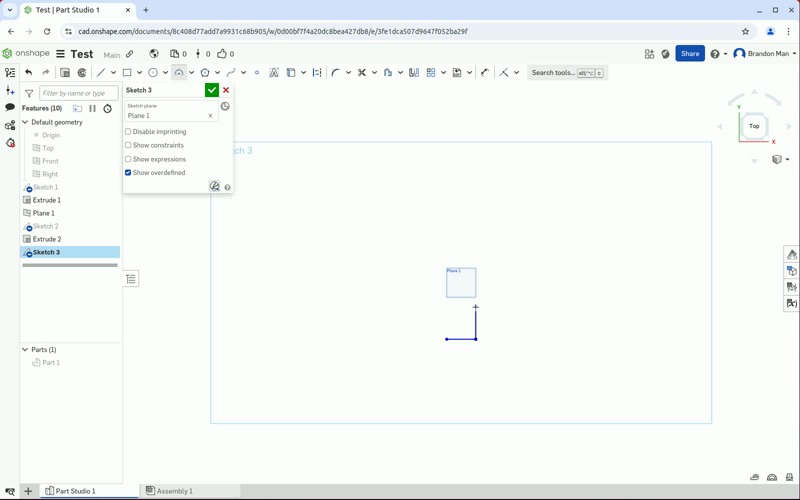
mouse_move(475, 306)
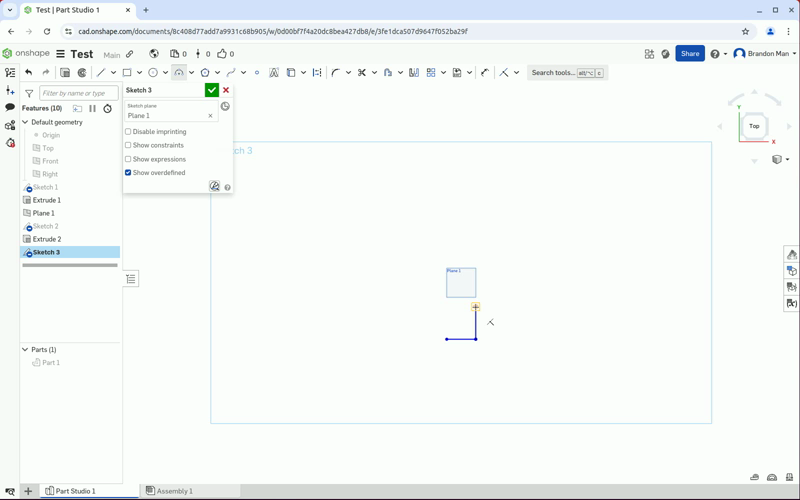
click(475, 306)
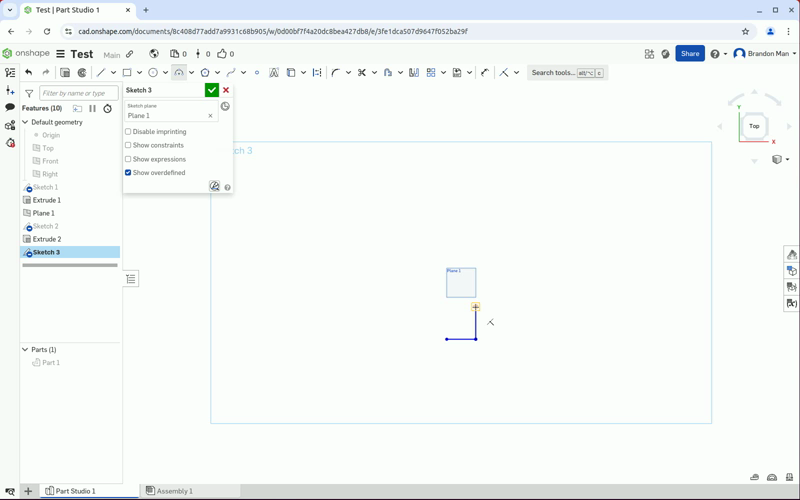
key_down(shift)
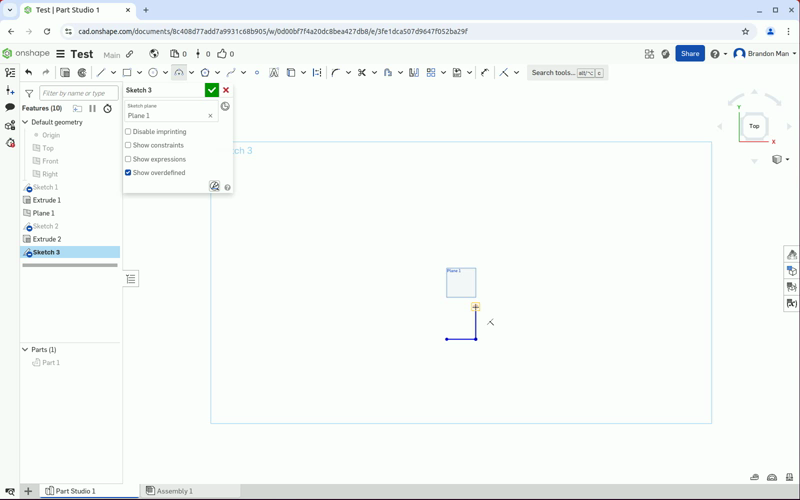
mouse_move(446, 306)
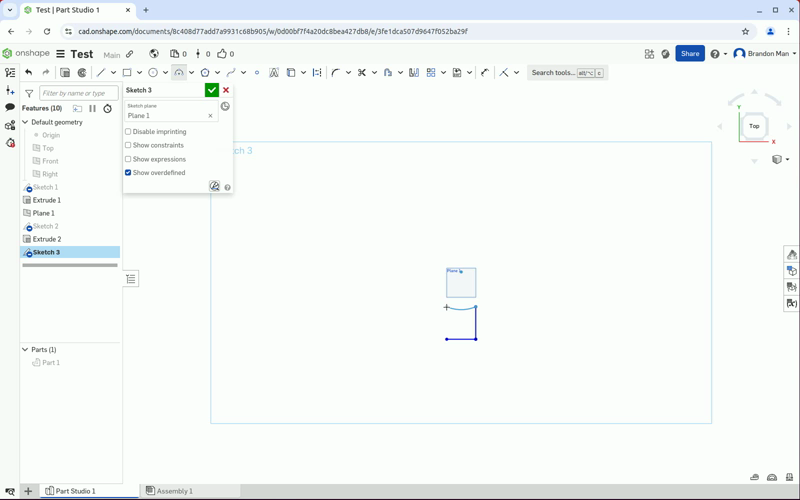
click(446, 306)
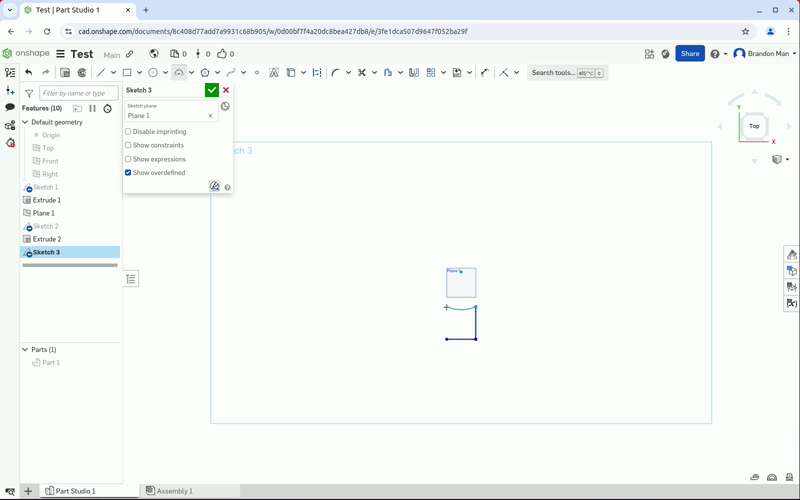
mouse_move(461, 310)
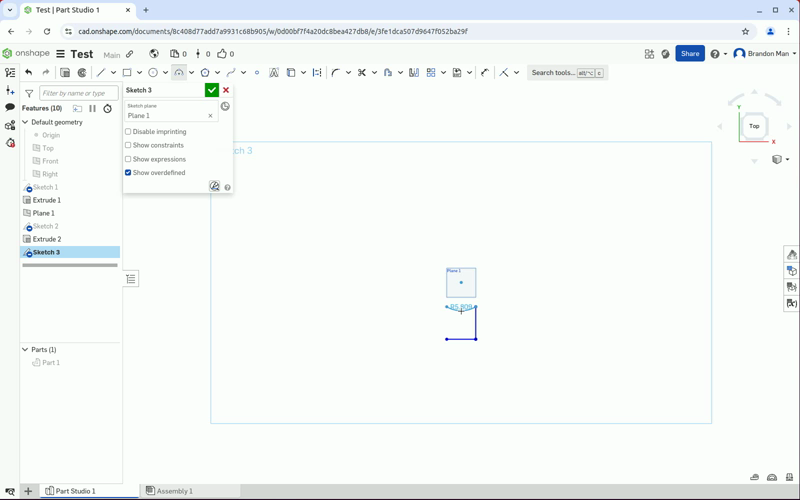
click(461, 310)
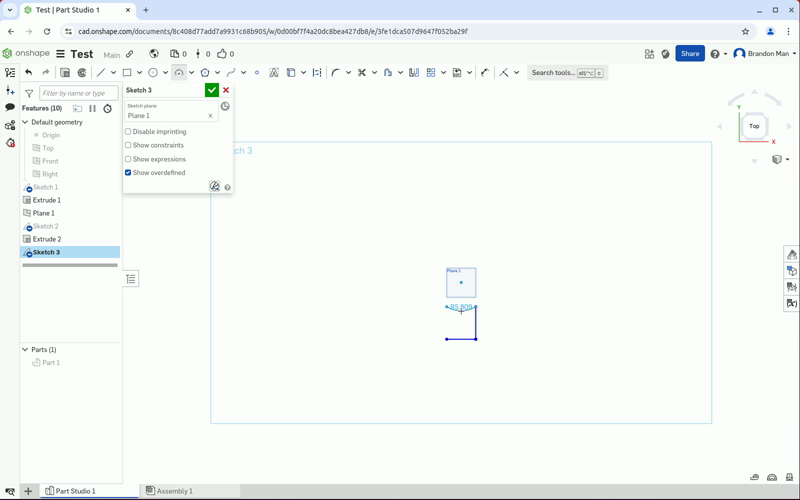
key_up(shift)
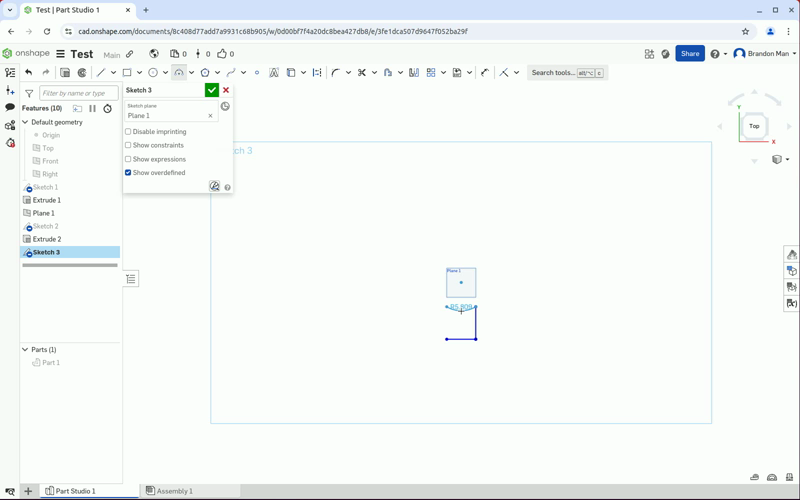
key(esc)
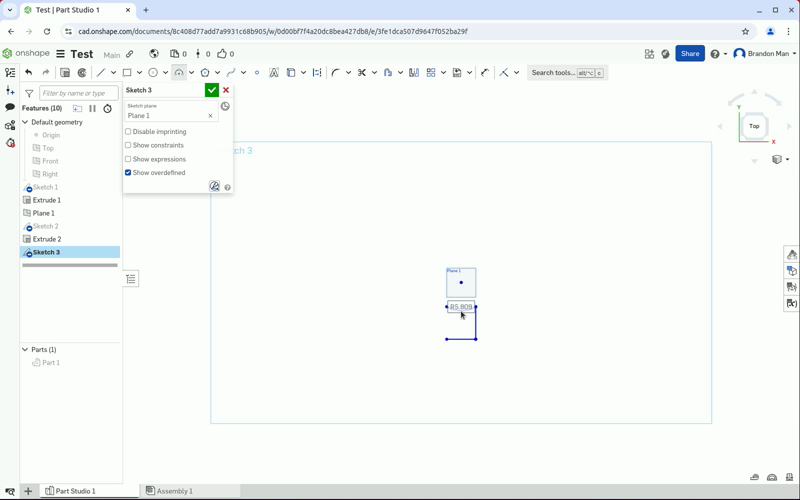
key(l)
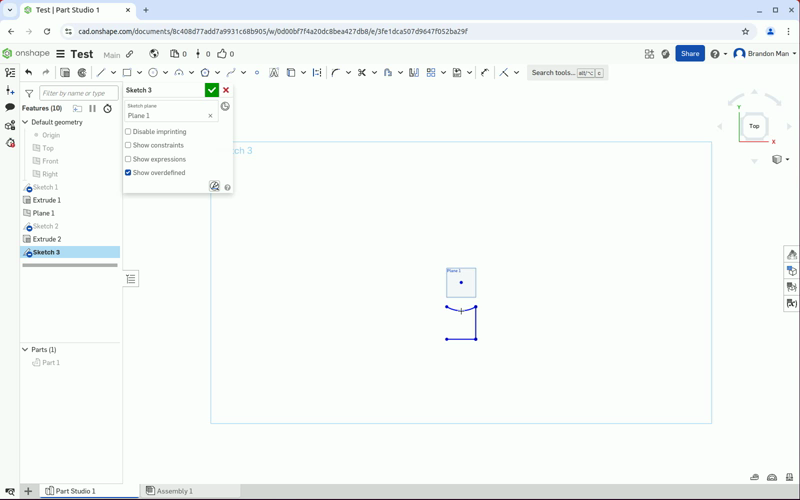
mouse_move(446, 306)
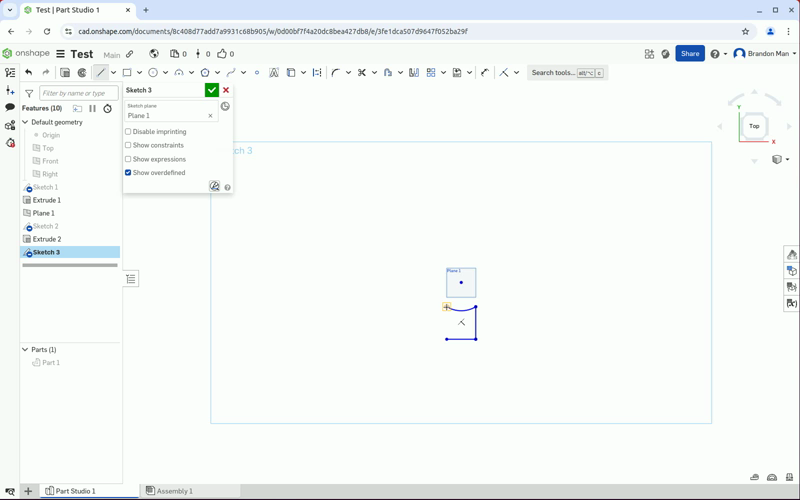
click(446, 306)
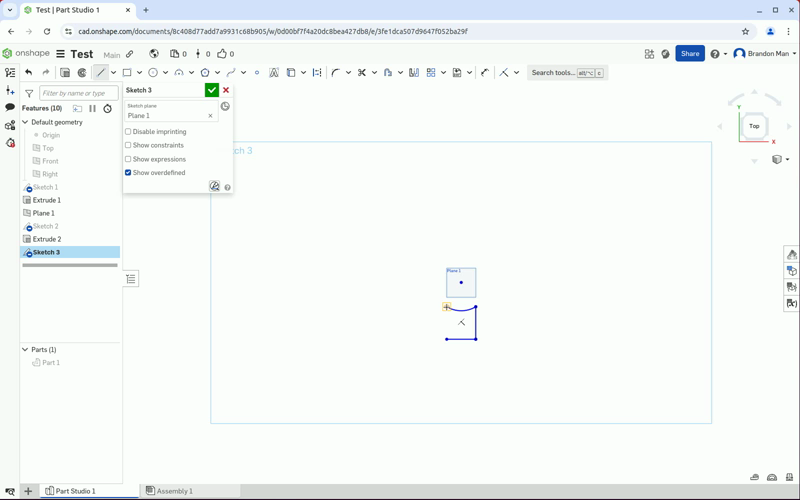
mouse_move(476, 306)
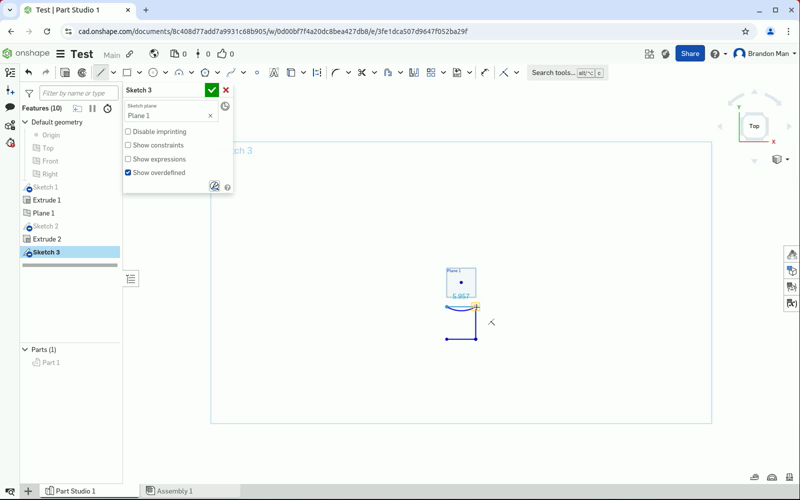
key_down(shift)
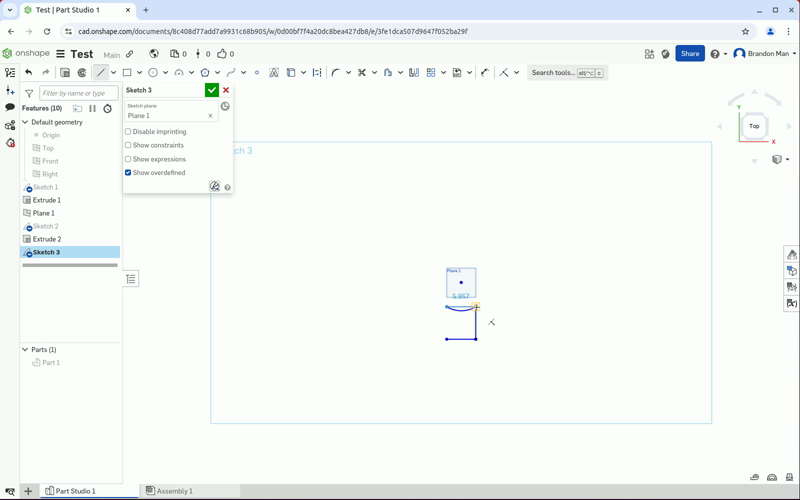
mouse_move(446, 339)
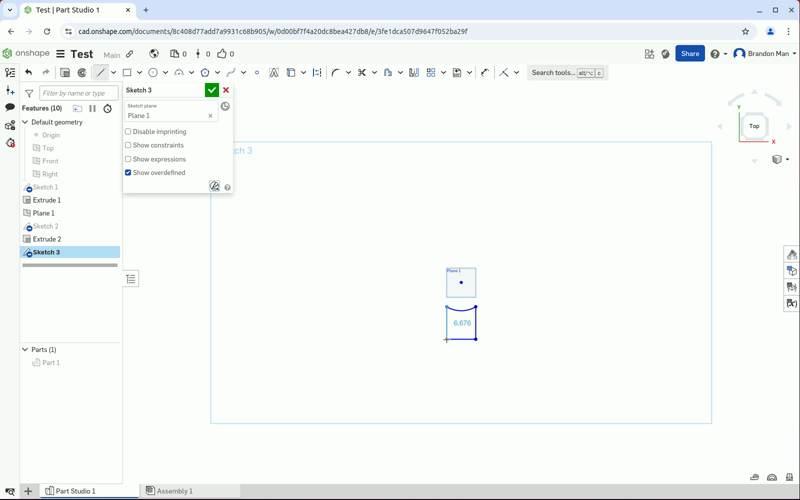
key_up(shift)
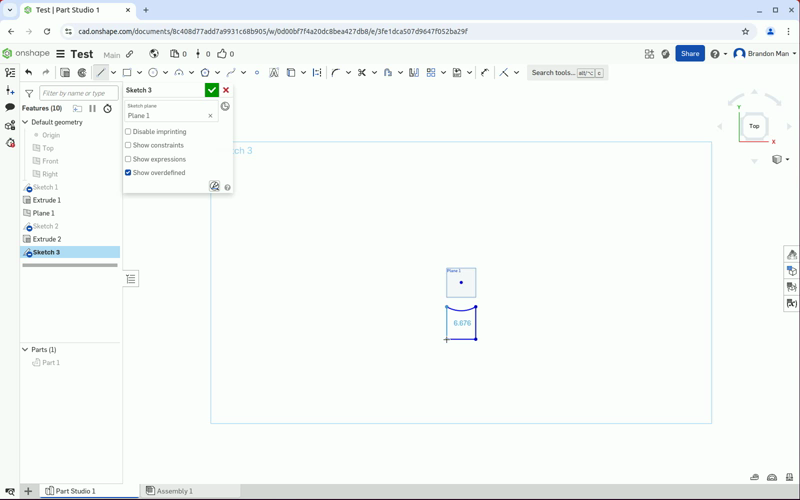
click(446, 339)
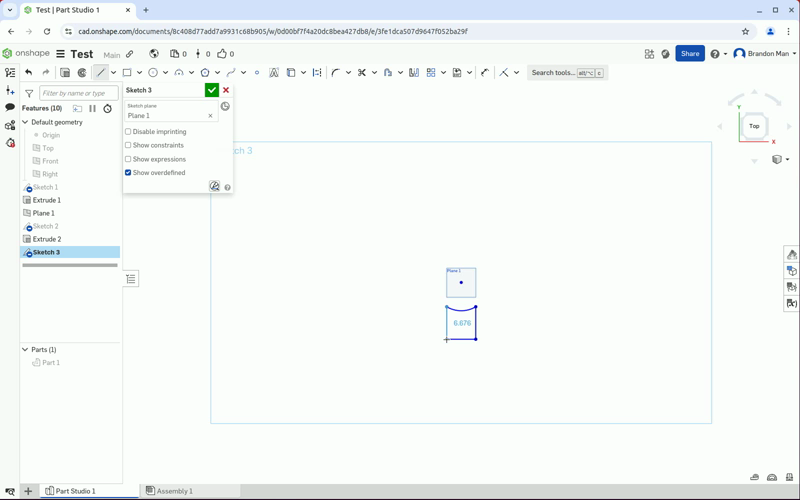
key(esc)
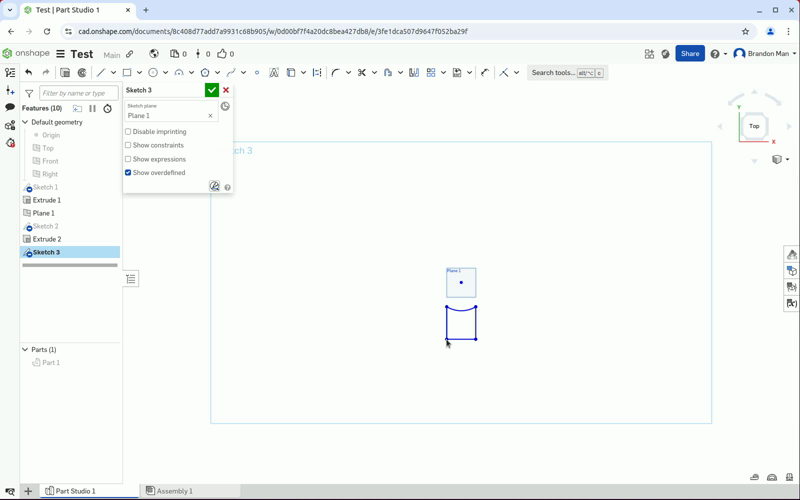
mouse_move(474, 321)
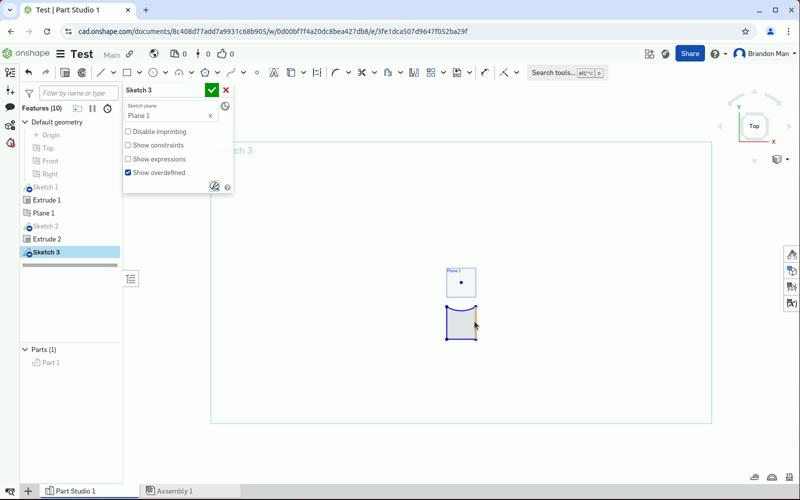
scroll(6)
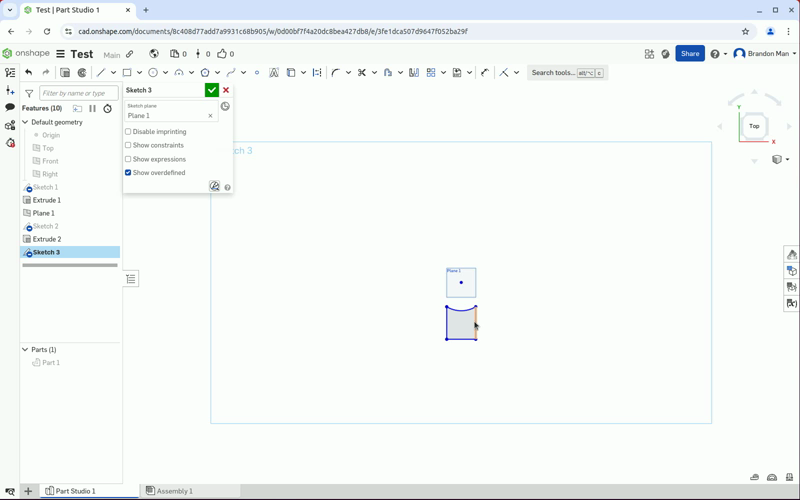
scroll(6)
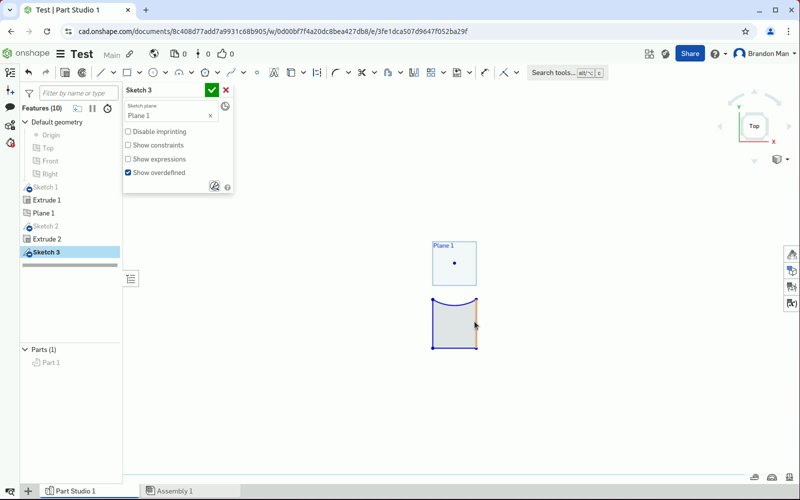
scroll(6)
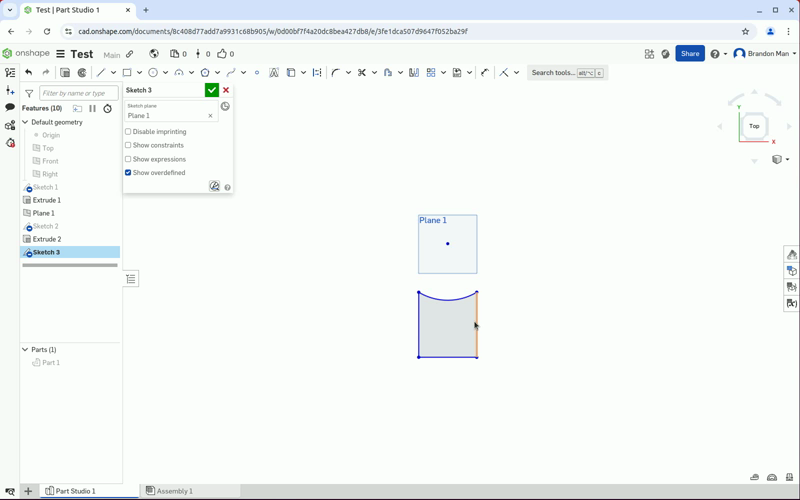
scroll(6)
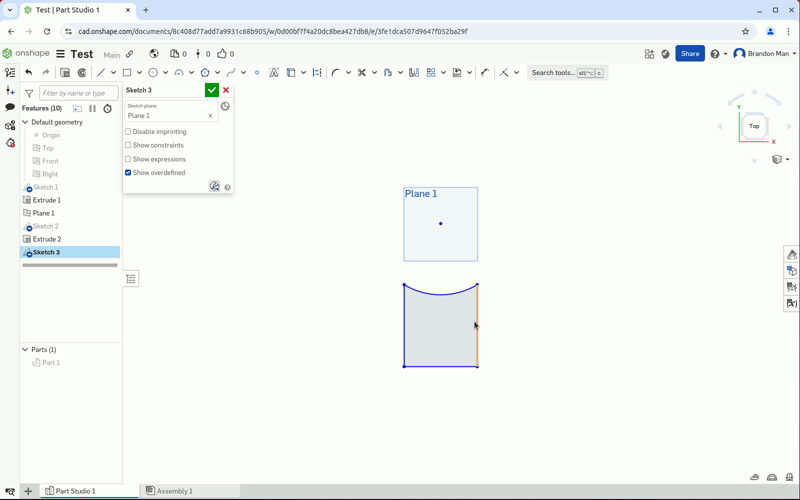
scroll(6)
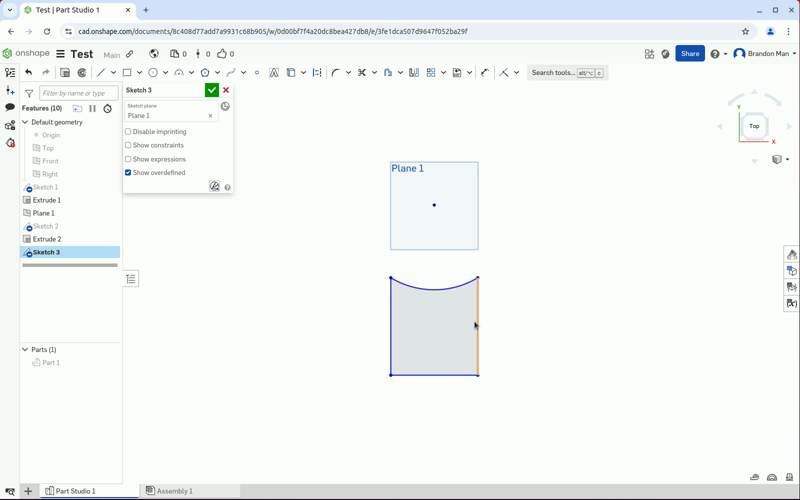
scroll(6)
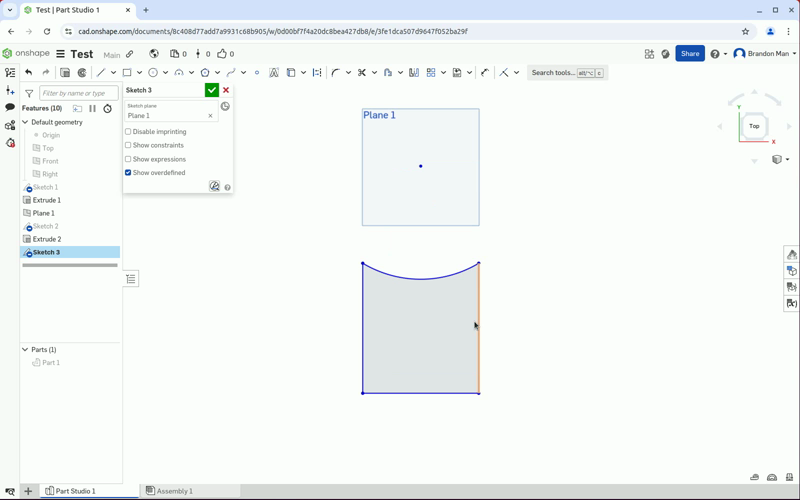
scroll(6)
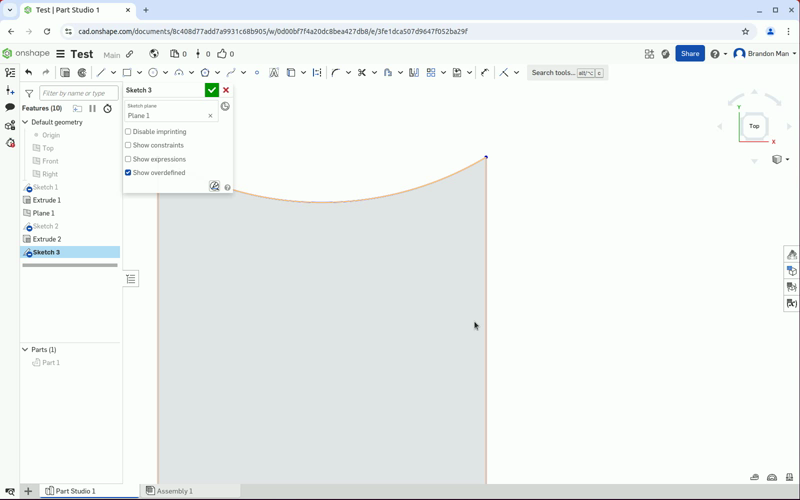
click(474, 321)
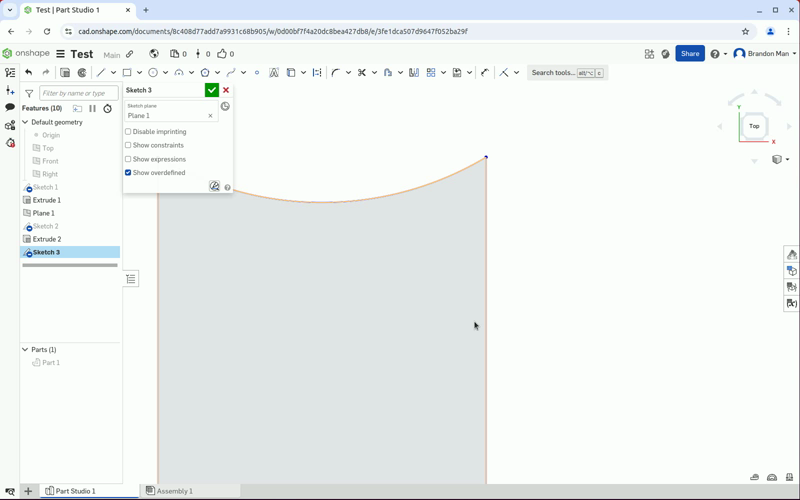
scroll(-6)
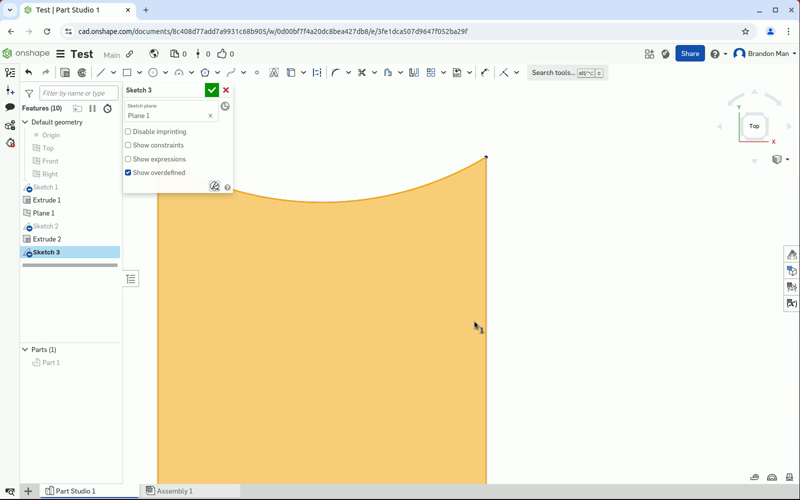
scroll(-6)
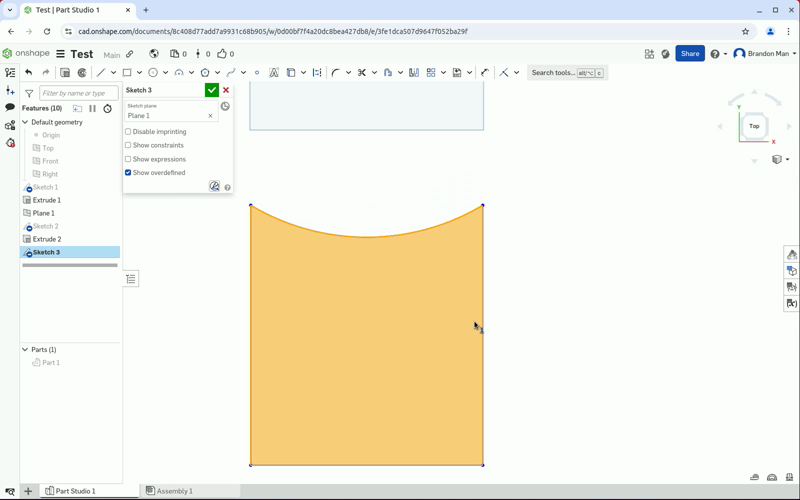
scroll(-6)
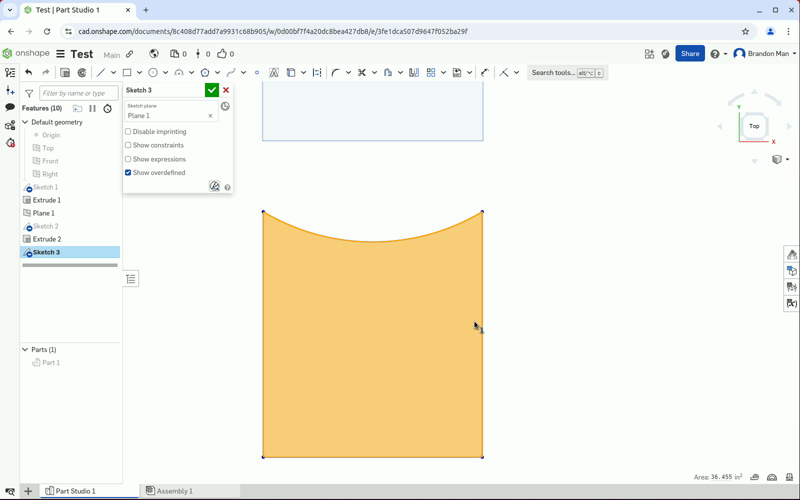
scroll(-6)
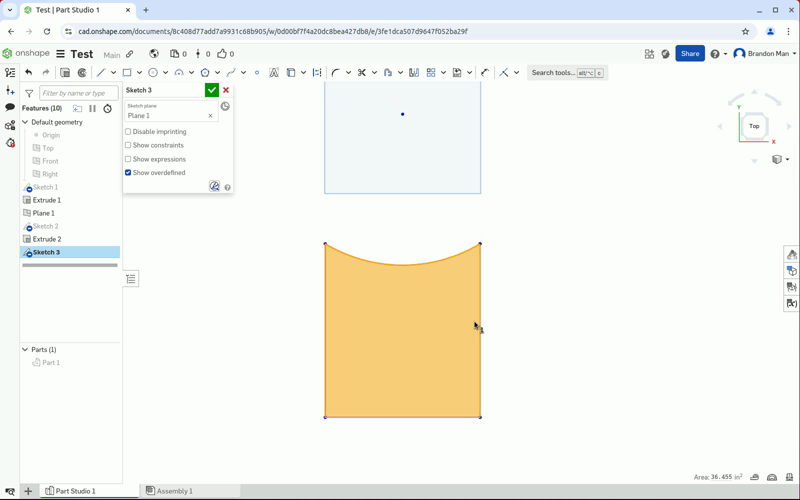
scroll(-6)
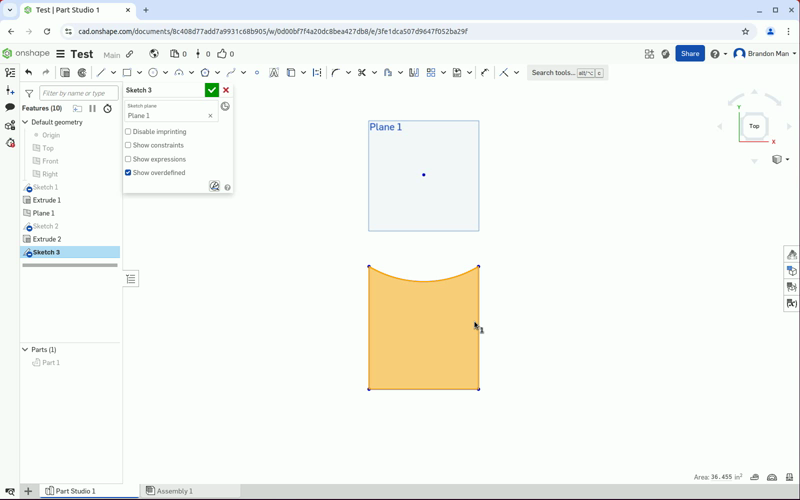
scroll(-6)
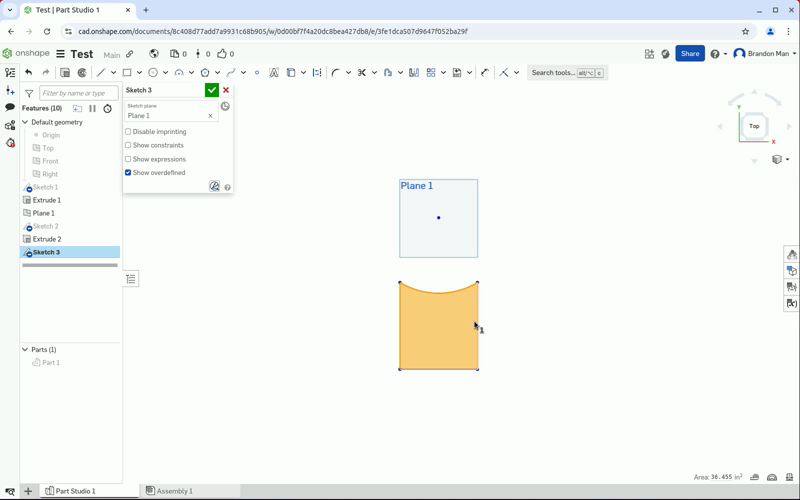
scroll(-6)
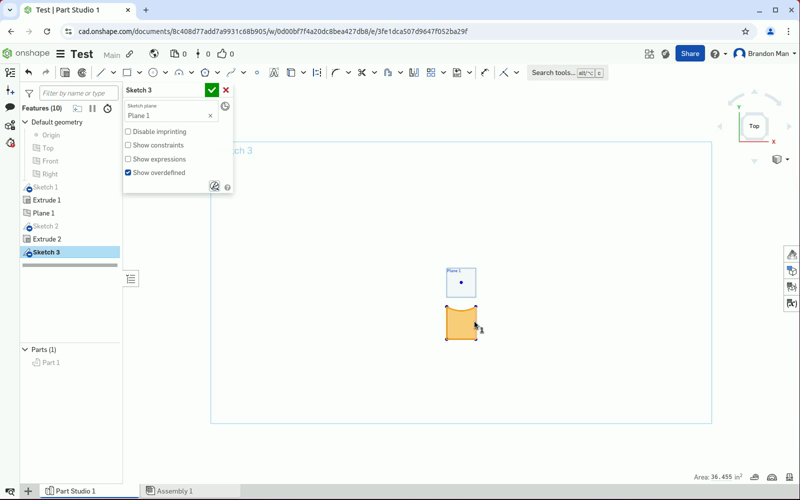
mouse_move(73, 352)
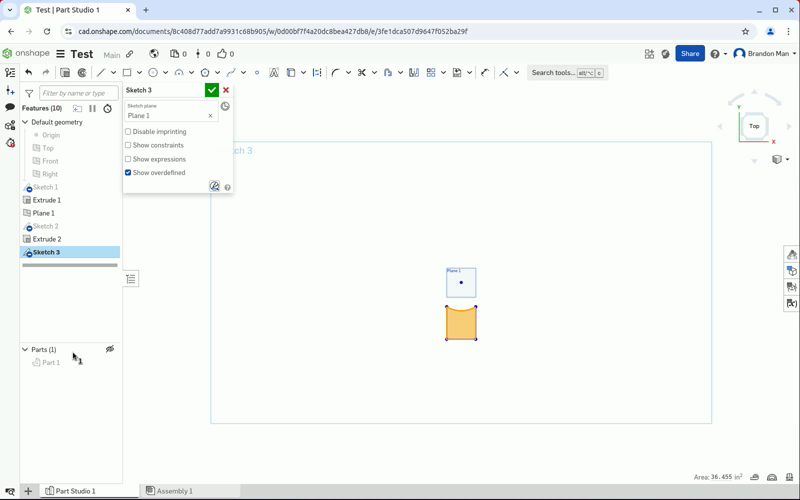
key(shift+y)
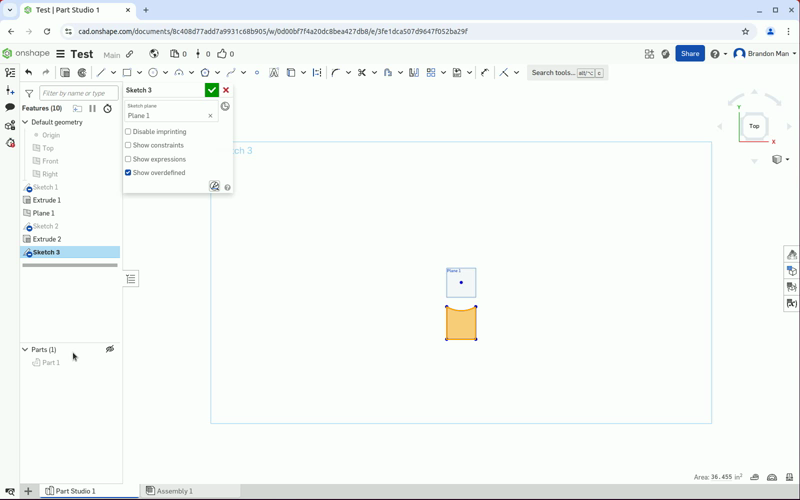
key(shift+e)
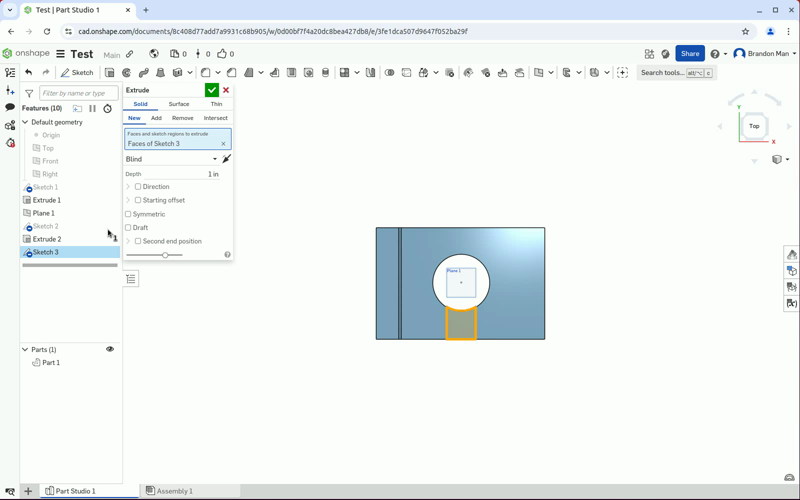
mouse_move(143, 106)
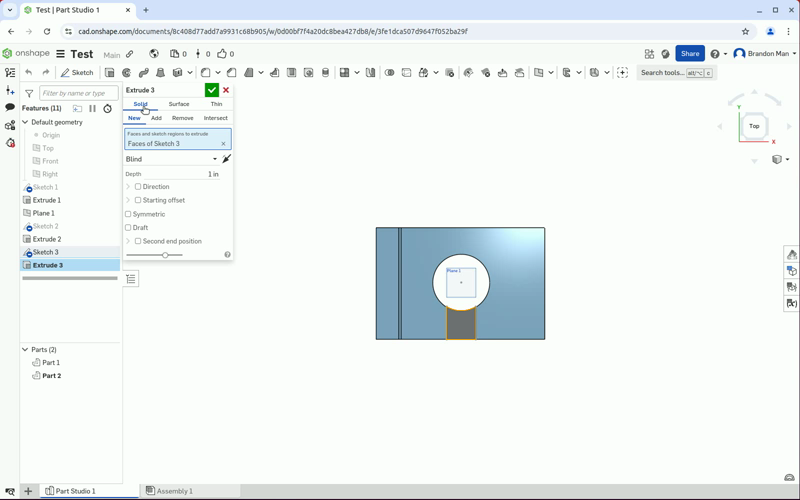
click(143, 106)
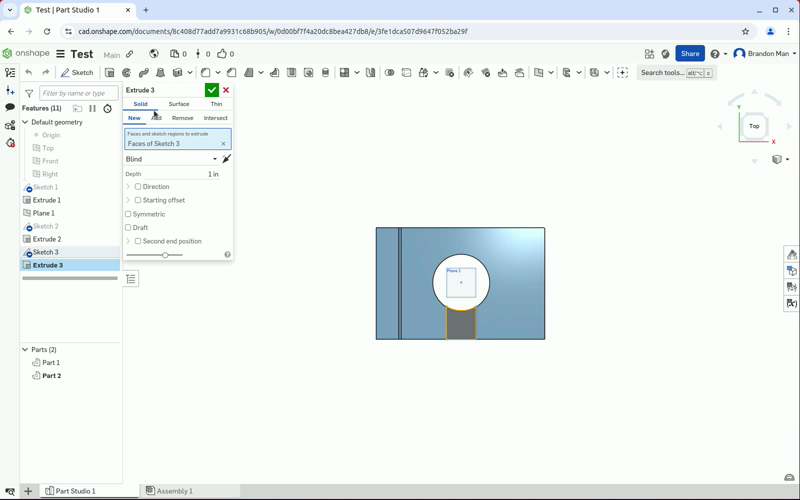
mouse_move(186, 120)
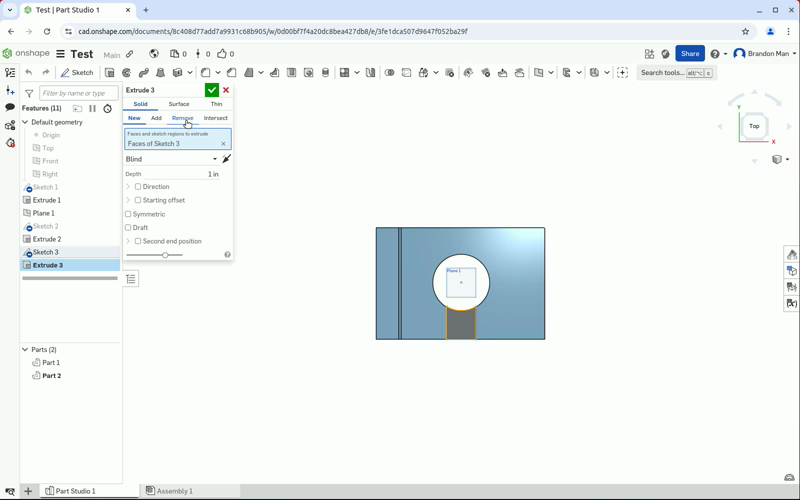
click(186, 120)
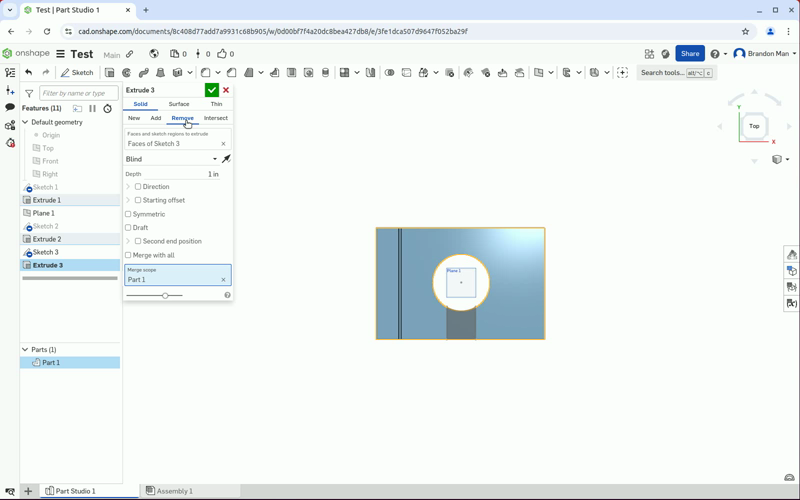
key(tab, 4)
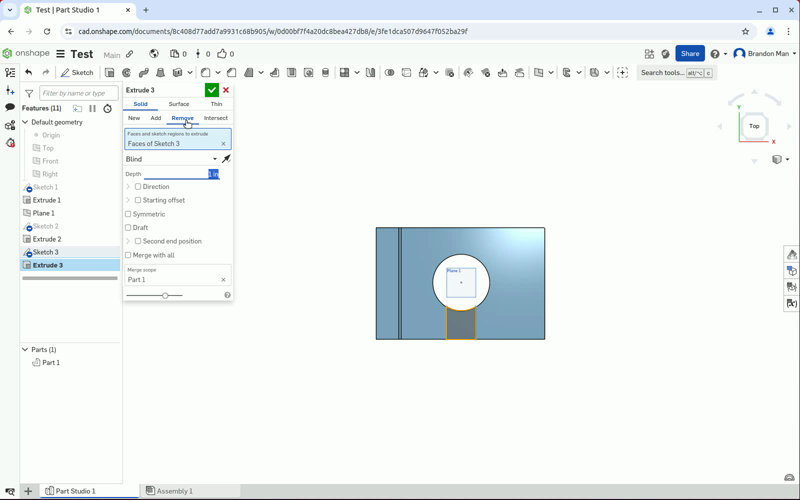
text(2.407)
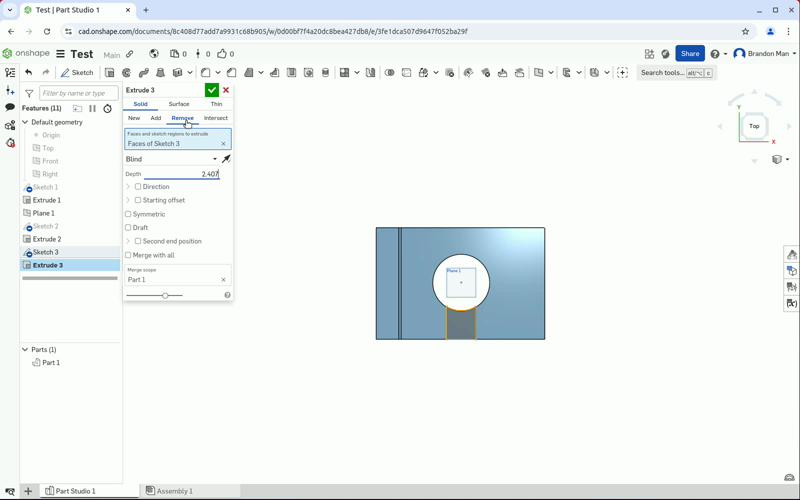
key(tab, 6)
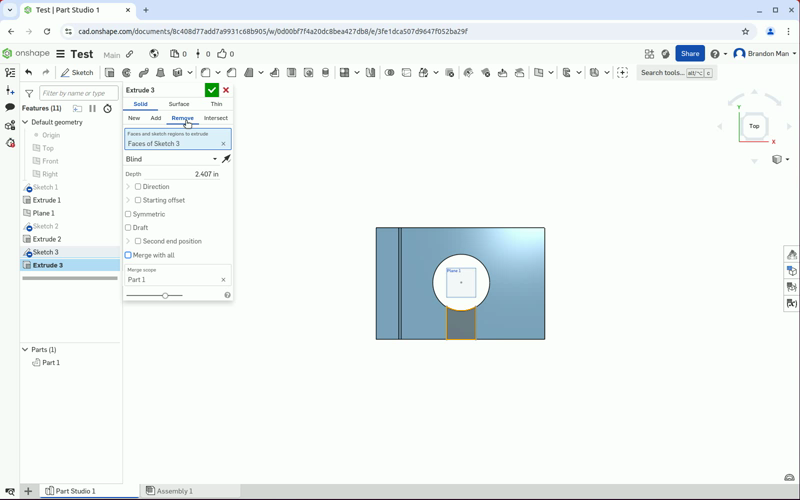
key(space)
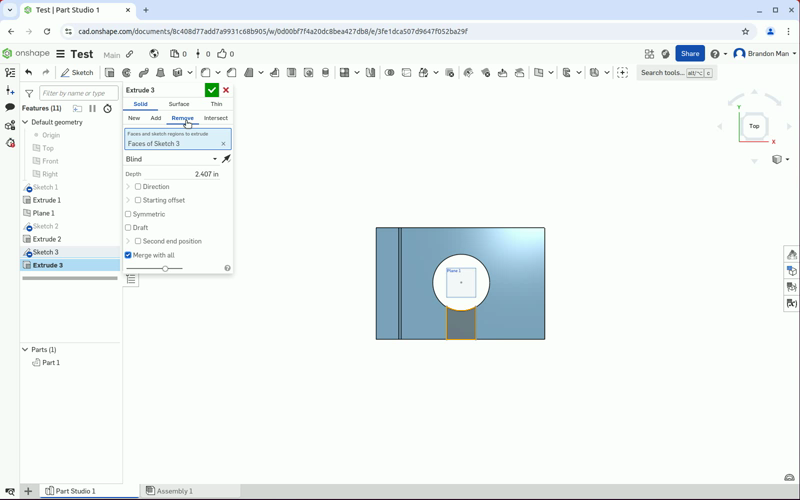
key(enter)
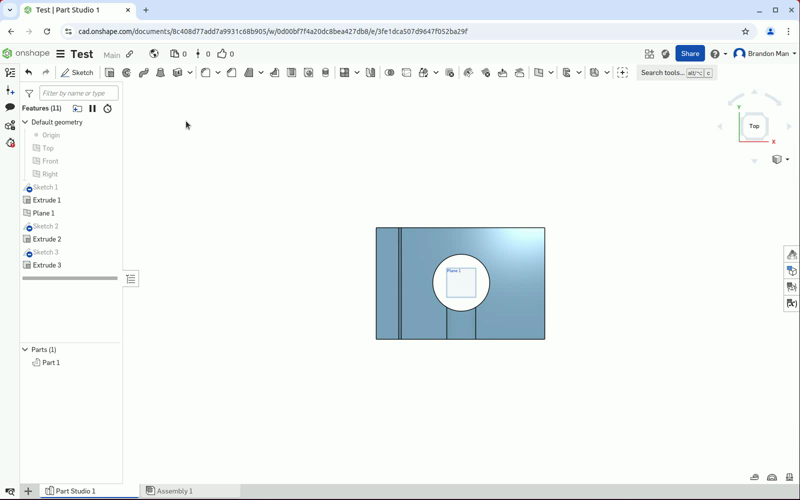
key(shift+h)
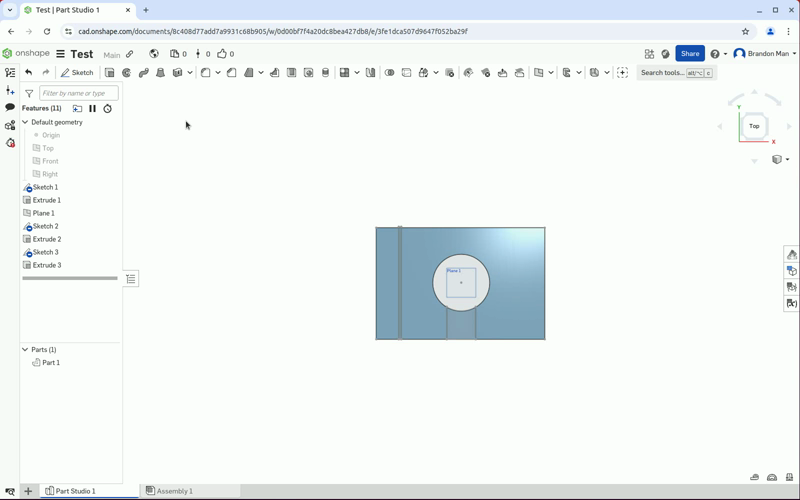
key(shift+h)
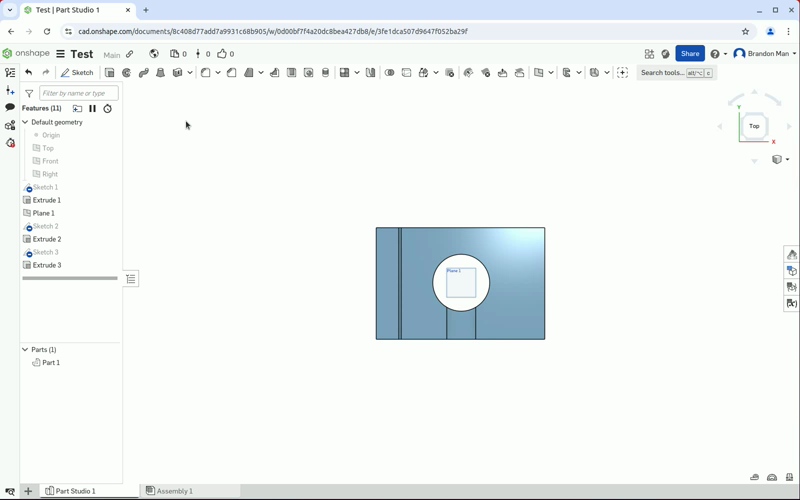
mouse_move(73, 189)
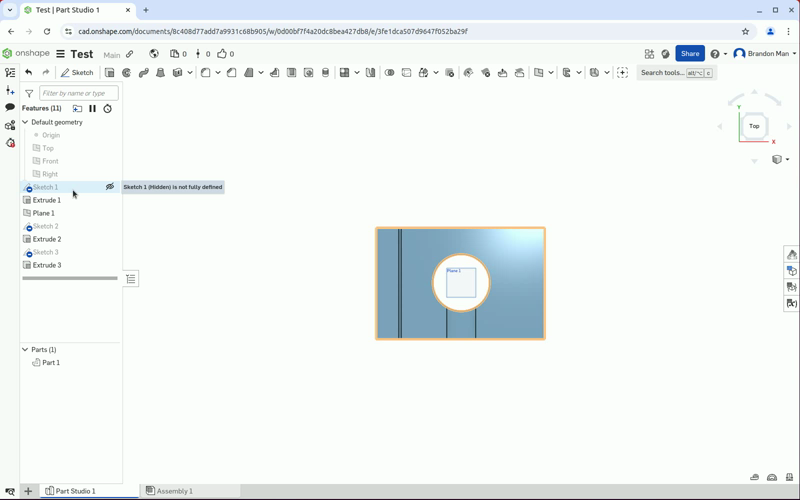
click(73, 189)
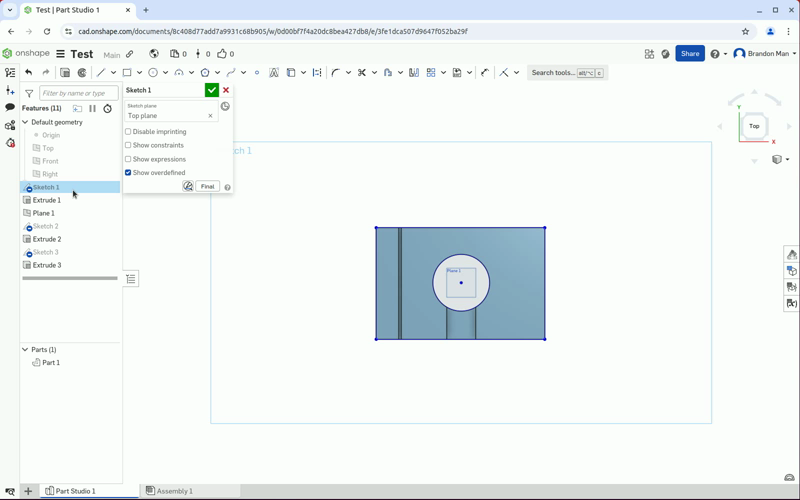
mouse_move(229, 92)
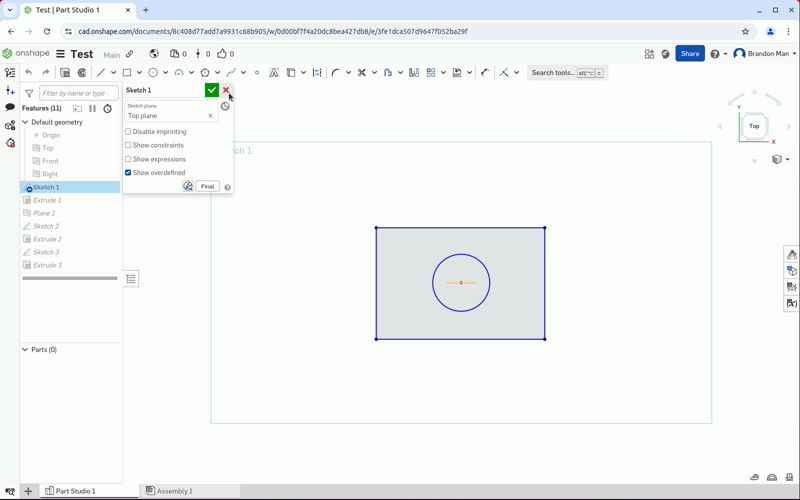
click(229, 92)
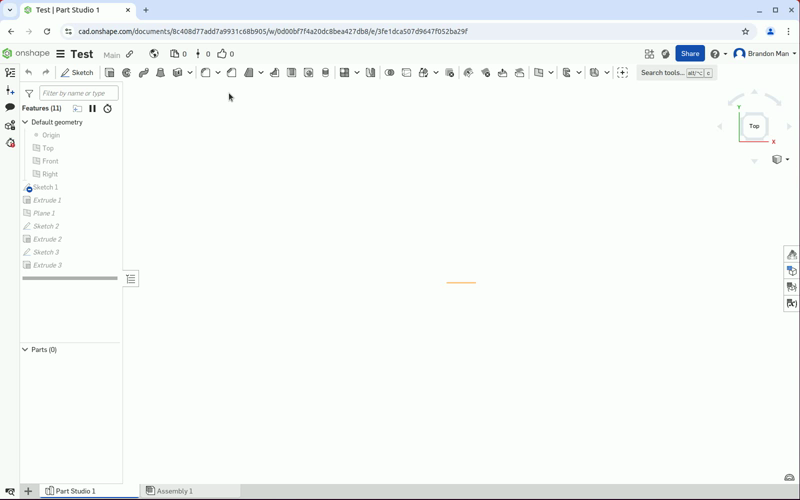
key(shift+s)
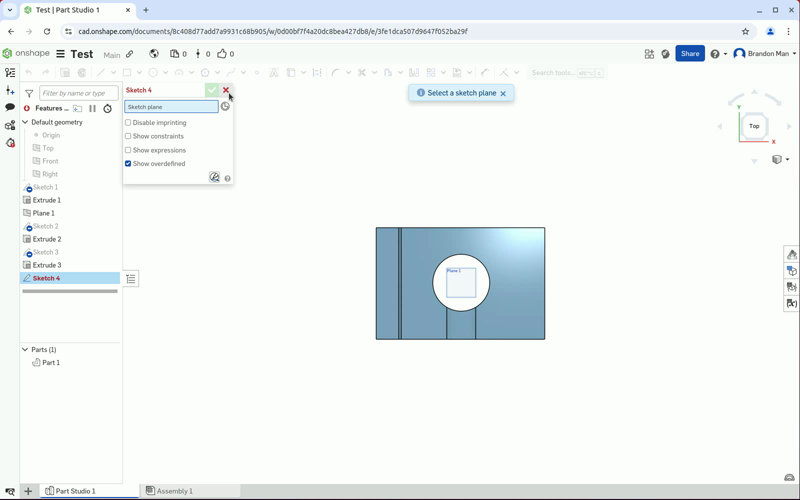
mouse_move(73, 215)
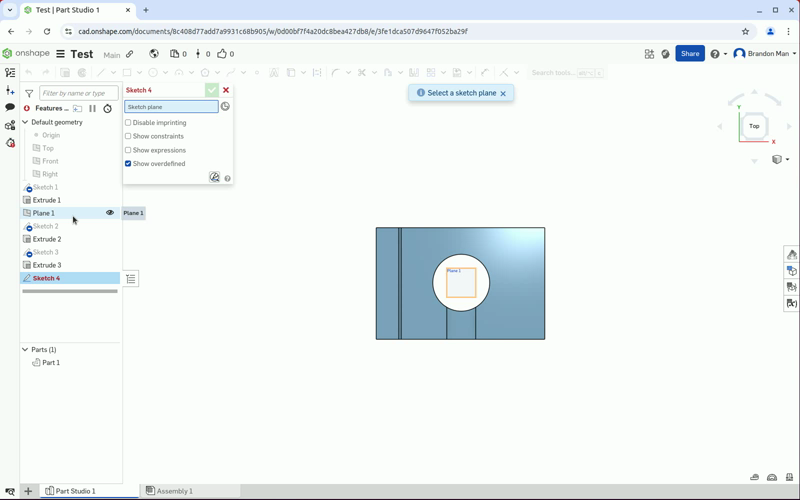
click(73, 215)
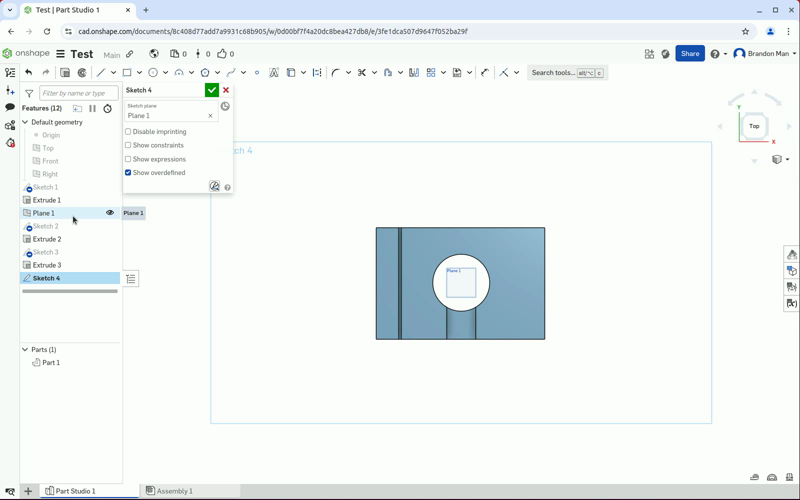
mouse_move(73, 352)
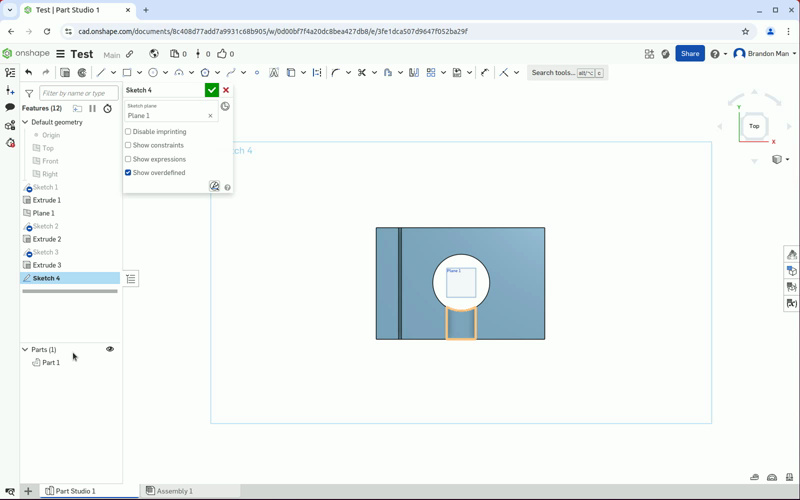
key(y)
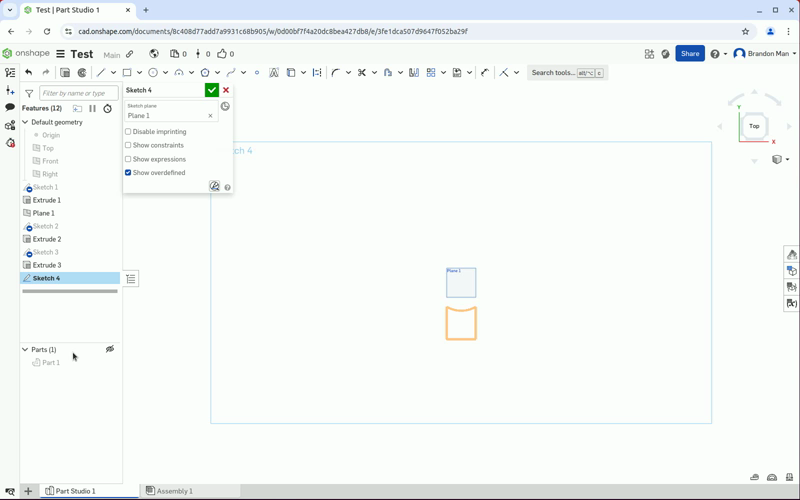
key(a)
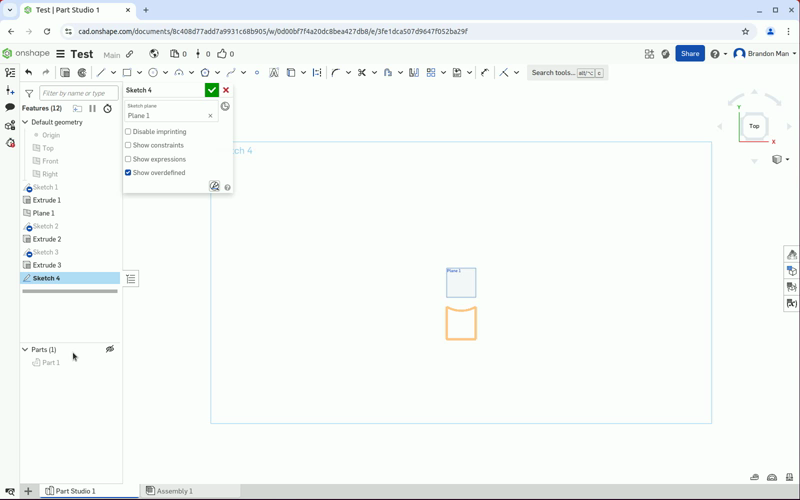
key_down(shift)
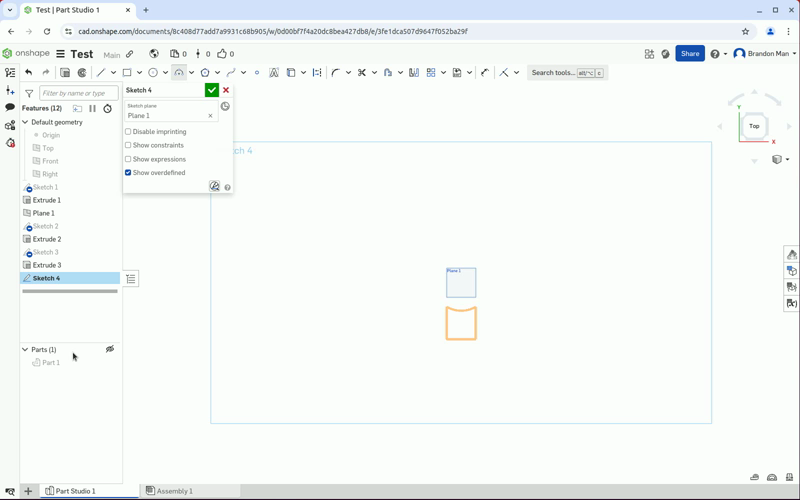
mouse_move(446, 307)
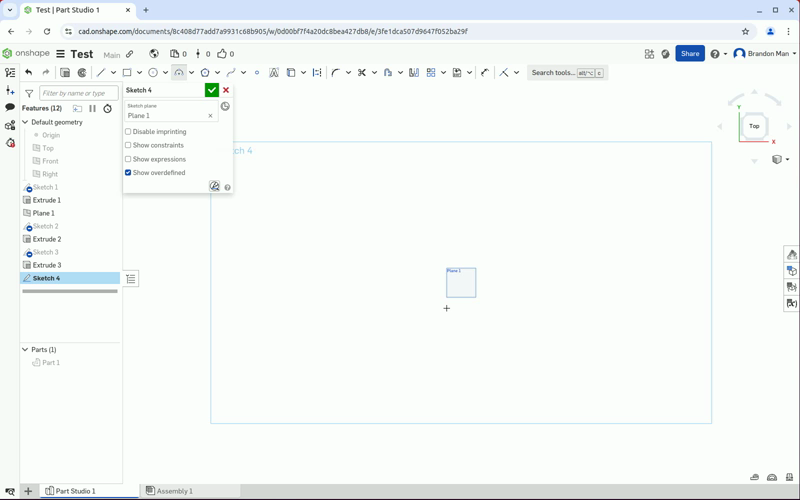
click(446, 307)
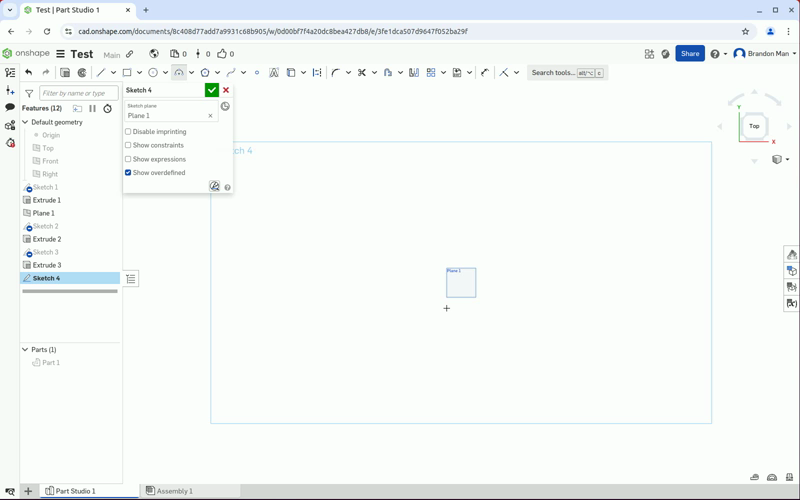
key_up(shift)
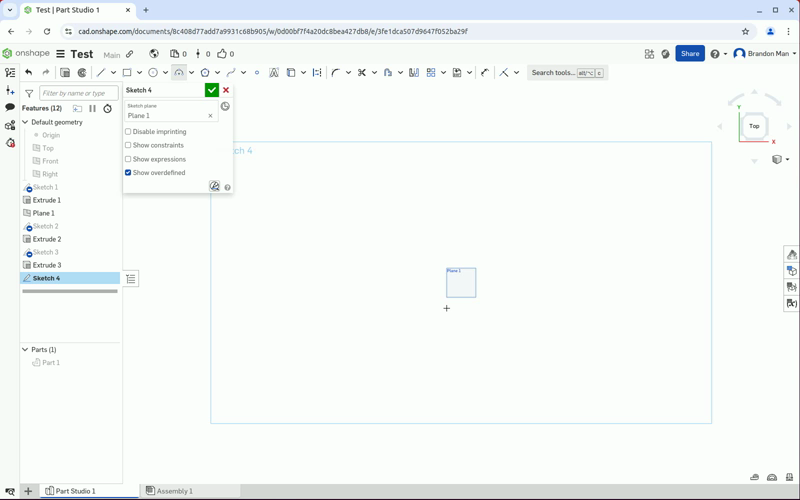
key_down(shift)
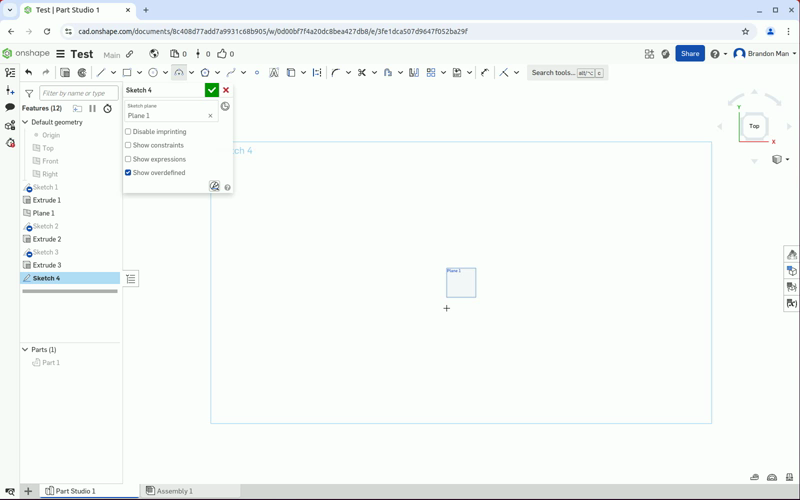
mouse_move(475, 307)
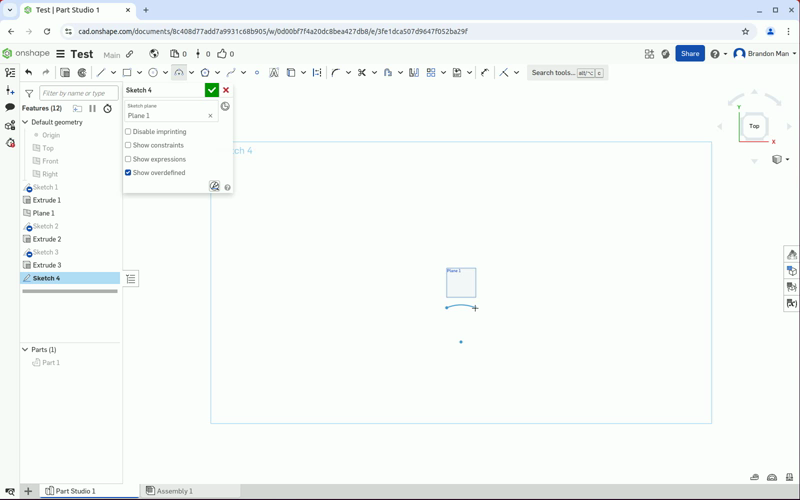
click(475, 307)
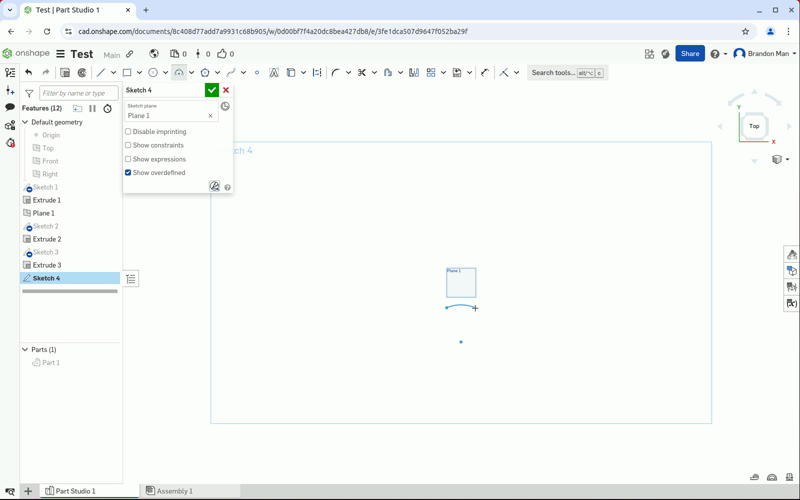
mouse_move(461, 311)
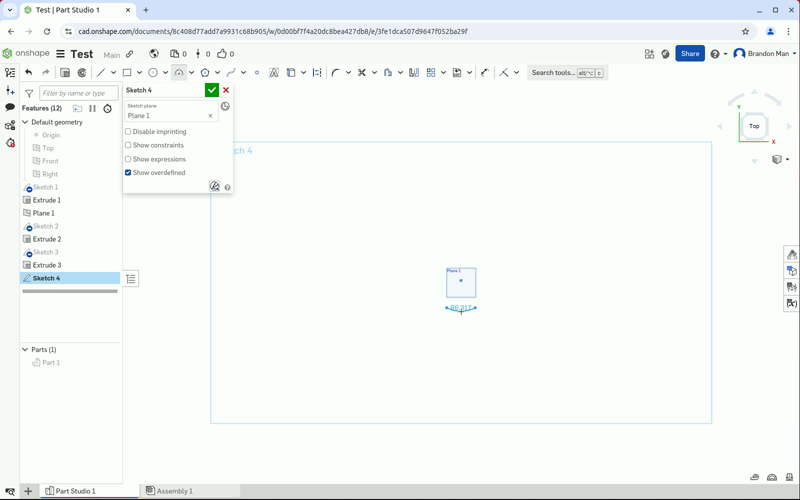
click(461, 311)
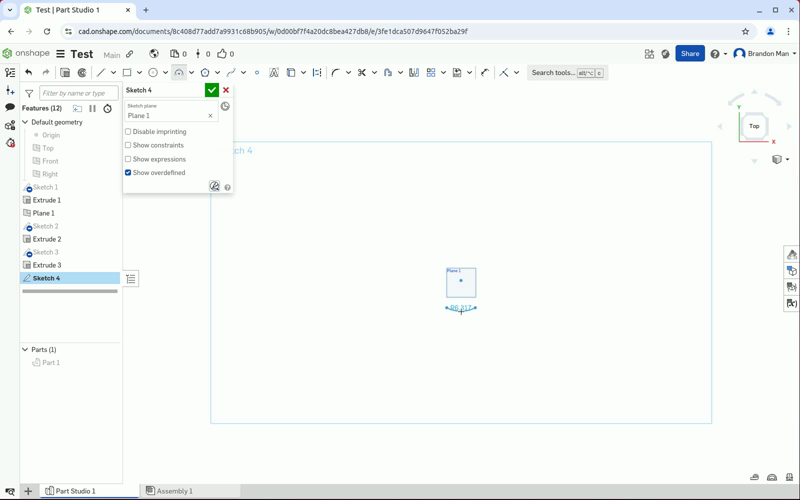
key_up(shift)
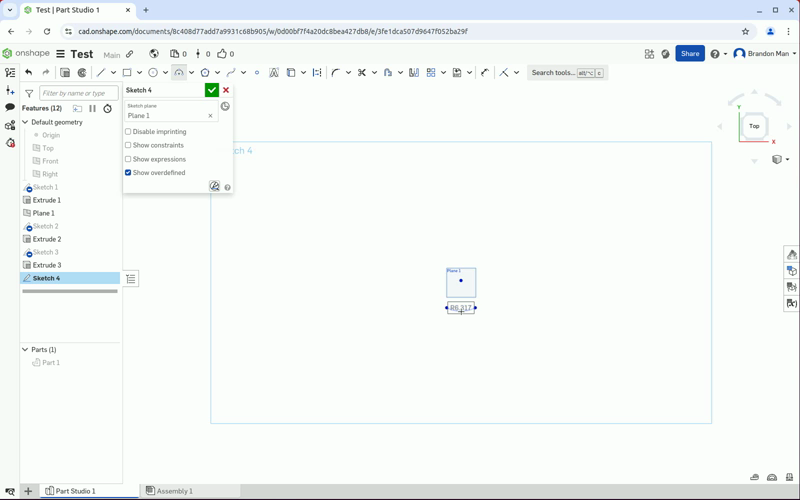
key(esc)
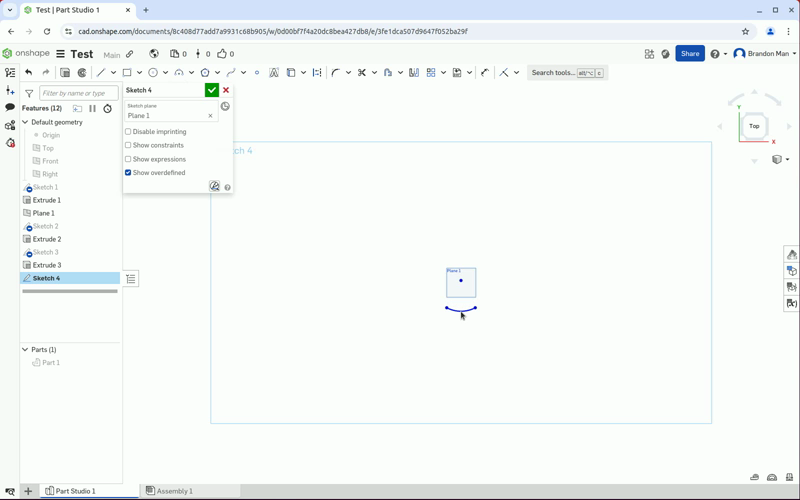
key(l)
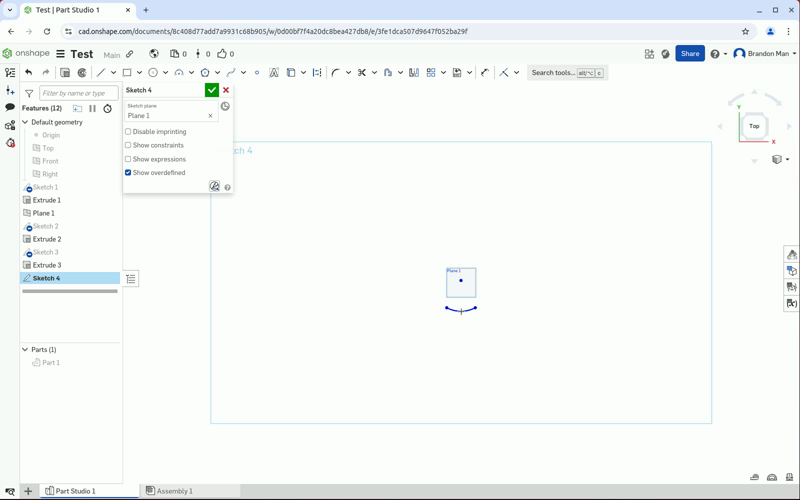
mouse_move(475, 307)
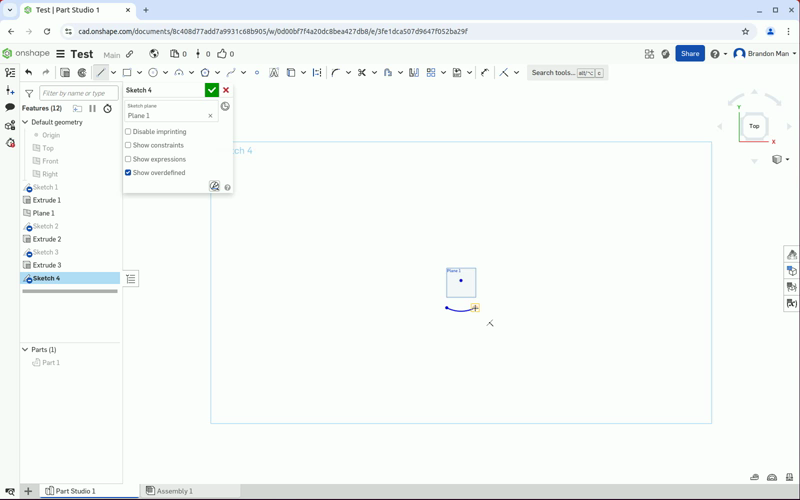
click(475, 307)
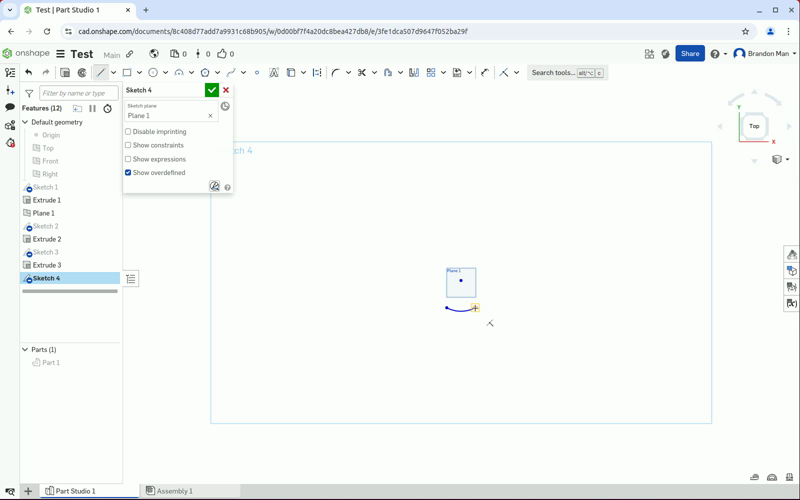
key_down(shift)
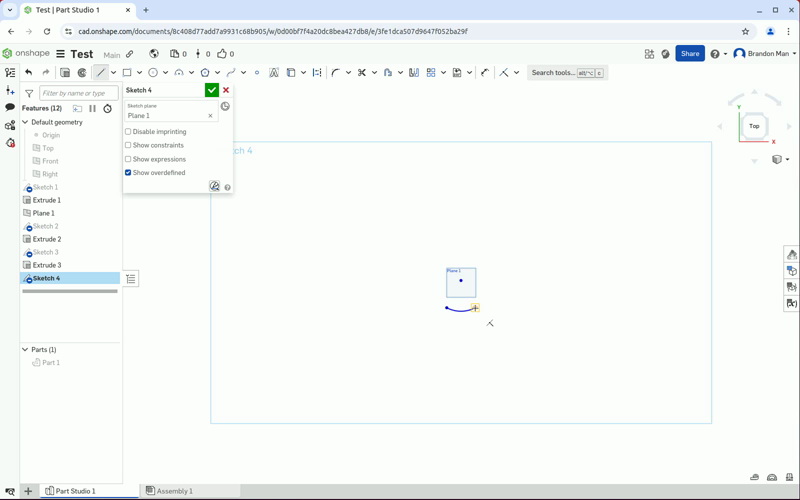
mouse_move(505, 307)
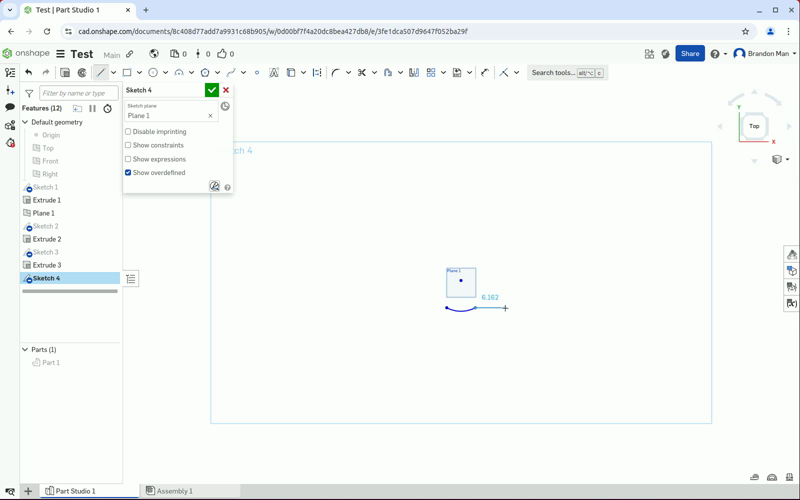
mouse_move(475, 258)
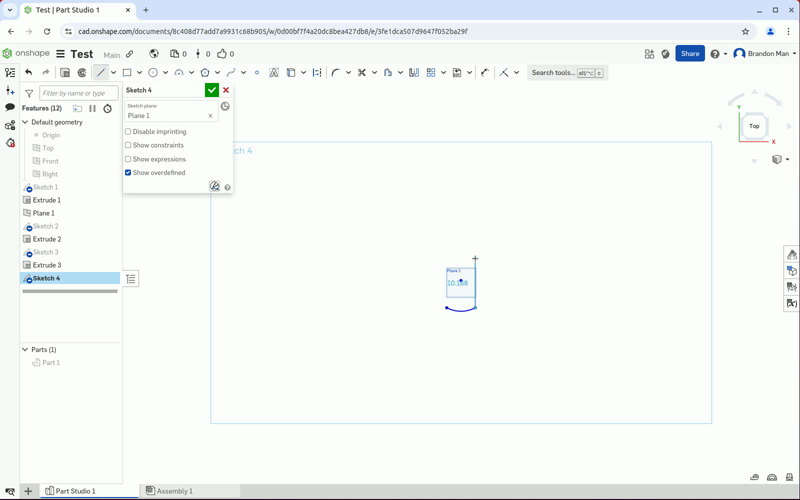
click(475, 258)
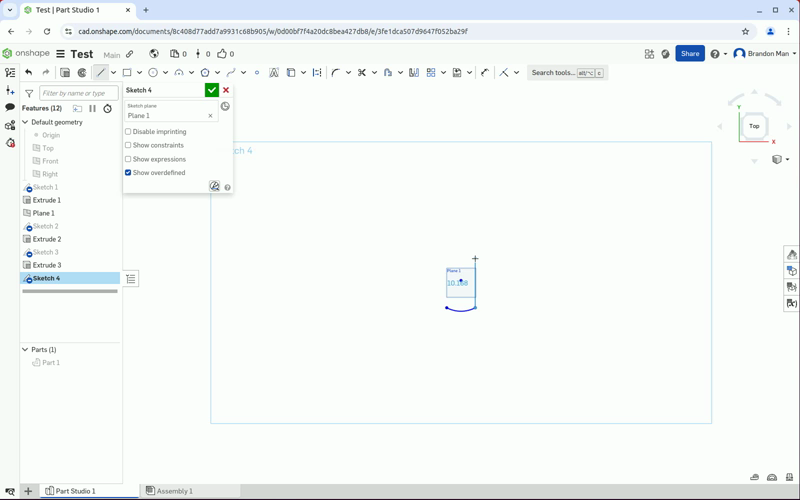
key_up(shift)
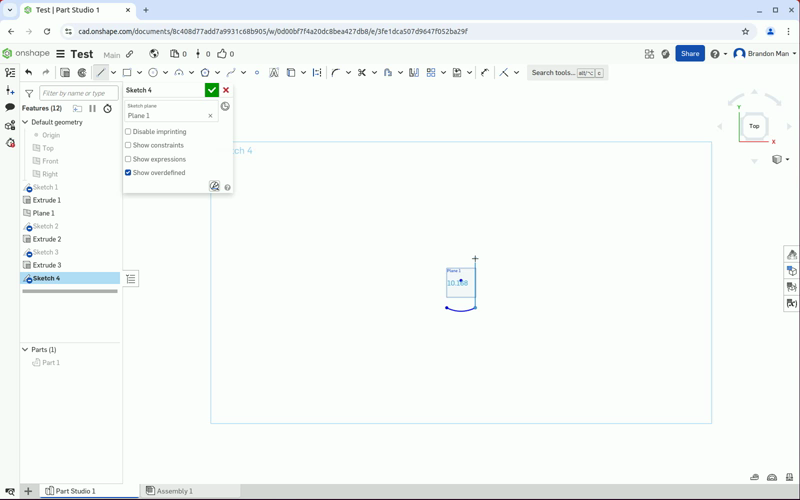
key(esc)
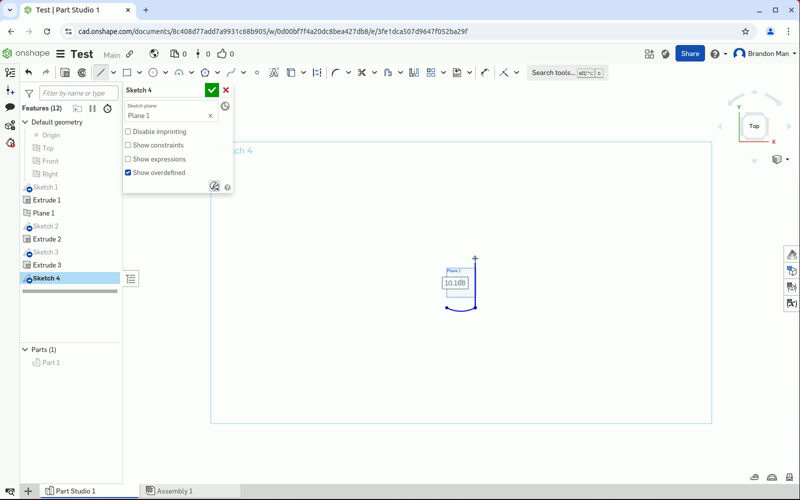
key(a)
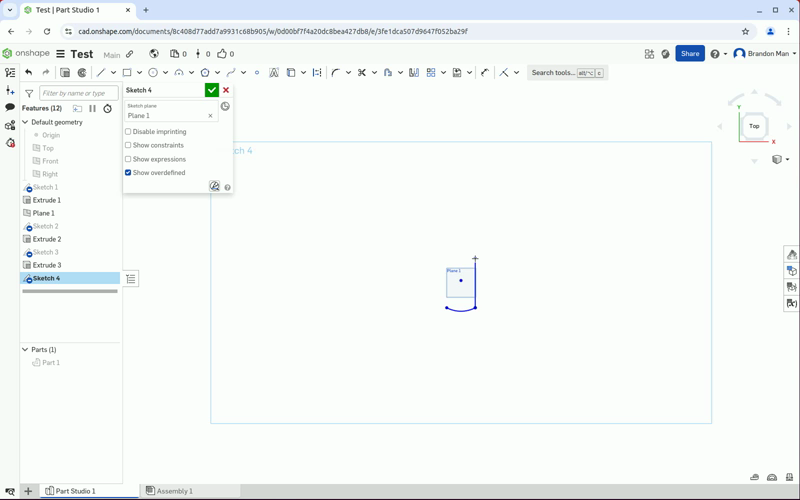
mouse_move(475, 258)
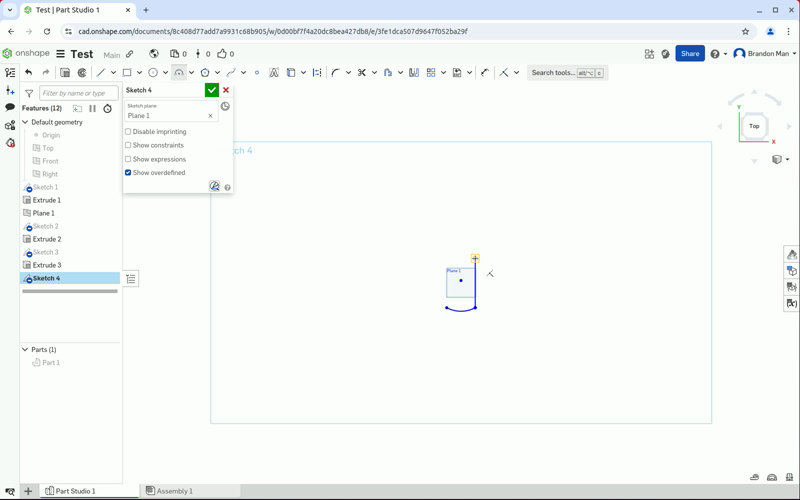
click(475, 258)
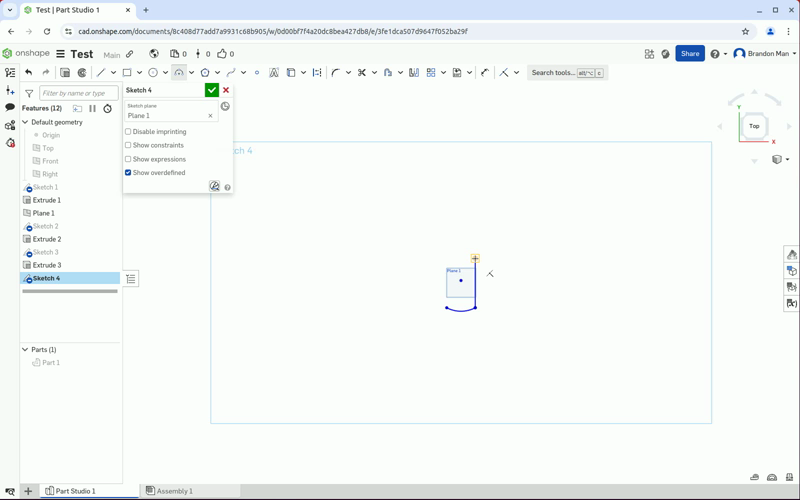
key_down(shift)
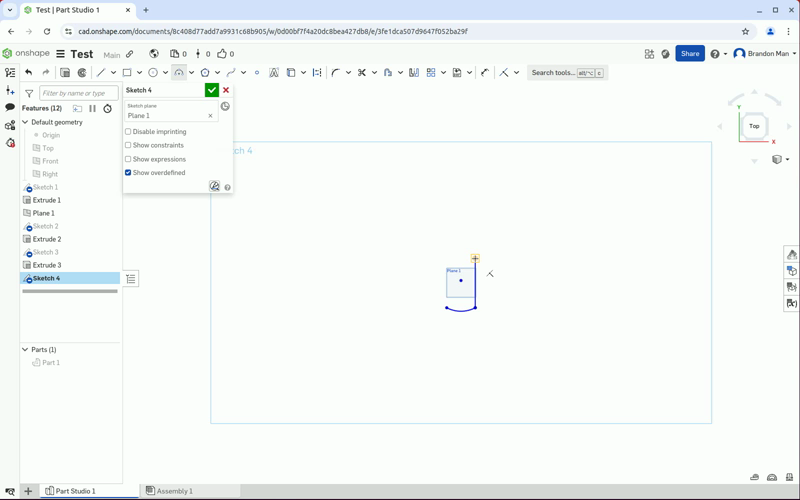
mouse_move(446, 258)
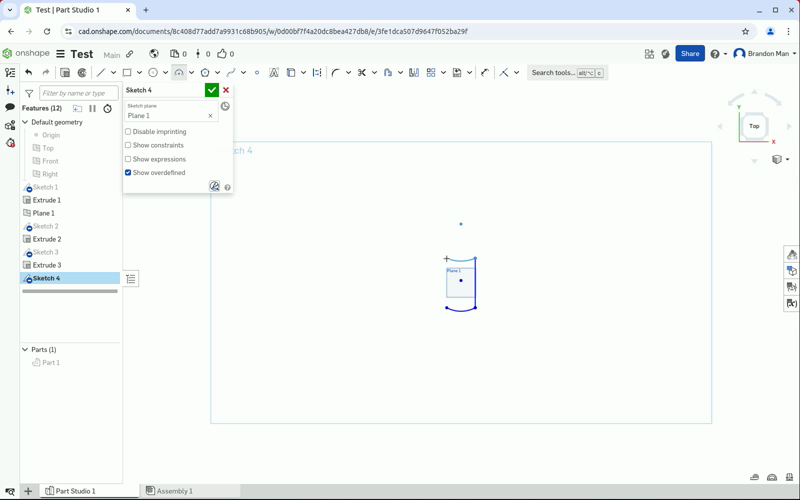
click(446, 258)
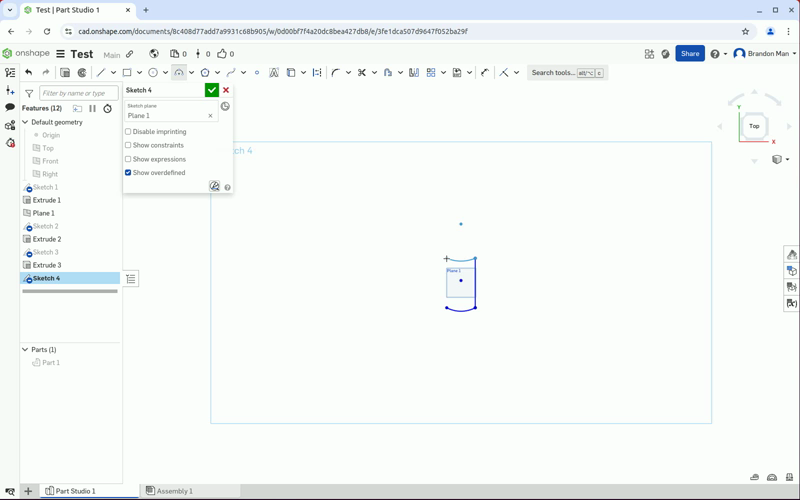
mouse_move(461, 254)
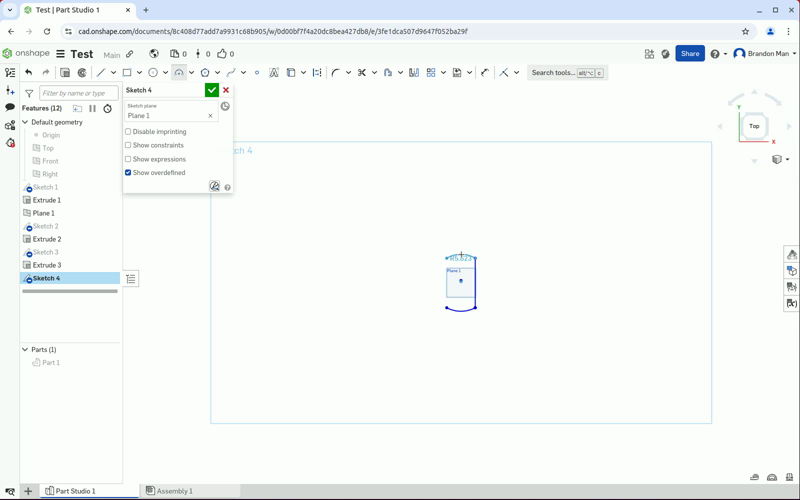
click(461, 254)
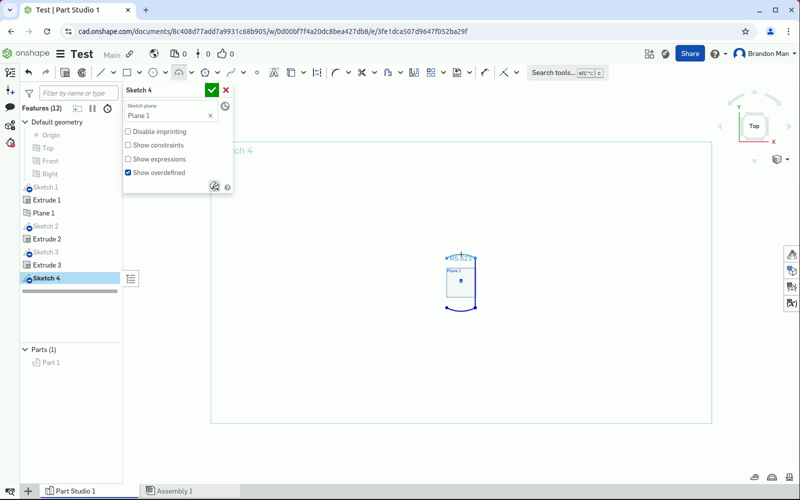
key_up(shift)
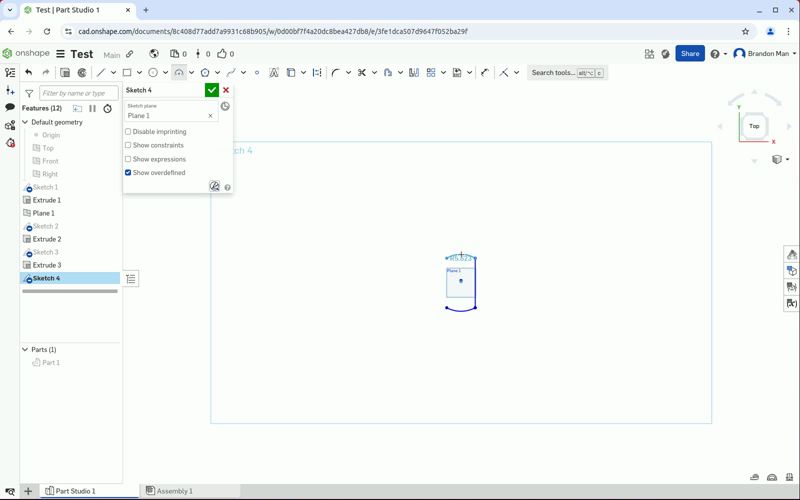
key(esc)
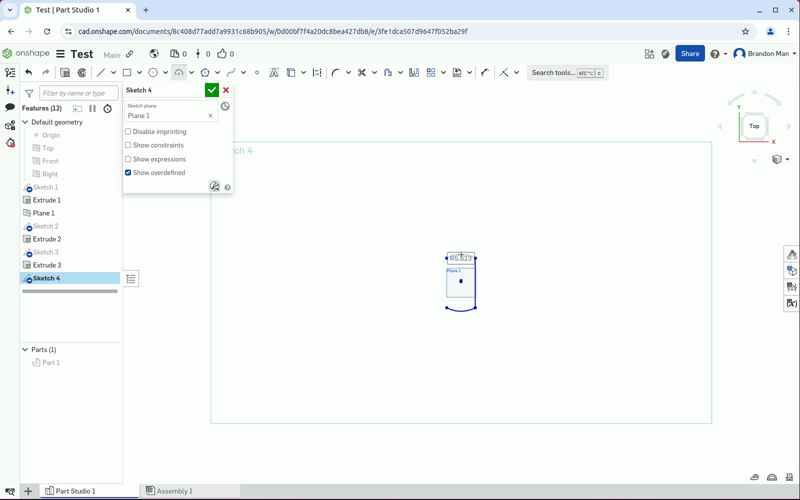
key(l)
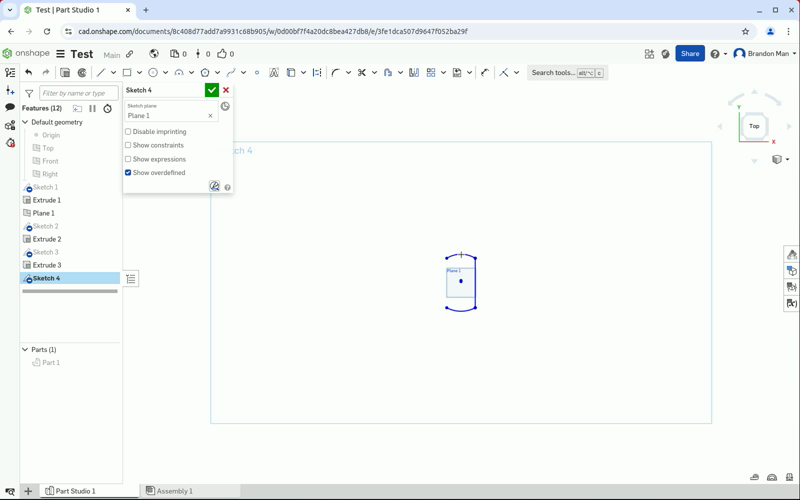
mouse_move(446, 258)
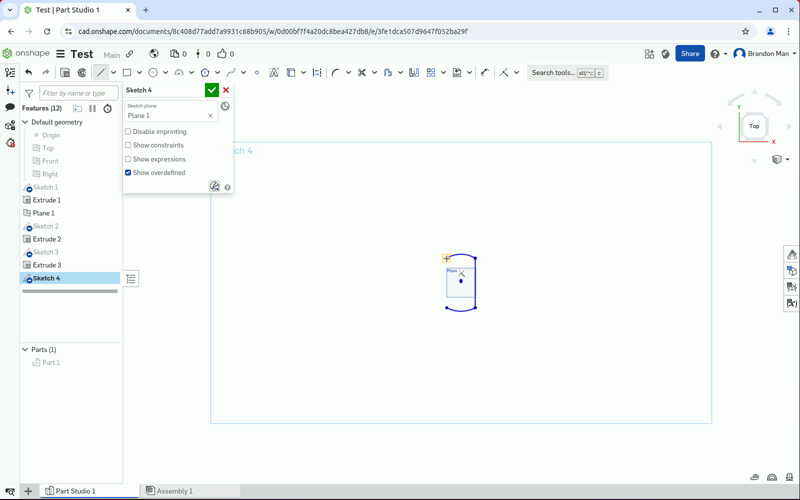
click(446, 258)
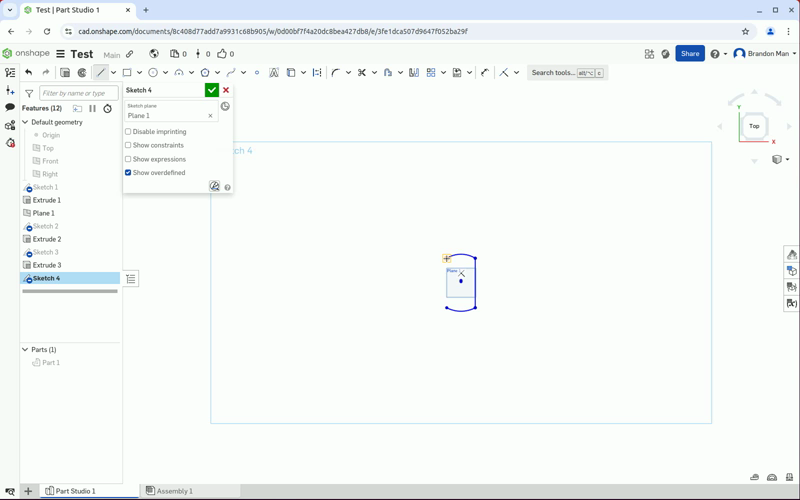
mouse_move(476, 258)
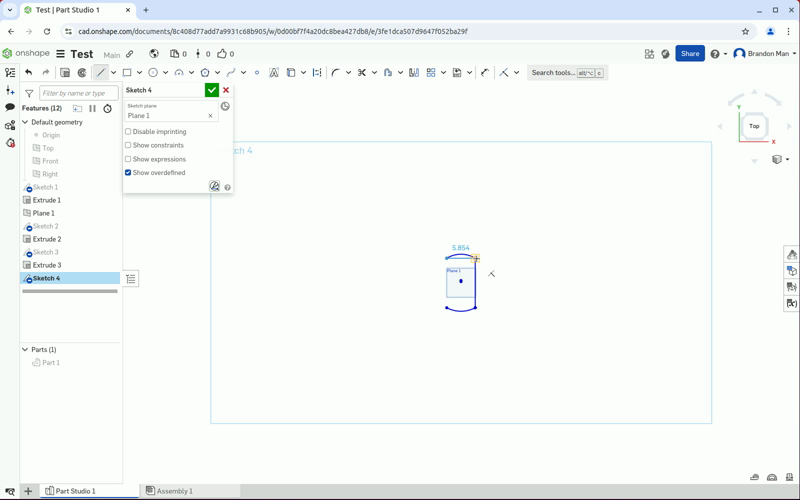
key_down(shift)
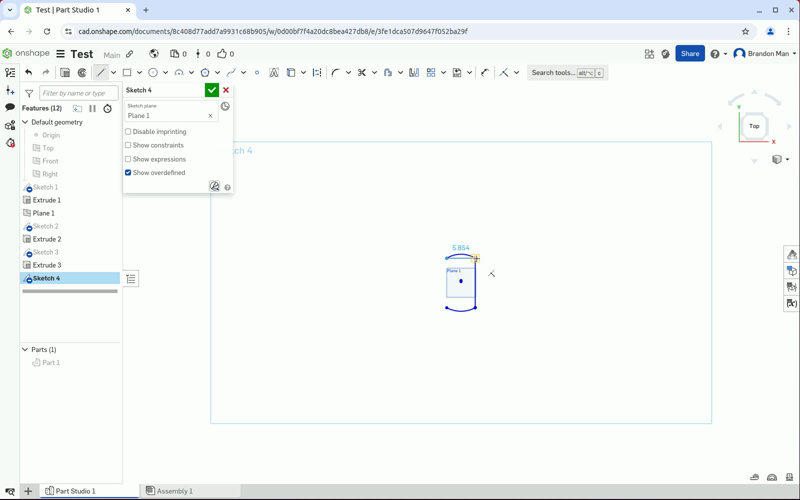
mouse_move(446, 307)
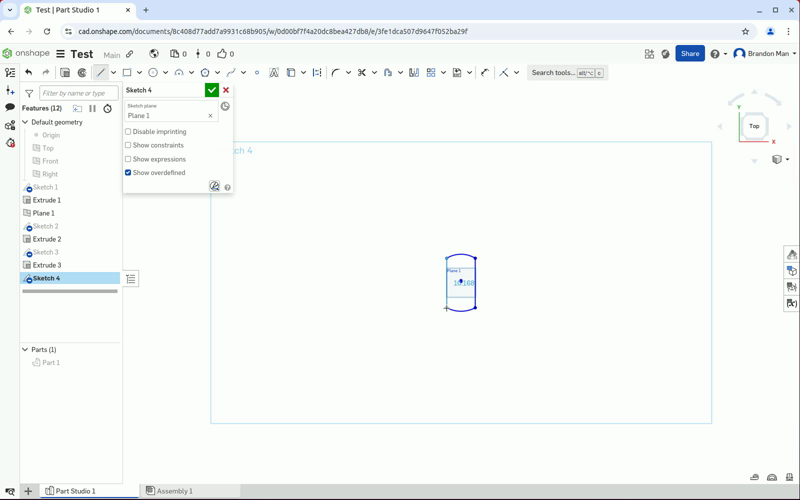
key_up(shift)
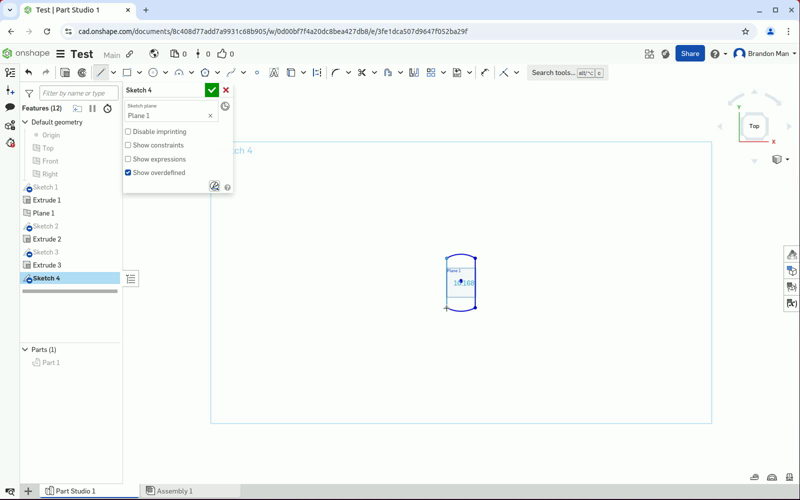
click(446, 307)
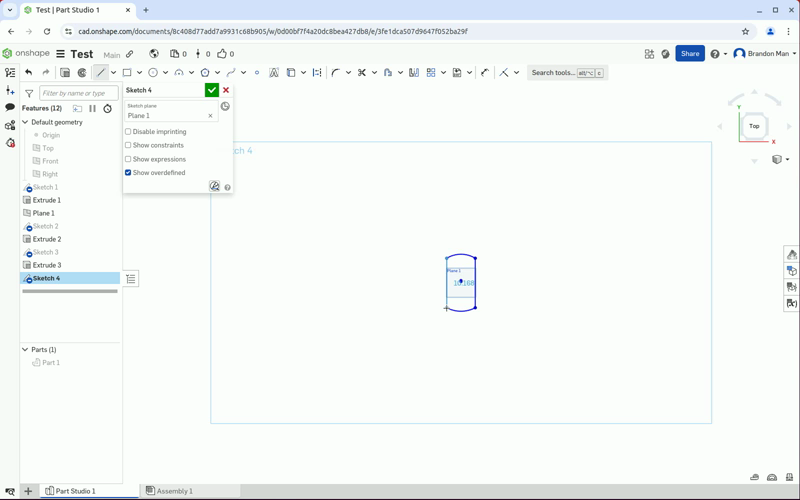
key(esc)
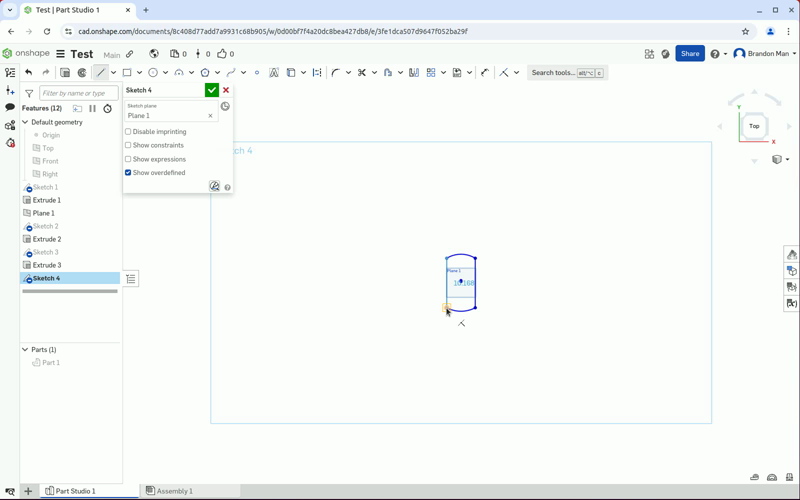
mouse_move(460, 293)
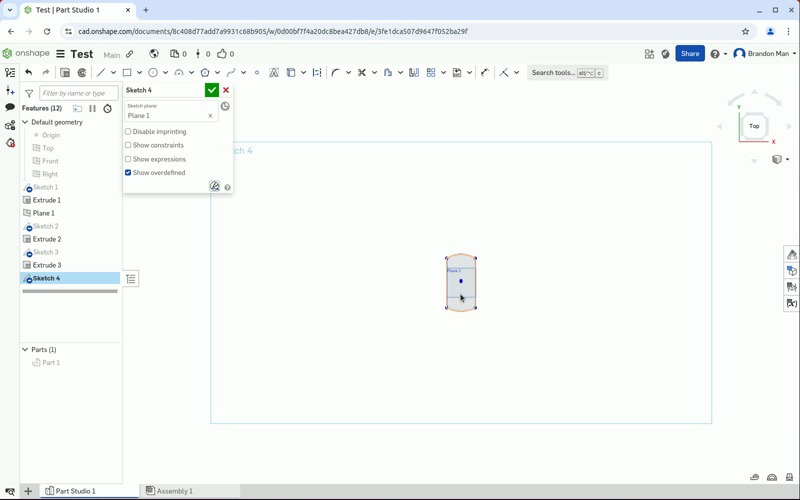
scroll(6)
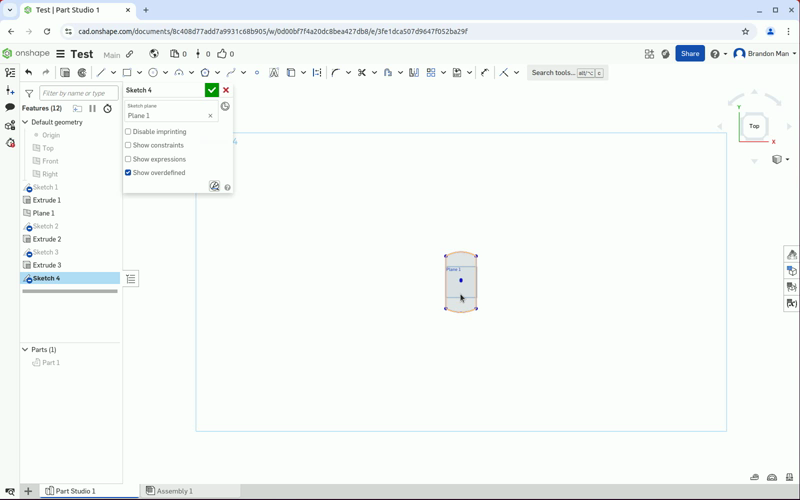
scroll(6)
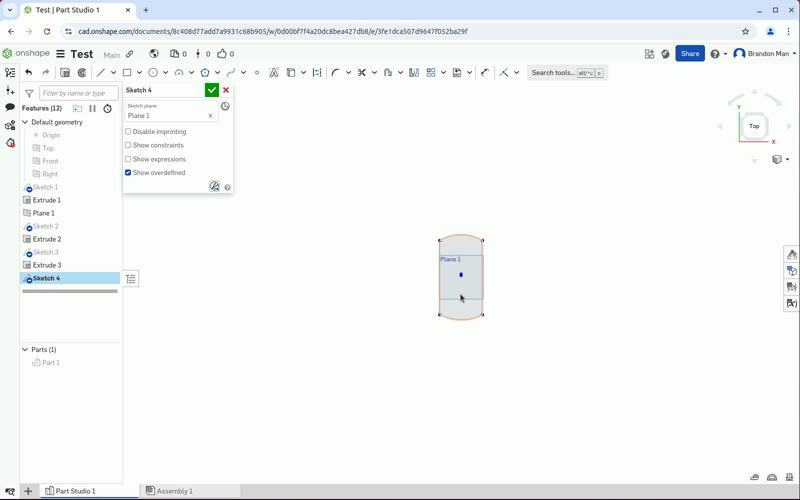
scroll(6)
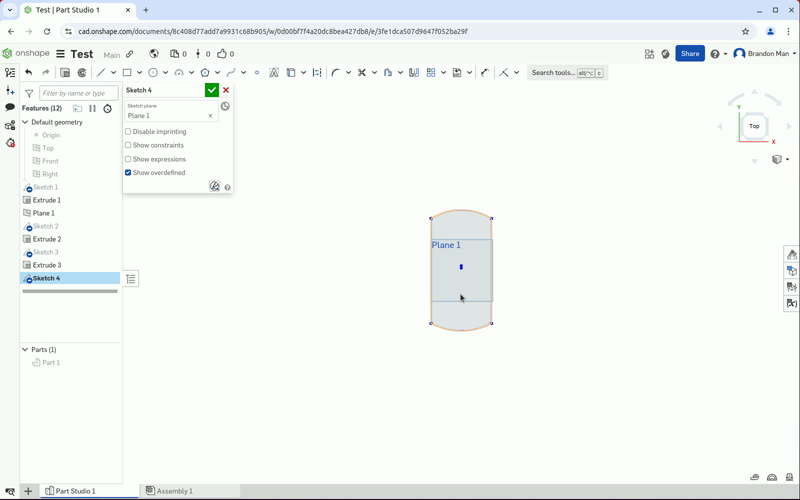
scroll(6)
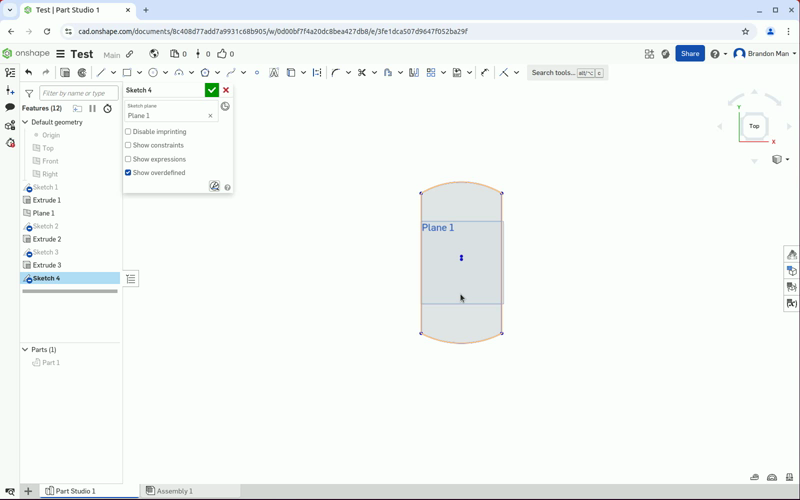
scroll(6)
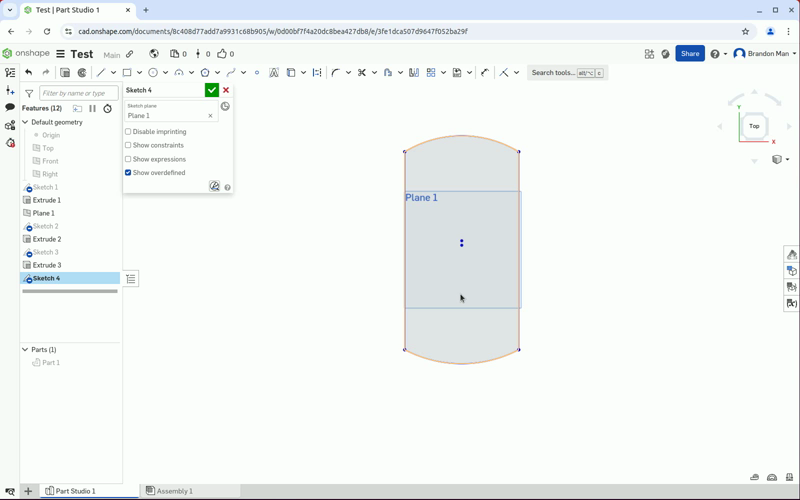
scroll(6)
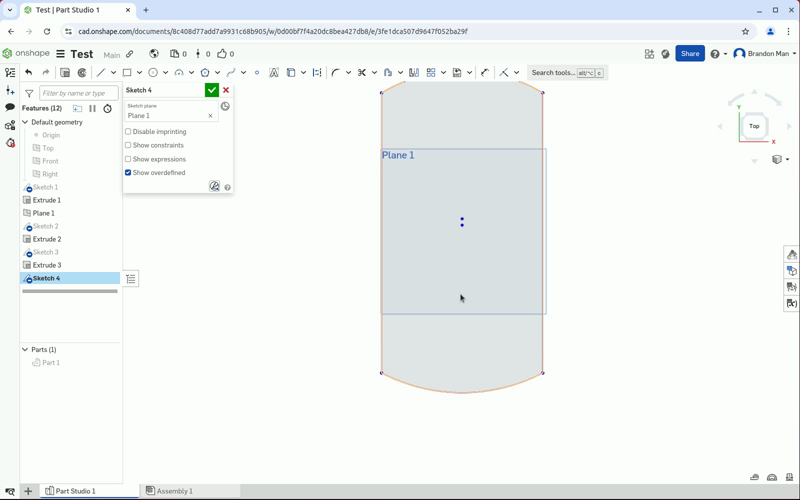
scroll(6)
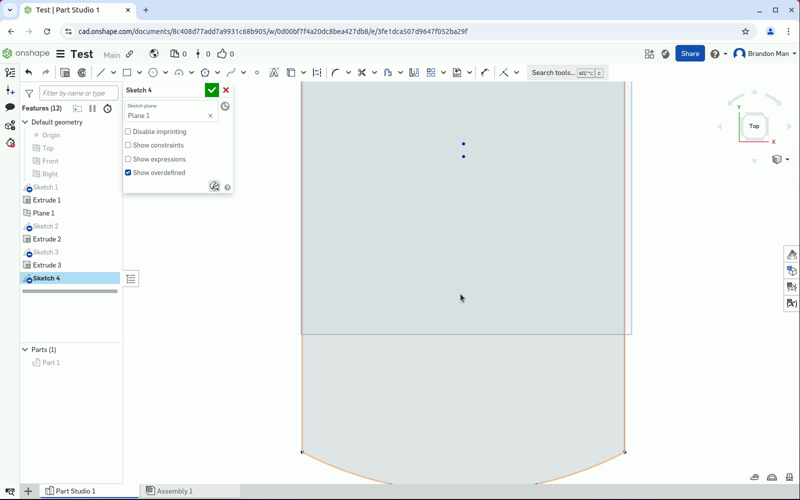
click(460, 293)
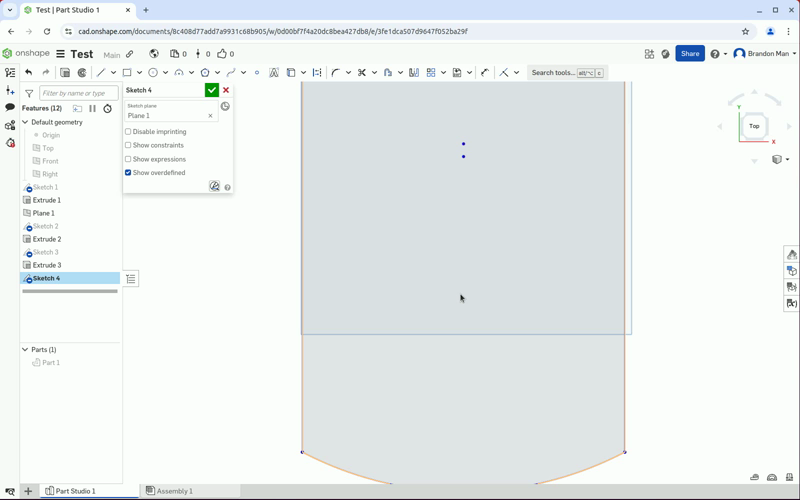
scroll(-6)
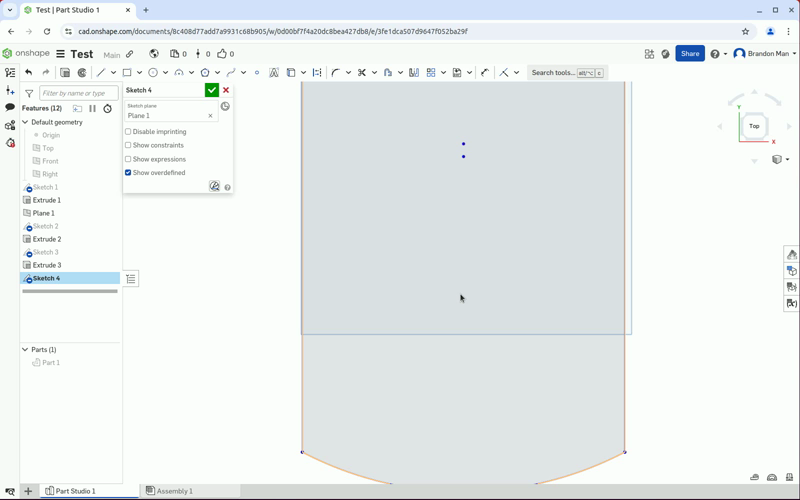
scroll(-6)
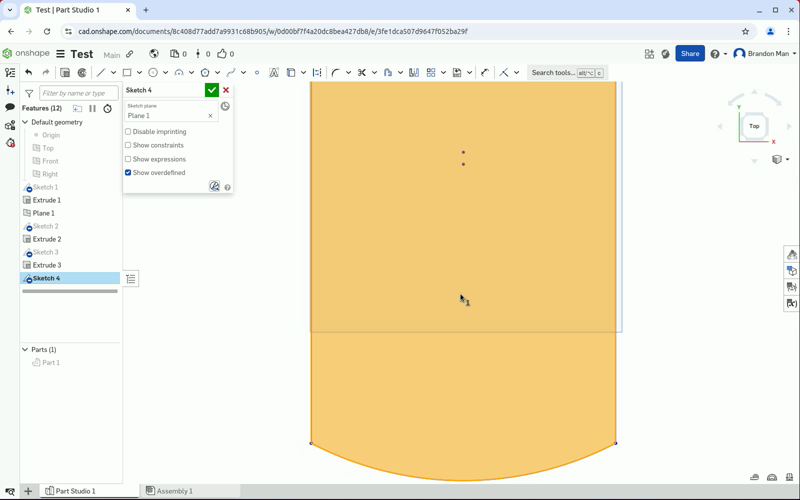
scroll(-6)
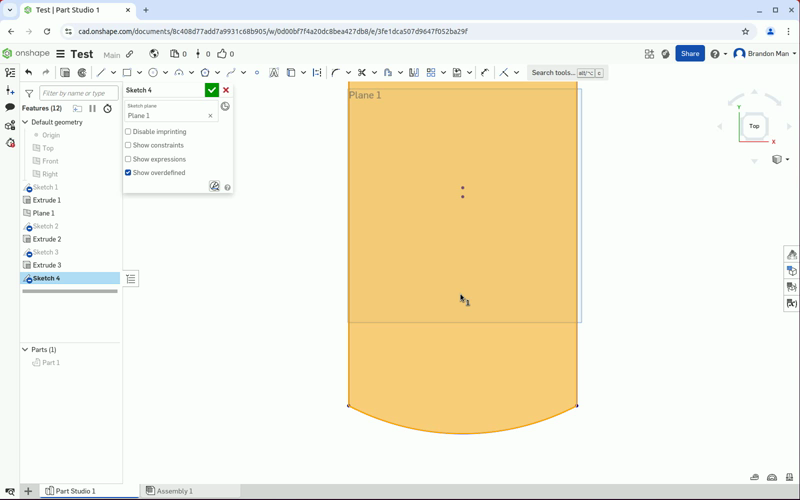
scroll(-6)
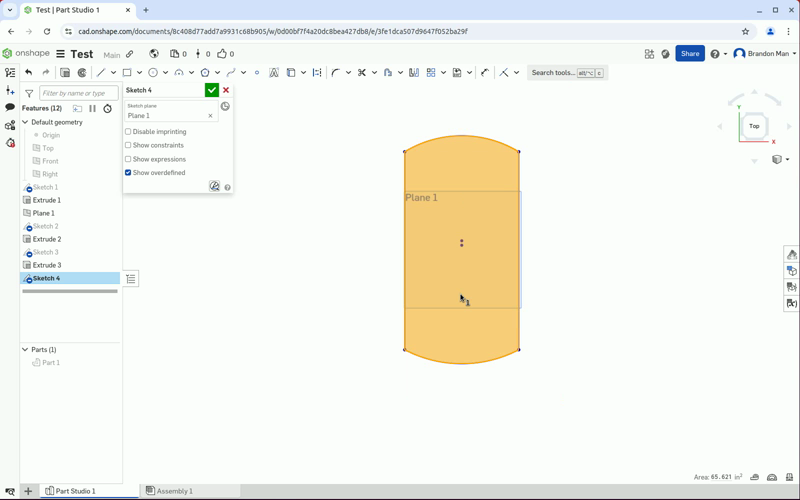
scroll(-6)
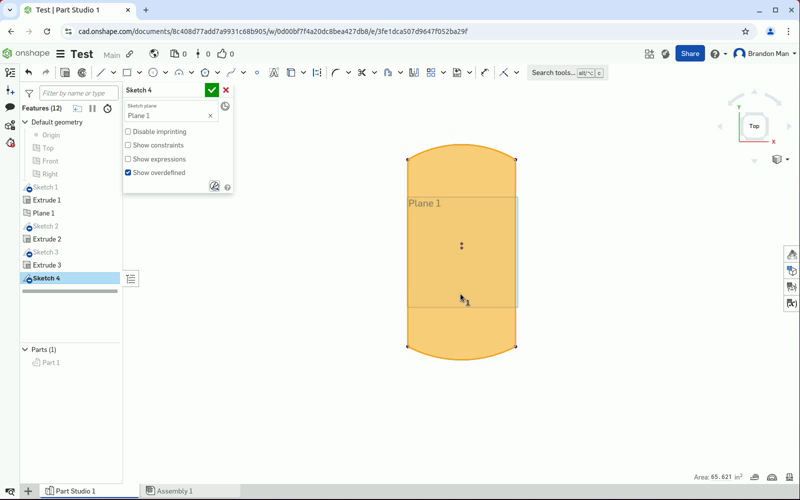
scroll(-6)
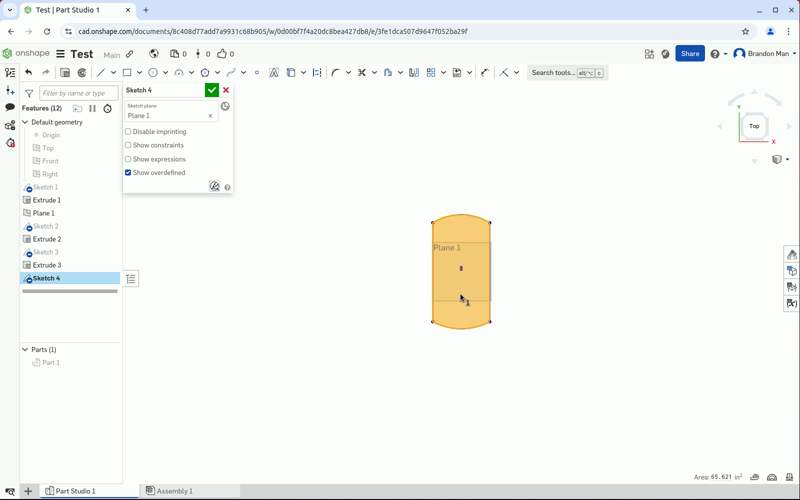
scroll(-6)
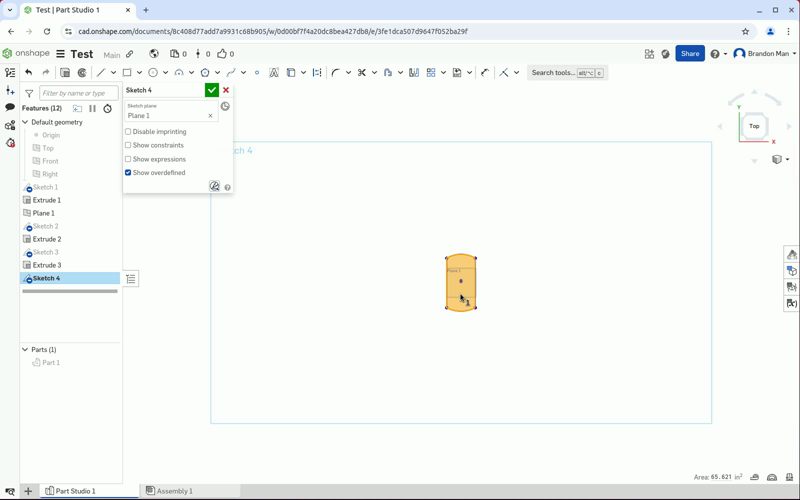
mouse_move(73, 352)
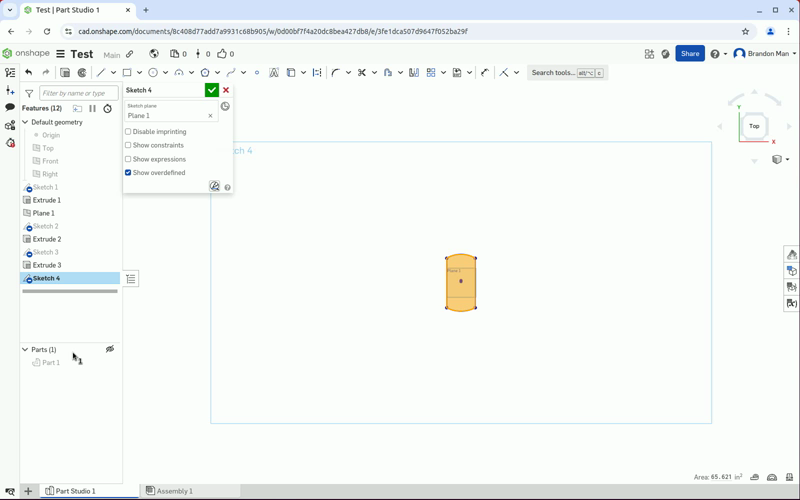
key(shift+y)
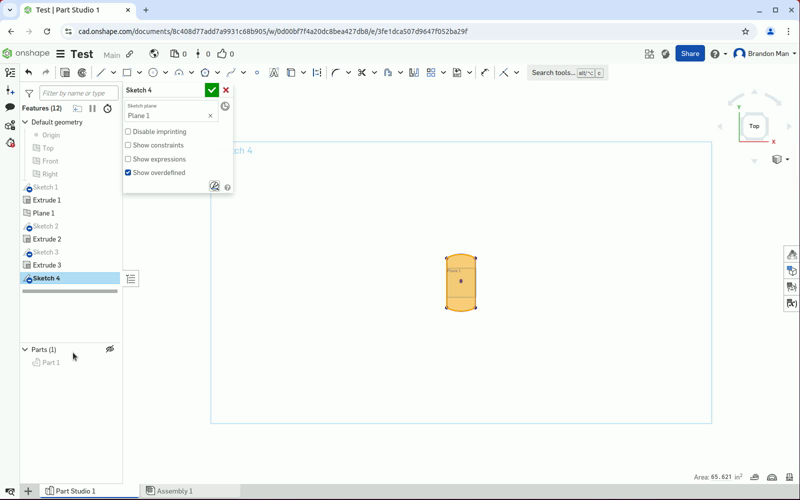
key(shift+e)
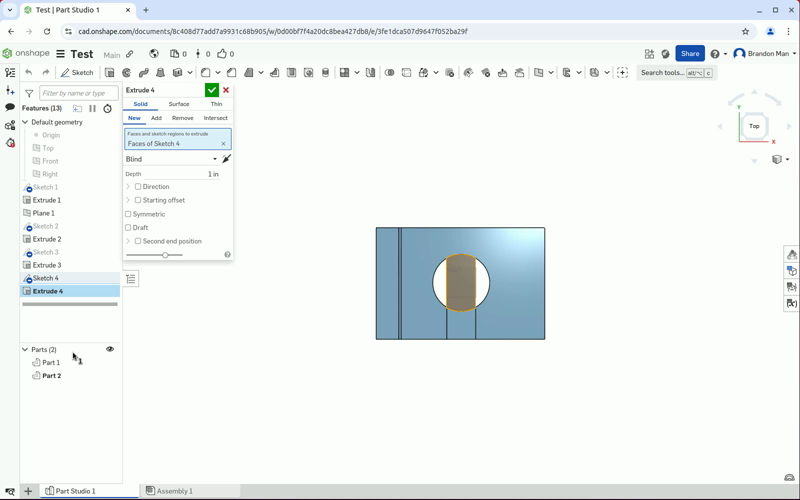
mouse_move(143, 106)
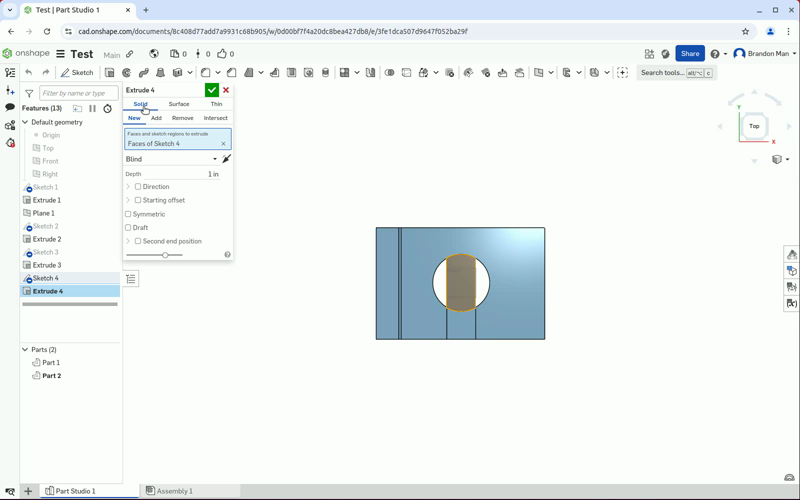
click(143, 106)
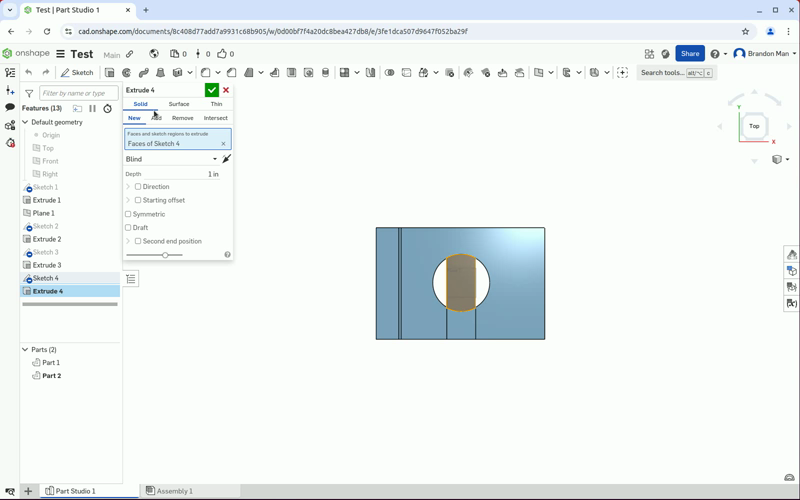
mouse_move(186, 120)
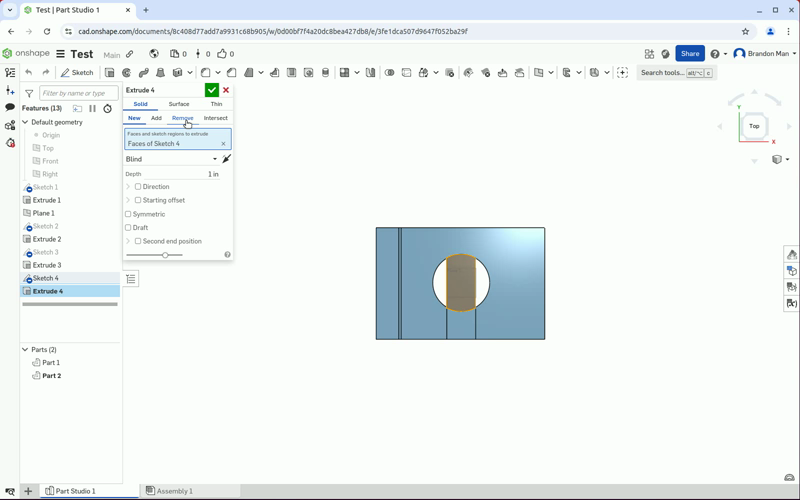
click(186, 120)
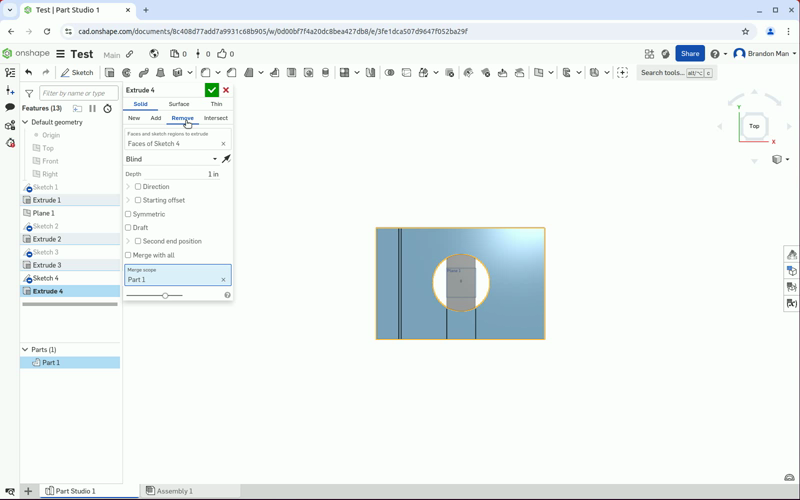
key(tab, 4)
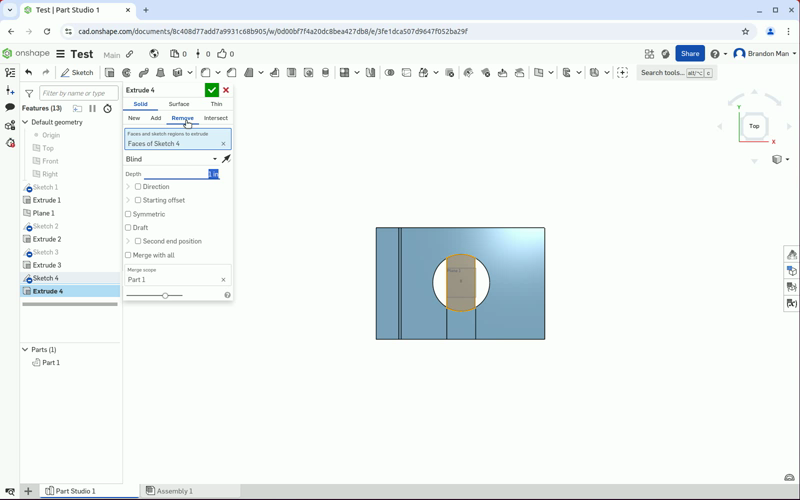
text(2.407)
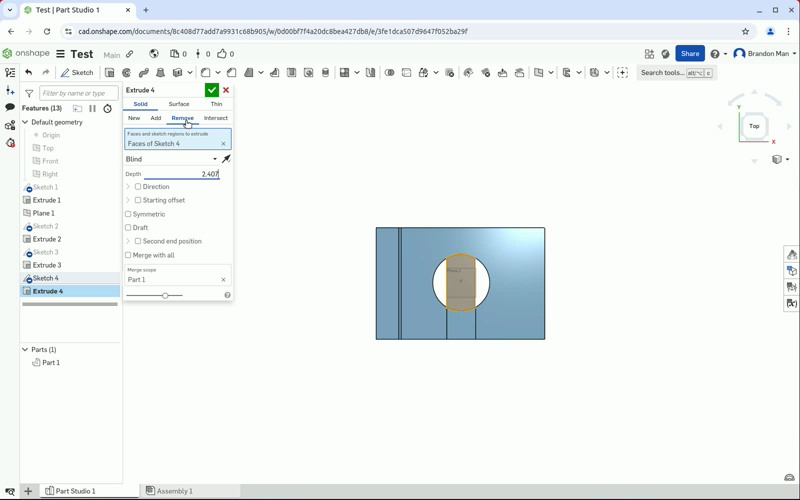
key(tab, 6)
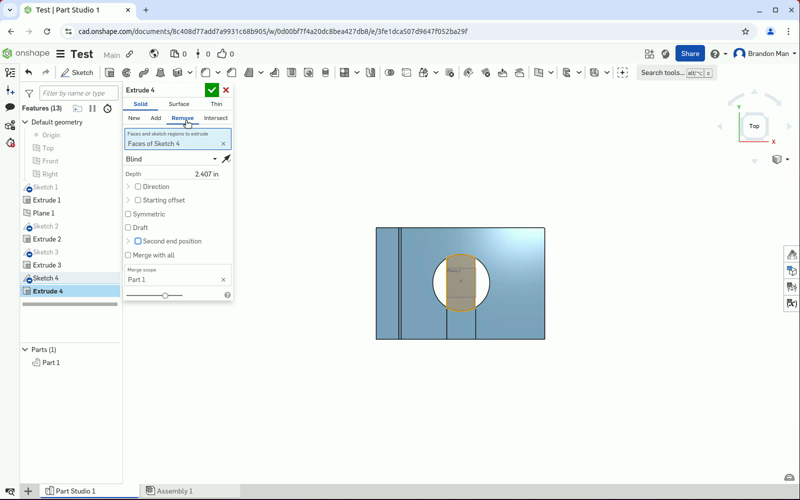
key(space)
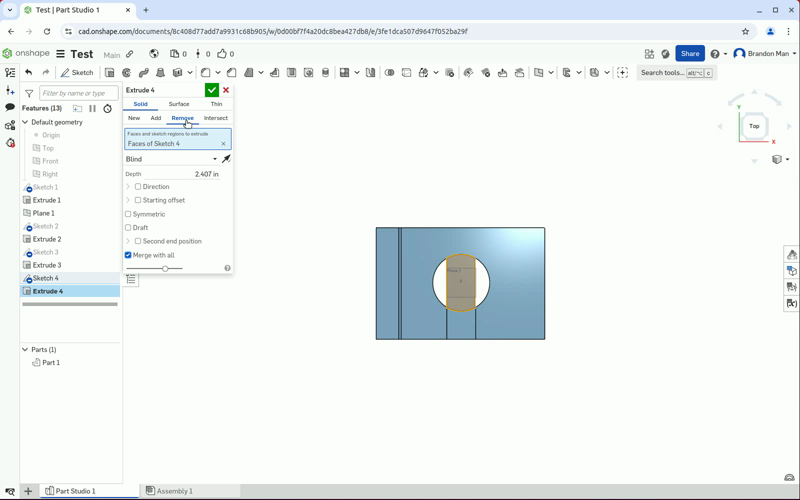
key(enter)
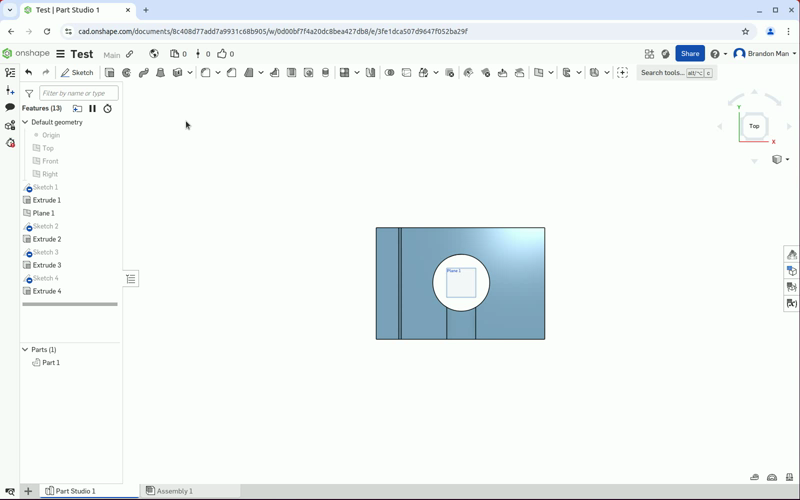
key(shift+h)
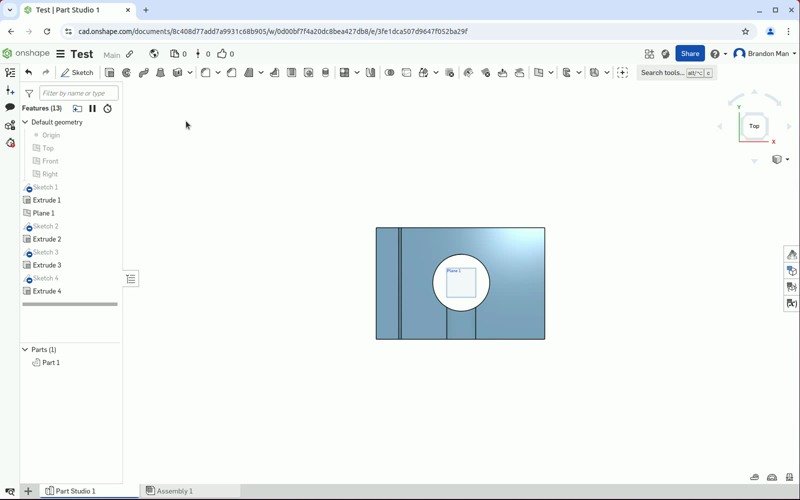
key(shift+h)
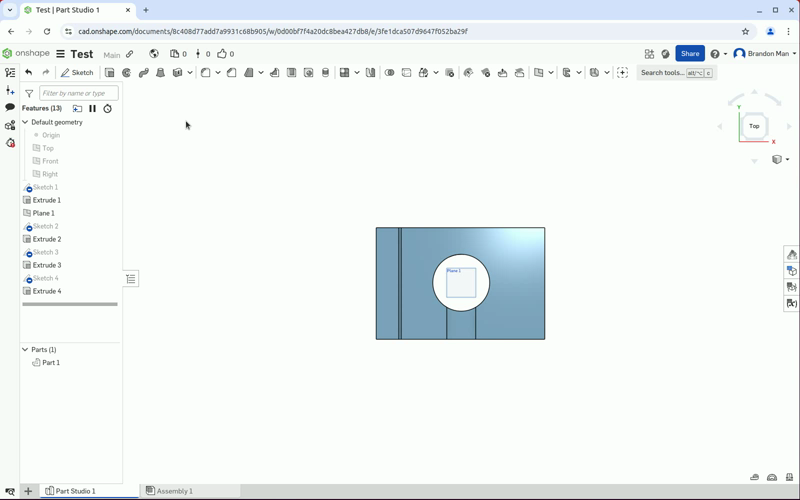
mouse_move(73, 189)
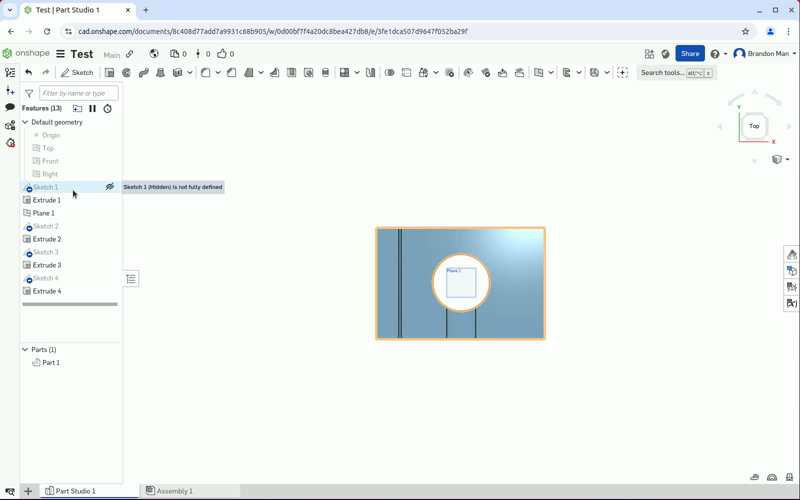
click(73, 189)
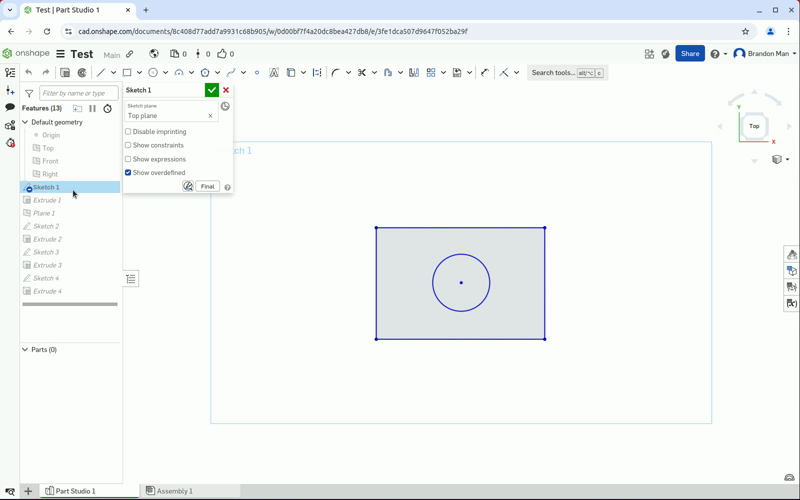
mouse_move(229, 92)
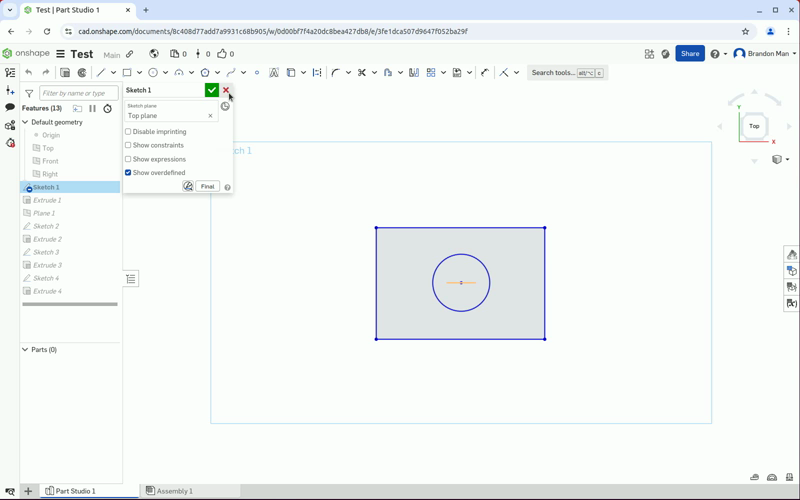
click(229, 92)
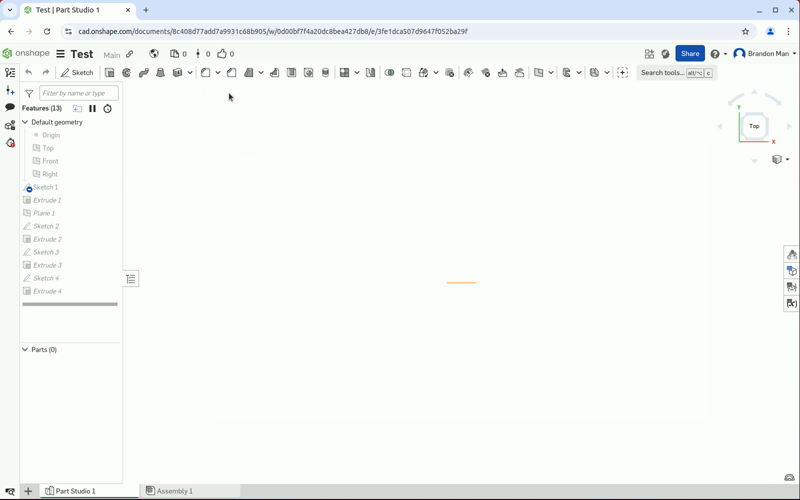
key(shift+s)
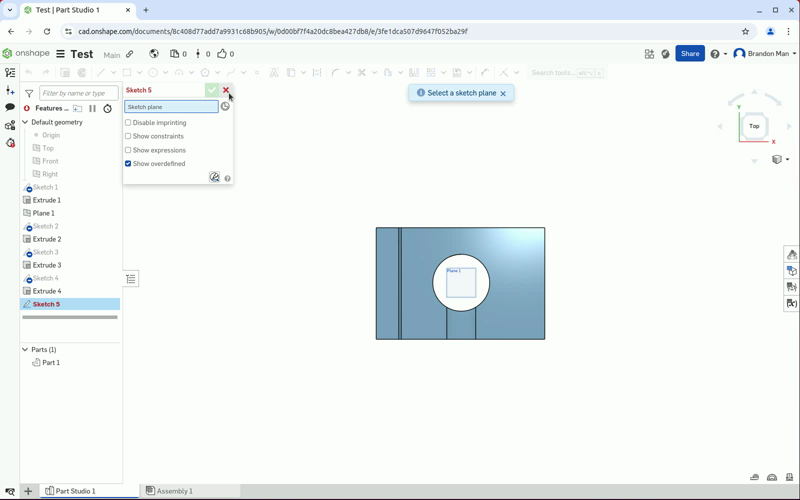
mouse_move(73, 215)
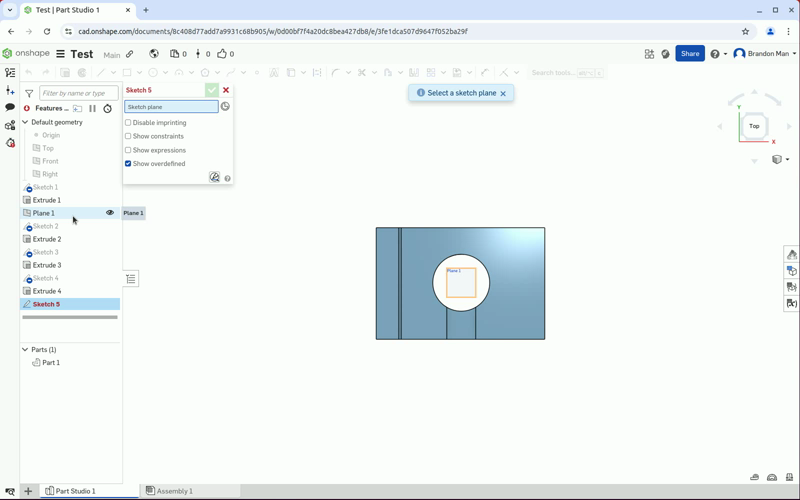
click(73, 215)
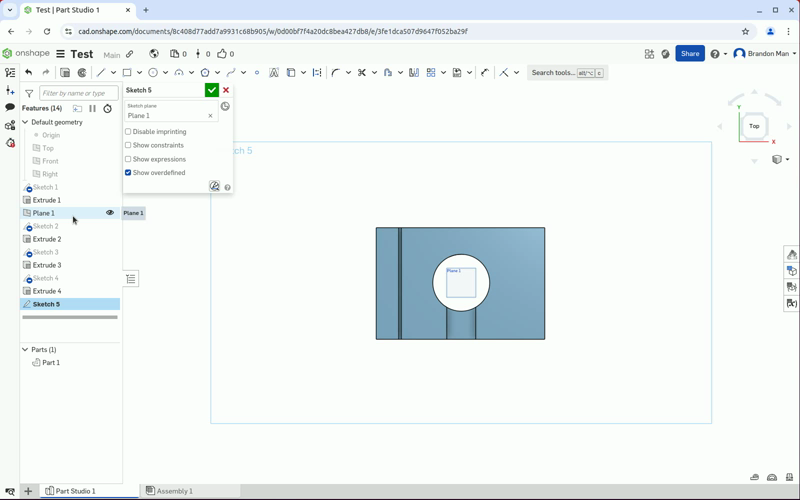
mouse_move(73, 352)
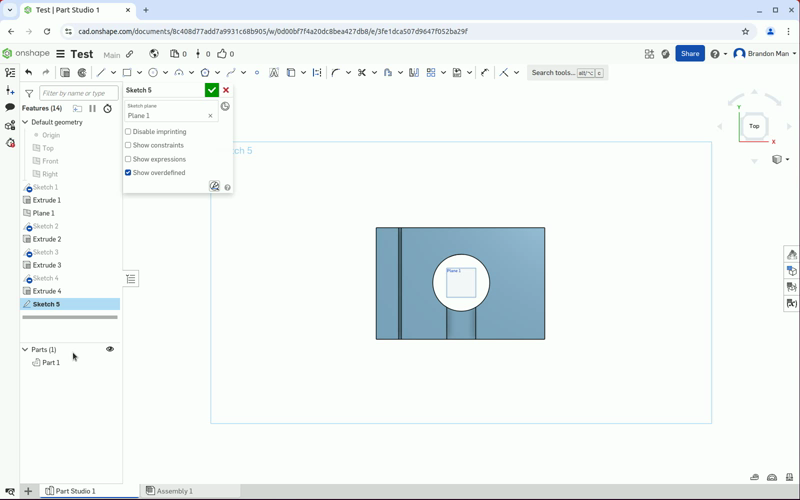
key(y)
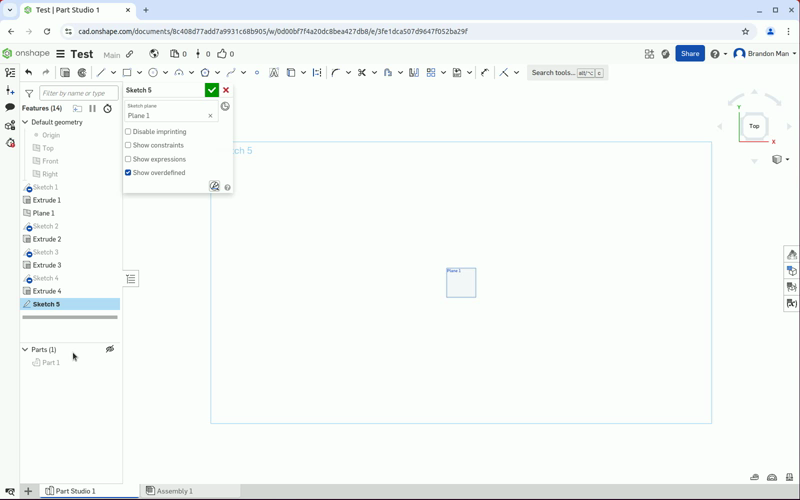
key(a)
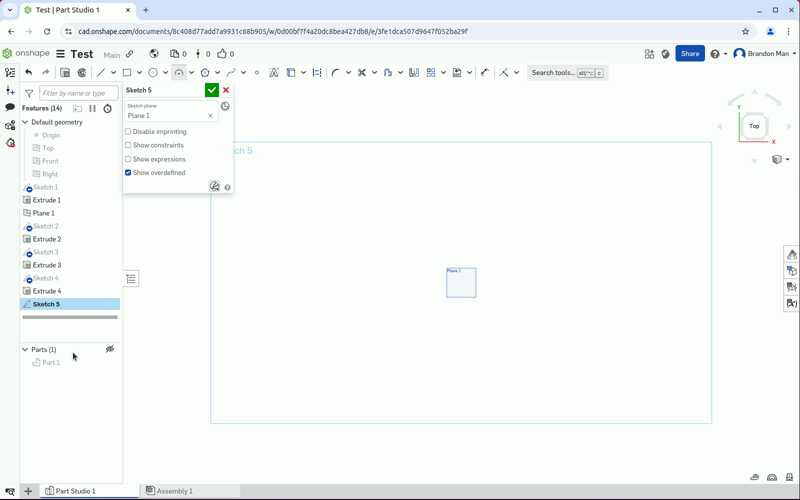
key_down(shift)
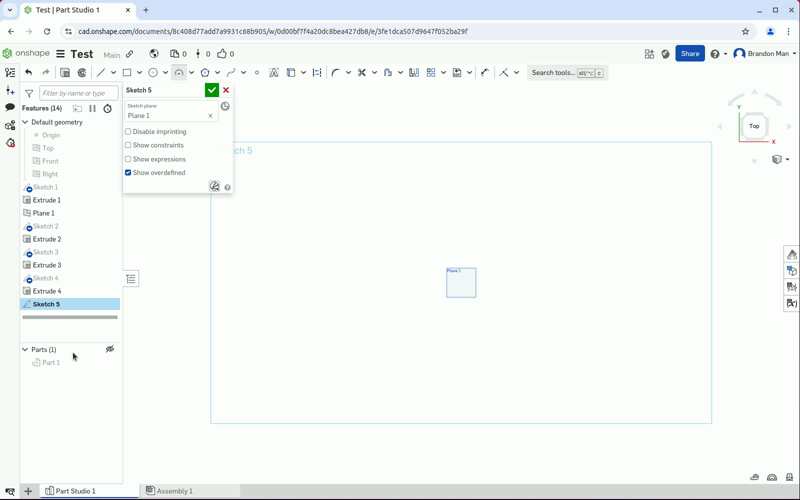
mouse_move(446, 258)
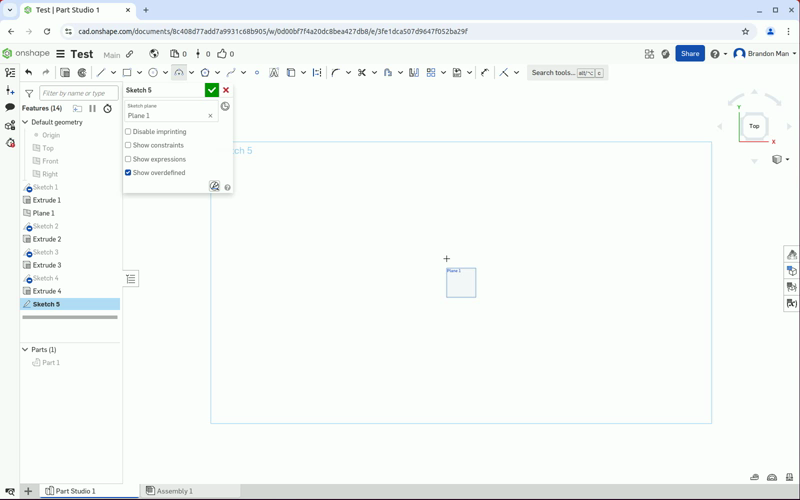
click(446, 258)
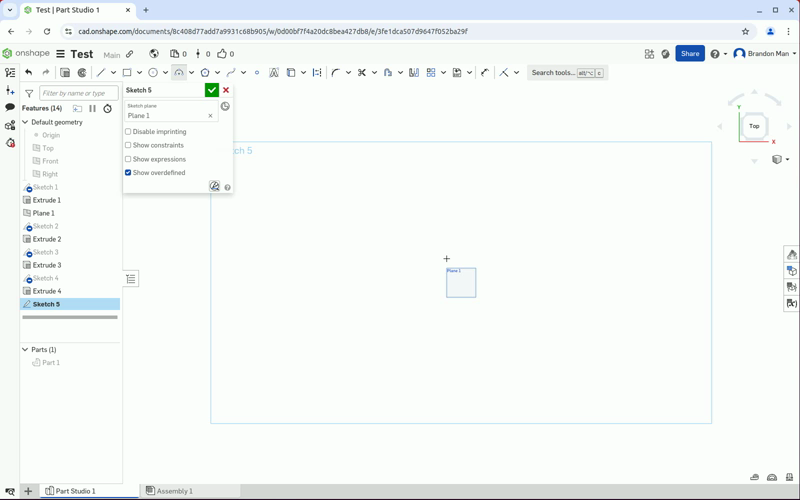
key_up(shift)
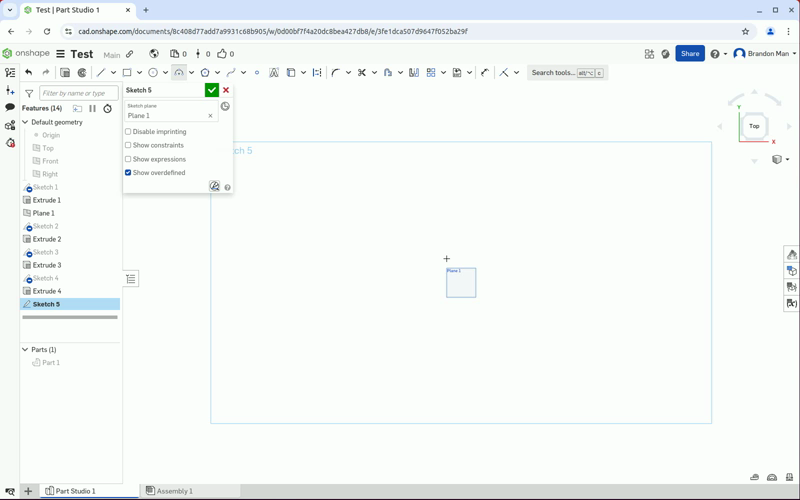
key_down(shift)
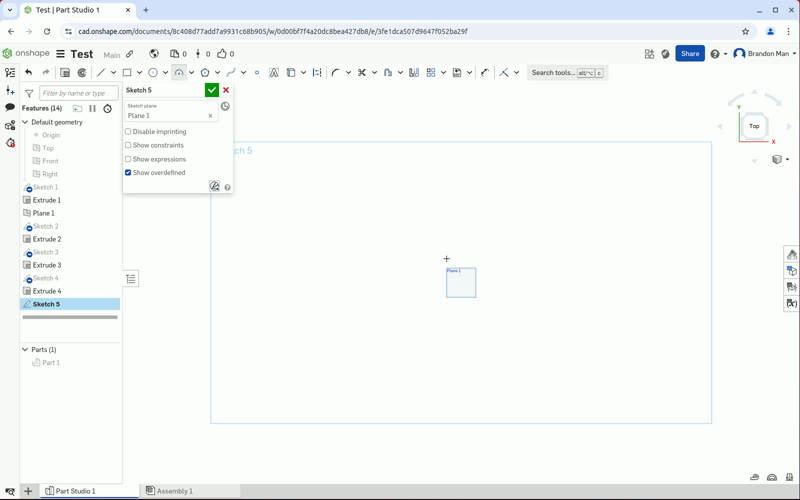
mouse_move(475, 258)
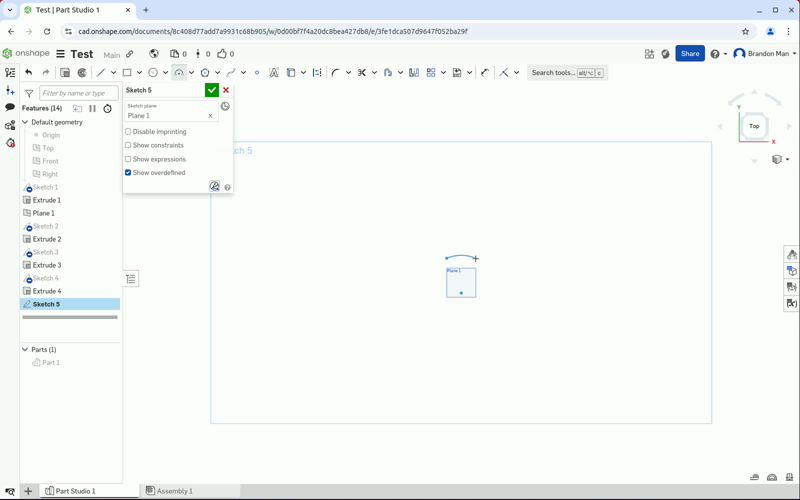
click(475, 258)
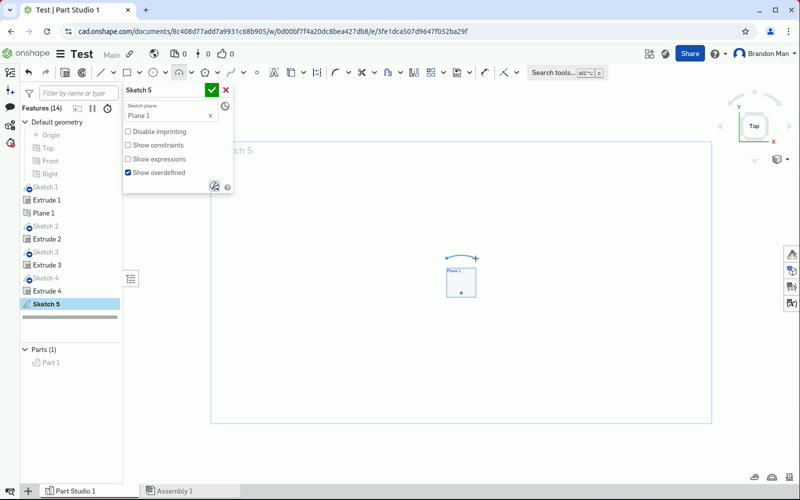
mouse_move(461, 254)
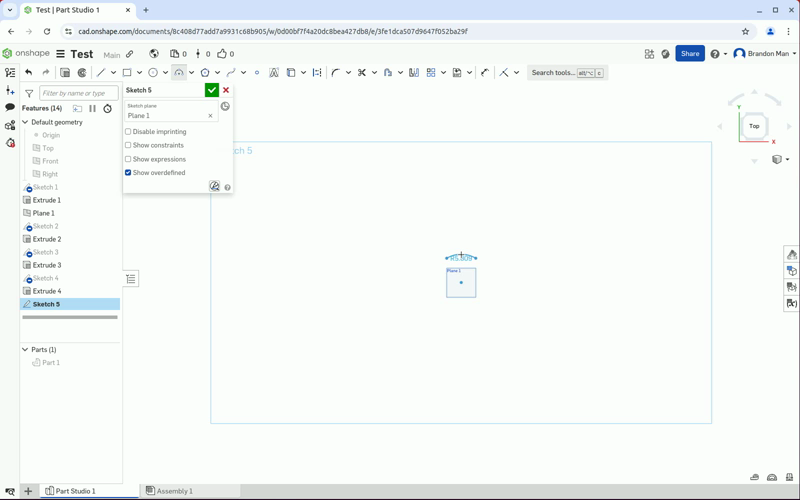
click(461, 254)
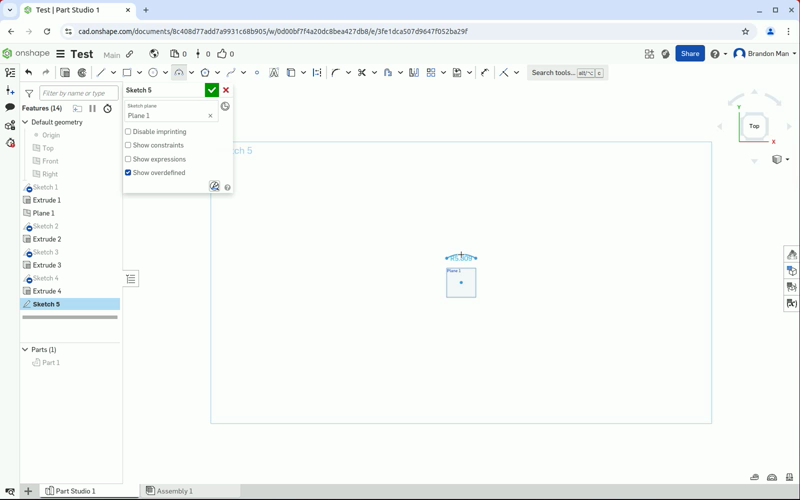
key_up(shift)
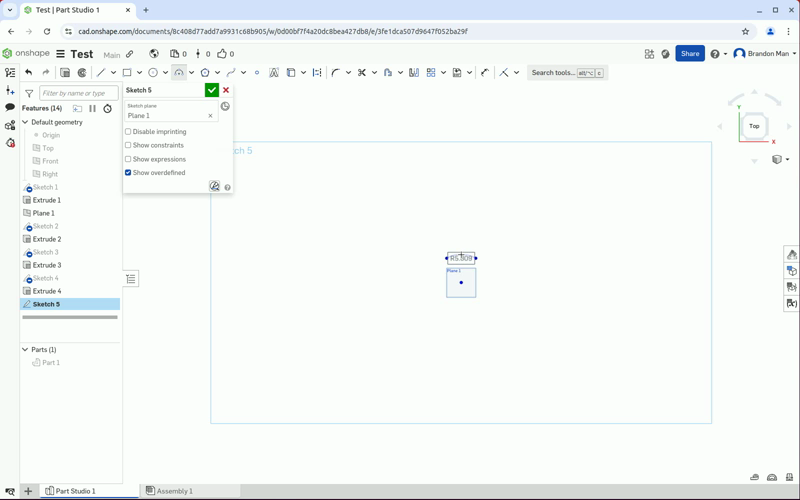
key(esc)
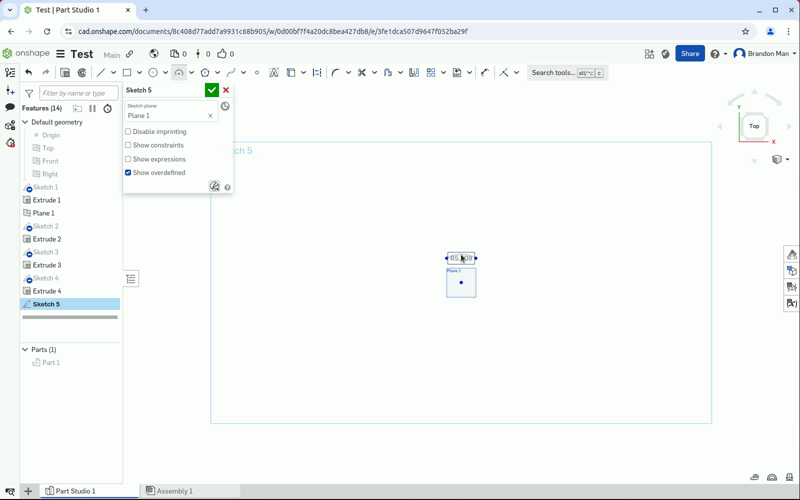
key(l)
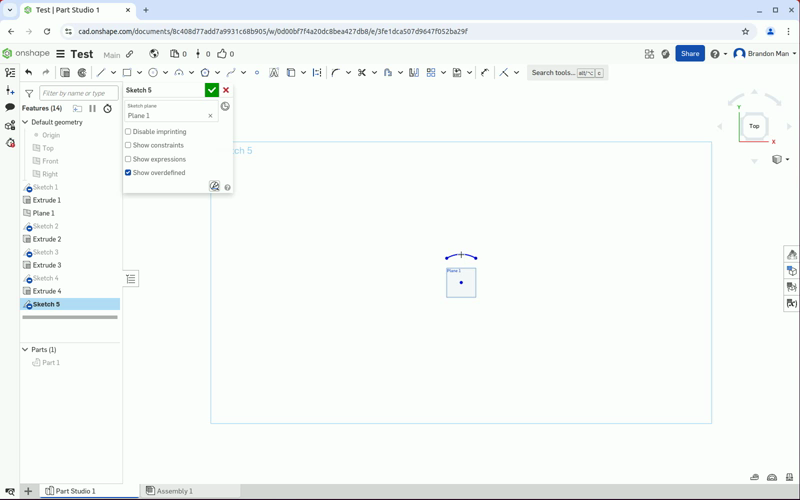
mouse_move(475, 258)
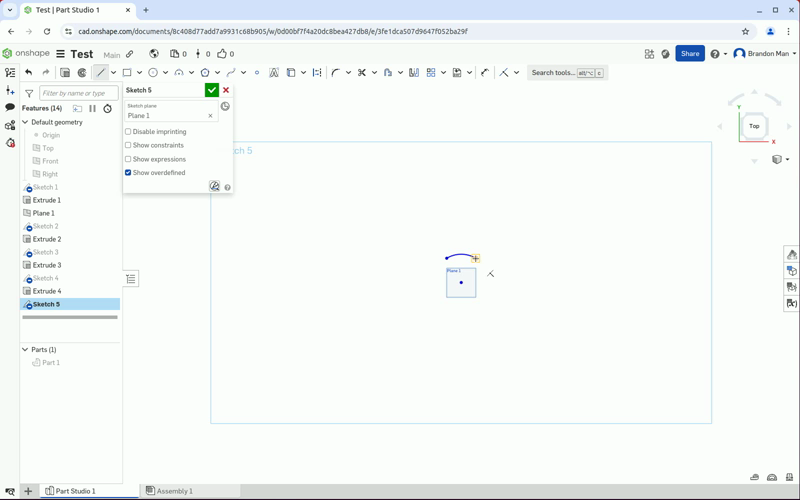
click(475, 258)
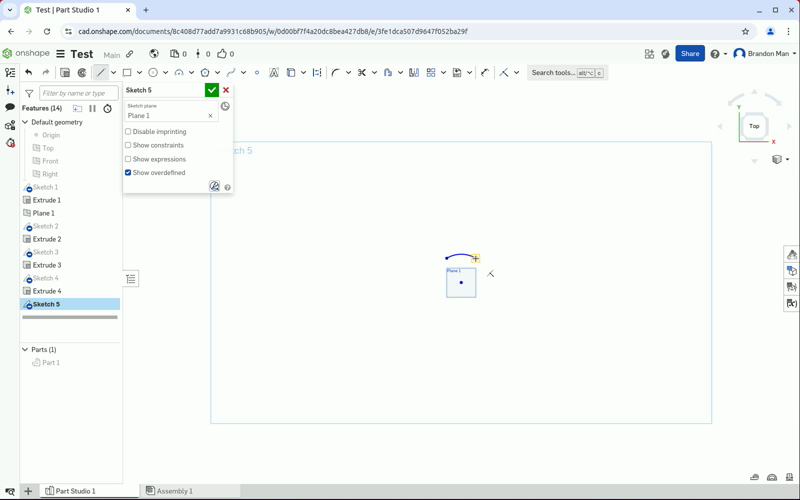
key_down(shift)
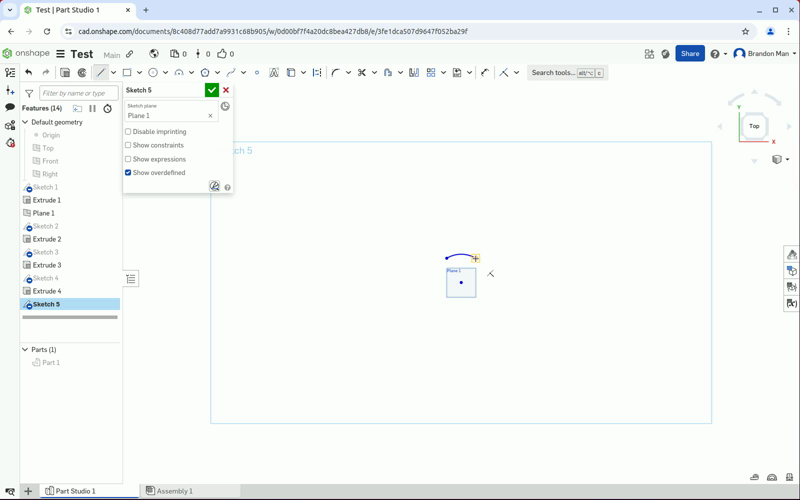
mouse_move(505, 258)
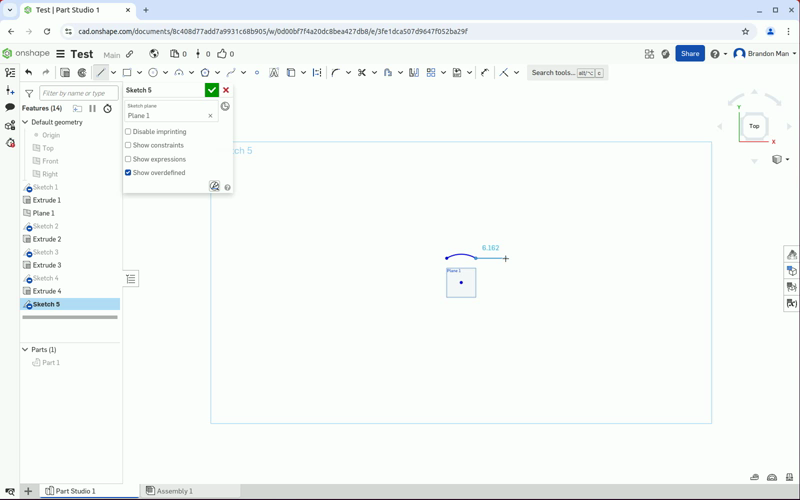
mouse_move(475, 225)
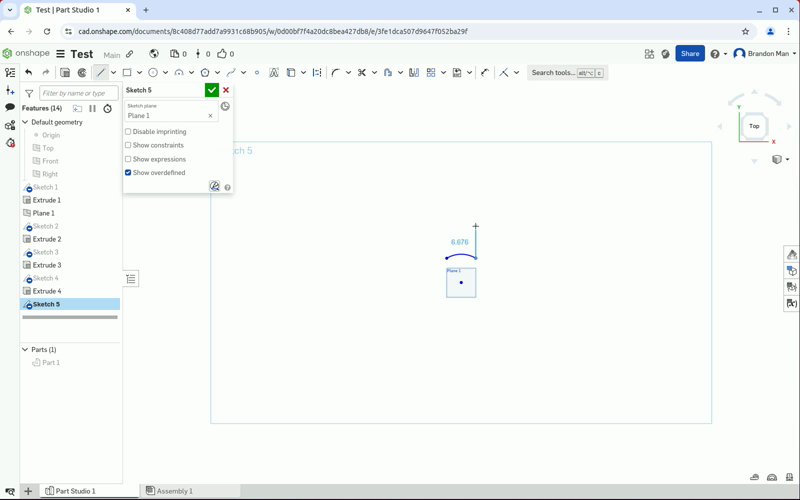
click(475, 225)
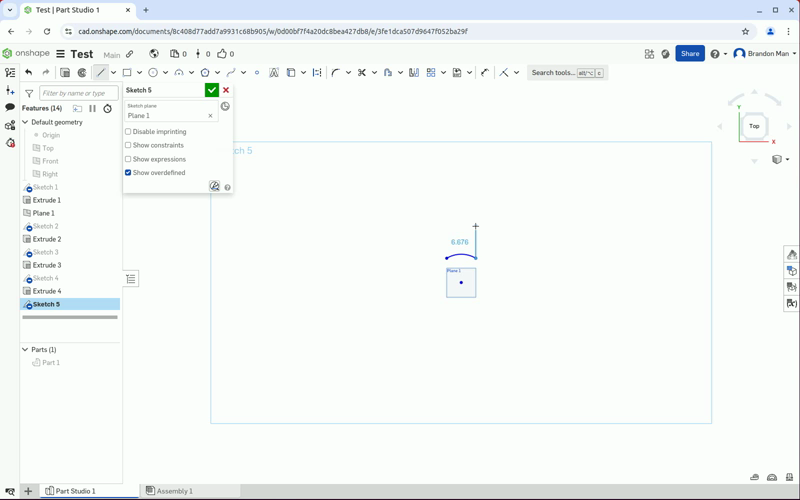
key_up(shift)
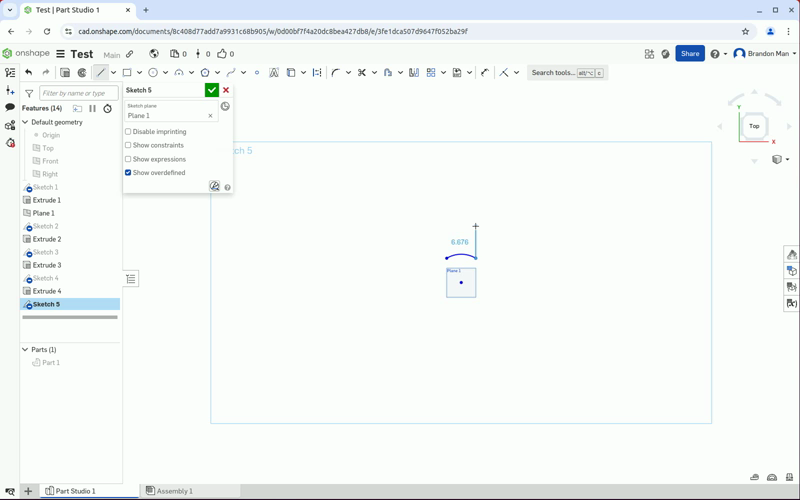
key_down(shift)
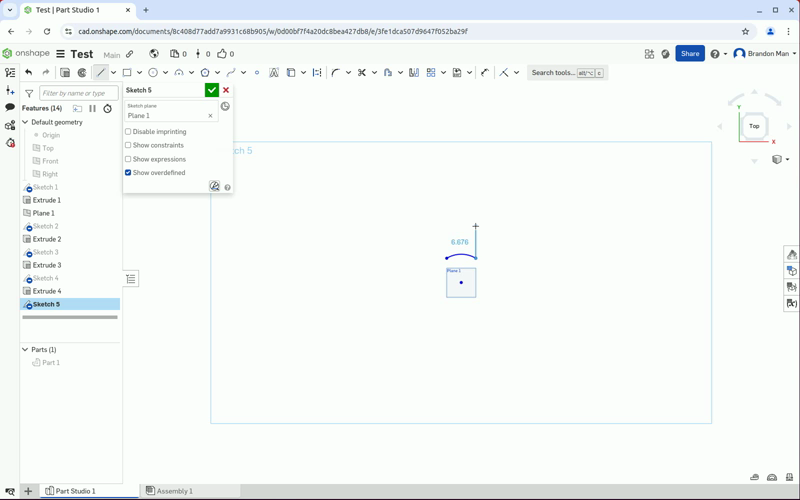
mouse_move(505, 225)
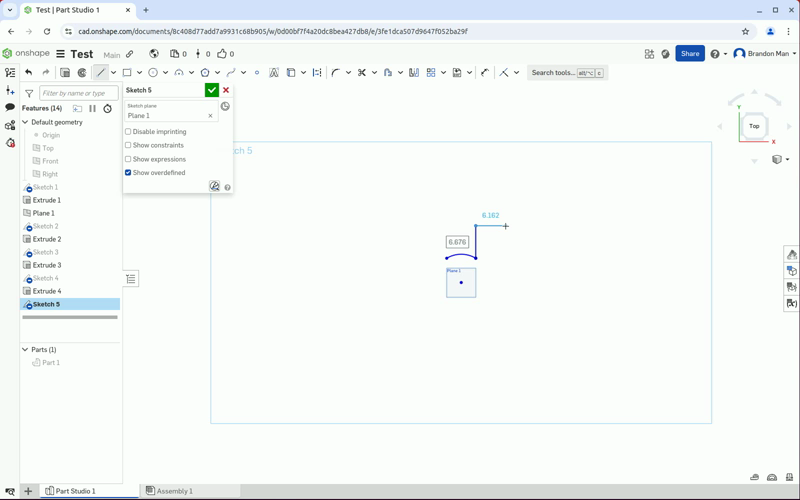
mouse_move(446, 225)
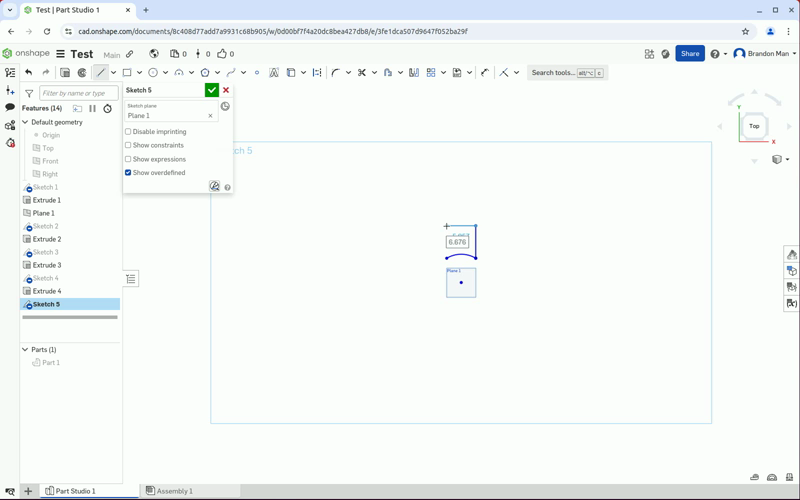
click(446, 225)
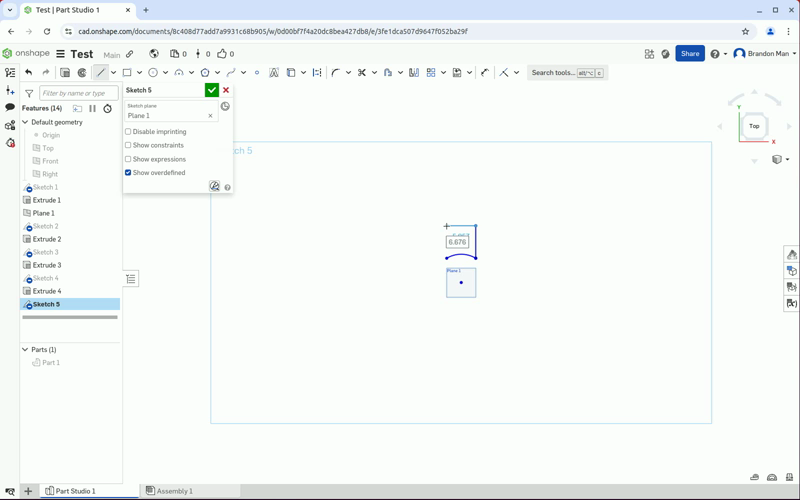
key_up(shift)
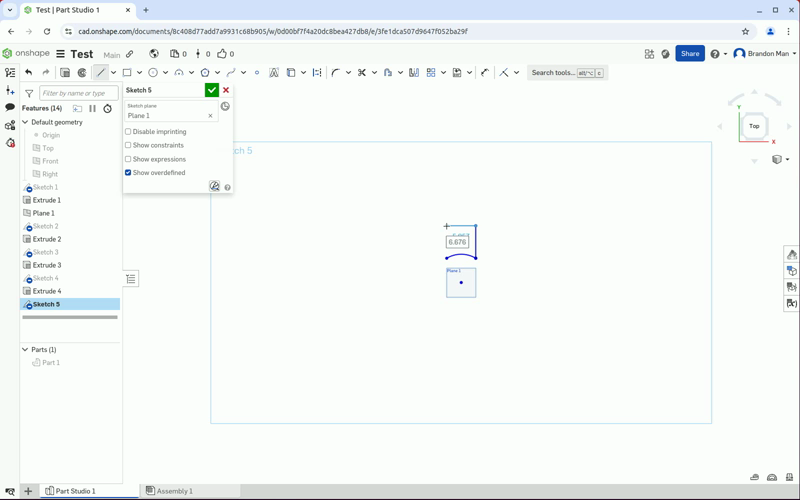
mouse_move(476, 225)
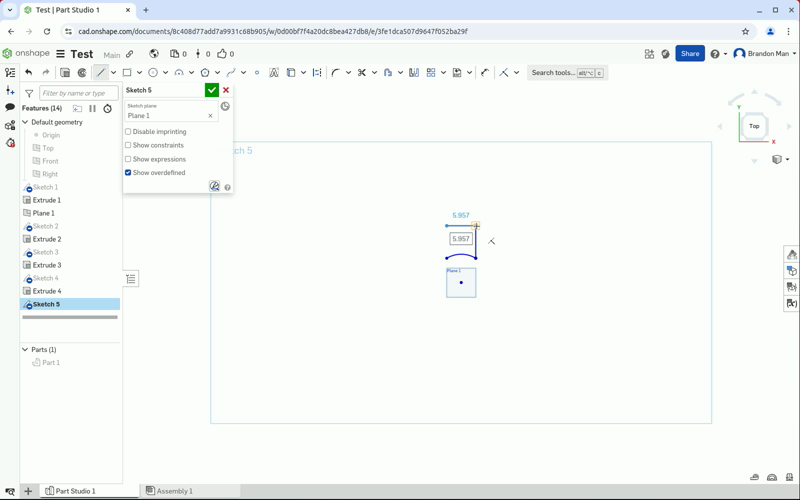
key_down(shift)
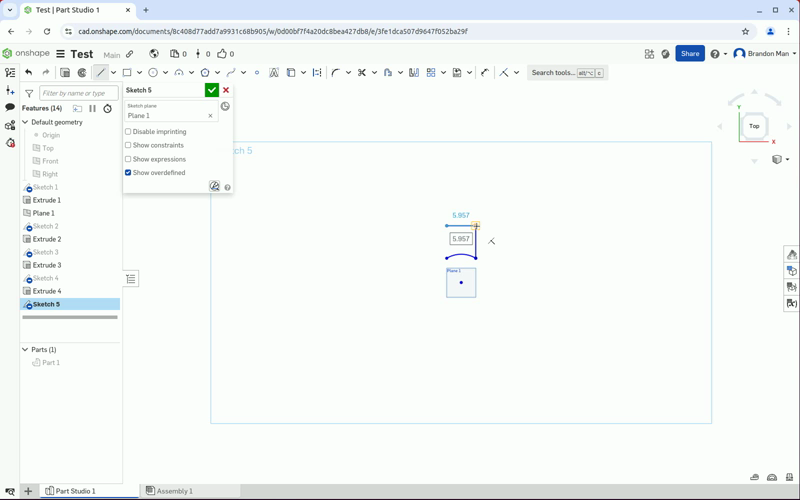
mouse_move(446, 258)
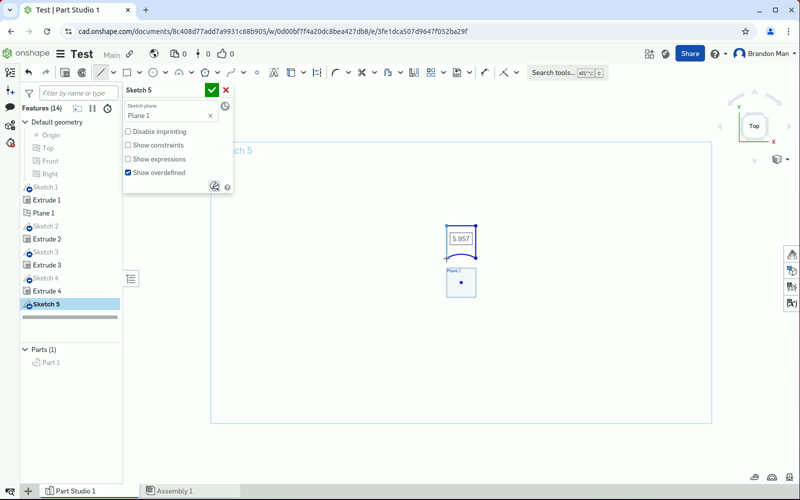
key_up(shift)
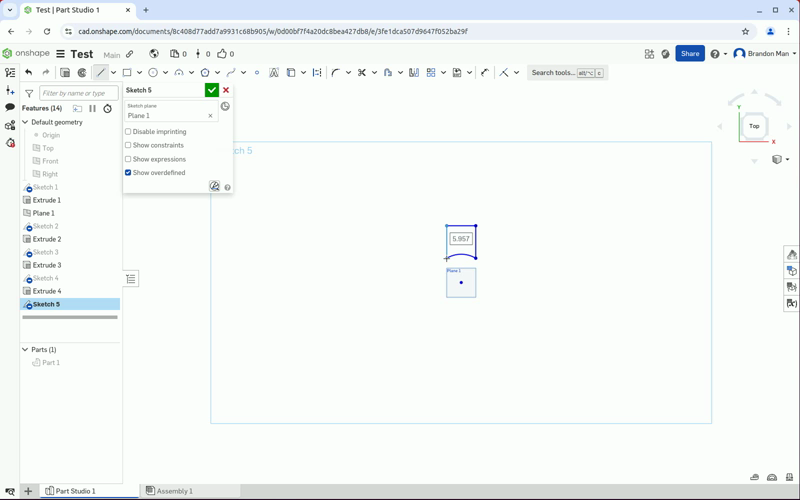
click(446, 258)
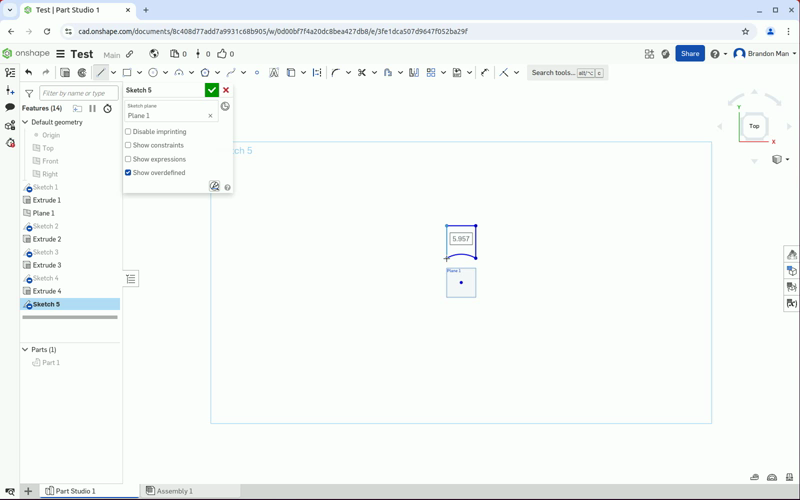
key(esc)
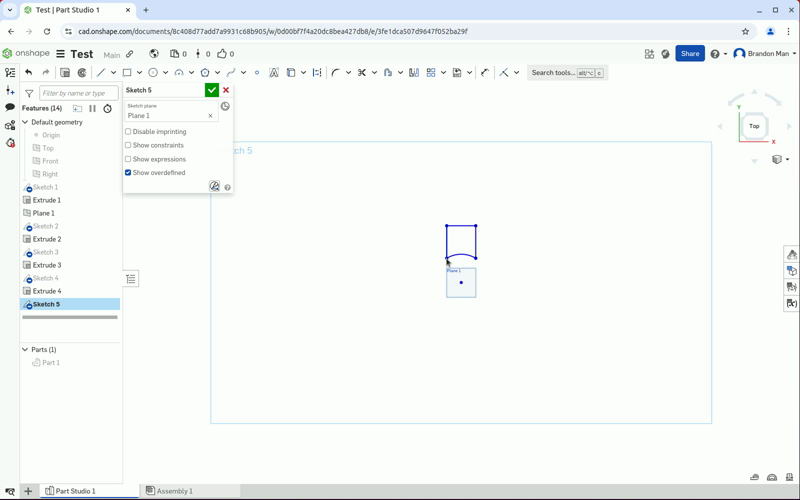
mouse_move(463, 240)
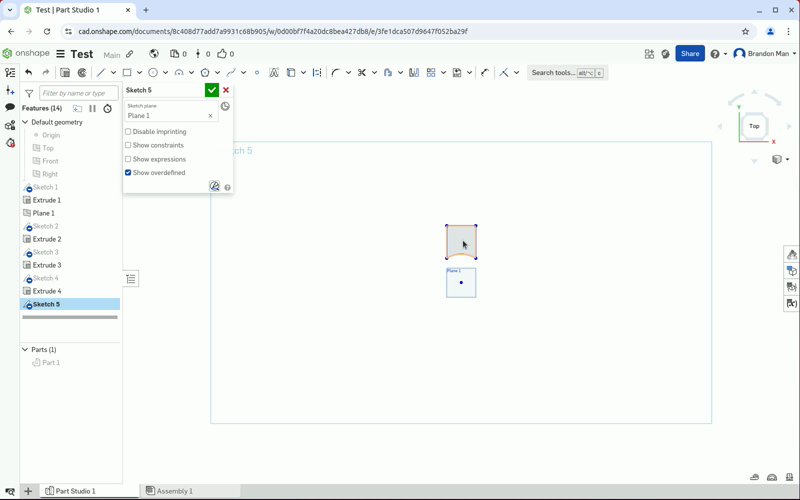
scroll(6)
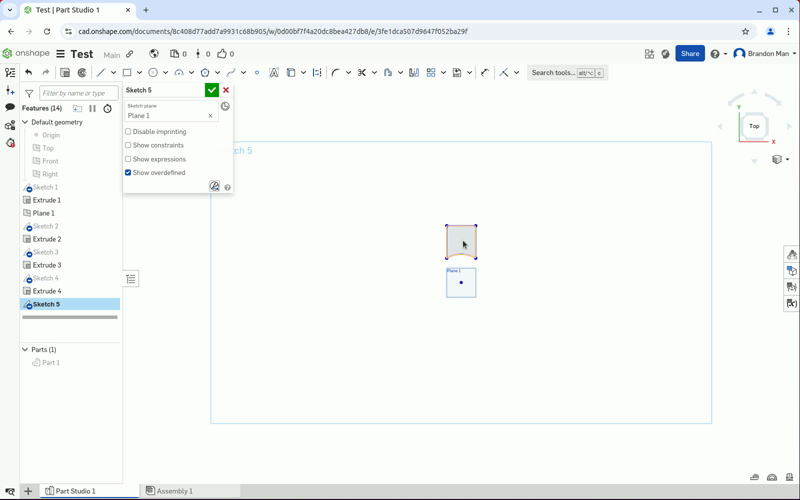
scroll(6)
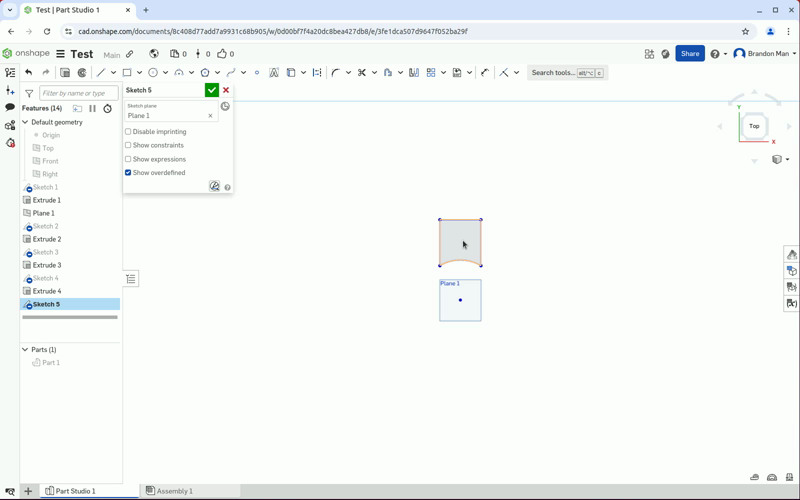
scroll(6)
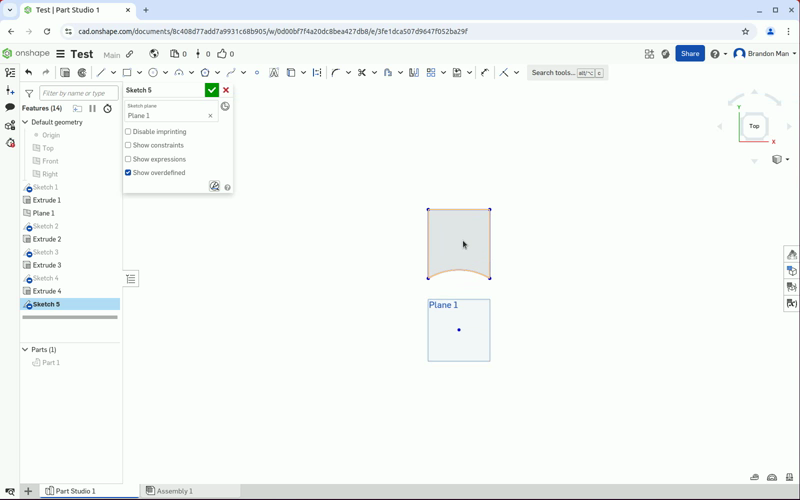
scroll(6)
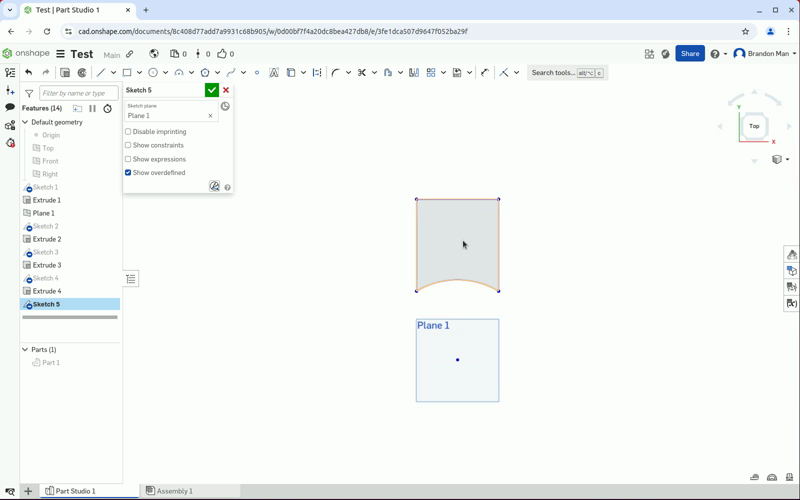
scroll(6)
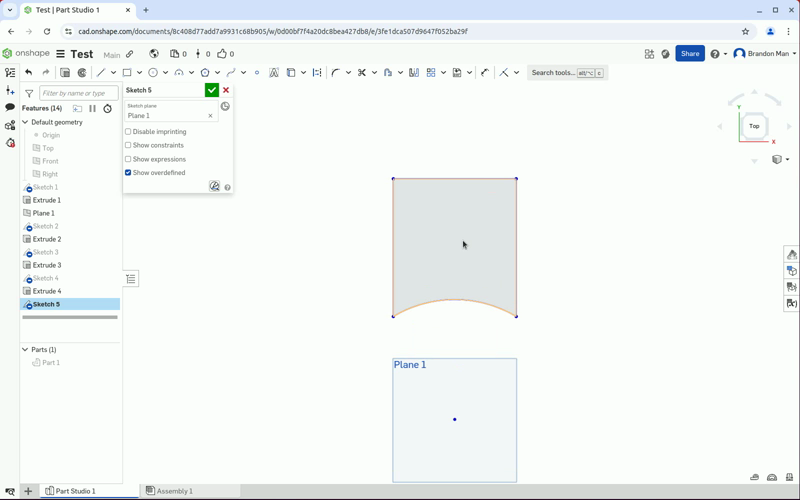
scroll(6)
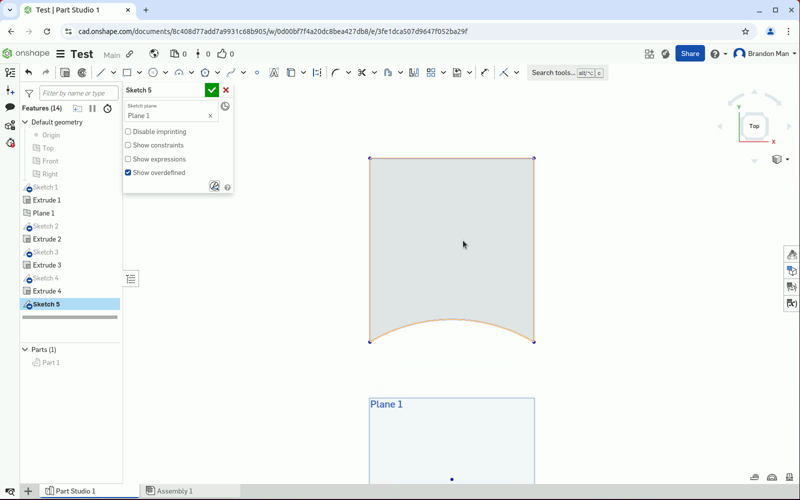
scroll(6)
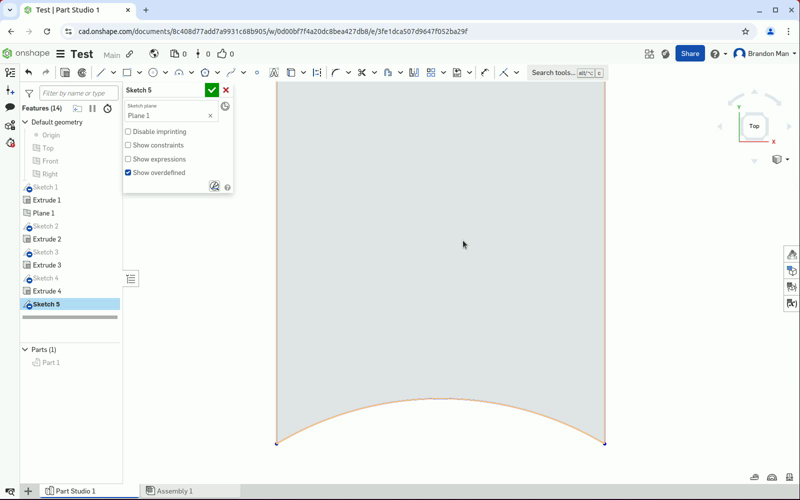
click(463, 240)
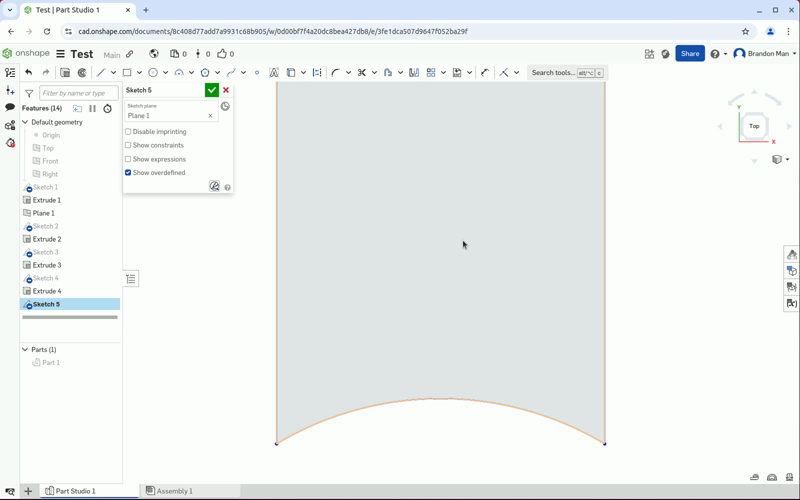
scroll(-6)
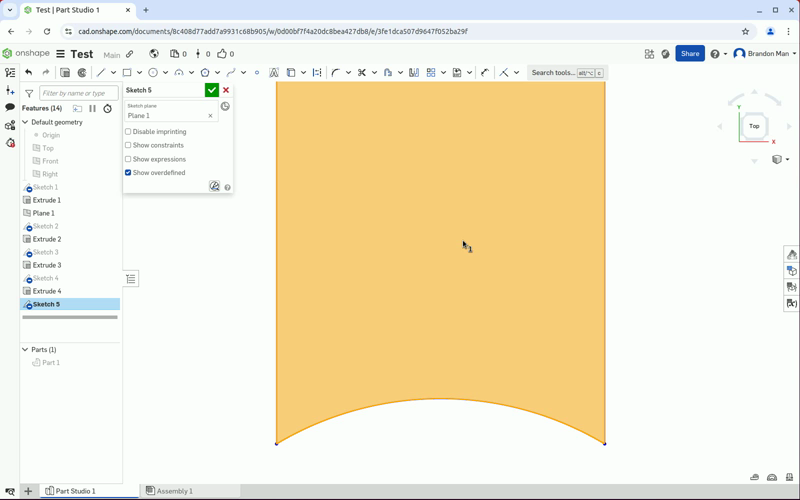
scroll(-6)
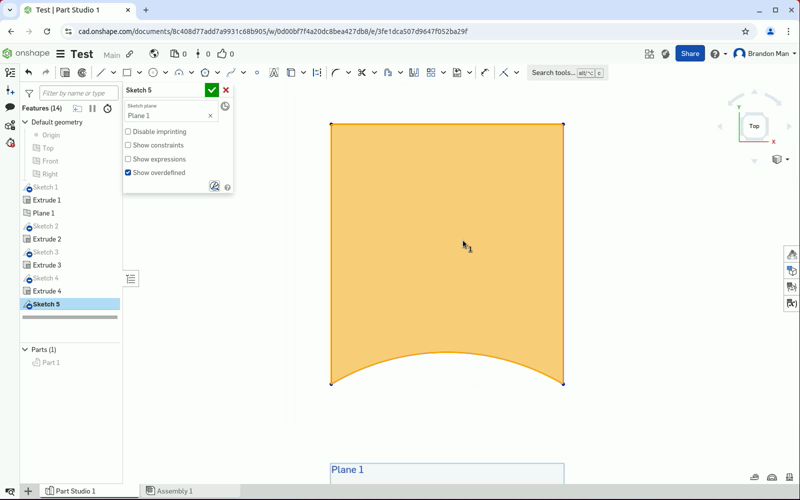
scroll(-6)
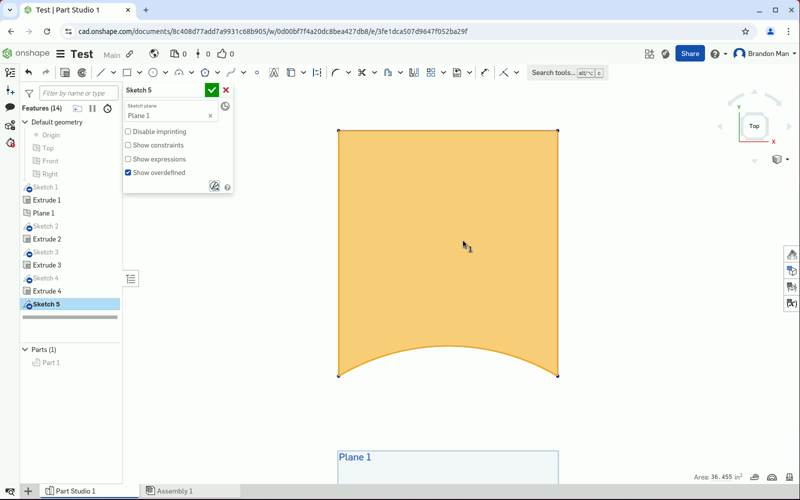
scroll(-6)
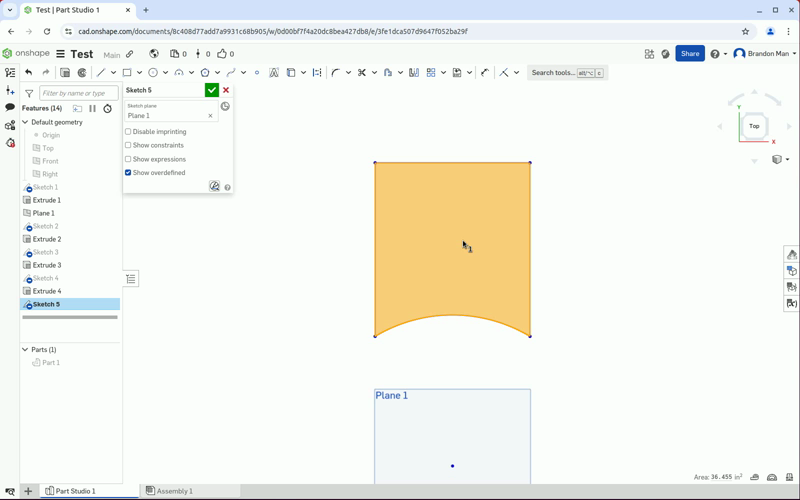
scroll(-6)
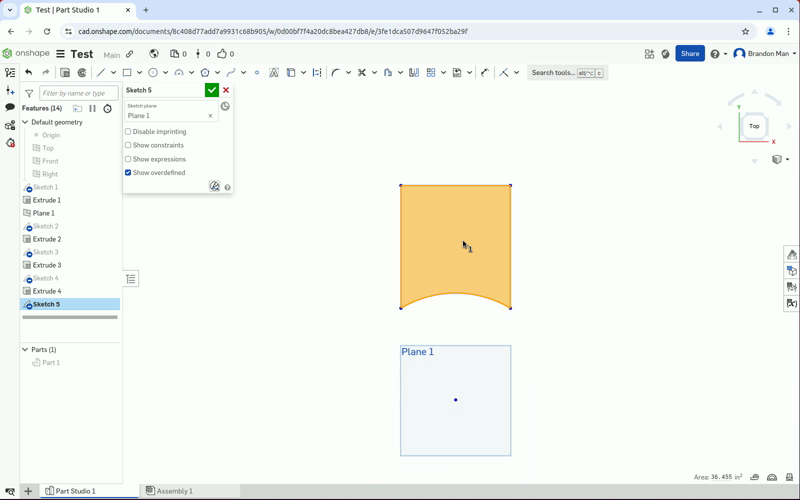
scroll(-6)
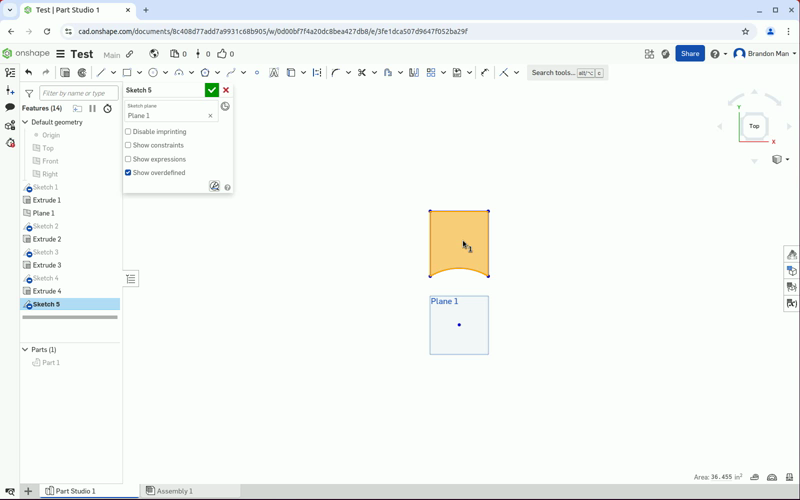
scroll(-6)
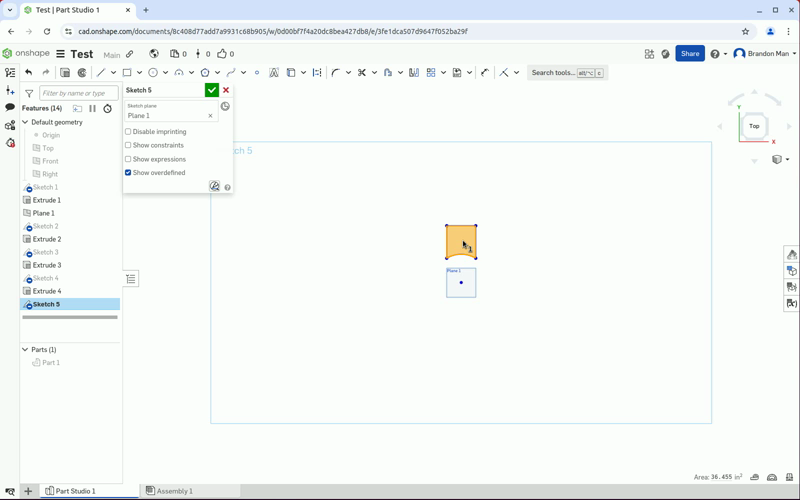
mouse_move(73, 352)
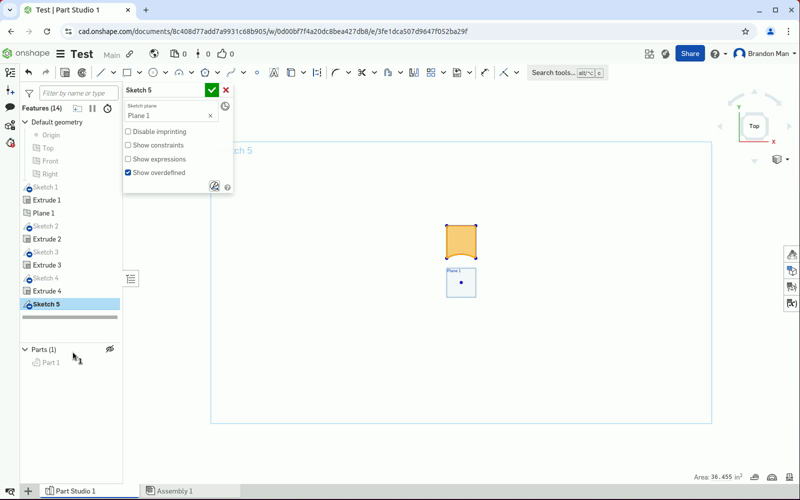
key(shift+y)
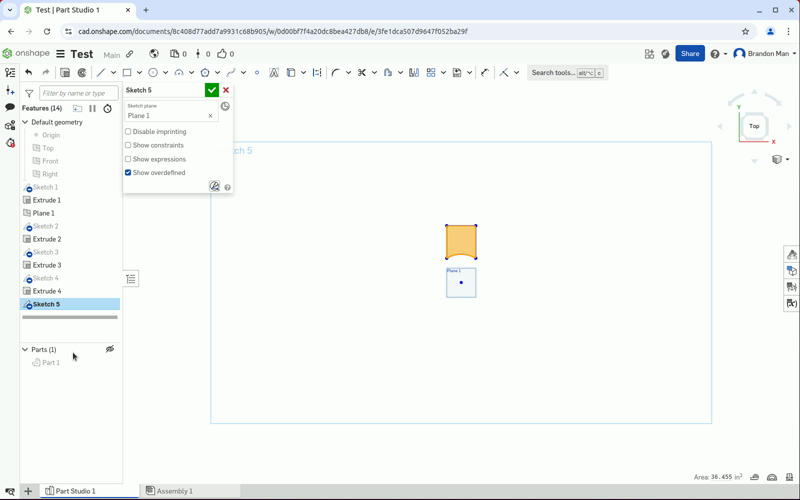
key(shift+e)
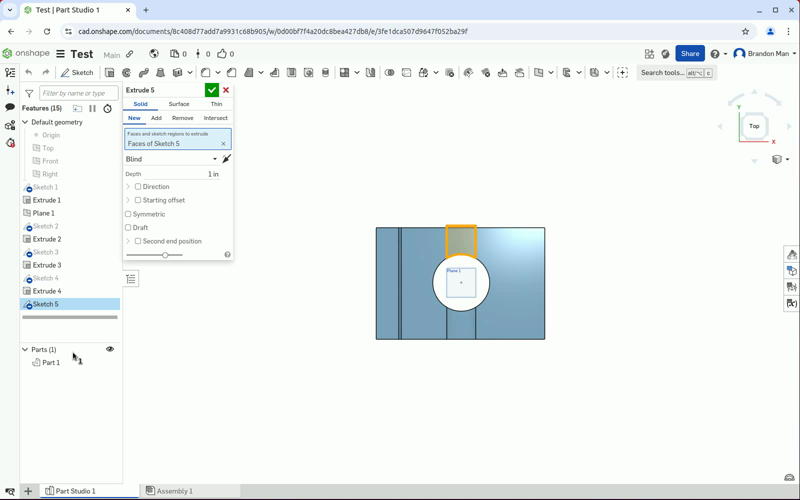
mouse_move(143, 106)
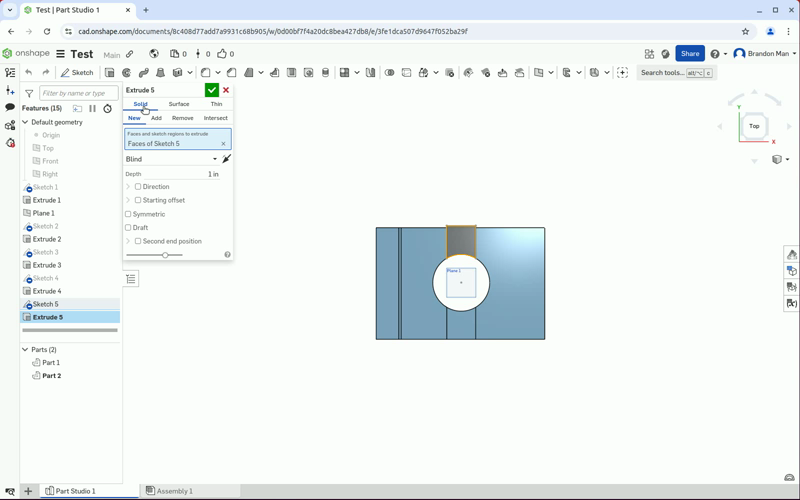
click(143, 106)
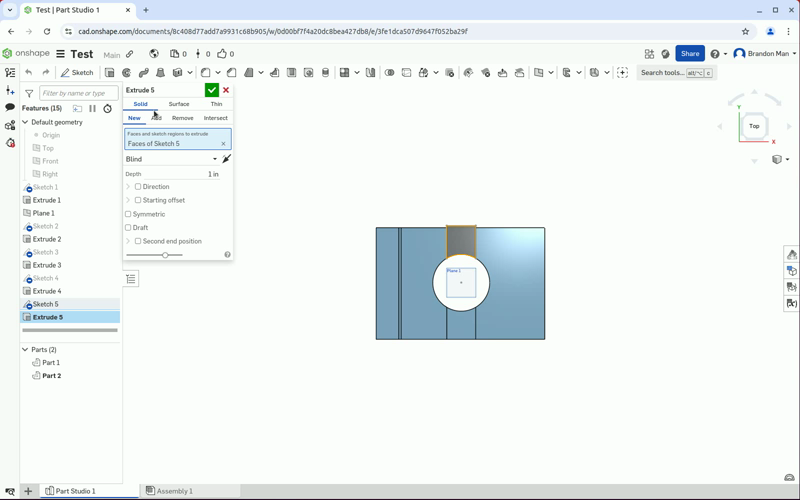
mouse_move(186, 120)
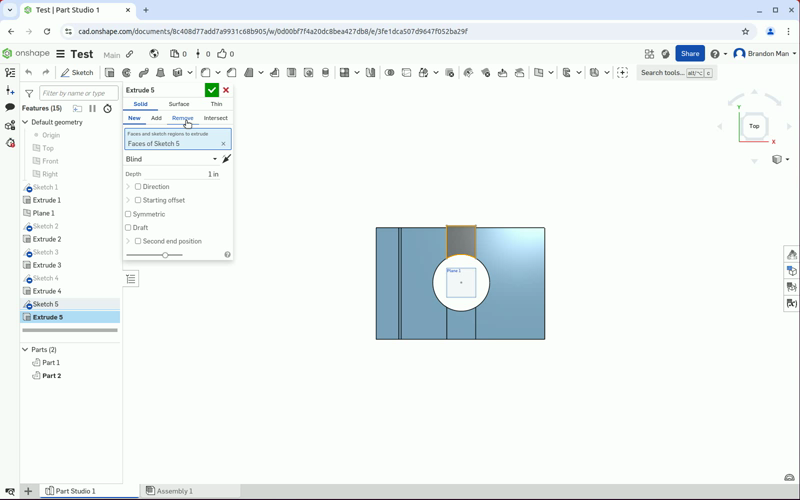
click(186, 120)
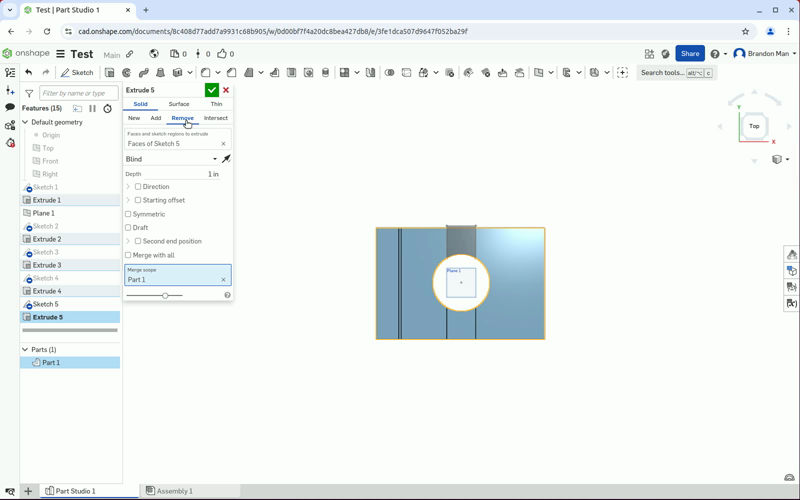
key(tab, 4)
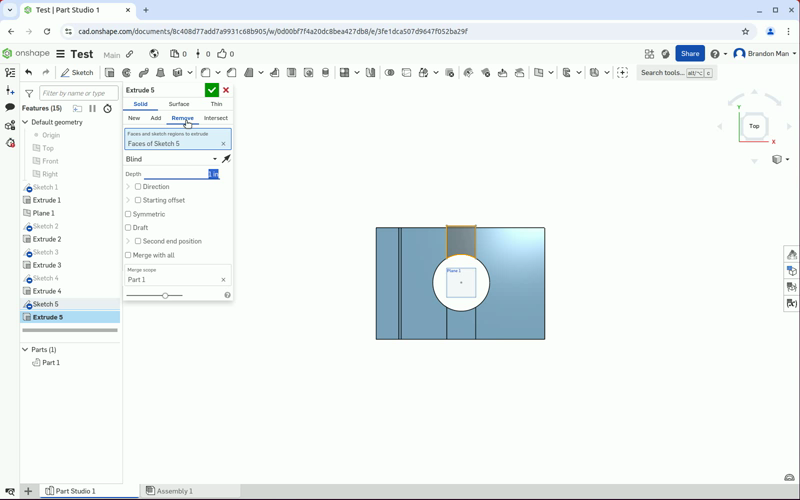
text(2.407)
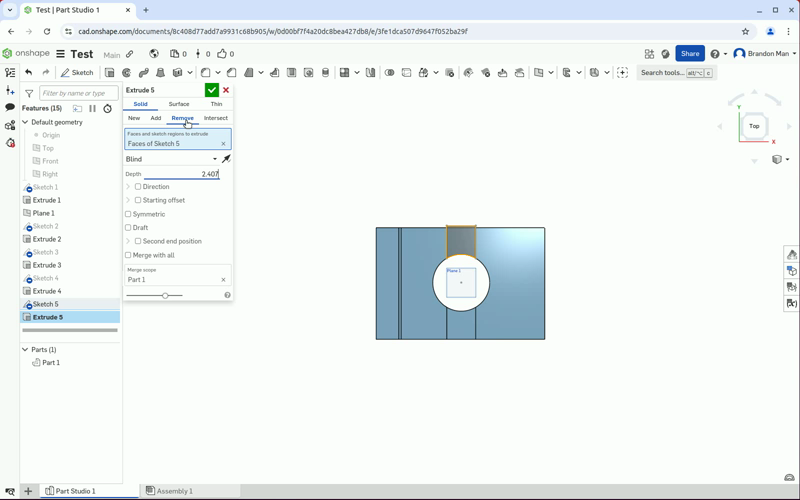
key(tab, 6)
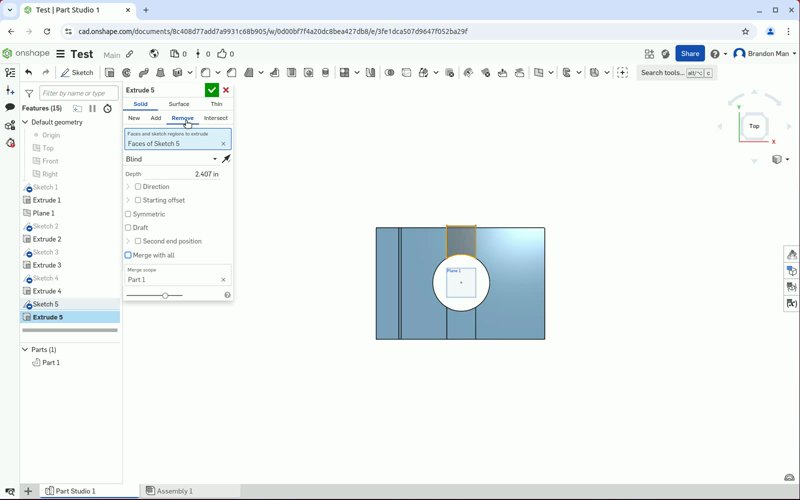
key(space)
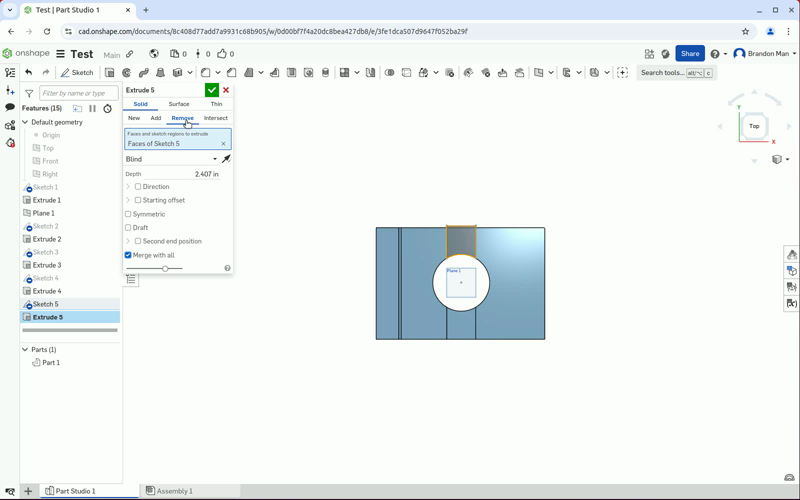
key(enter)
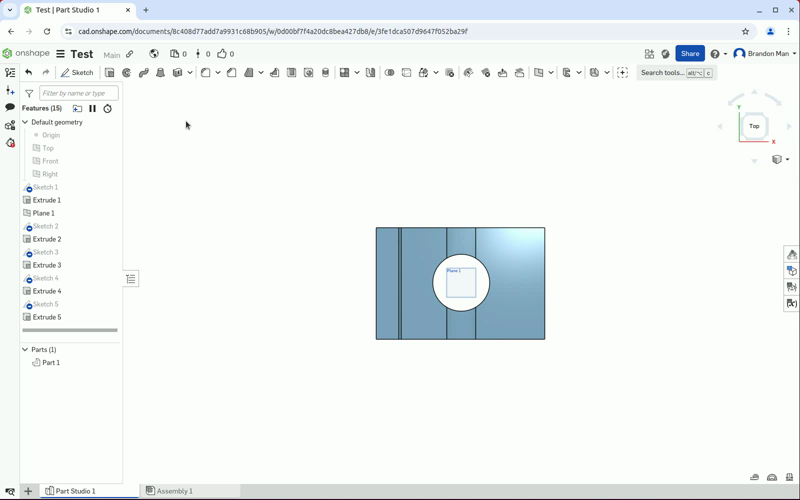
key(shift+h)
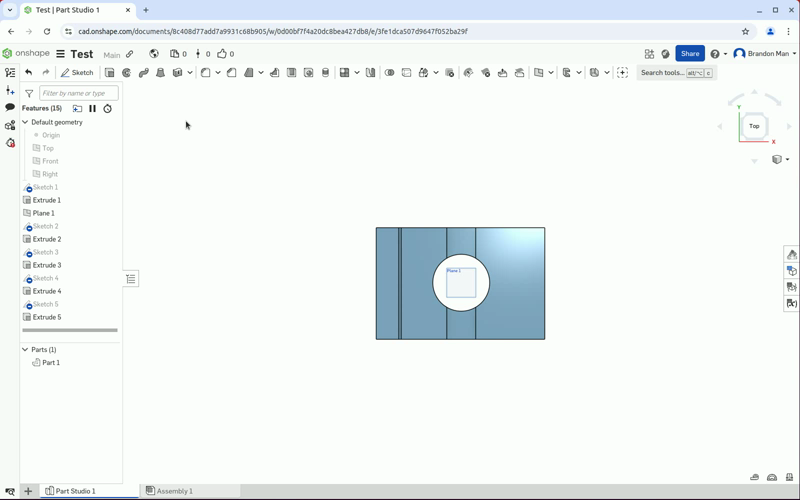
key(shift+h)
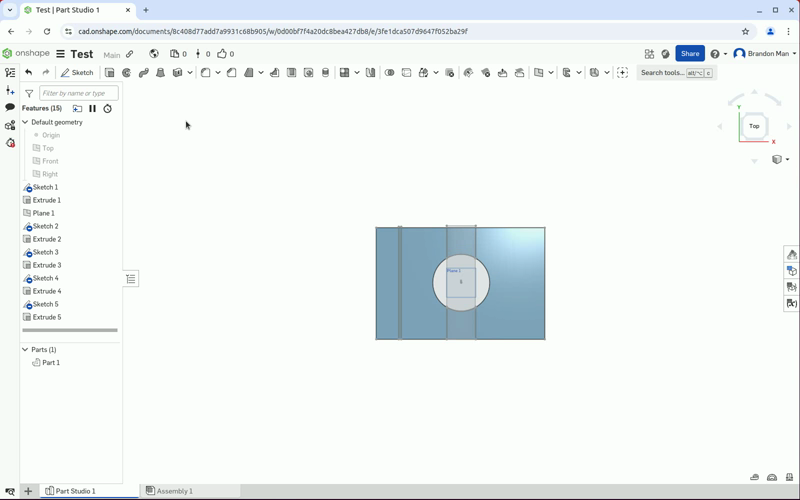
key(shift+7)
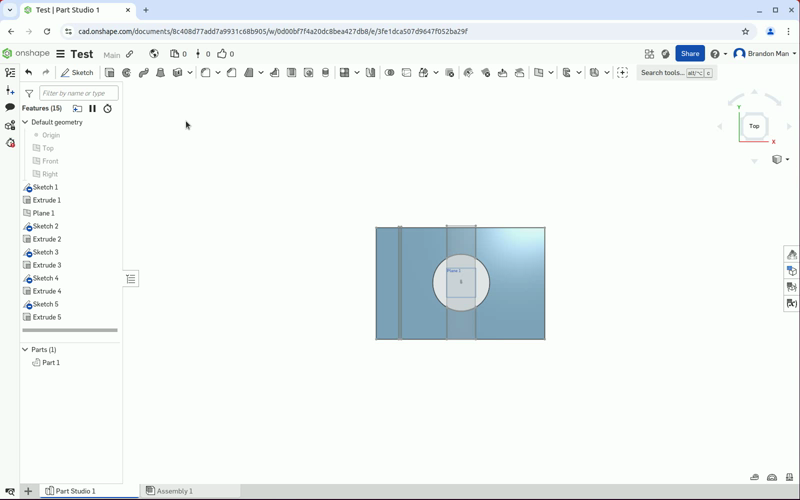
key(up, 3)
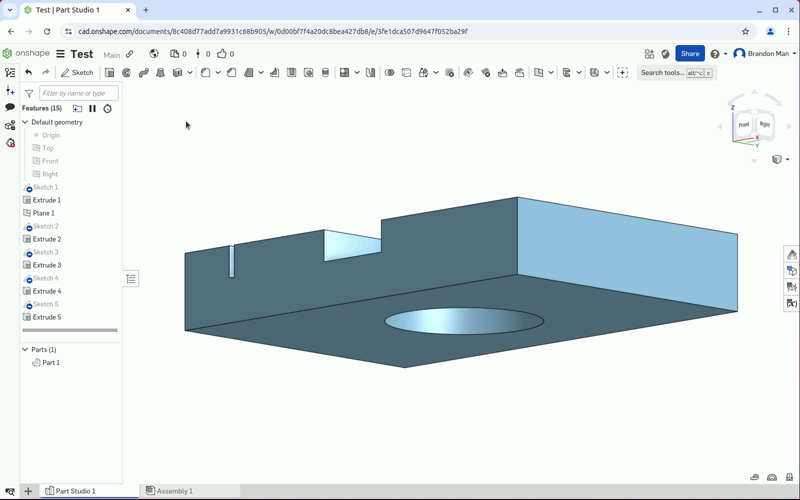
key(left, 3)
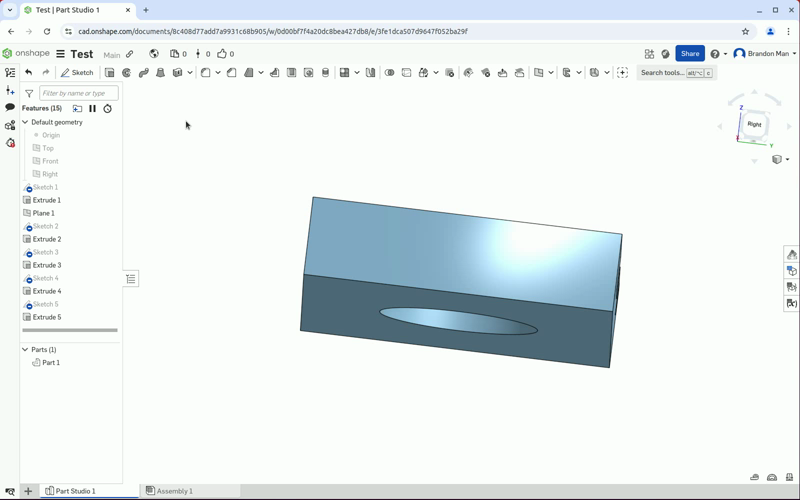
key(right, 3)
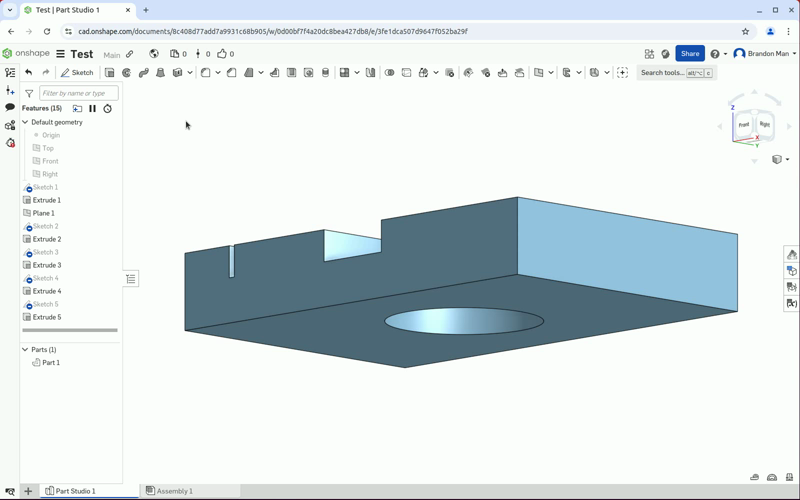
key(down, 3)
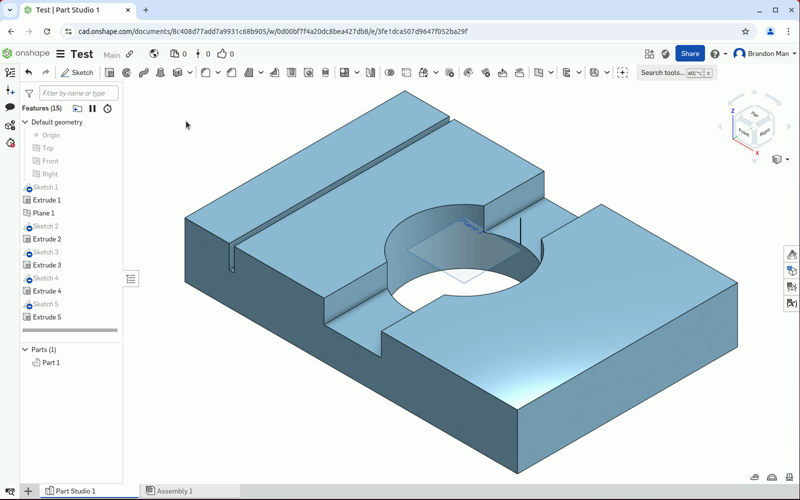
mouse_move(73, 189)
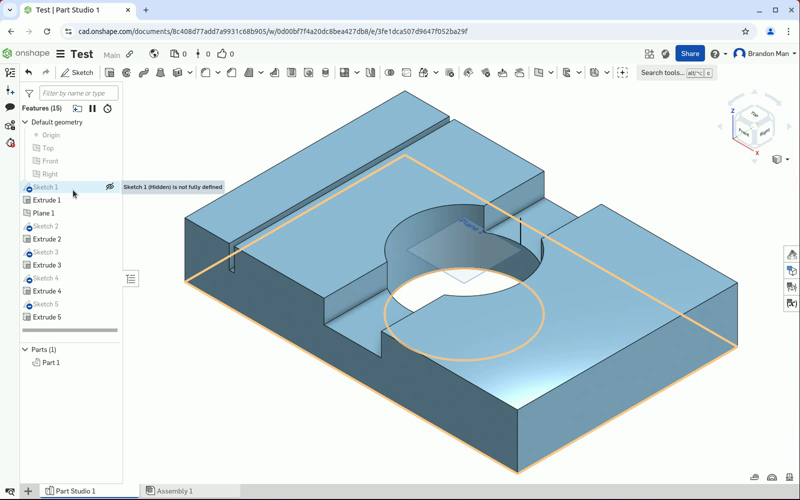
click(73, 189)